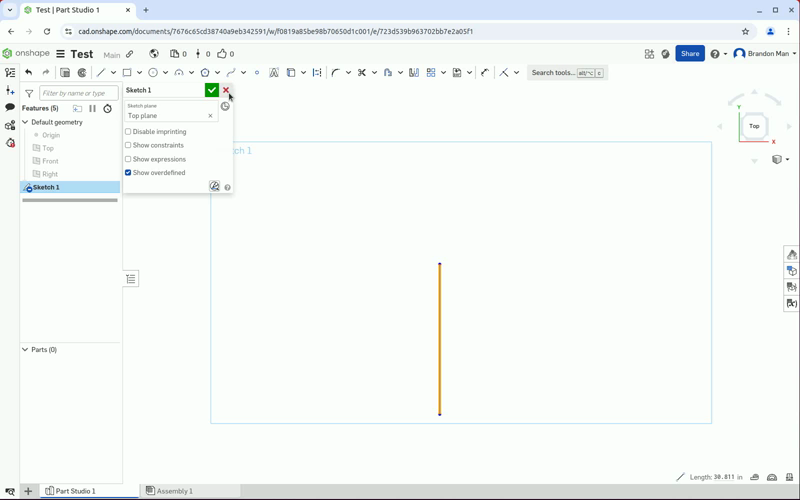
key(shift+h)
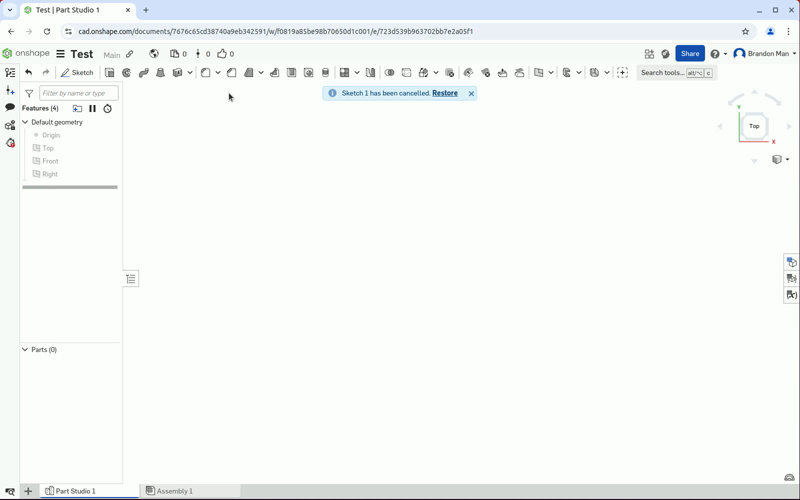
mouse_move(73, 352)
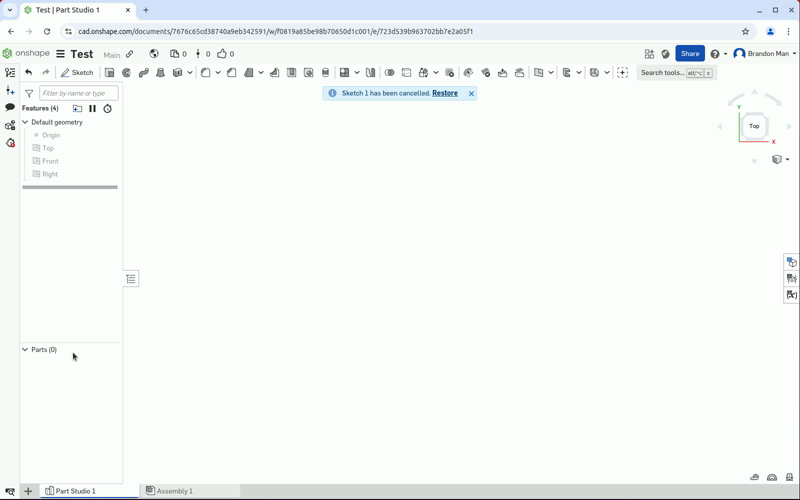
key(y)
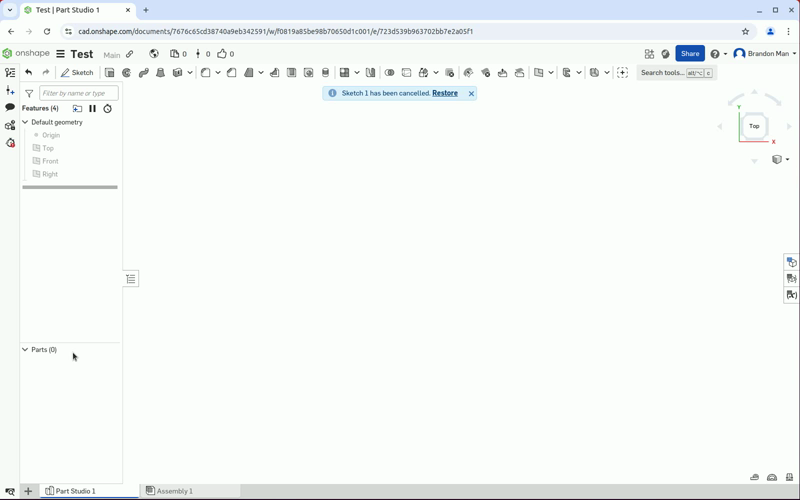
key(shift+p)
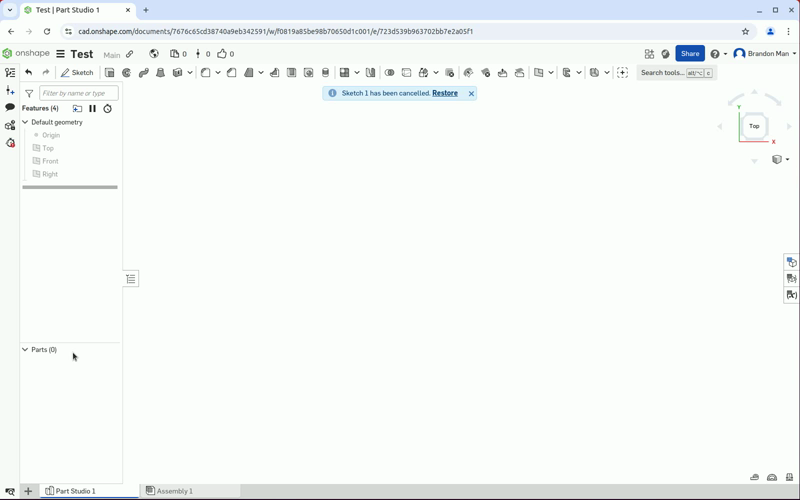
key(space)
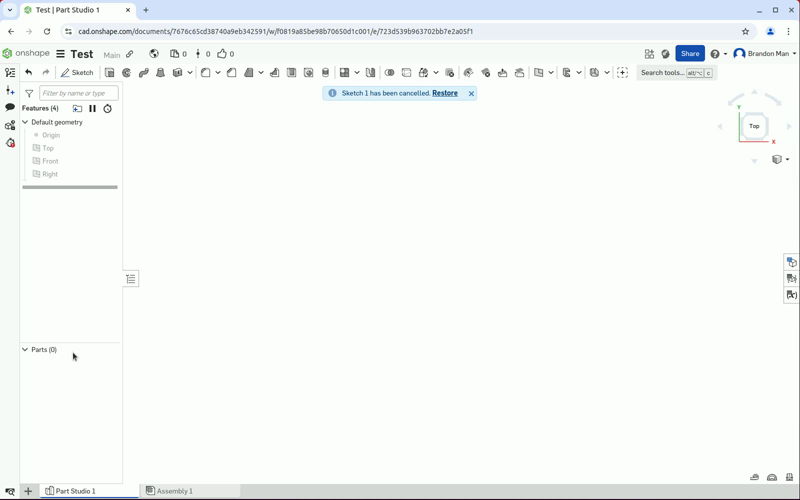
key_down(shift)
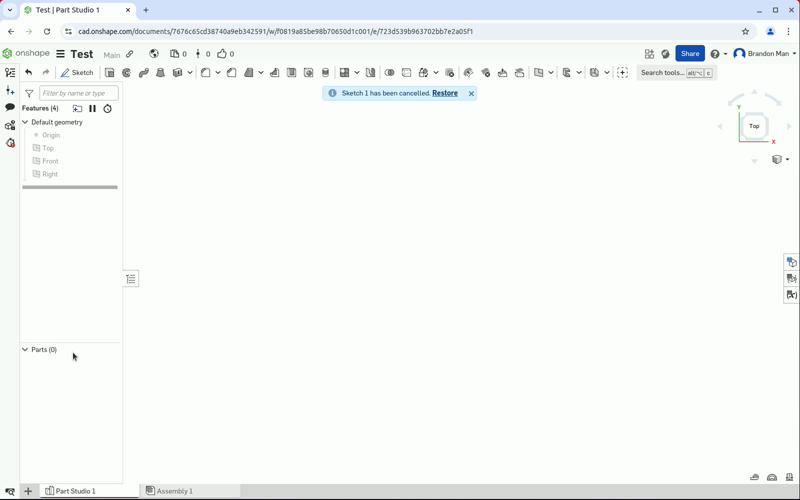
key(up)
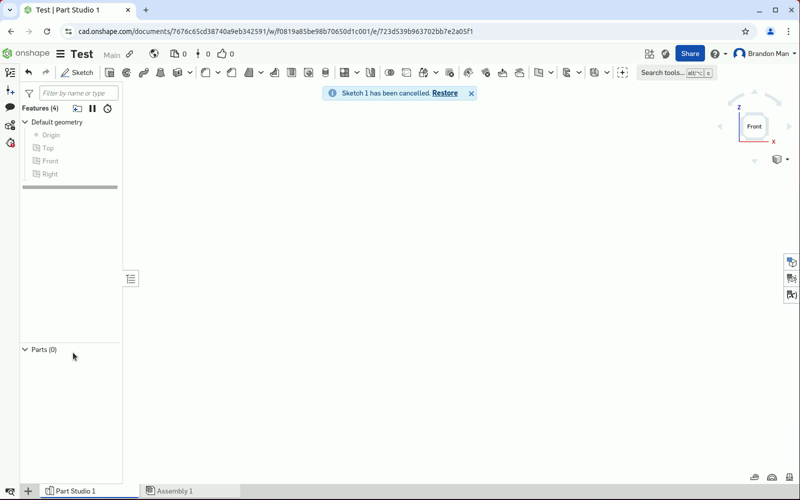
key_up(shift)
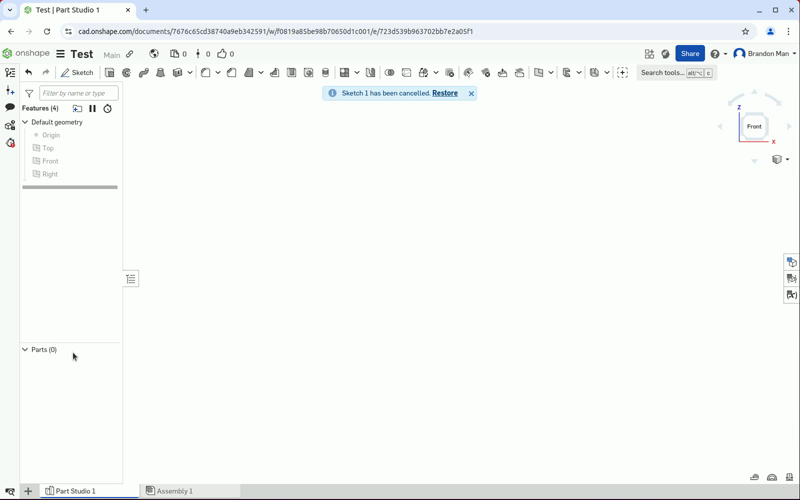
mouse_move(73, 352)
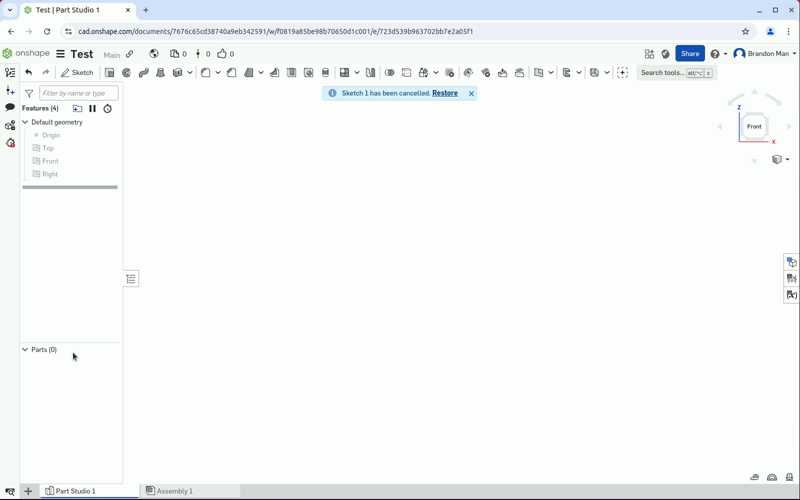
key(shift+y)
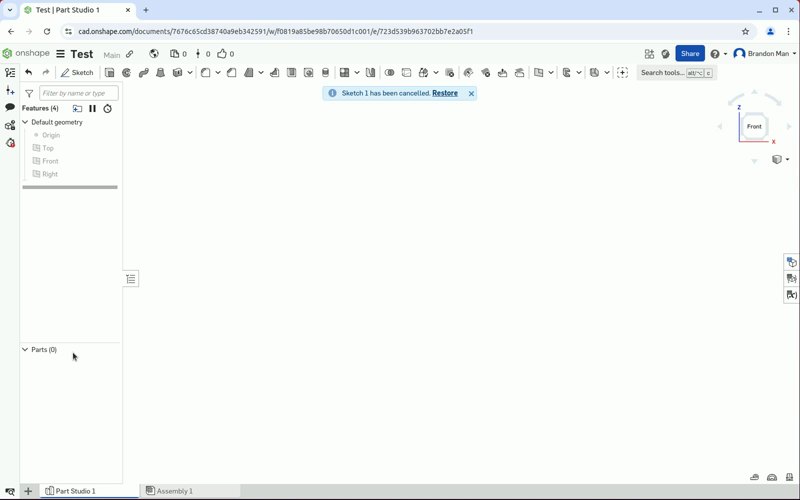
key(shift+s)
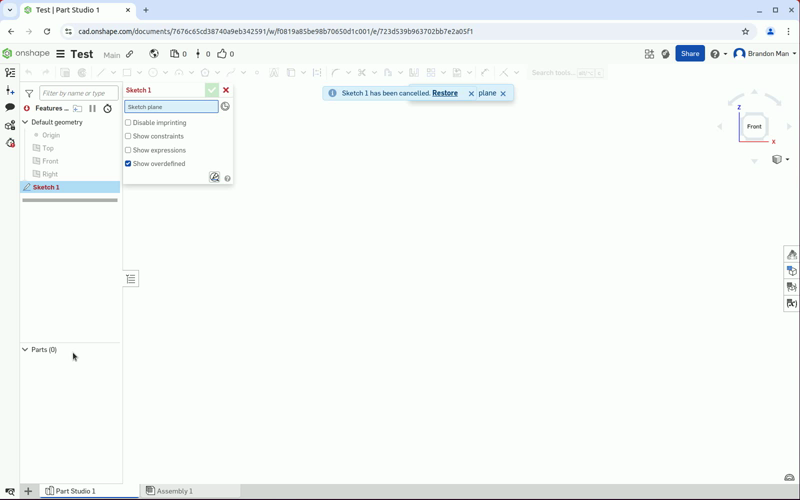
mouse_move(73, 163)
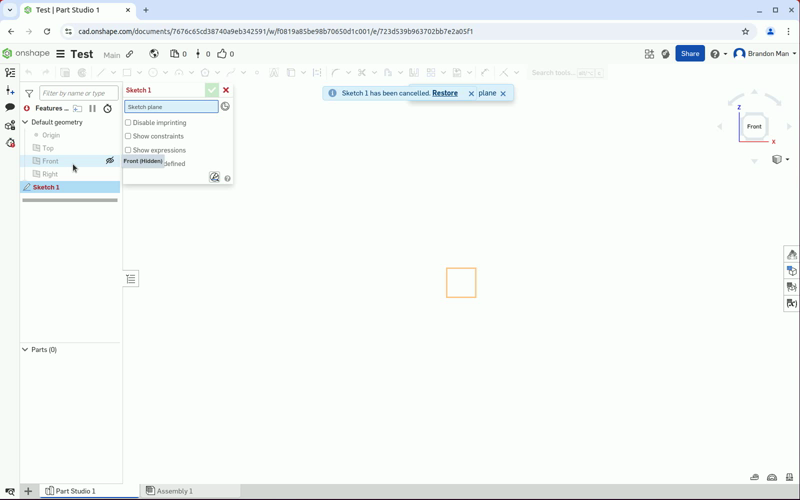
click(73, 163)
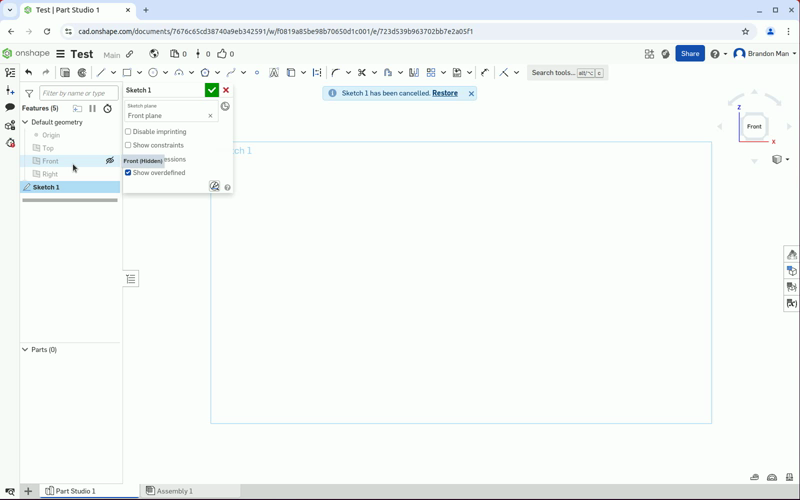
mouse_move(73, 352)
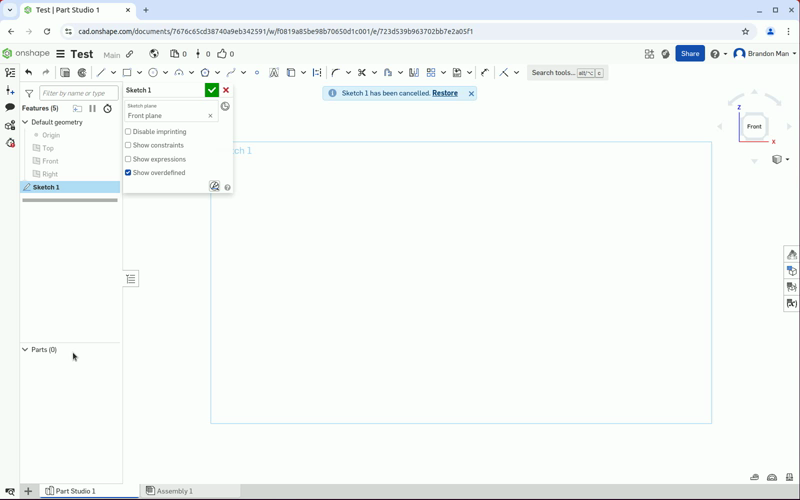
key(y)
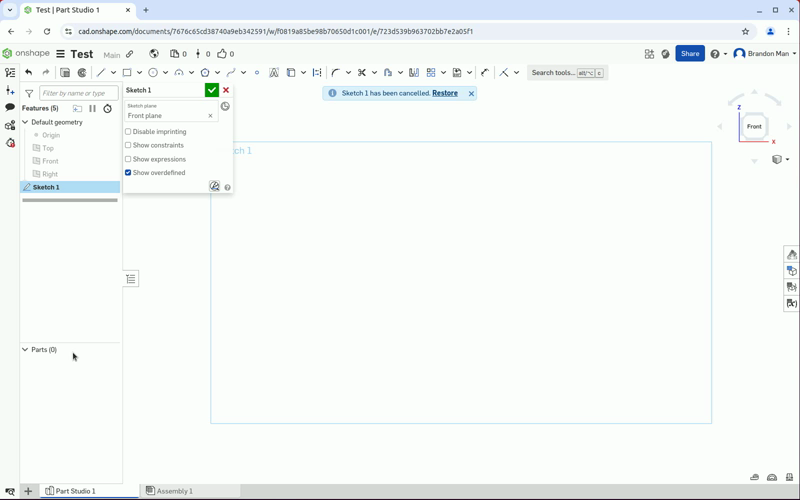
key(l)
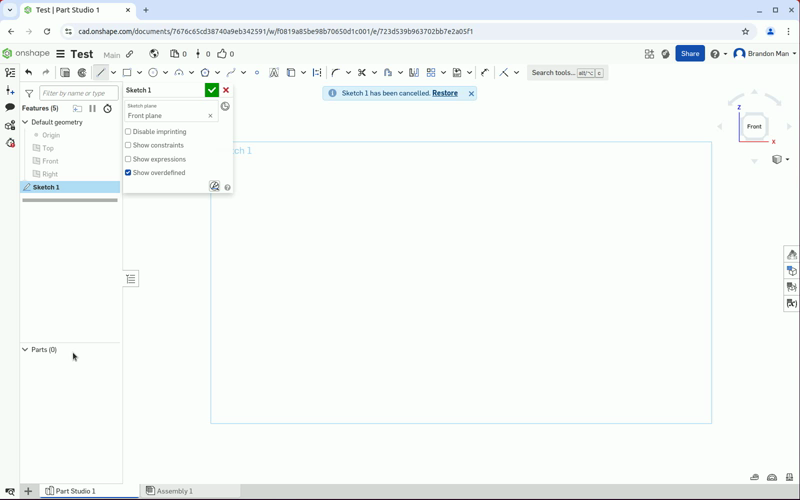
key_down(shift)
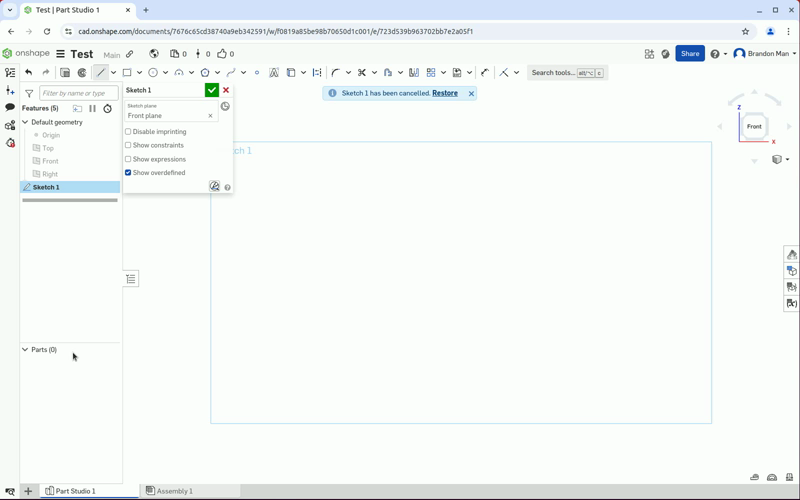
mouse_move(459, 284)
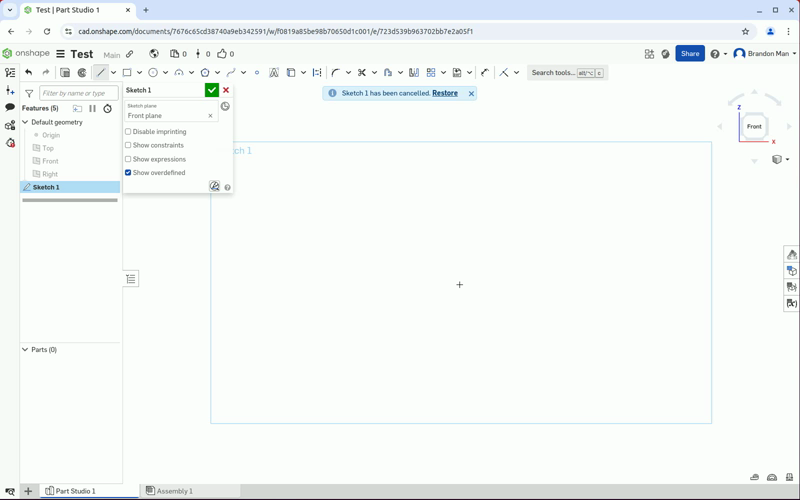
click(459, 284)
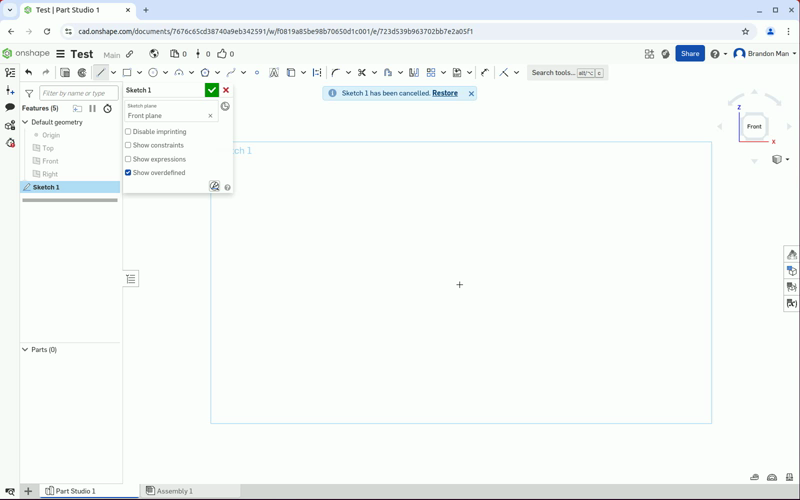
key_up(shift)
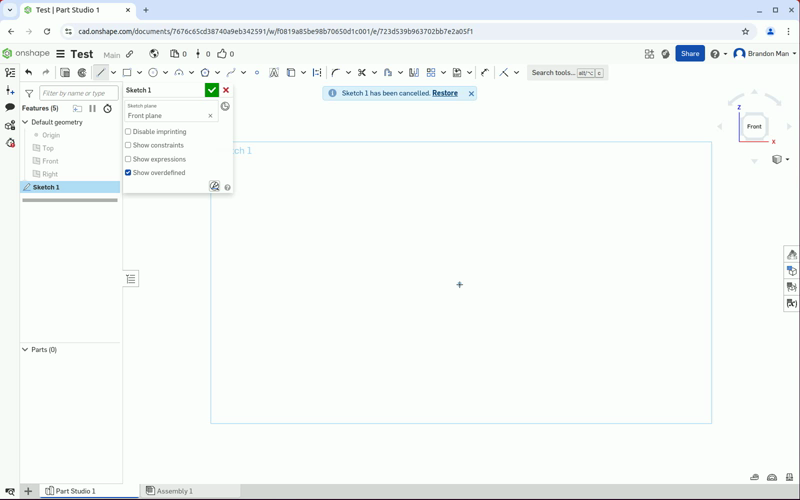
key_down(shift)
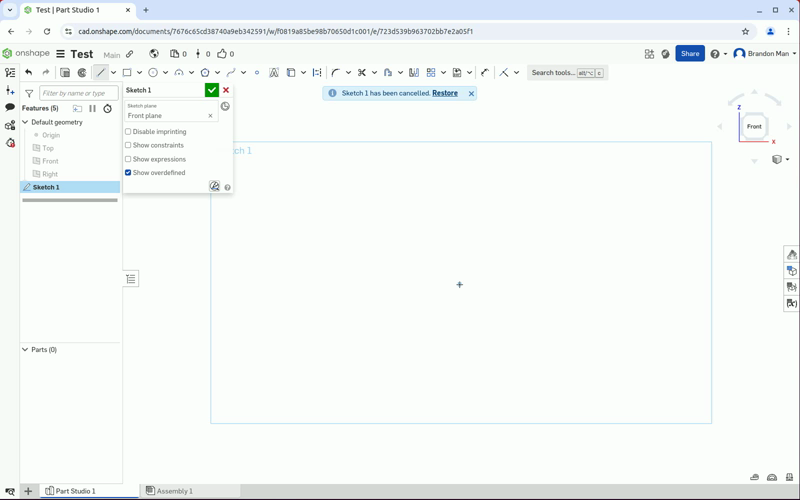
mouse_move(489, 284)
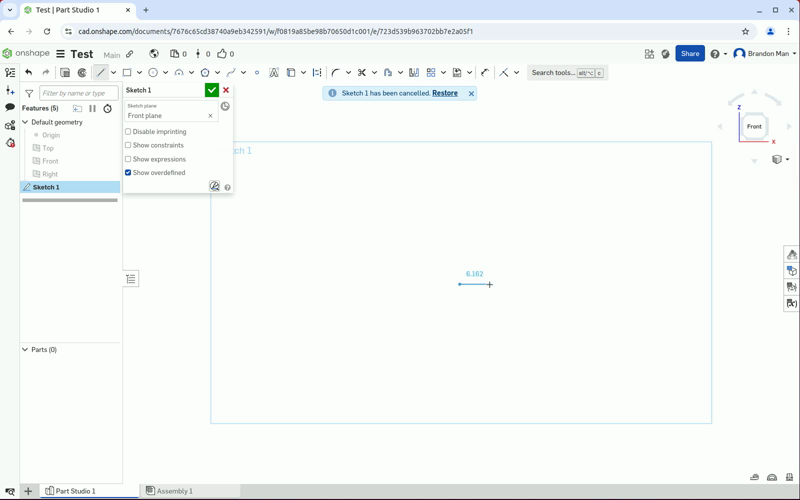
mouse_move(461, 285)
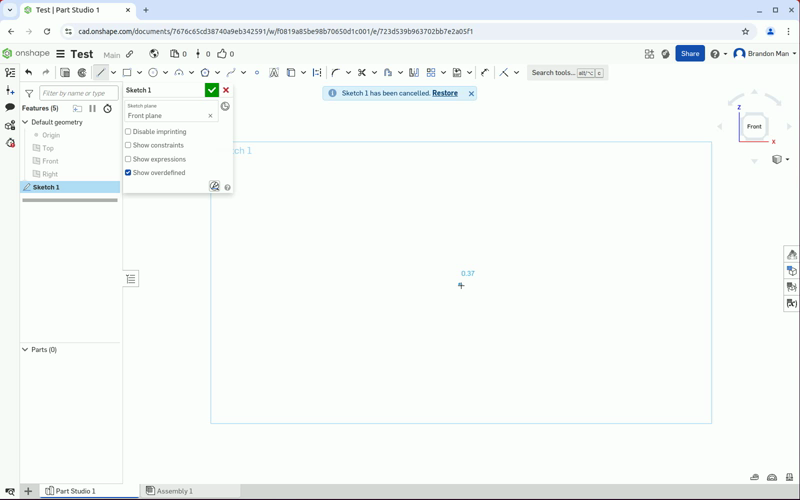
scroll(6)
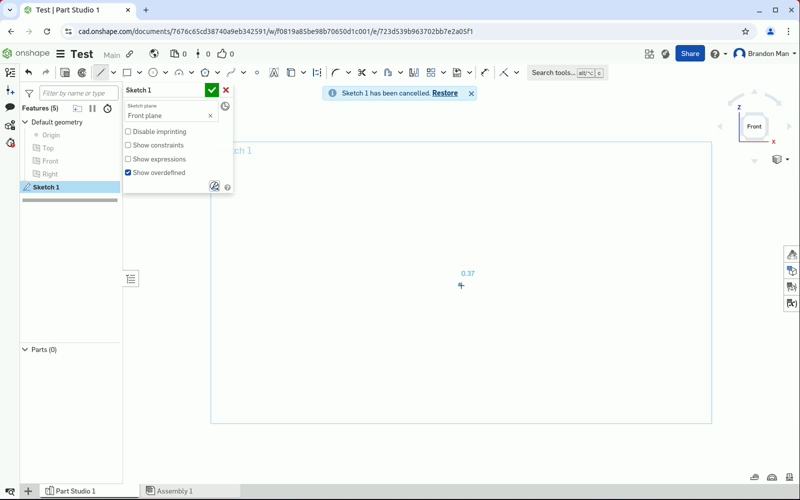
scroll(6)
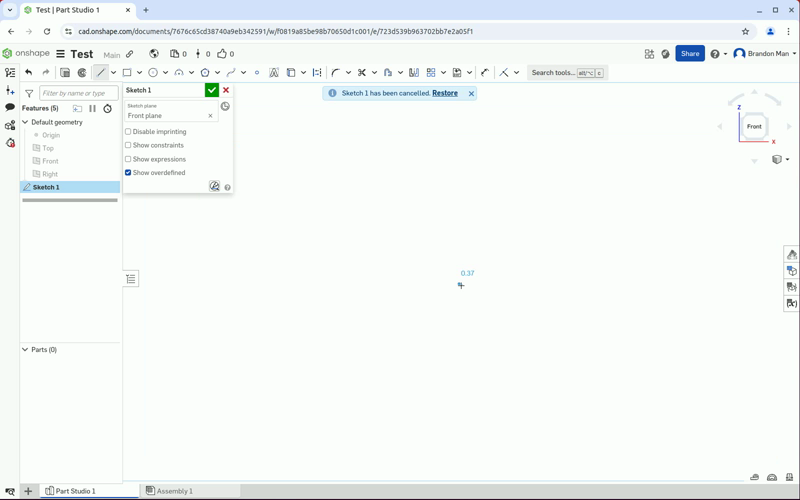
scroll(6)
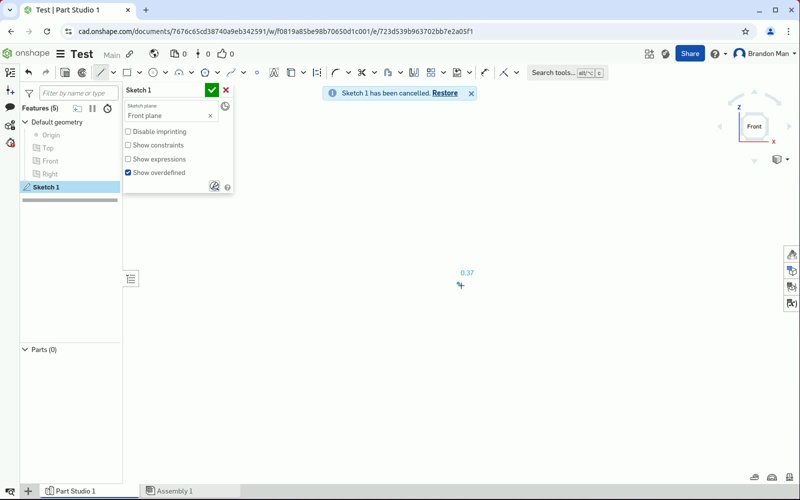
scroll(6)
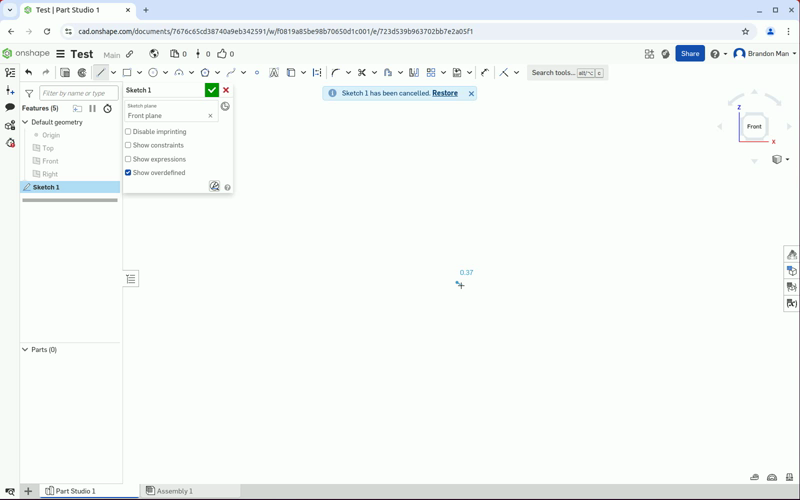
scroll(6)
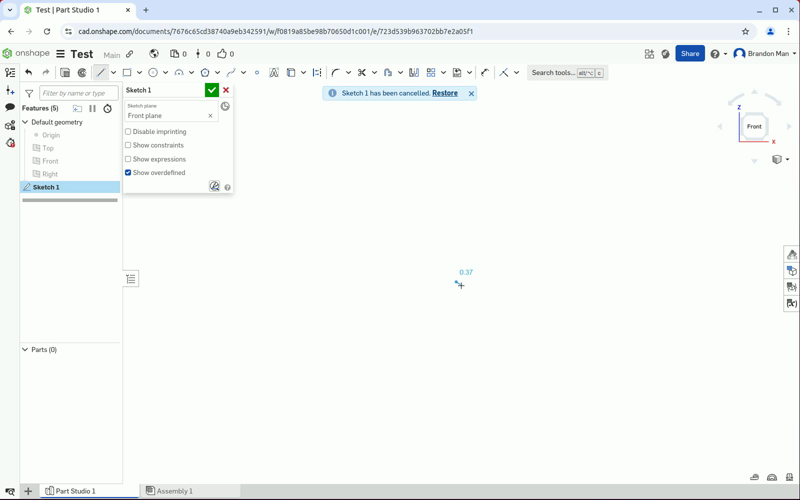
scroll(6)
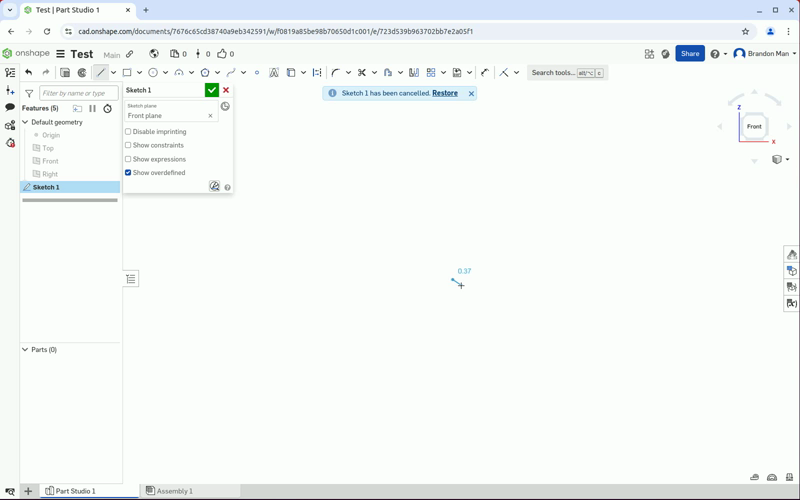
scroll(6)
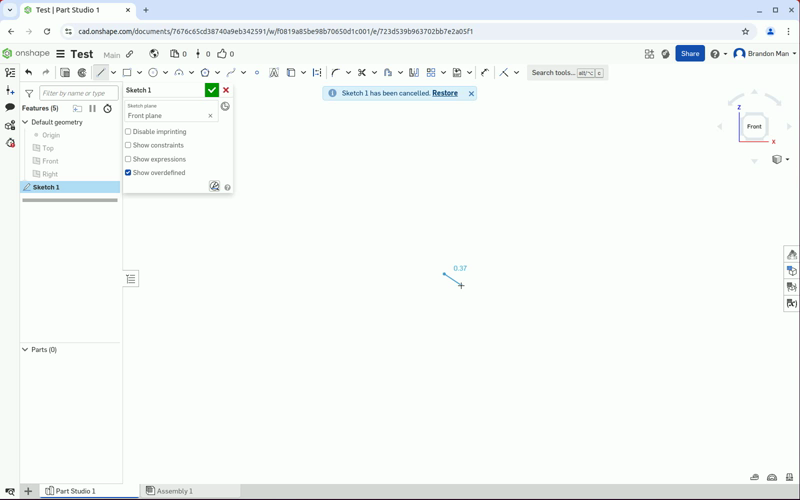
click(461, 285)
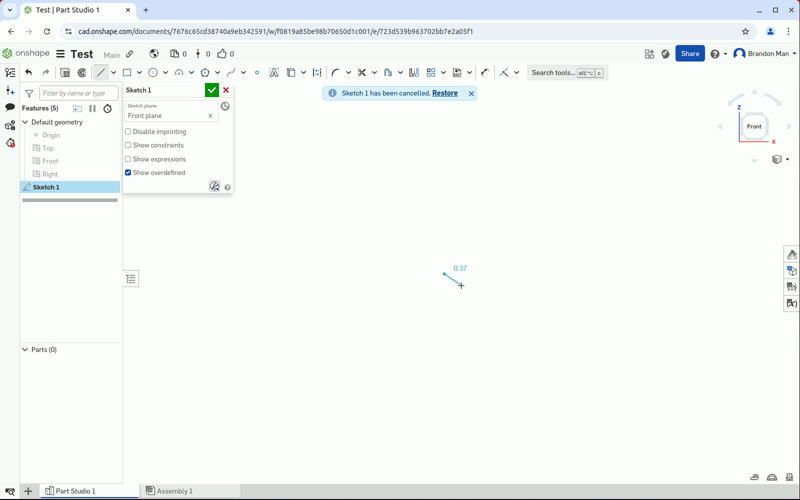
scroll(-6)
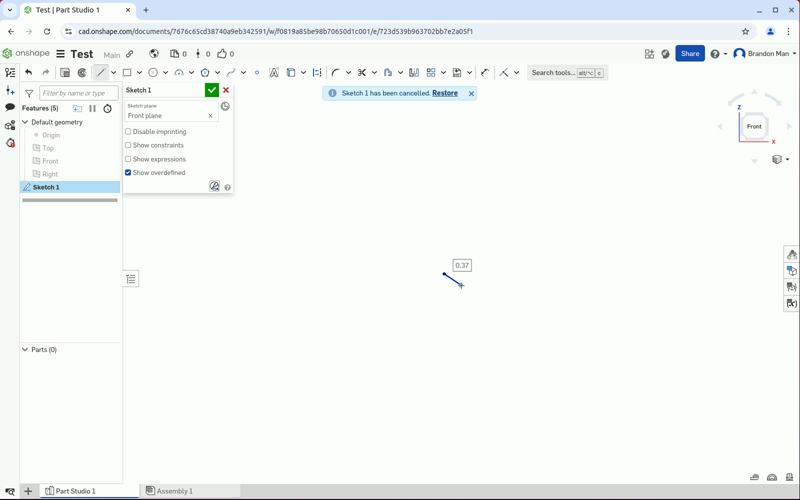
scroll(-6)
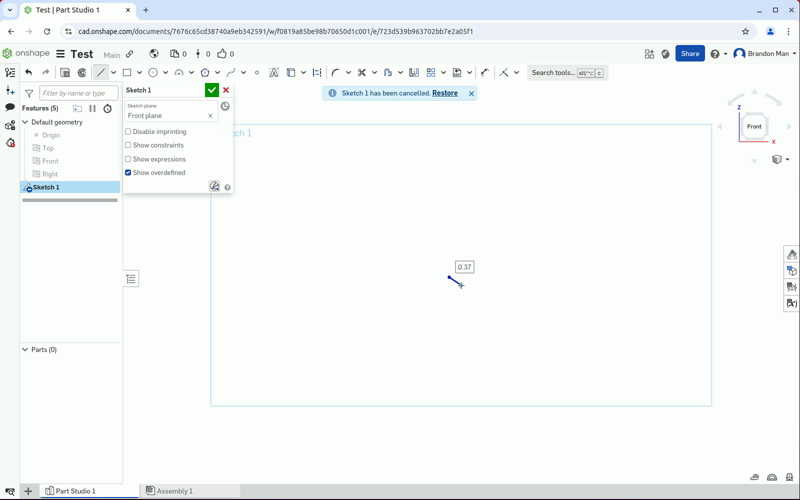
scroll(-6)
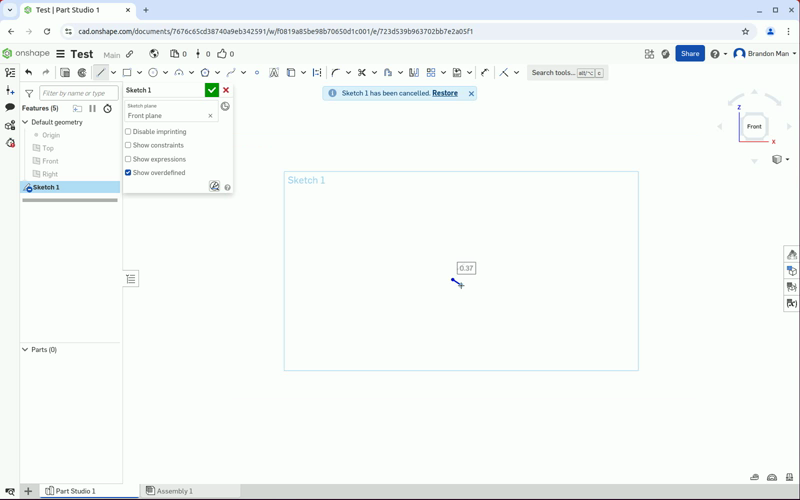
scroll(-6)
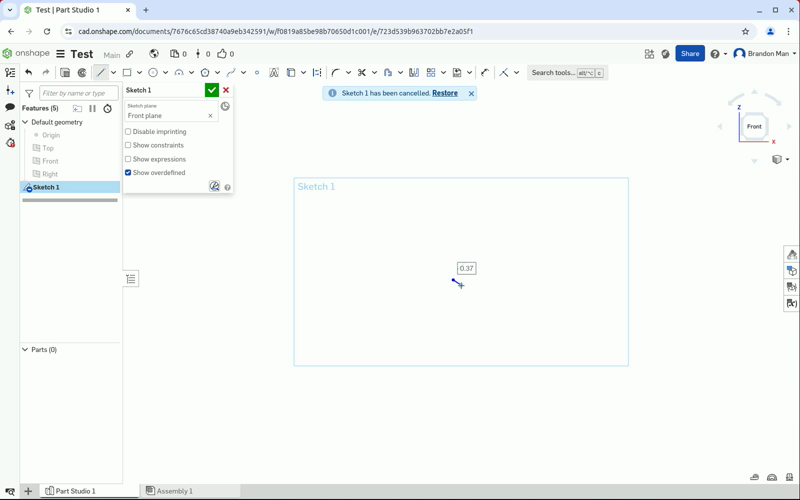
scroll(-6)
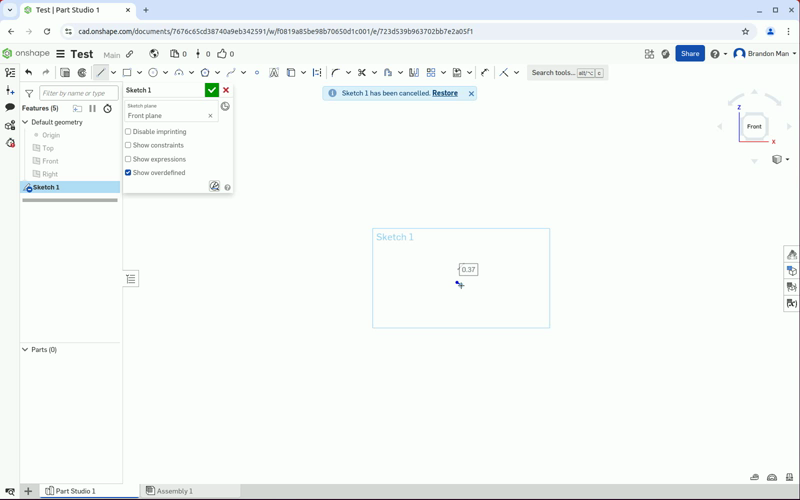
scroll(-6)
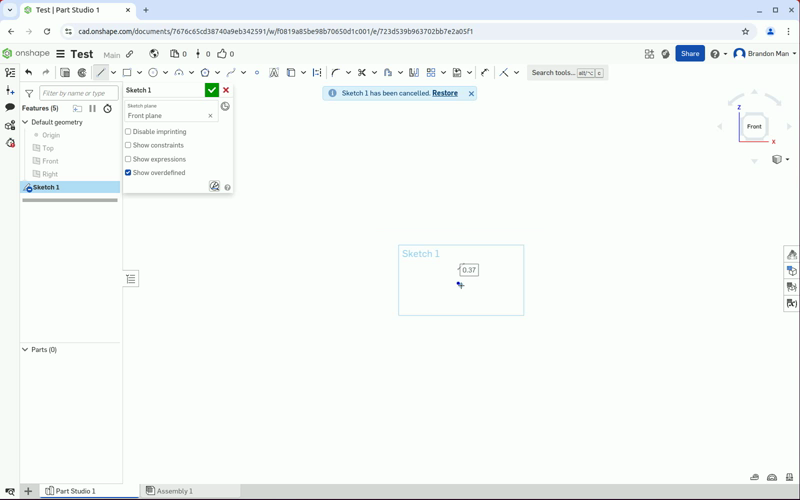
scroll(-6)
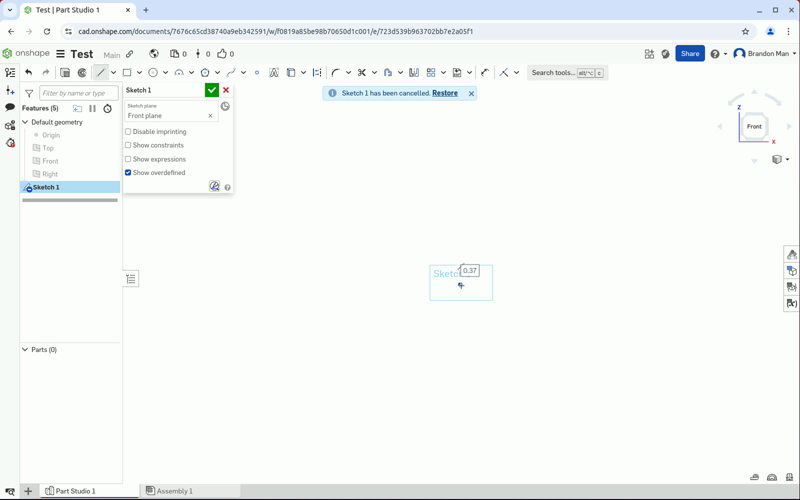
key_up(shift)
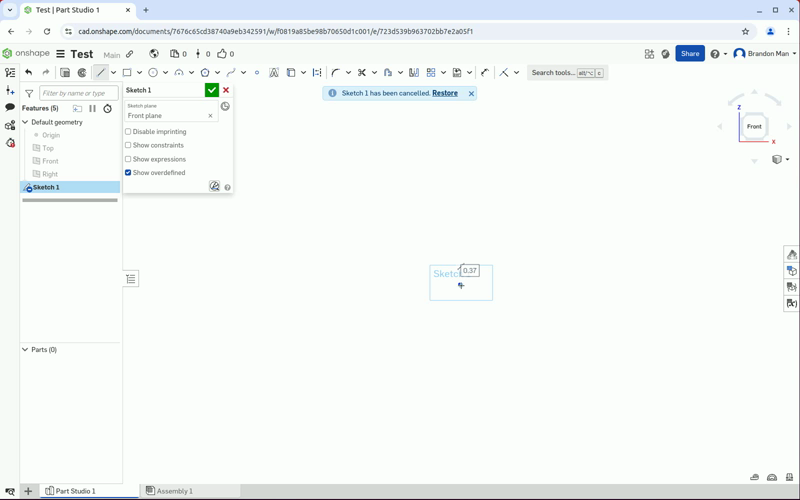
key_down(shift)
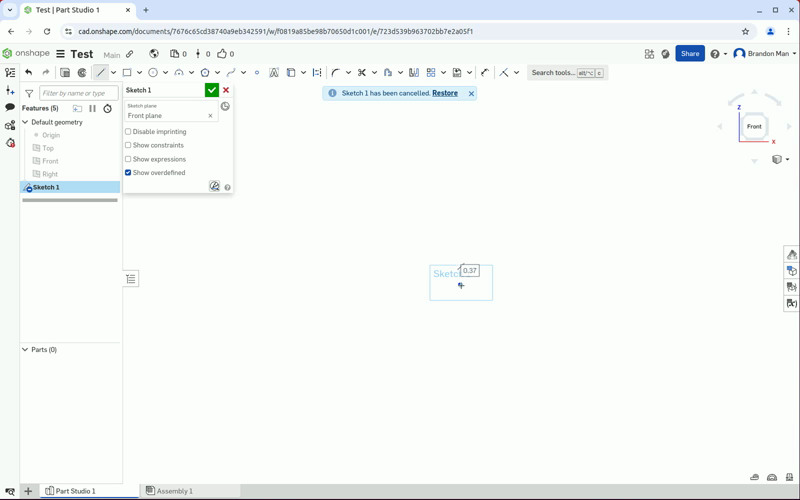
mouse_move(491, 285)
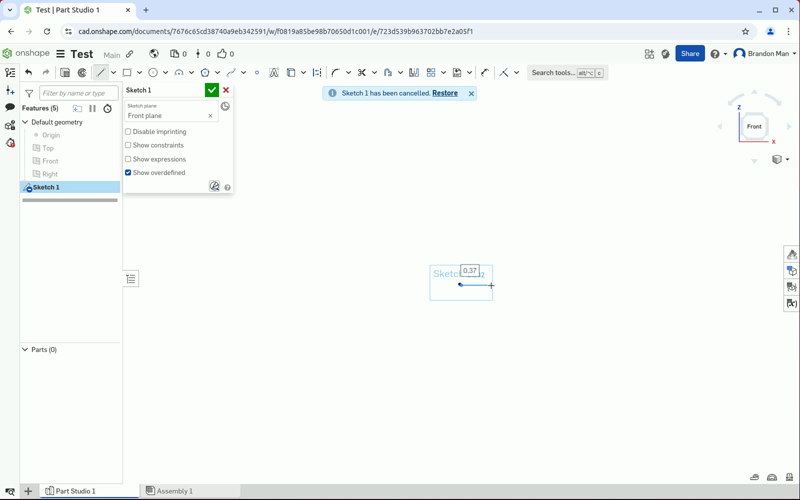
mouse_move(463, 284)
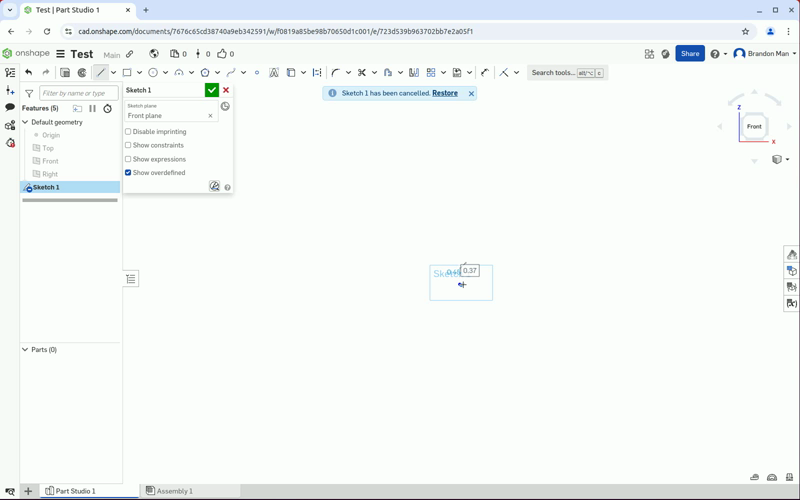
scroll(6)
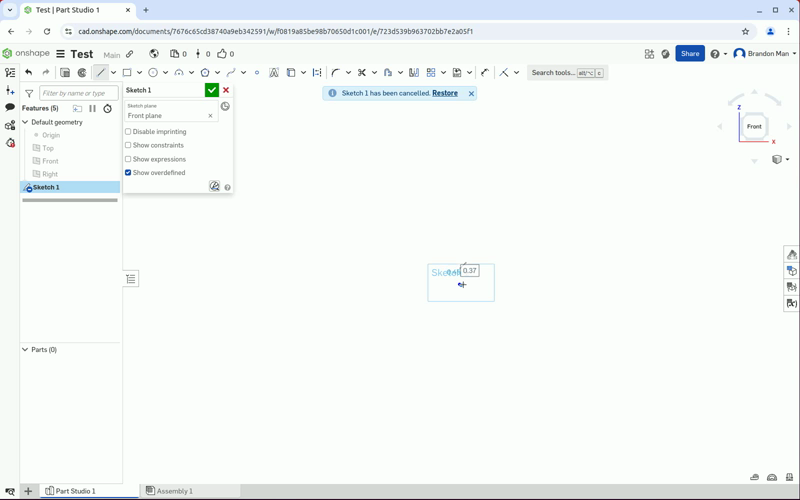
scroll(6)
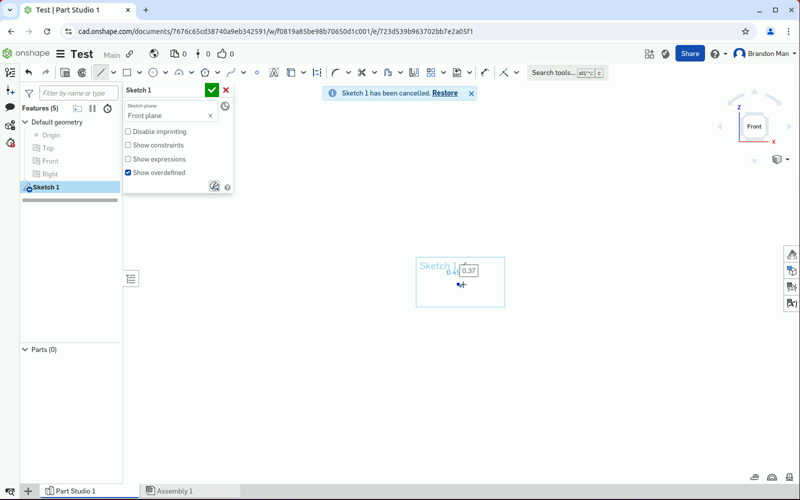
scroll(6)
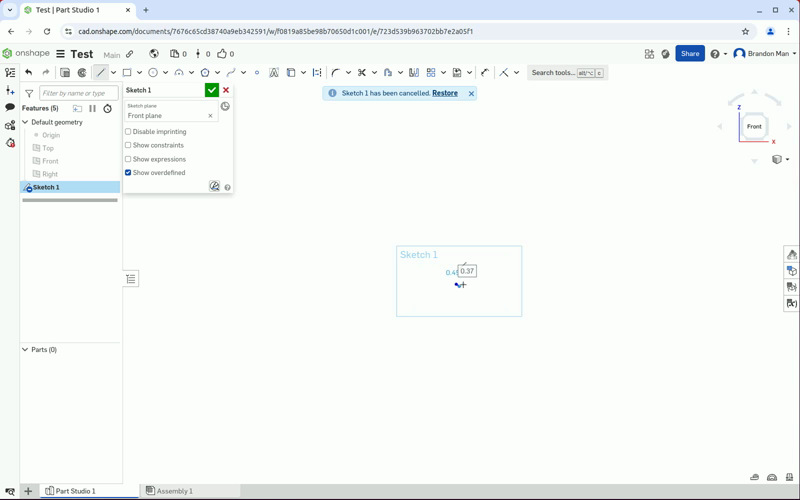
scroll(6)
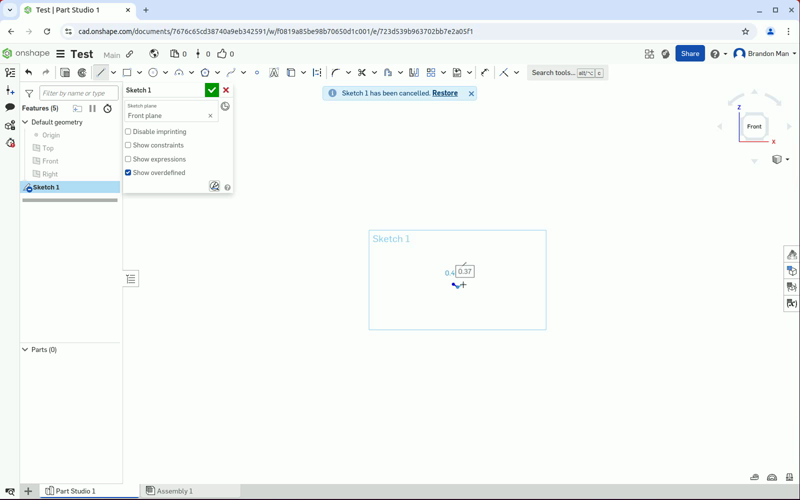
scroll(6)
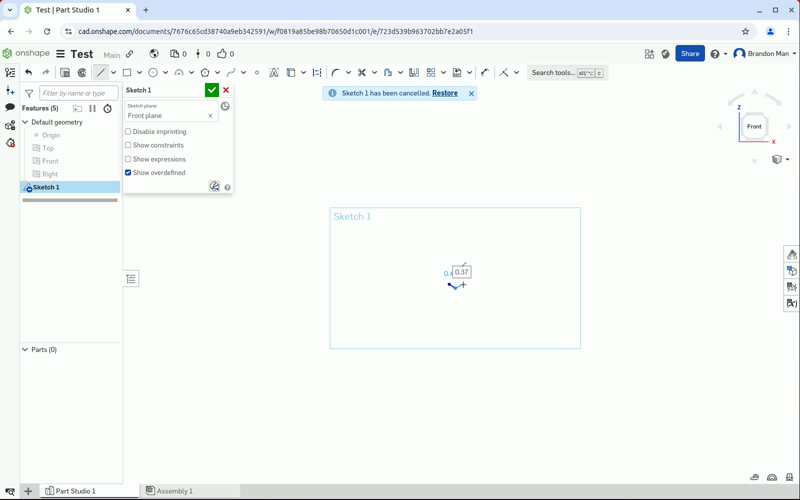
scroll(6)
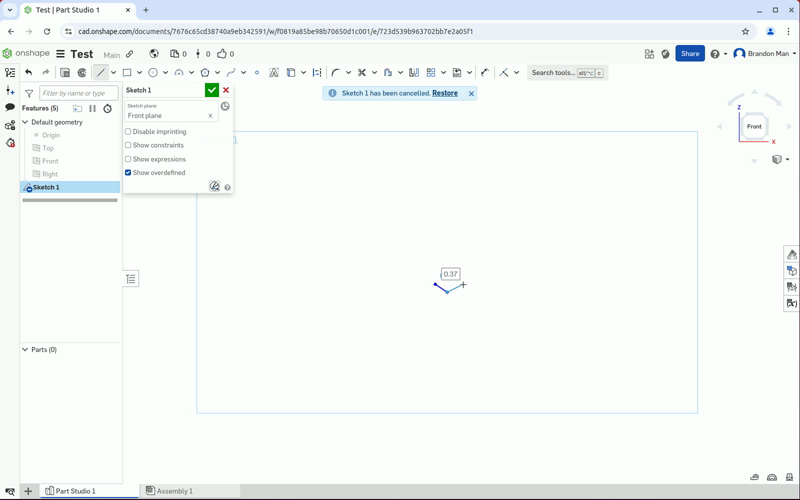
scroll(6)
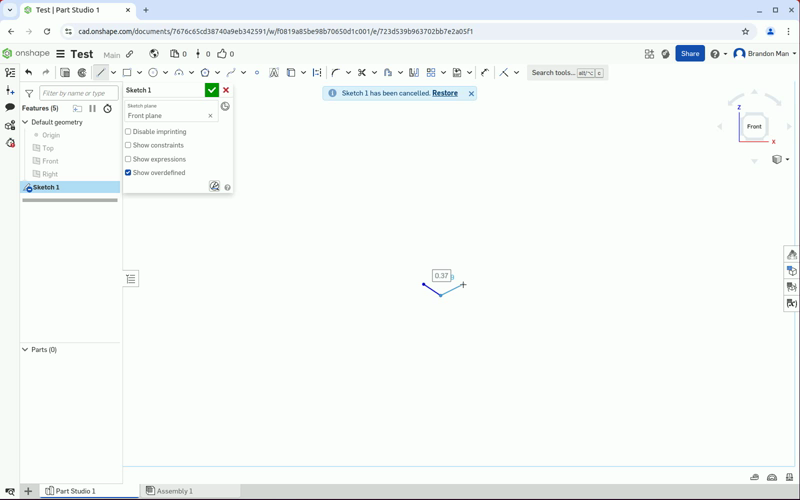
click(463, 284)
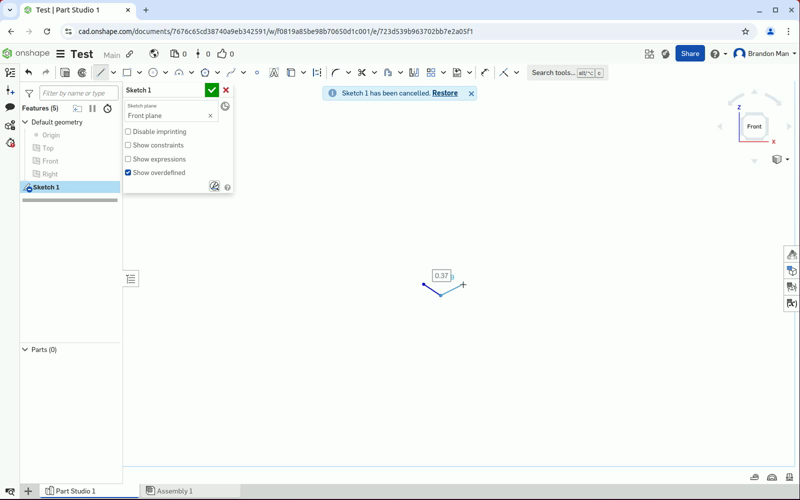
scroll(-6)
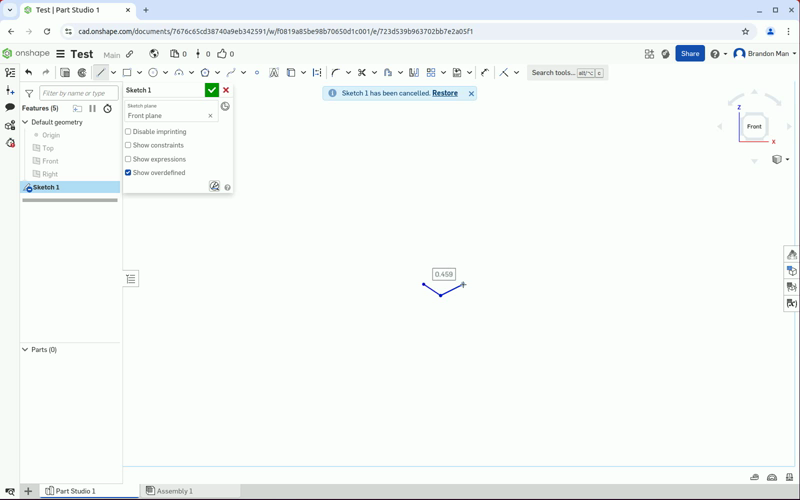
scroll(-6)
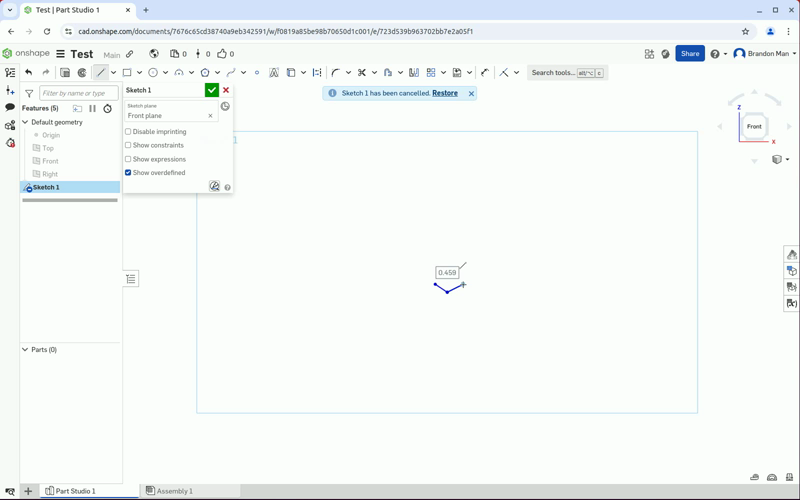
scroll(-6)
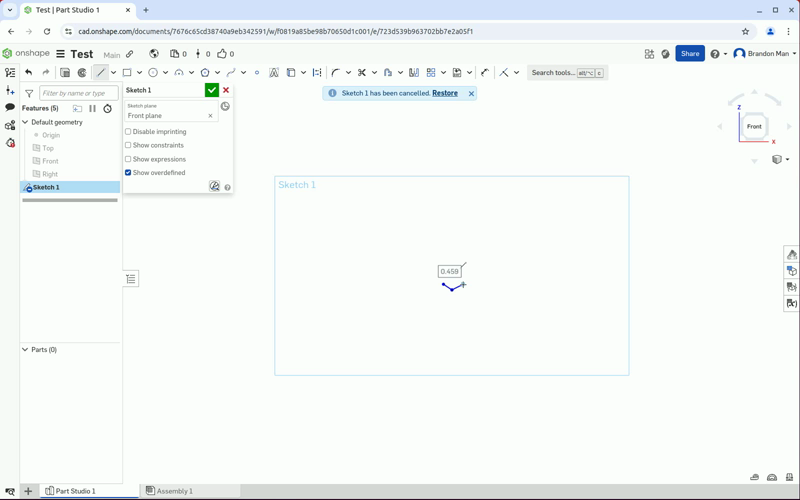
scroll(-6)
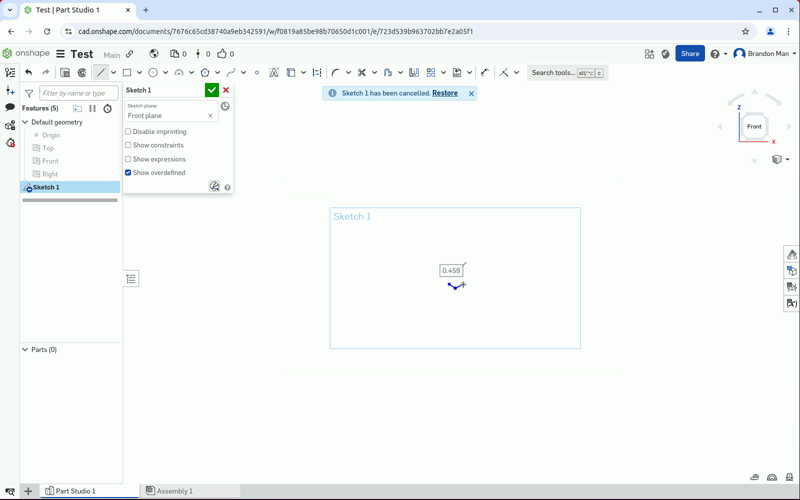
scroll(-6)
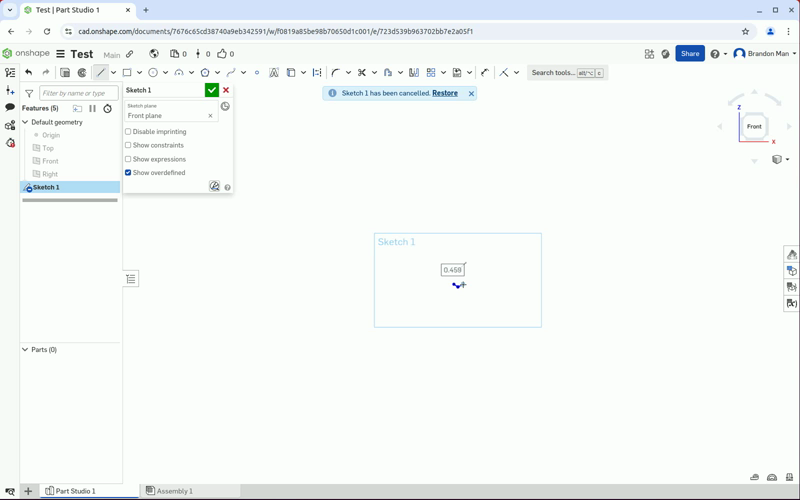
scroll(-6)
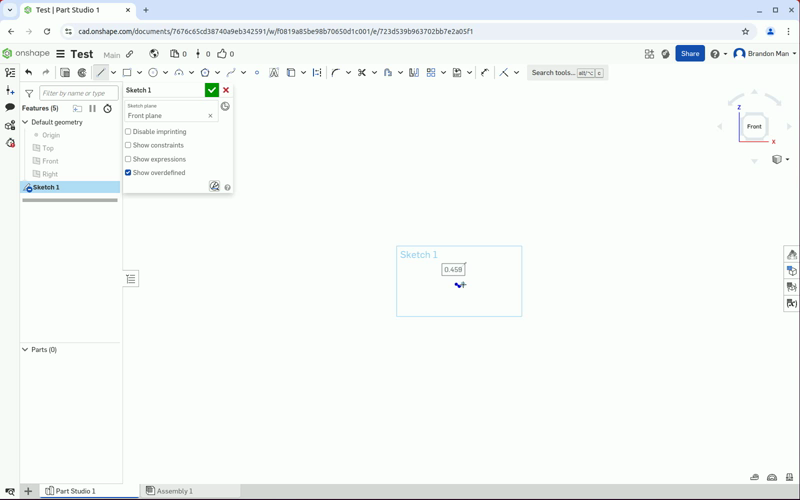
scroll(-6)
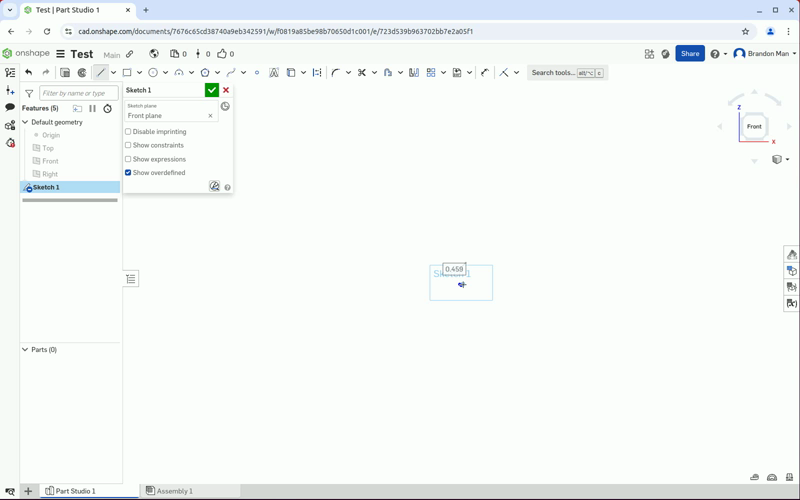
key_up(shift)
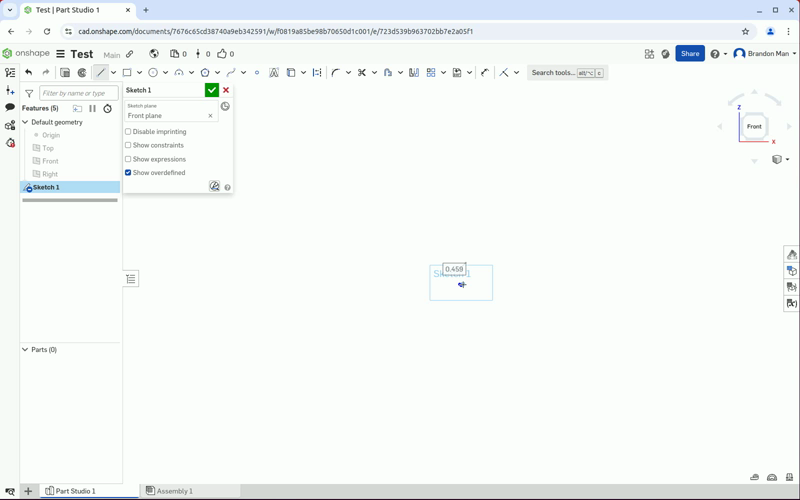
key_down(shift)
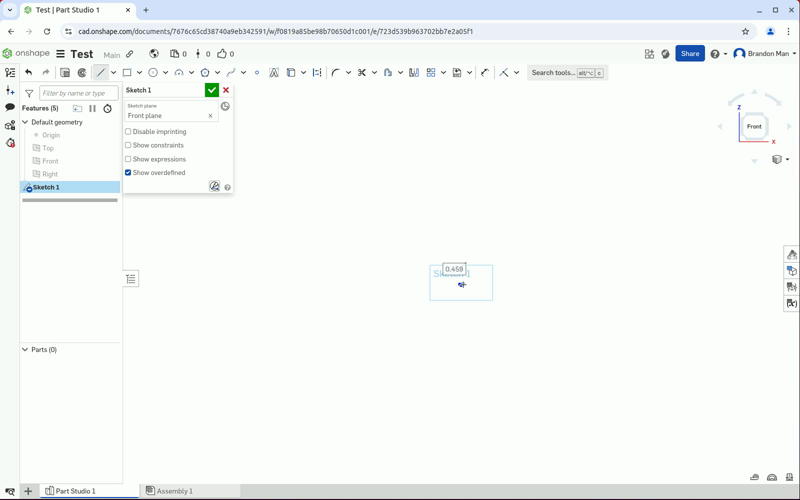
mouse_move(493, 284)
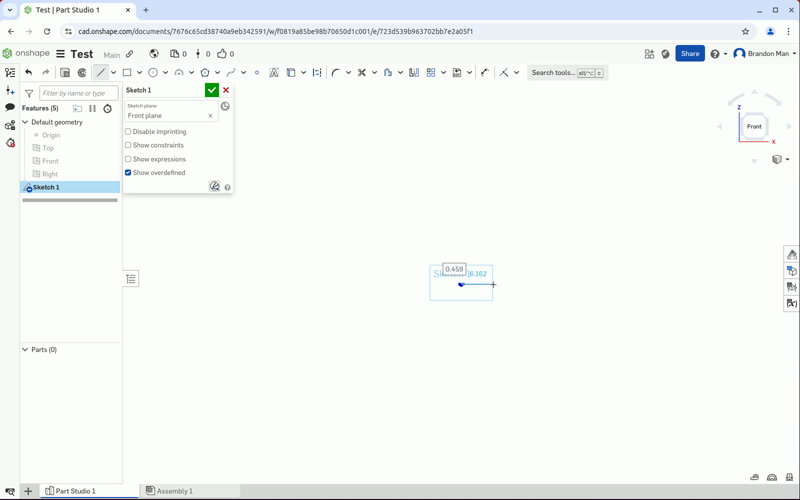
mouse_move(463, 282)
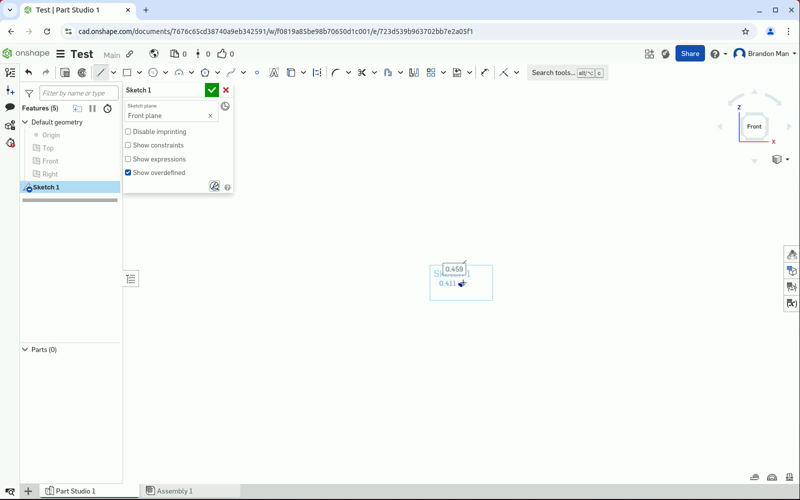
scroll(6)
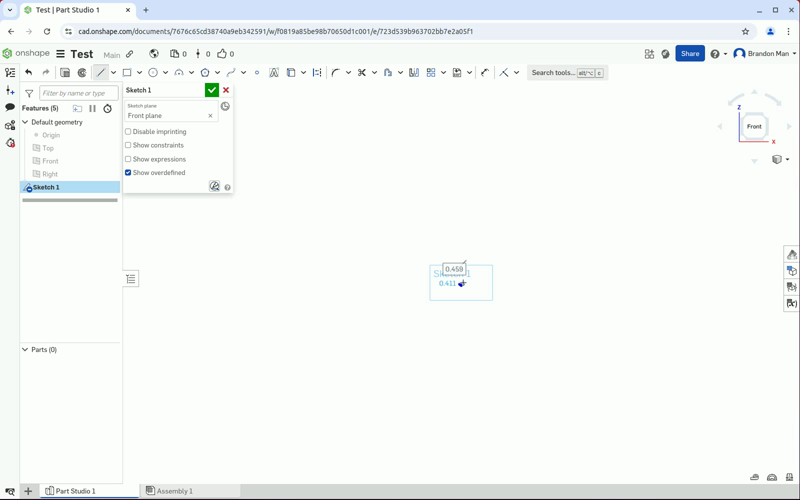
scroll(6)
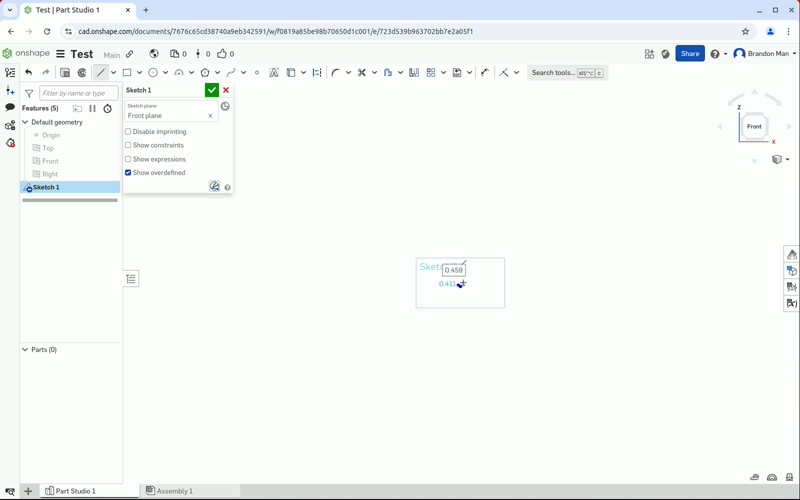
scroll(6)
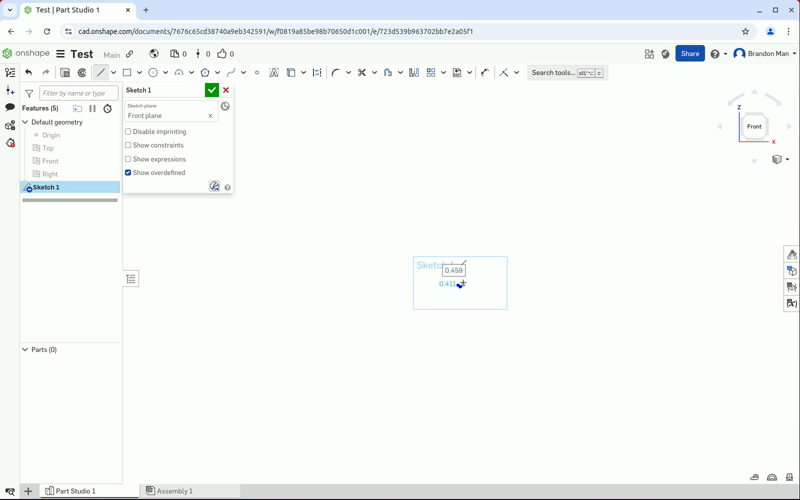
scroll(6)
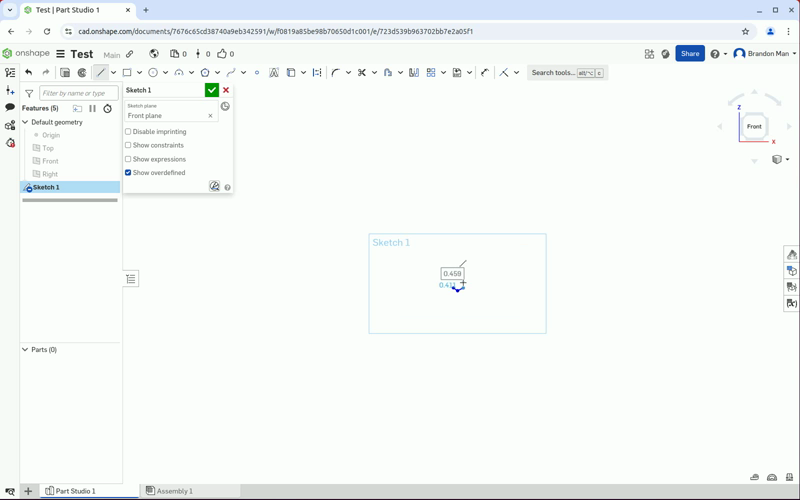
scroll(6)
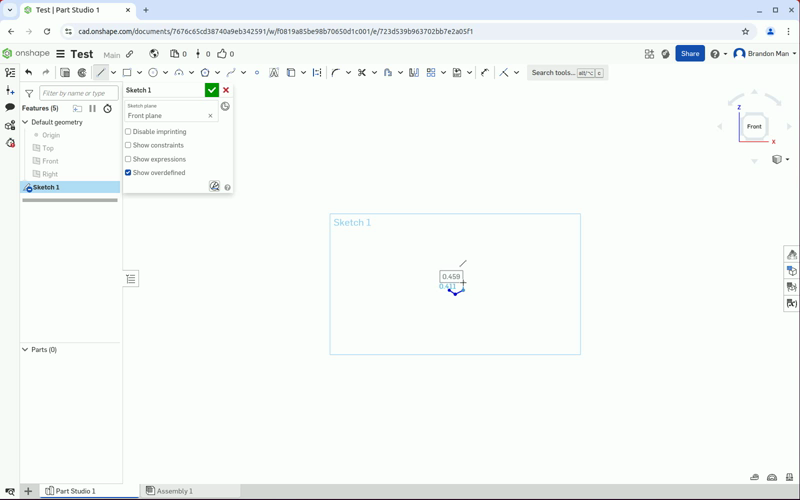
scroll(6)
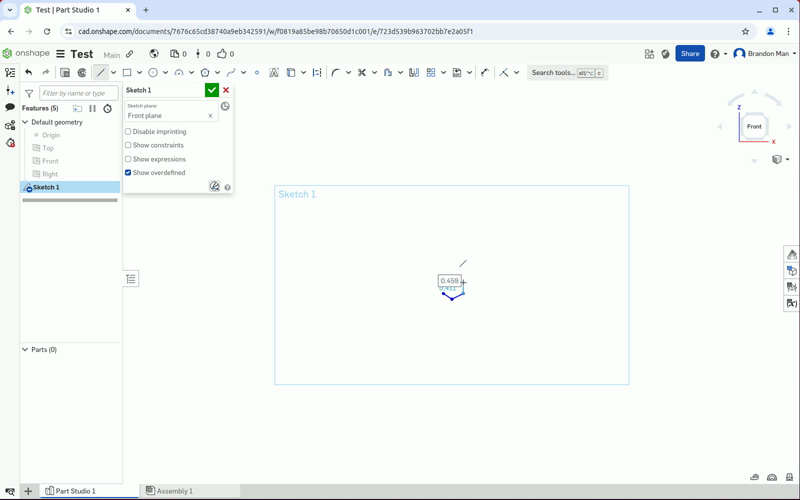
scroll(6)
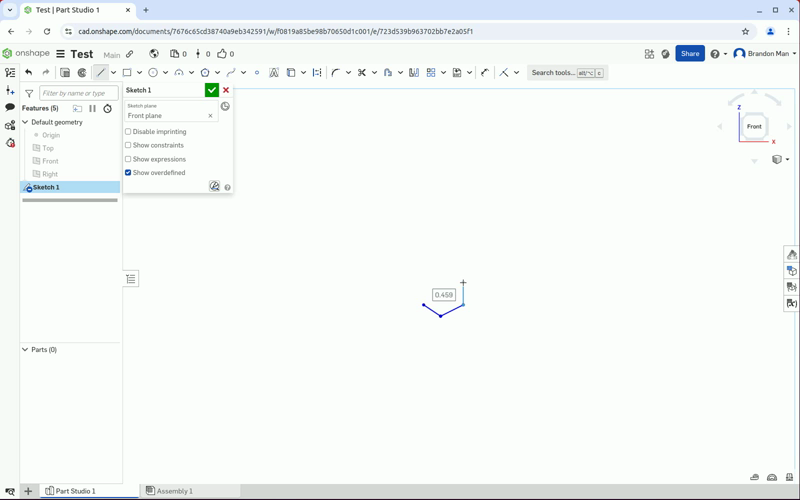
click(463, 282)
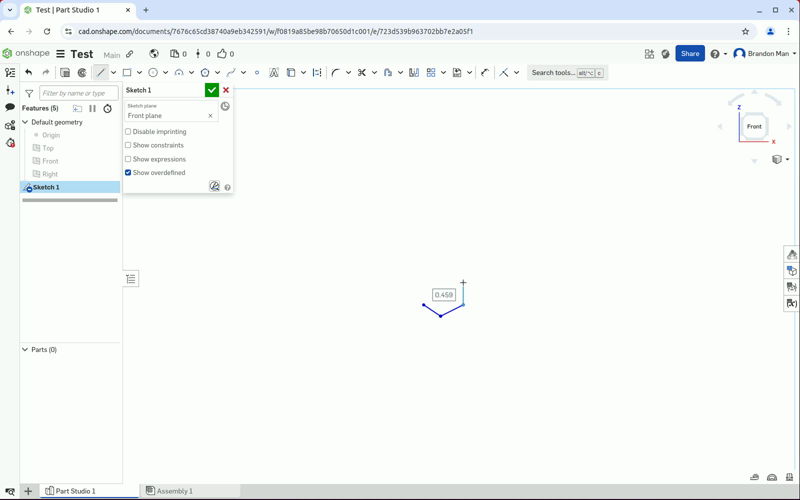
scroll(-6)
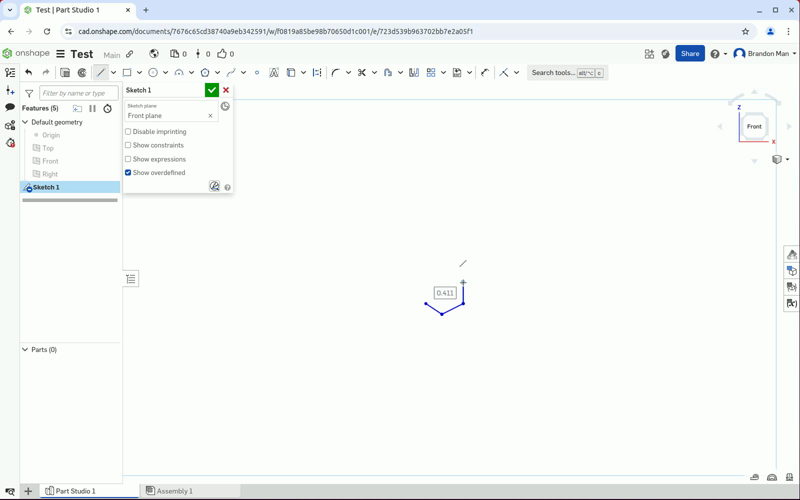
scroll(-6)
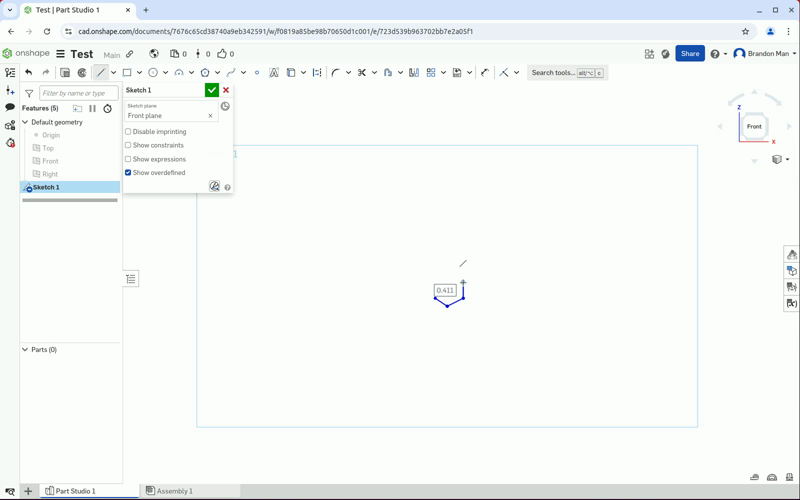
scroll(-6)
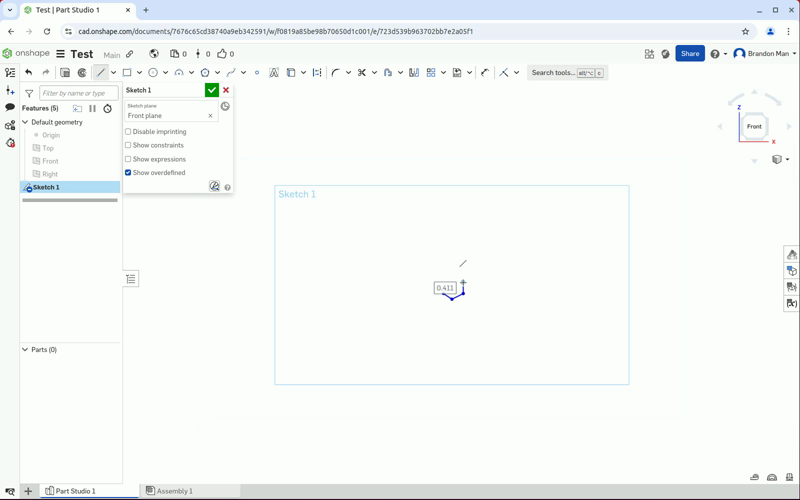
scroll(-6)
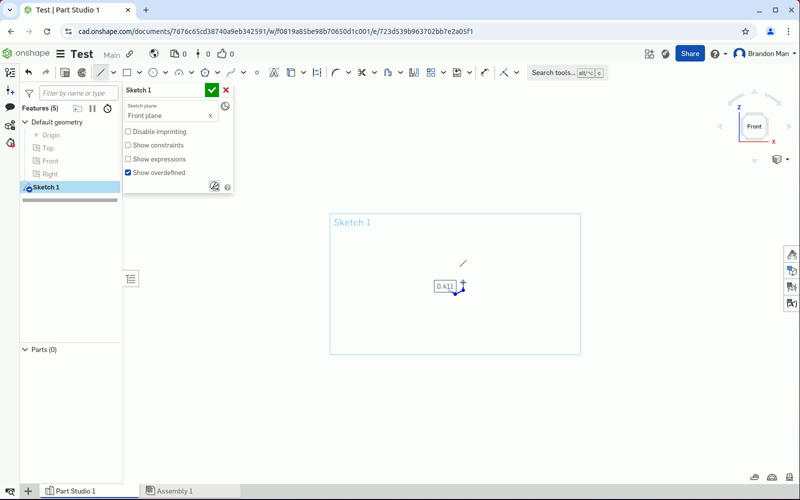
scroll(-6)
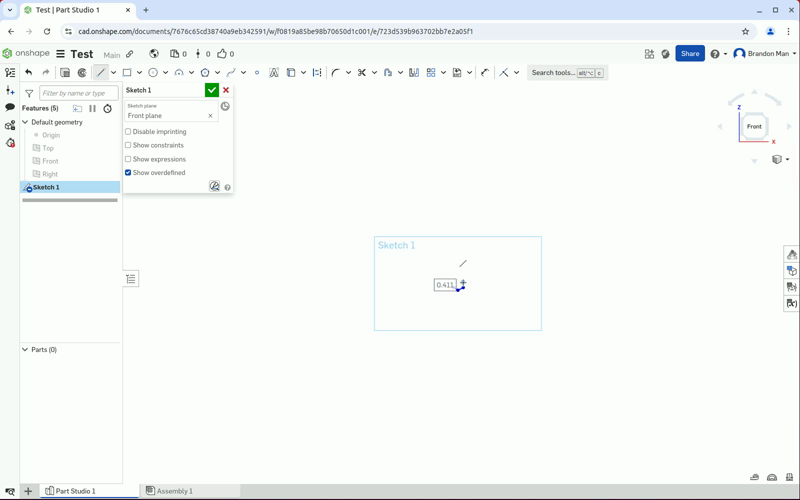
scroll(-6)
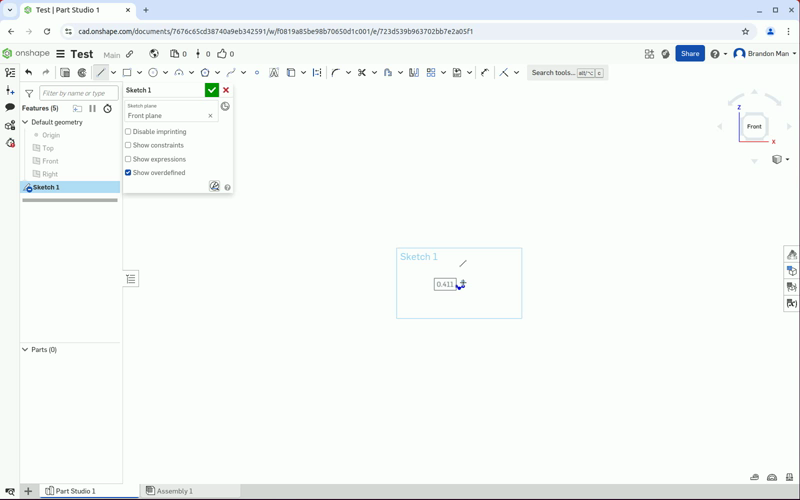
scroll(-6)
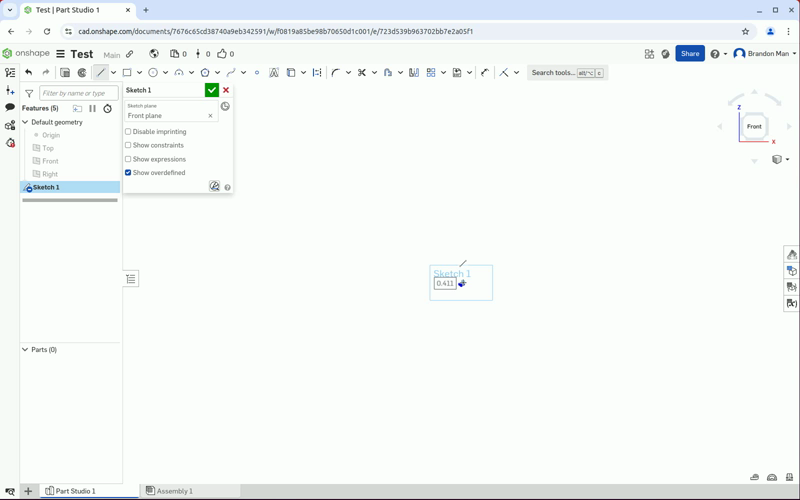
key_up(shift)
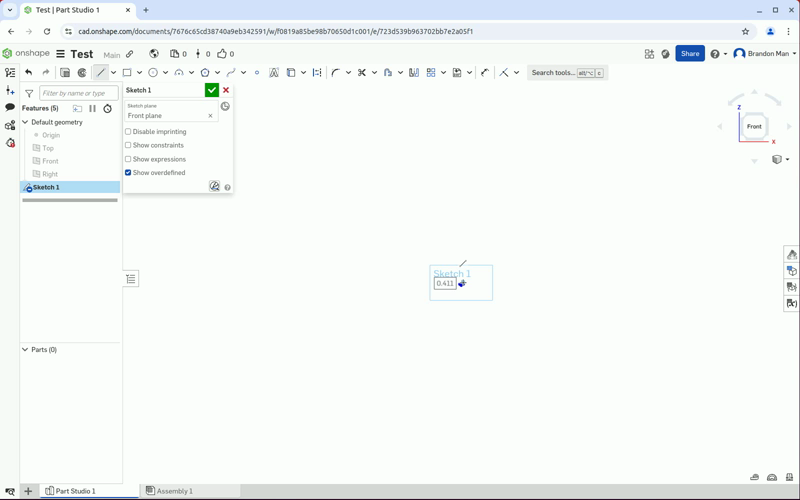
key_down(shift)
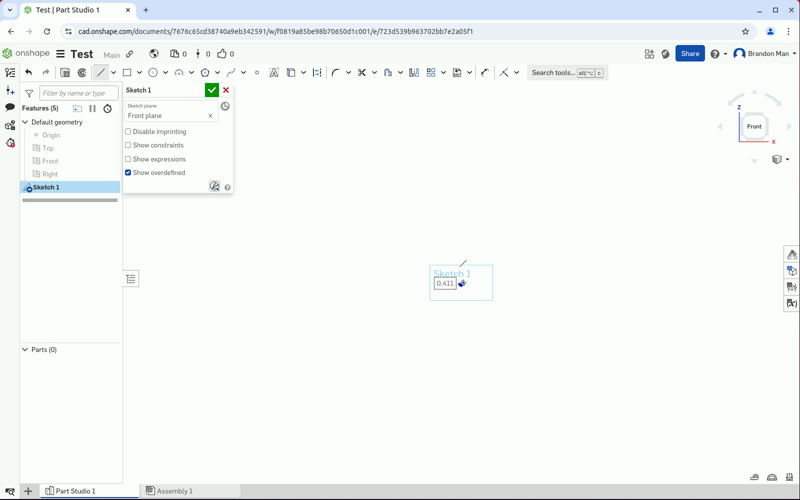
mouse_move(493, 282)
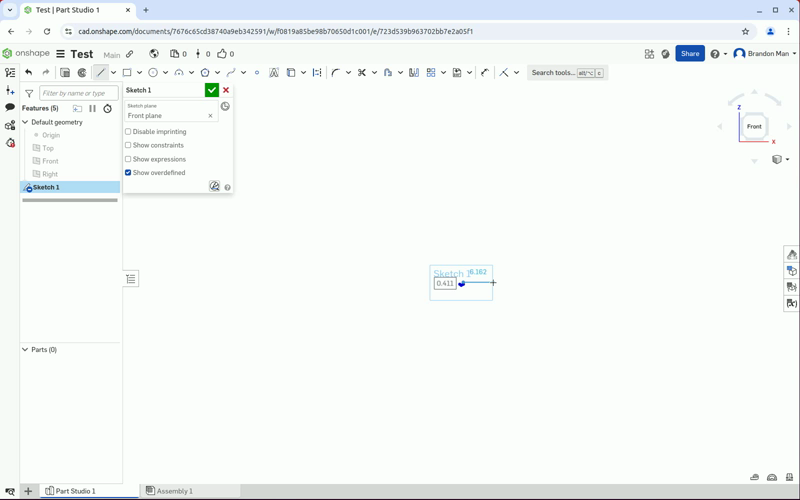
mouse_move(461, 281)
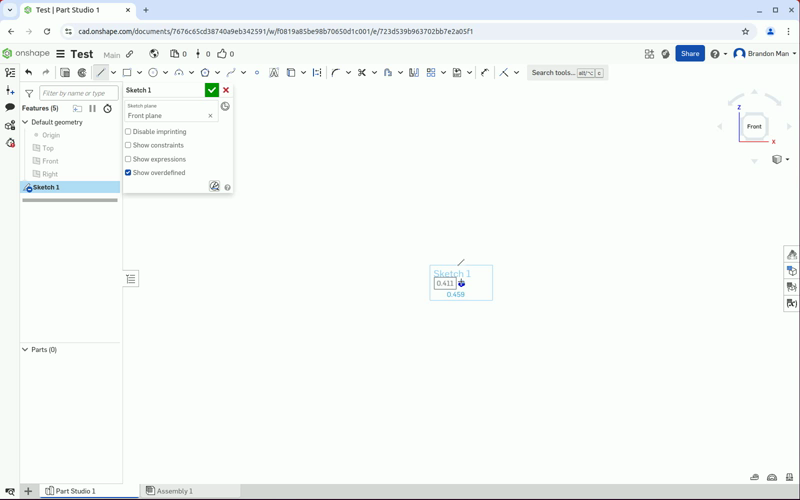
scroll(6)
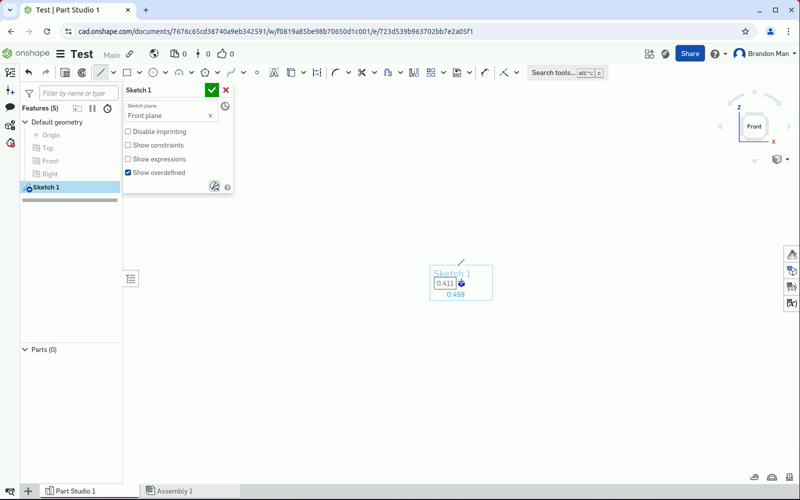
scroll(6)
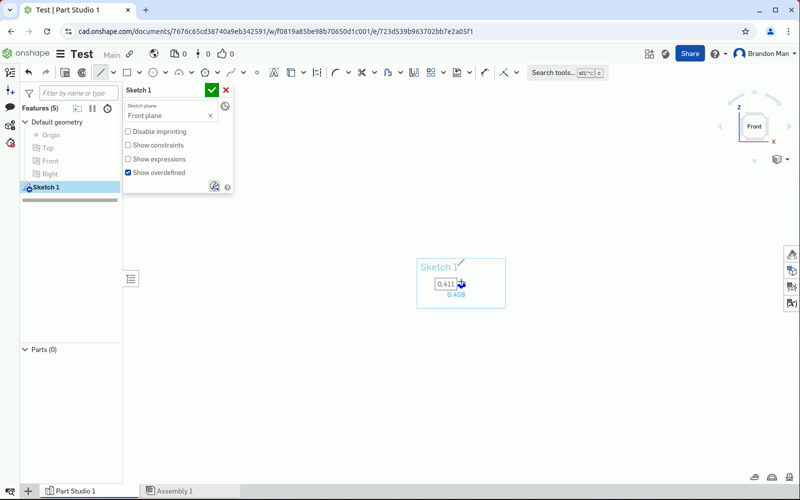
scroll(6)
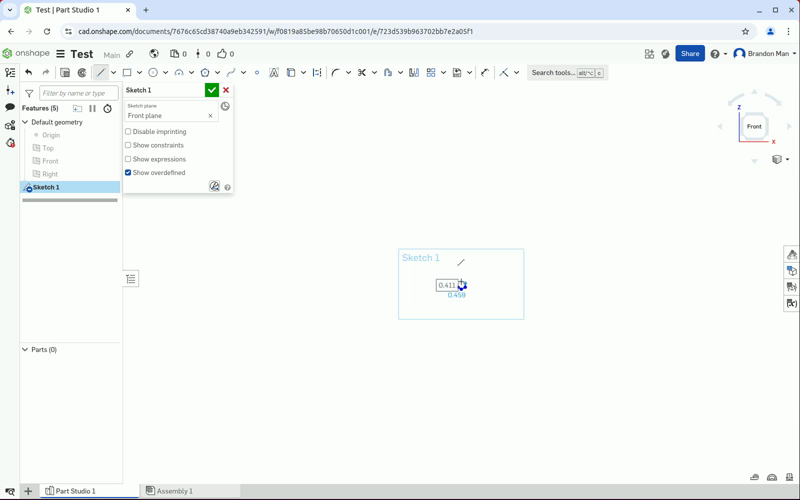
scroll(6)
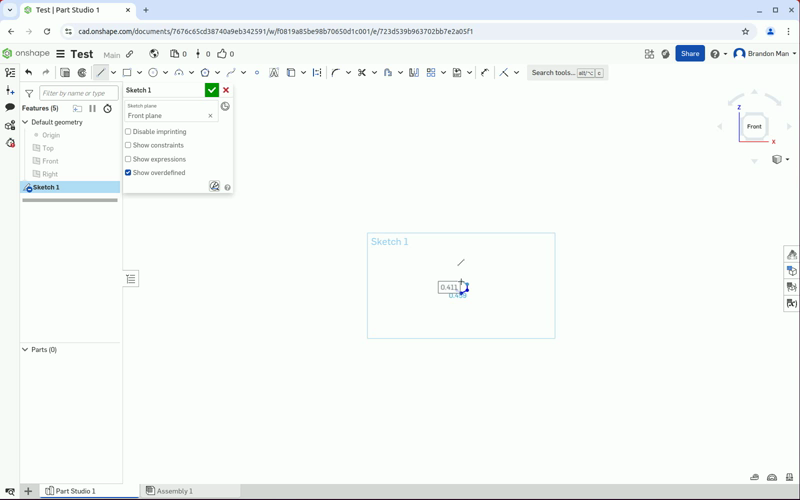
scroll(6)
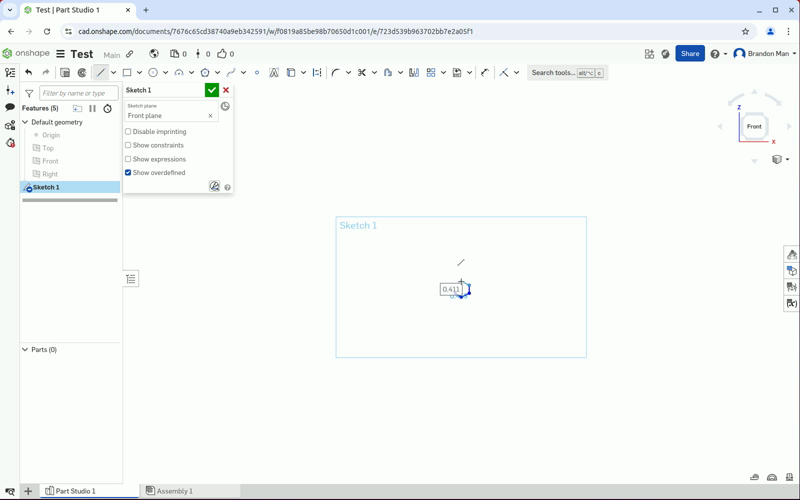
scroll(6)
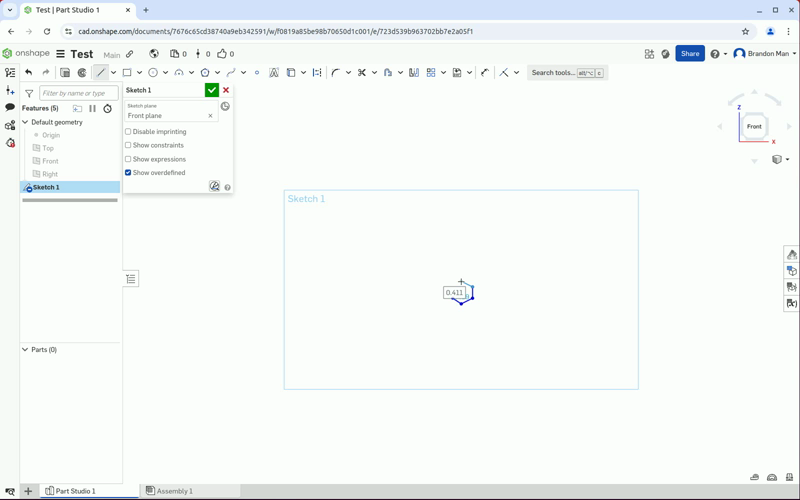
scroll(6)
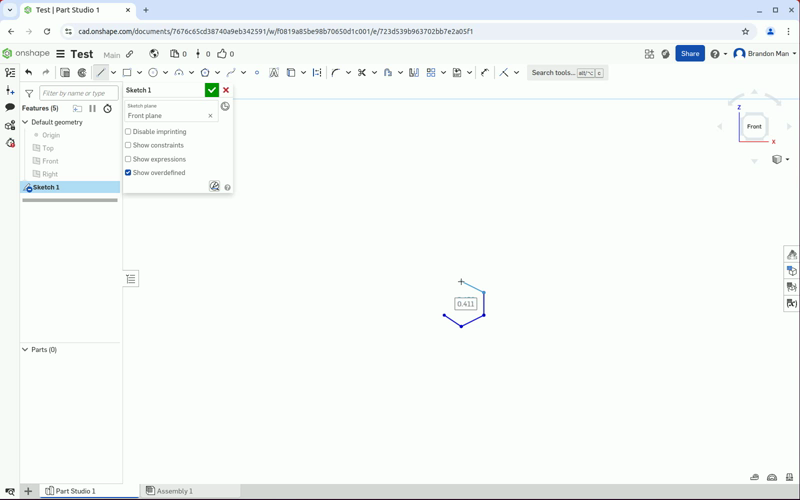
click(461, 281)
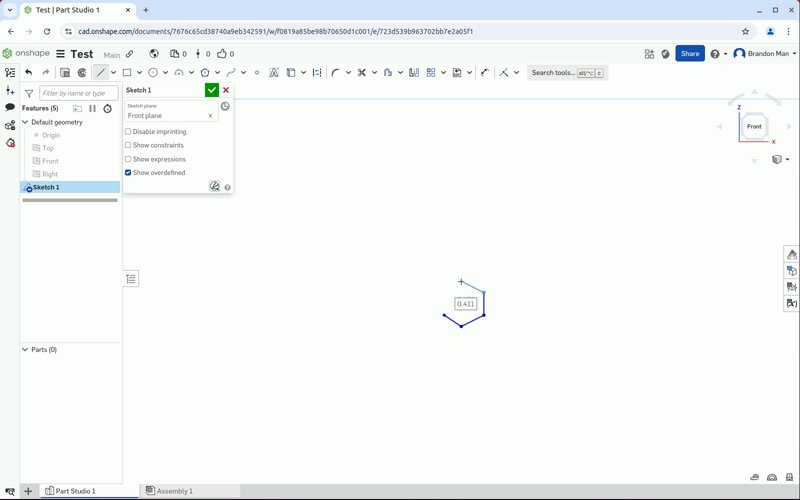
scroll(-6)
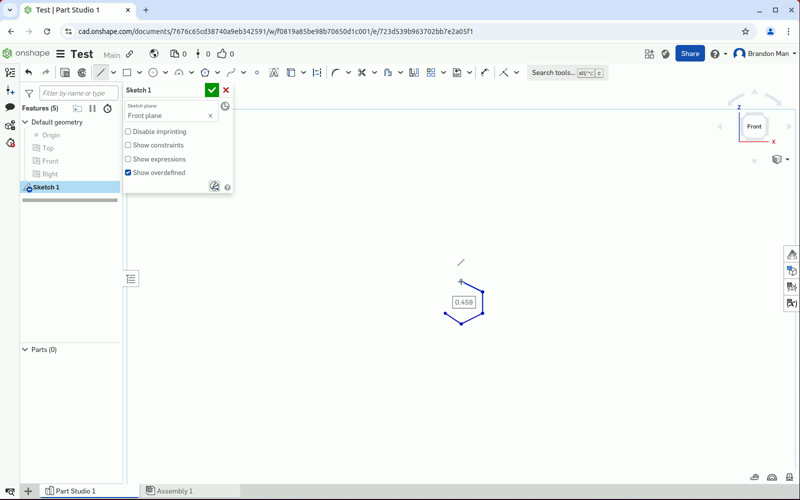
scroll(-6)
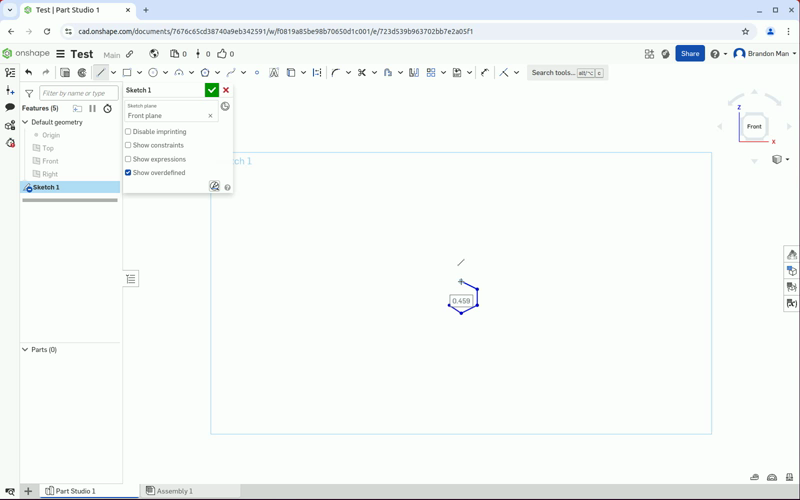
scroll(-6)
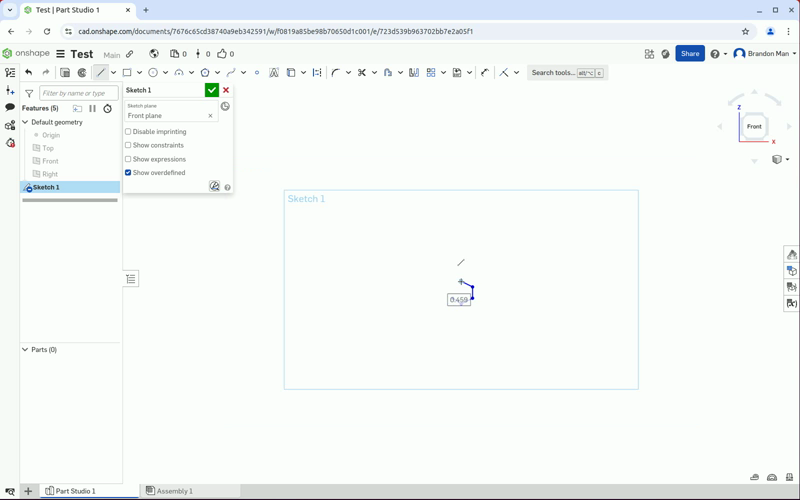
scroll(-6)
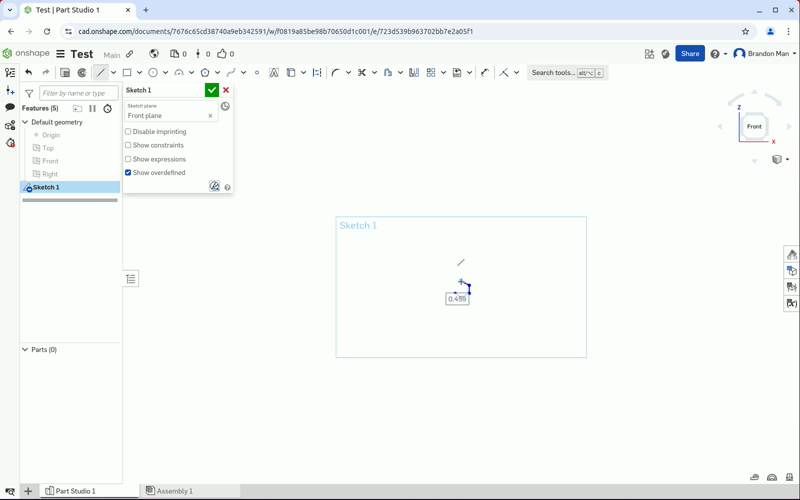
scroll(-6)
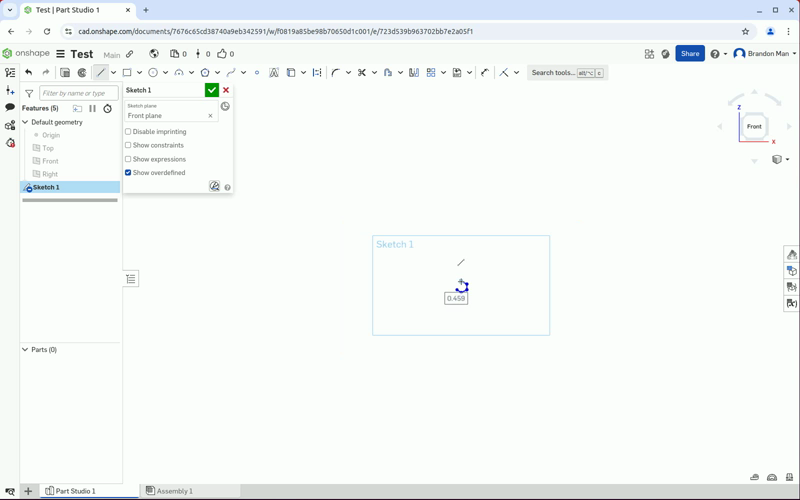
scroll(-6)
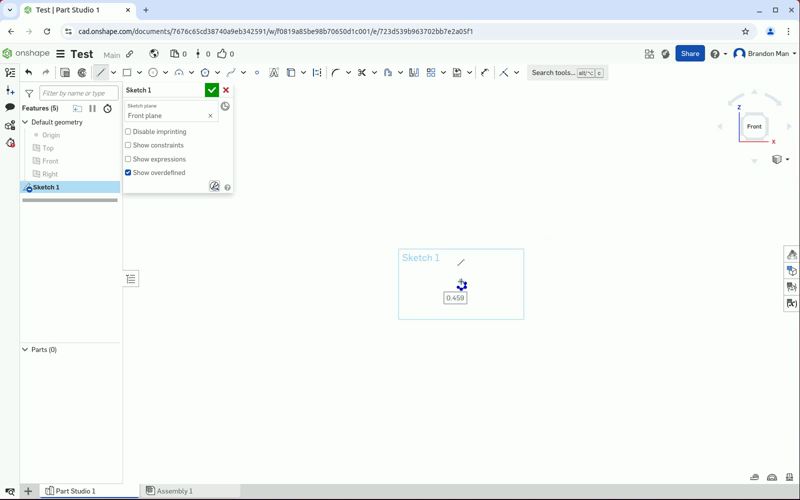
scroll(-6)
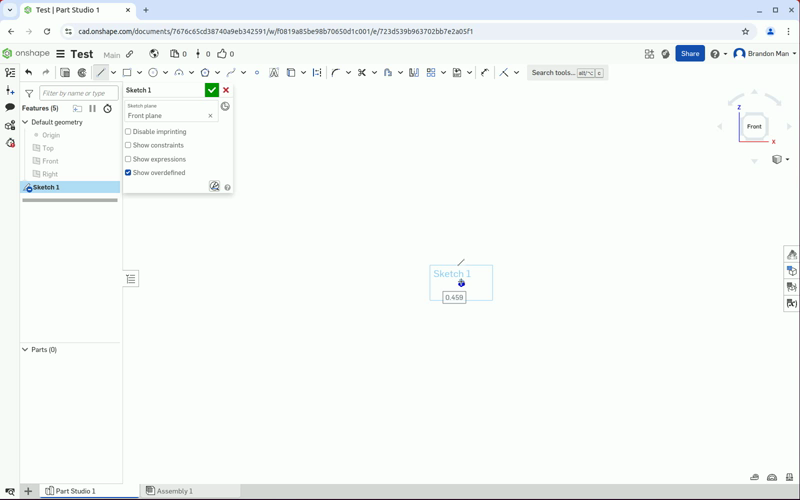
key_up(shift)
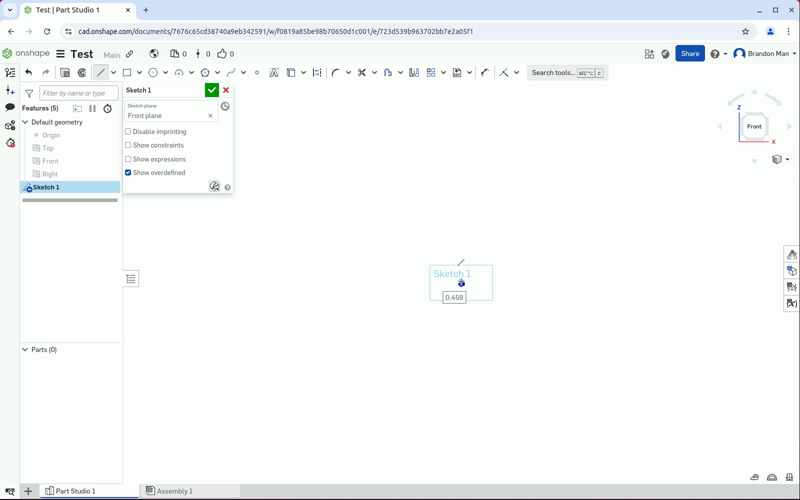
key_down(shift)
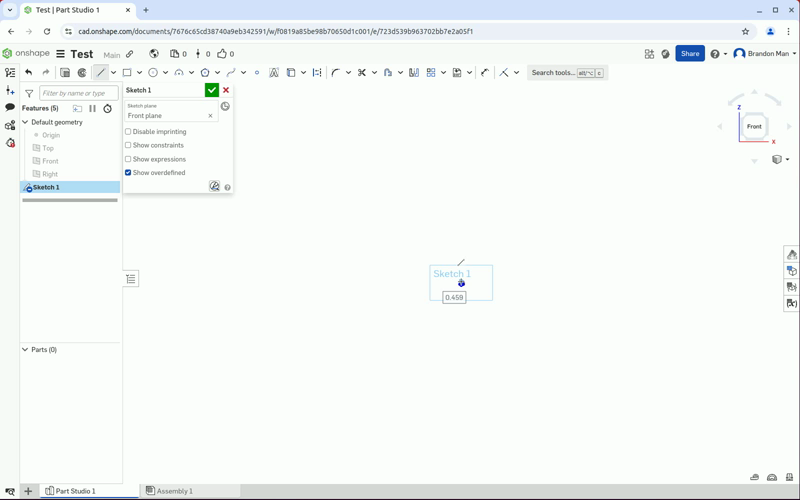
mouse_move(491, 281)
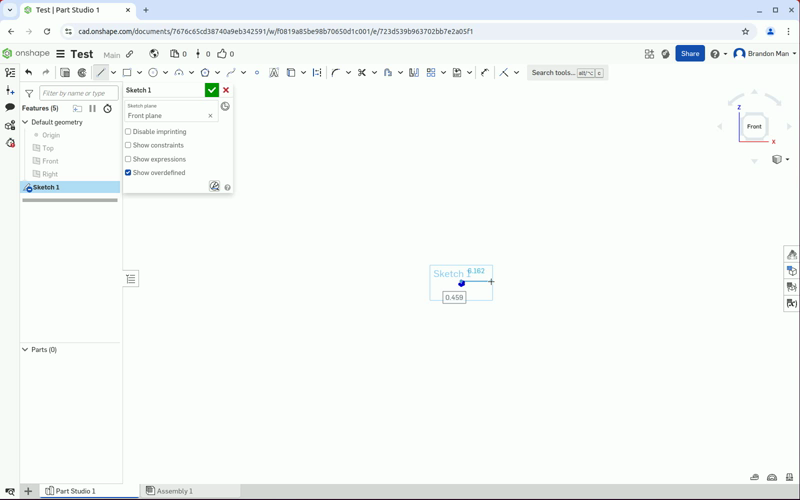
mouse_move(459, 282)
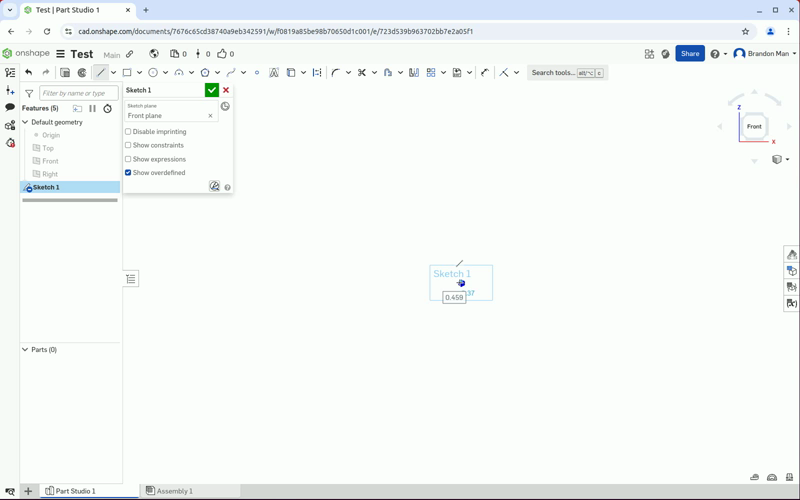
scroll(6)
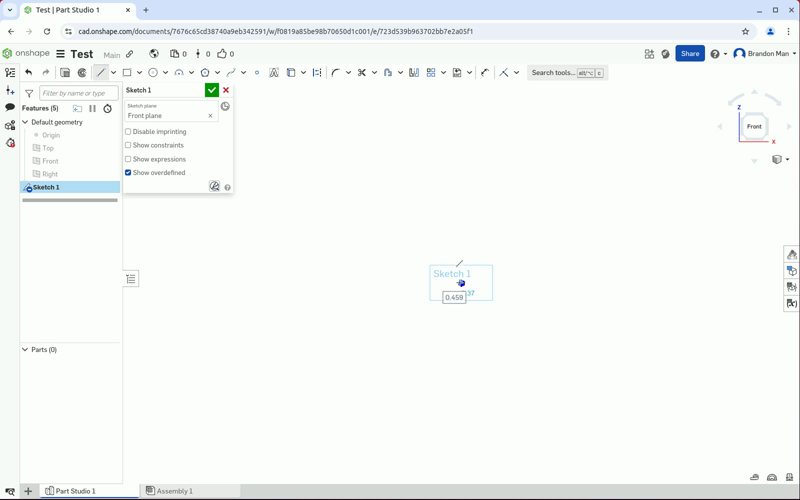
scroll(6)
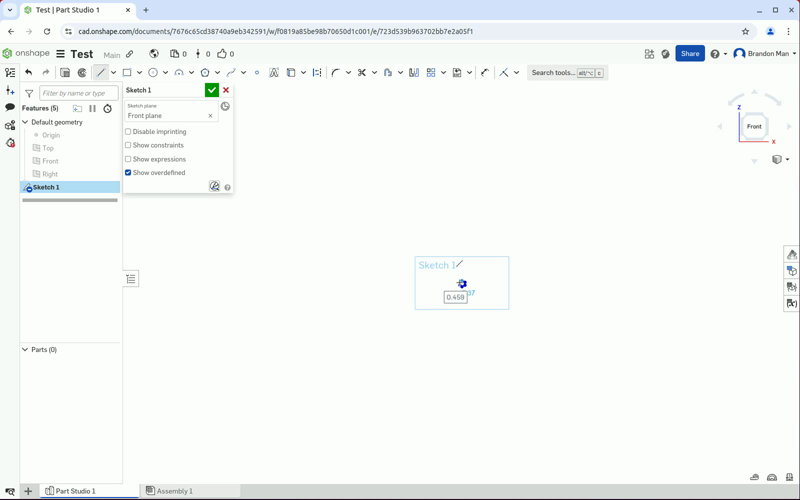
scroll(6)
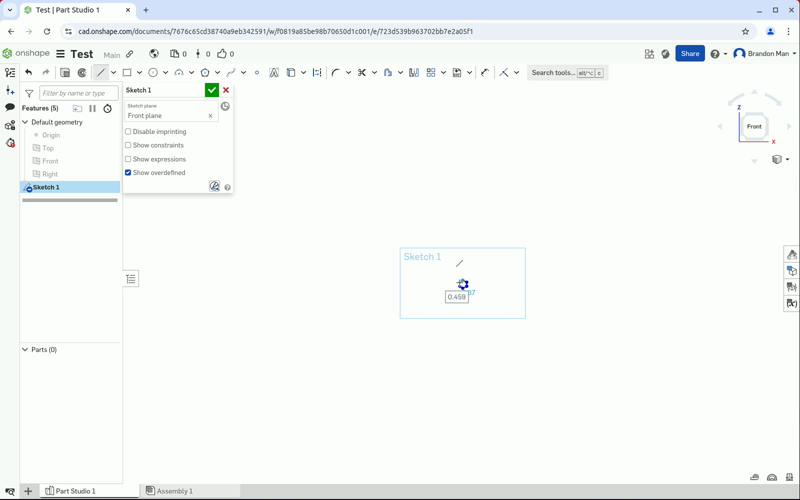
scroll(6)
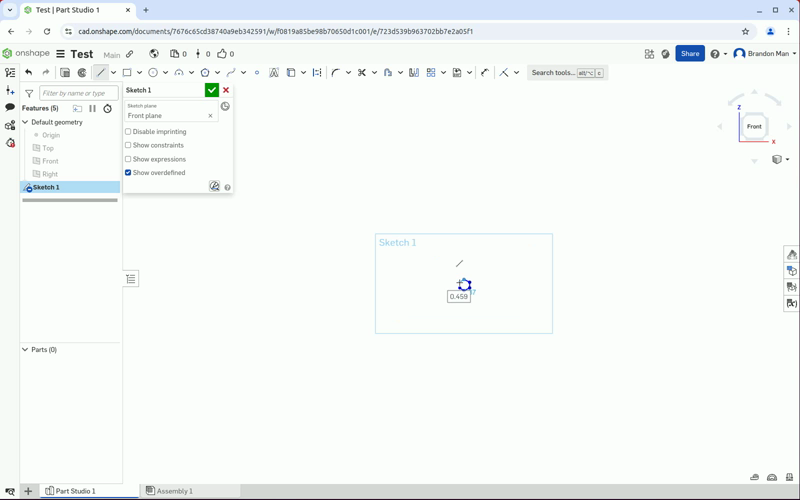
scroll(6)
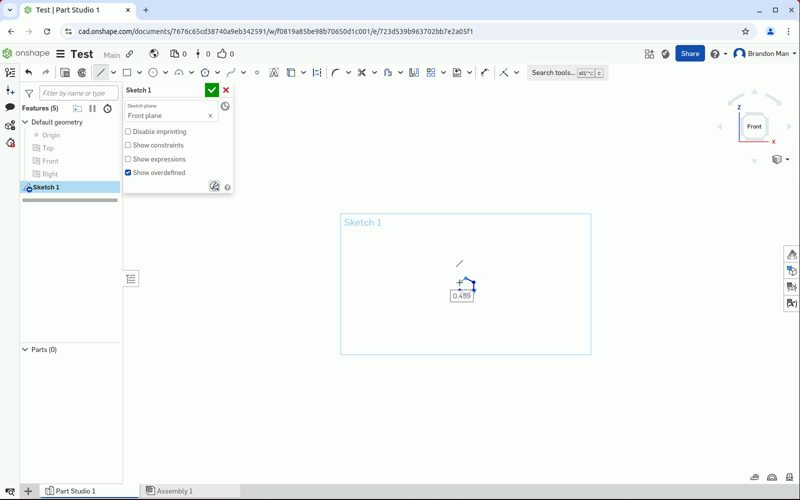
scroll(6)
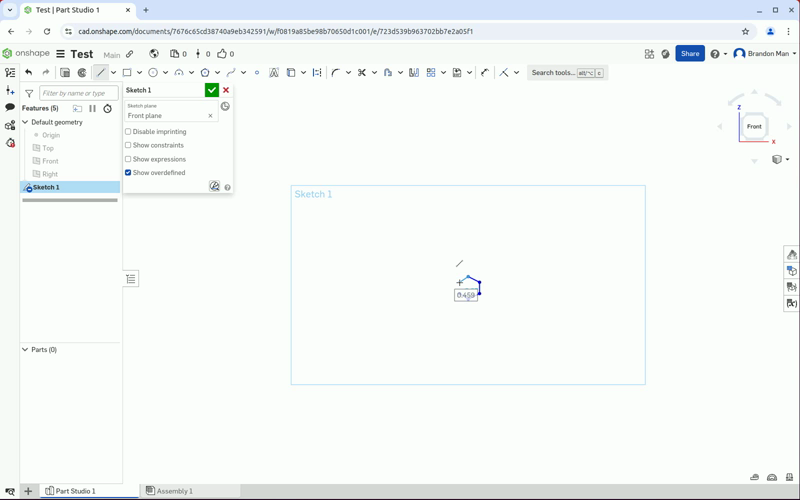
scroll(6)
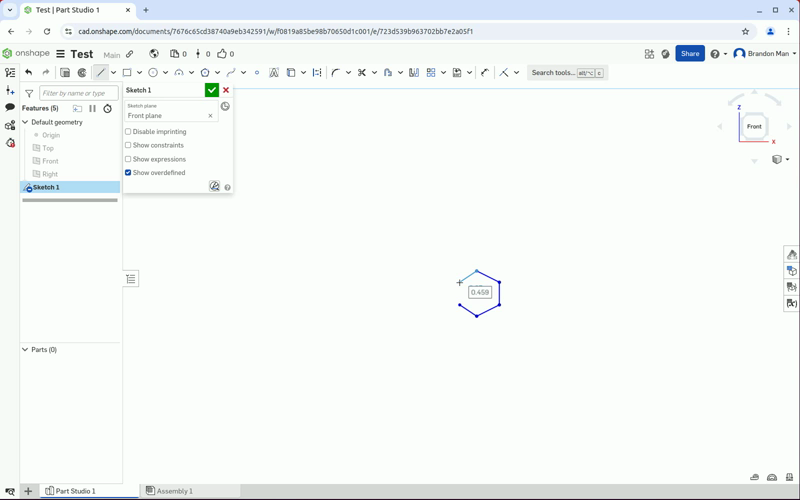
click(459, 282)
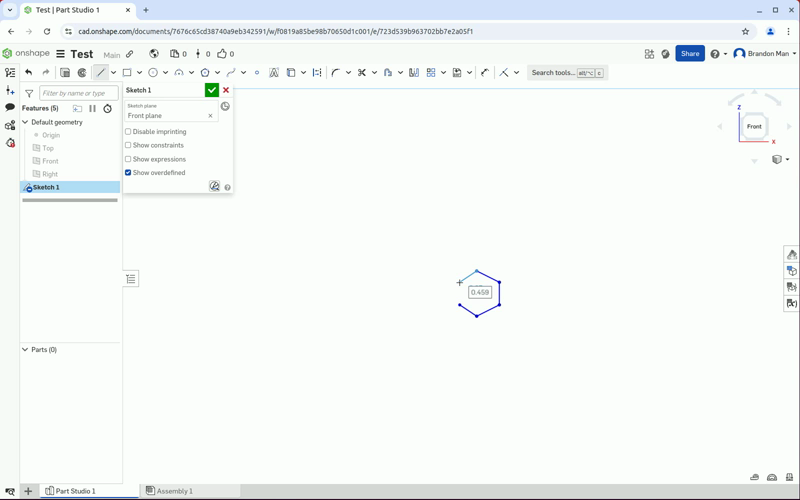
scroll(-6)
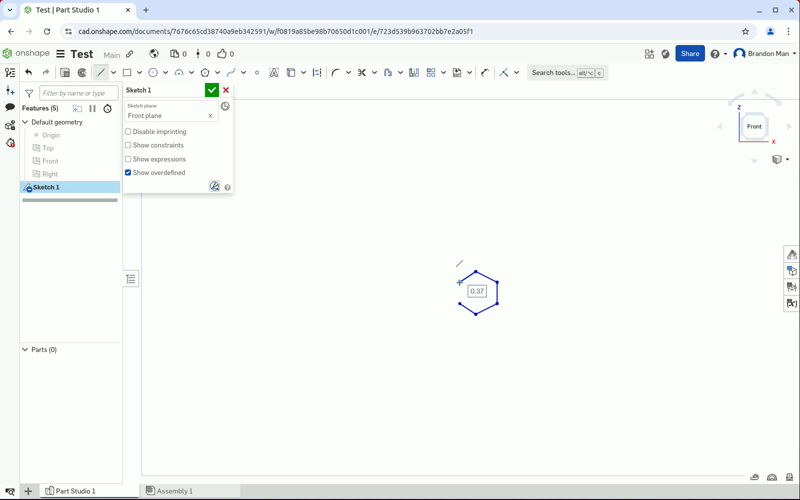
scroll(-6)
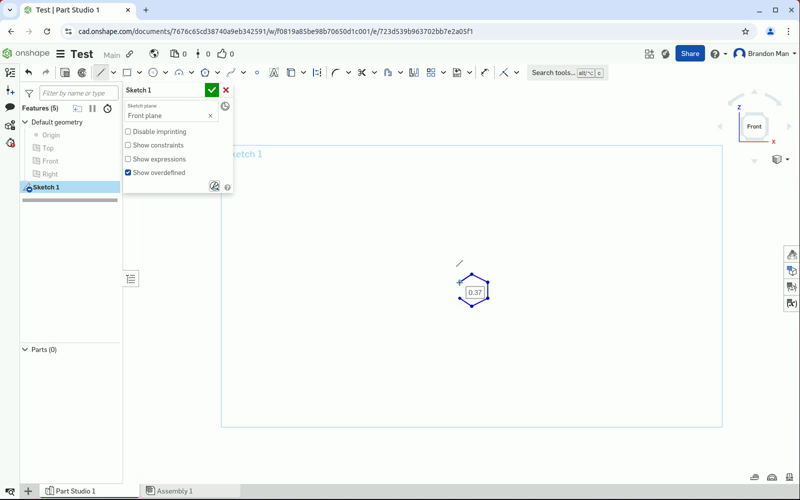
scroll(-6)
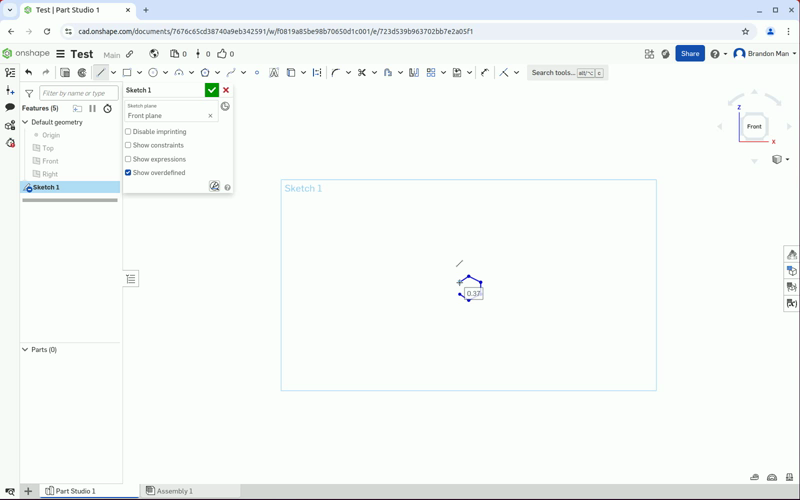
scroll(-6)
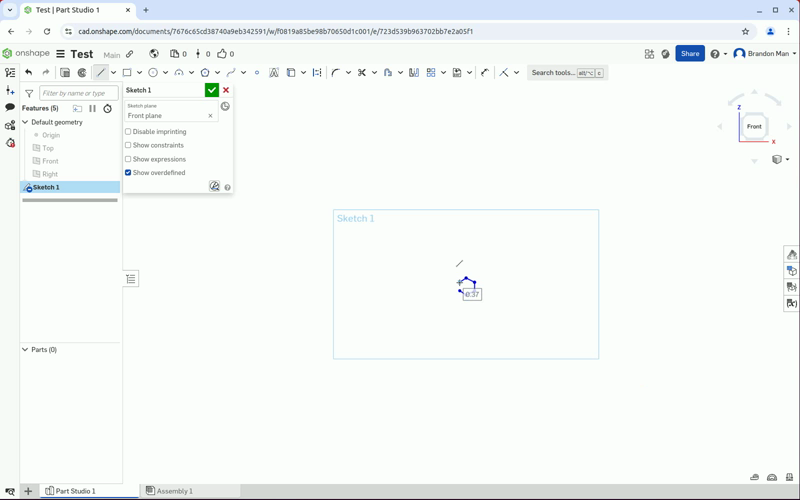
scroll(-6)
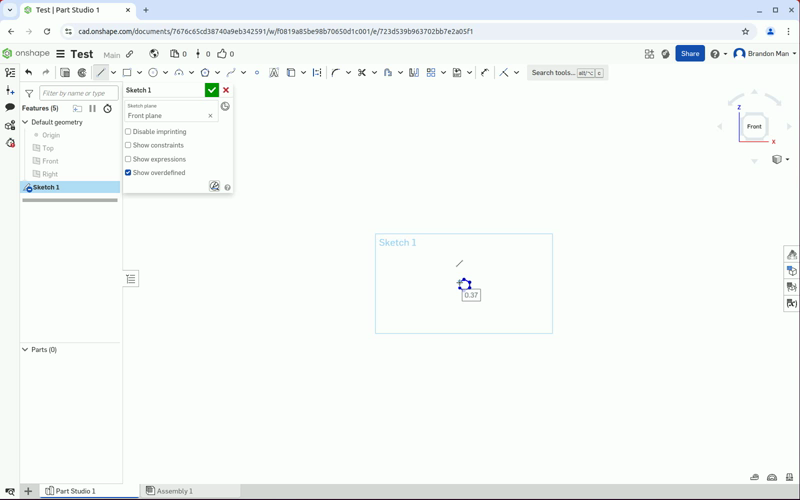
scroll(-6)
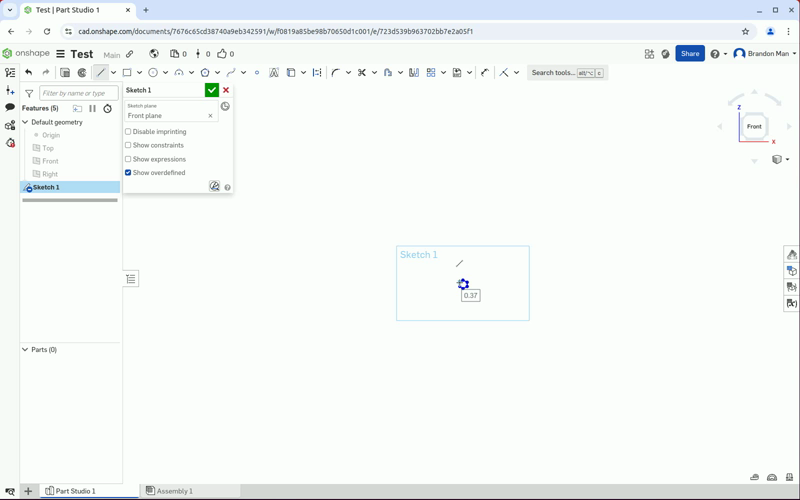
scroll(-6)
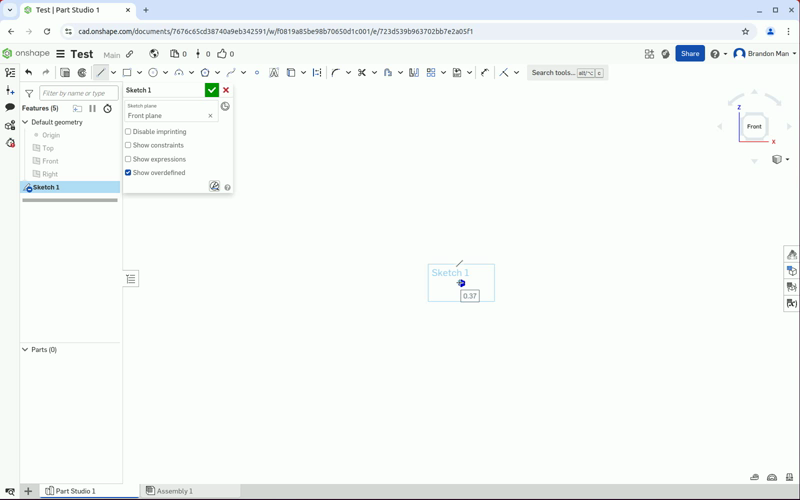
key_up(shift)
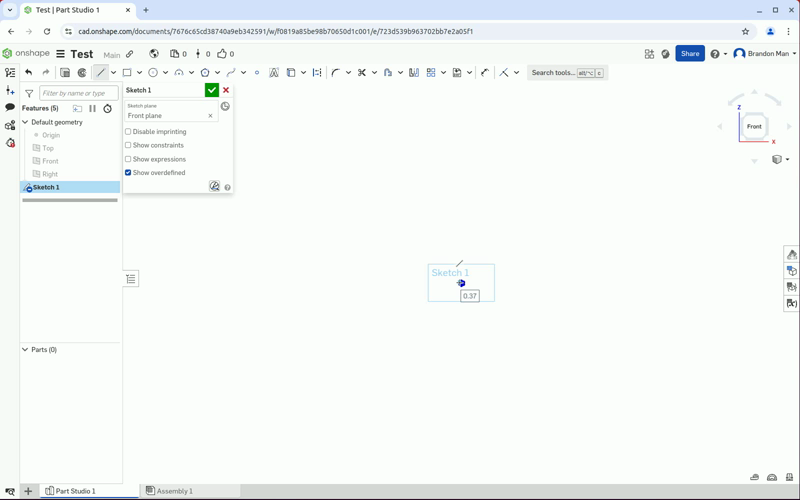
mouse_move(489, 282)
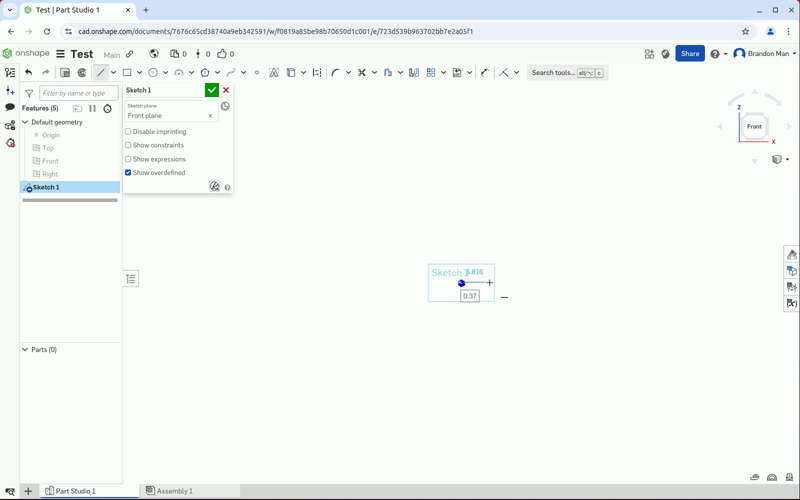
key_down(shift)
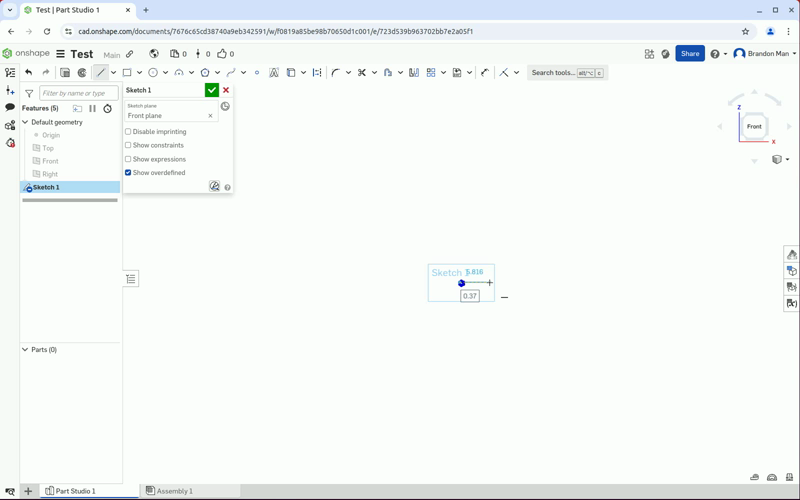
mouse_move(459, 284)
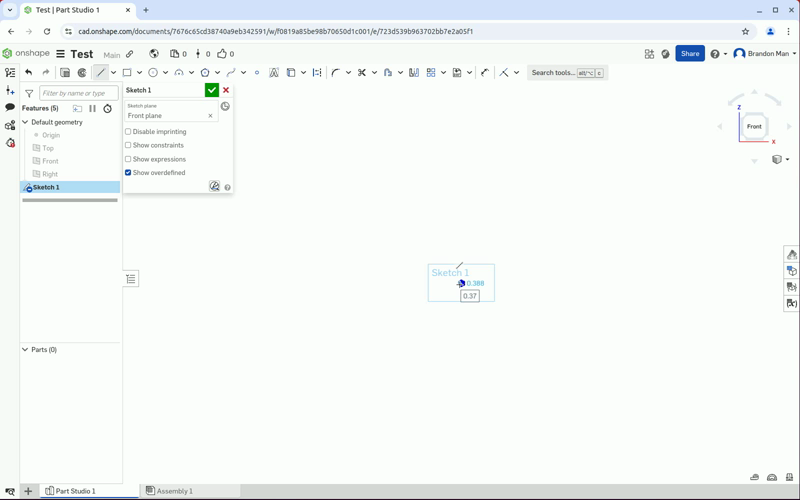
scroll(6)
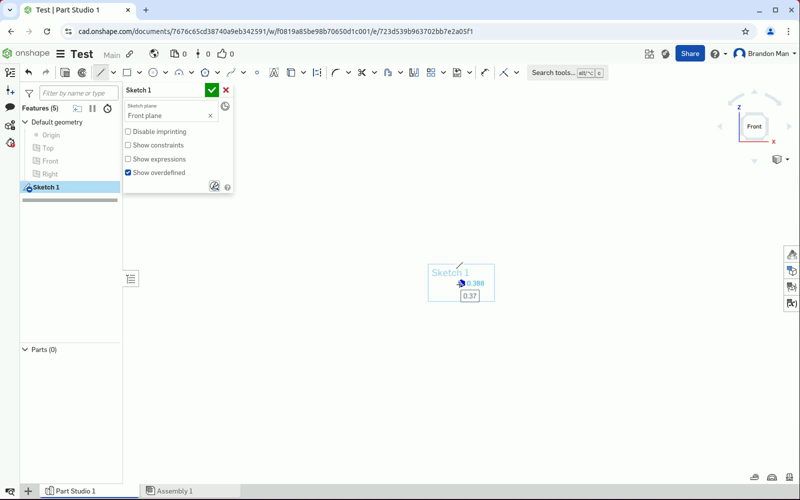
scroll(6)
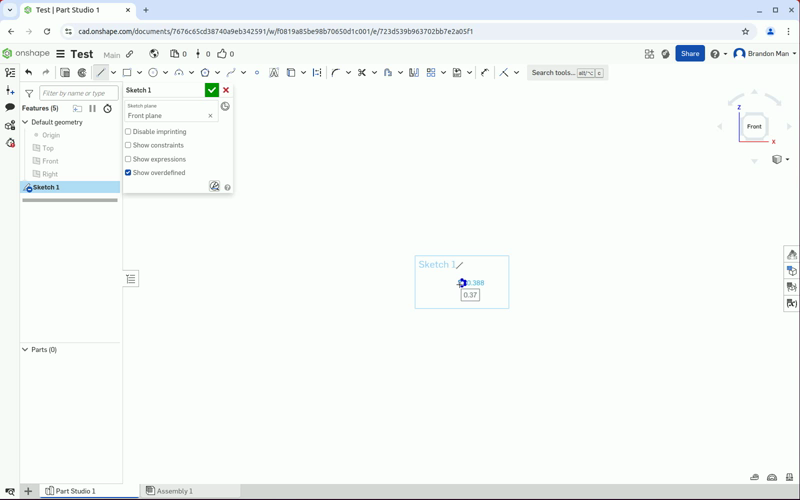
scroll(6)
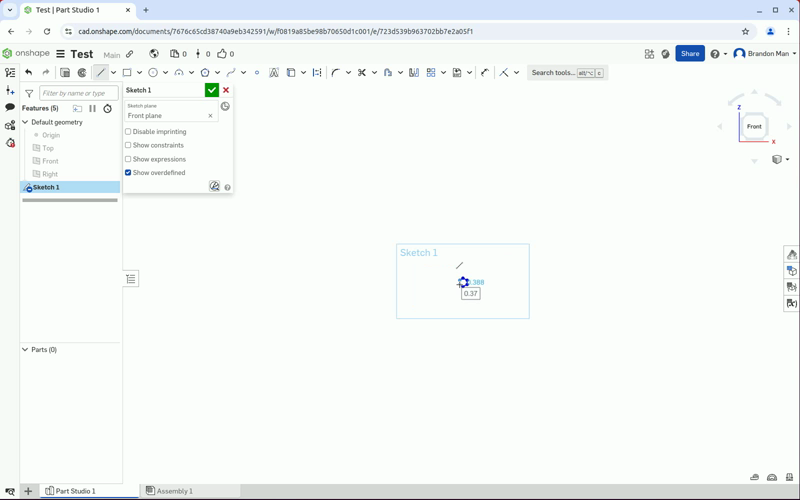
scroll(6)
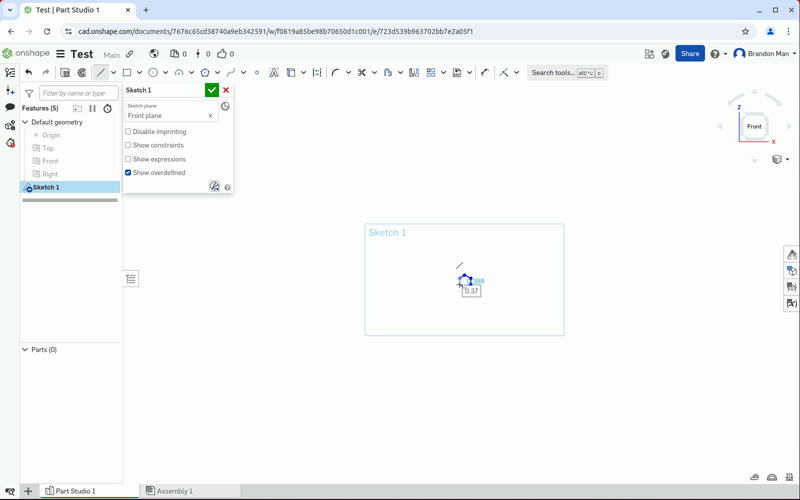
scroll(6)
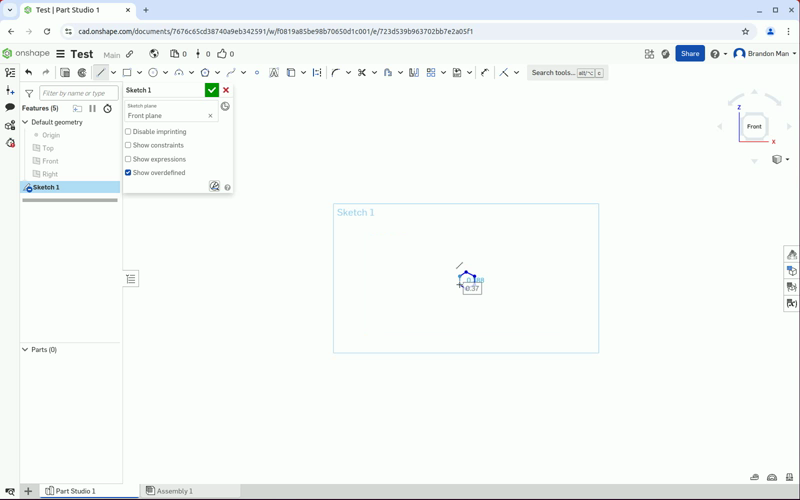
scroll(6)
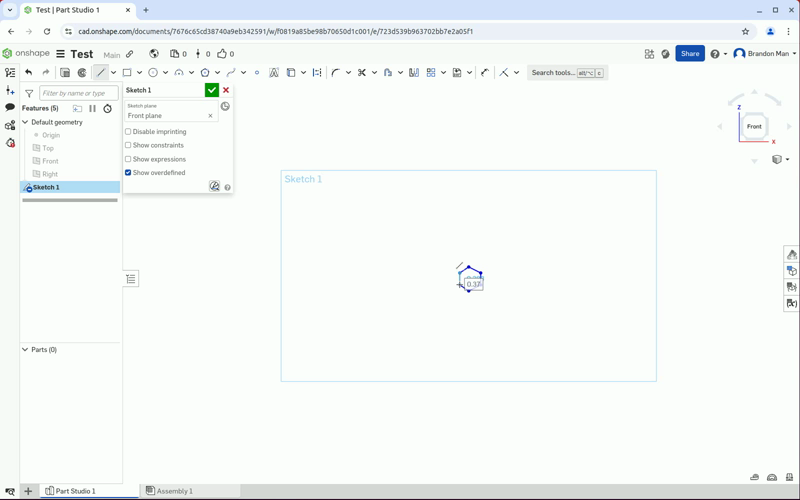
scroll(6)
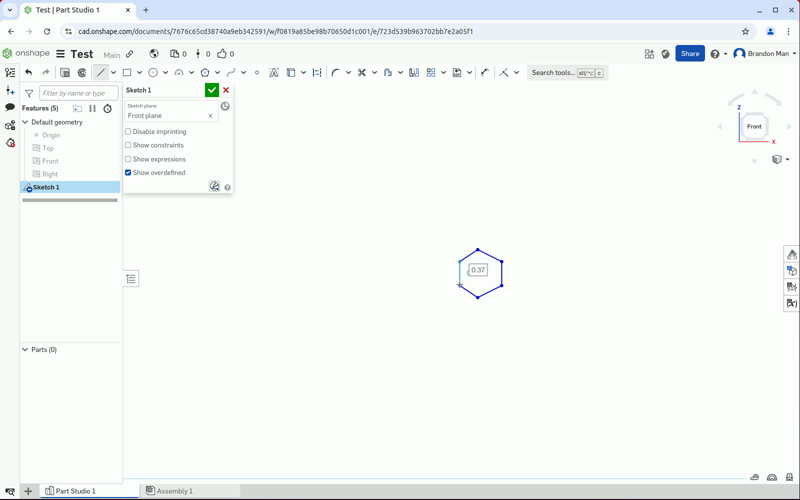
key_up(shift)
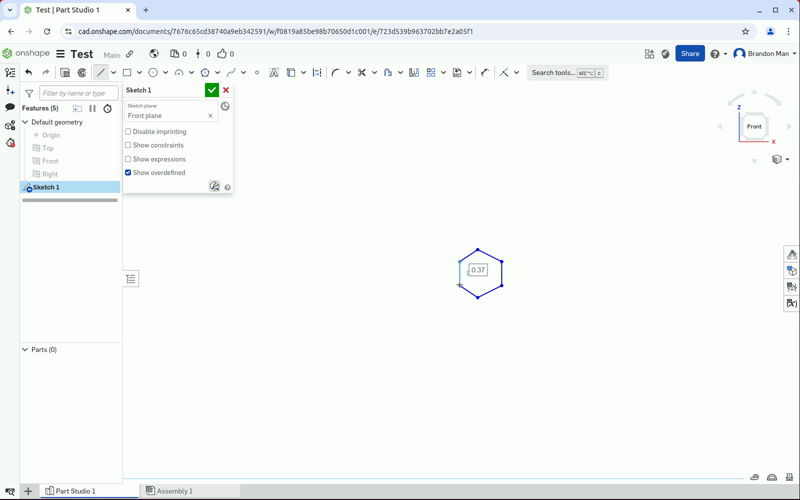
click(459, 284)
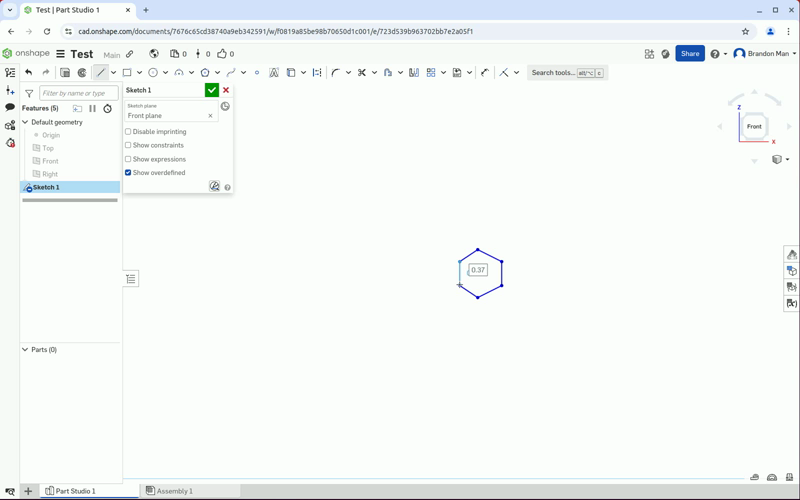
scroll(-6)
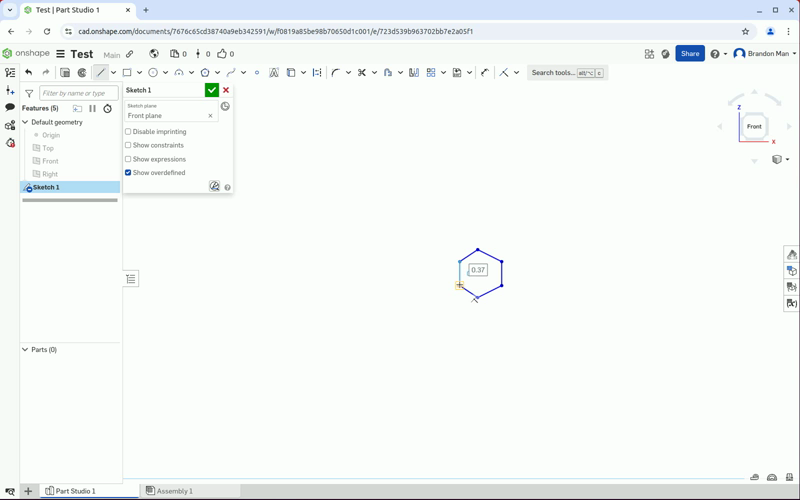
scroll(-6)
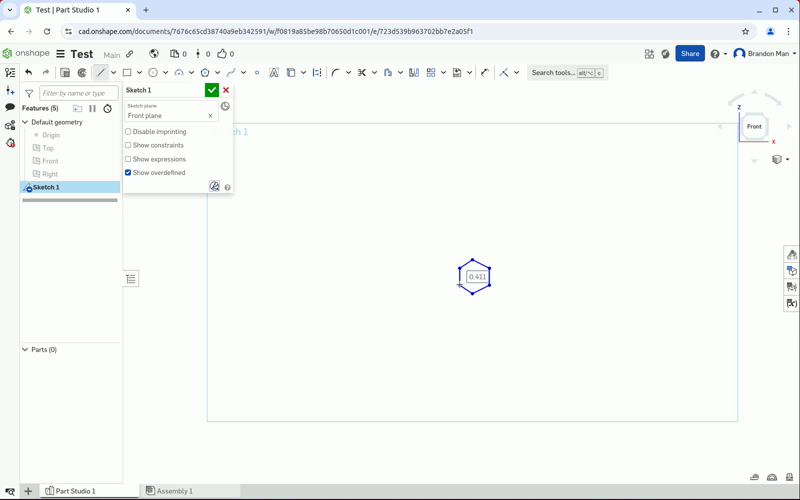
scroll(-6)
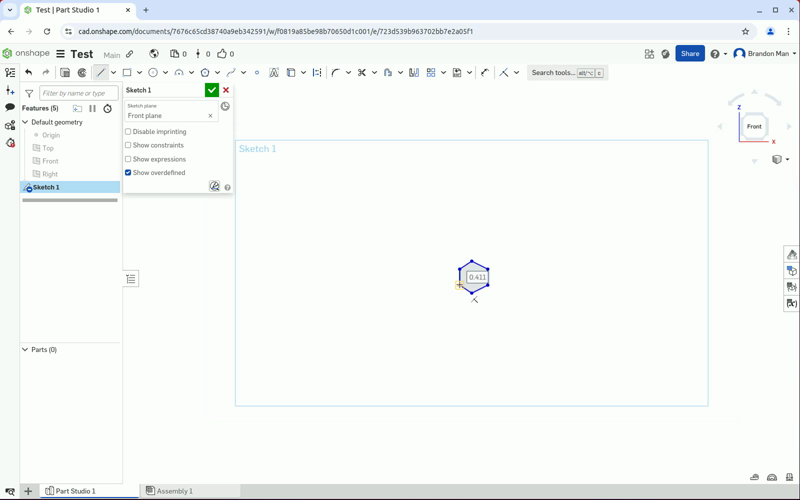
scroll(-6)
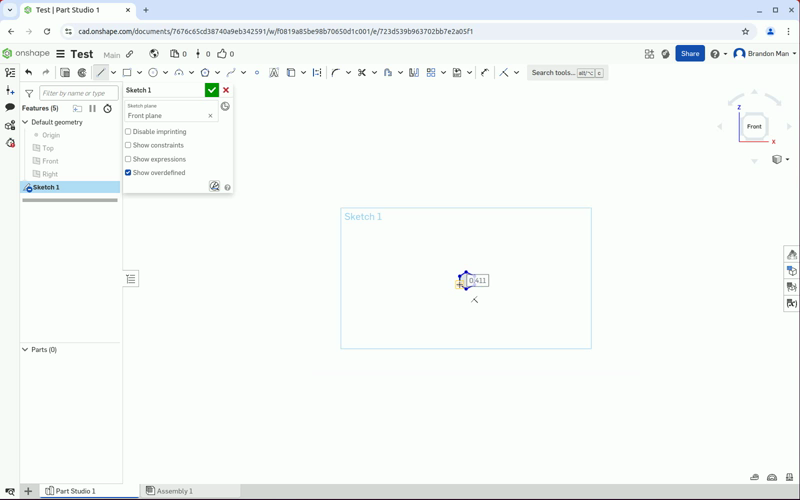
scroll(-6)
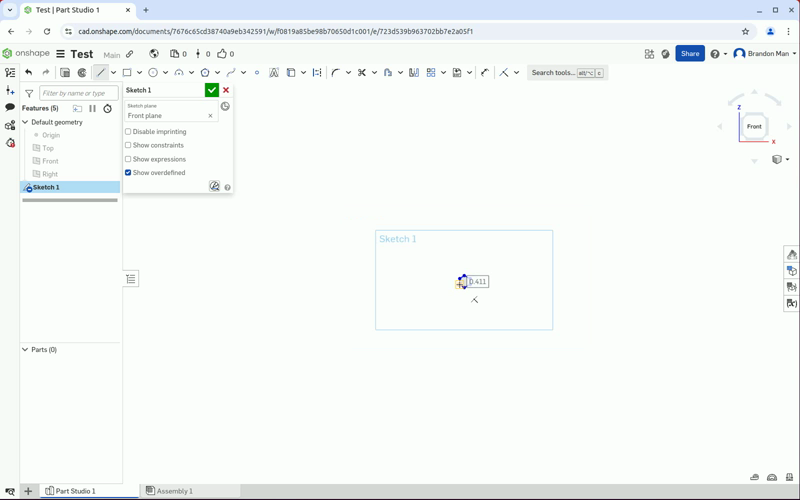
scroll(-6)
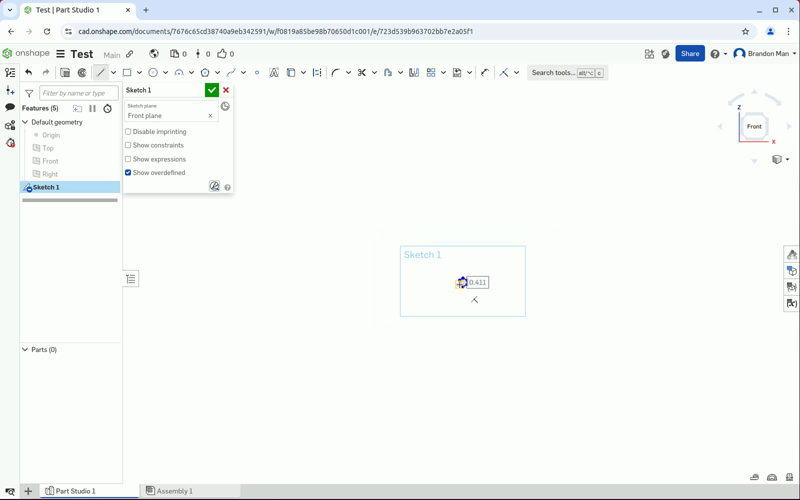
scroll(-6)
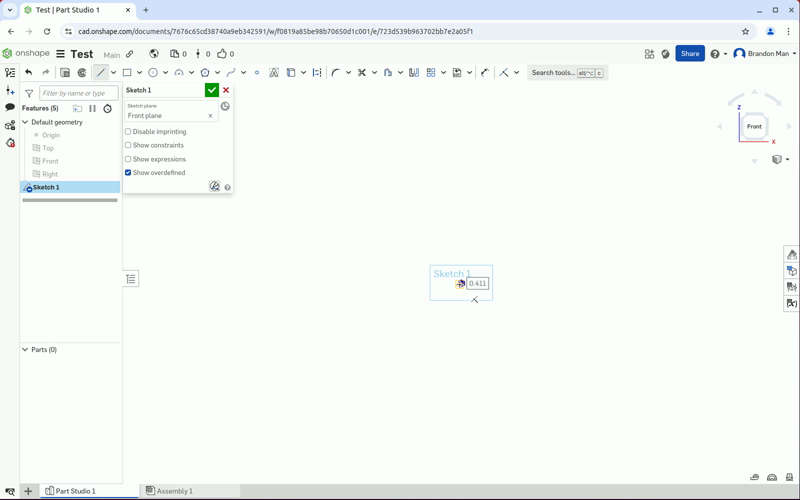
key(esc)
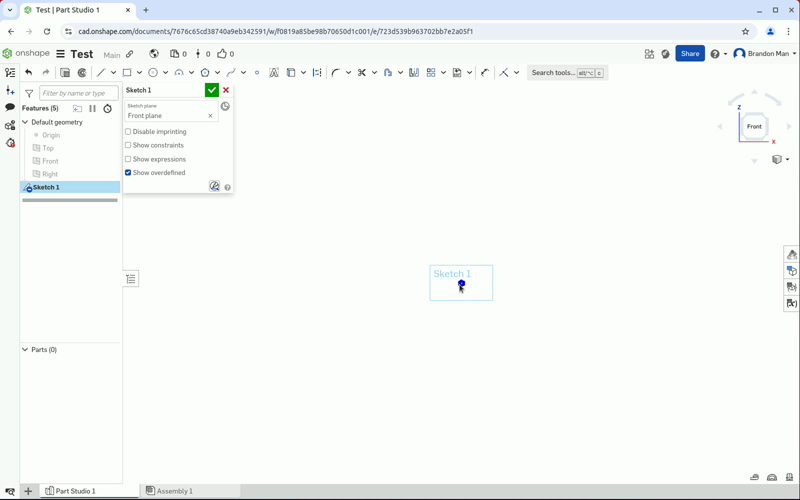
mouse_move(461, 284)
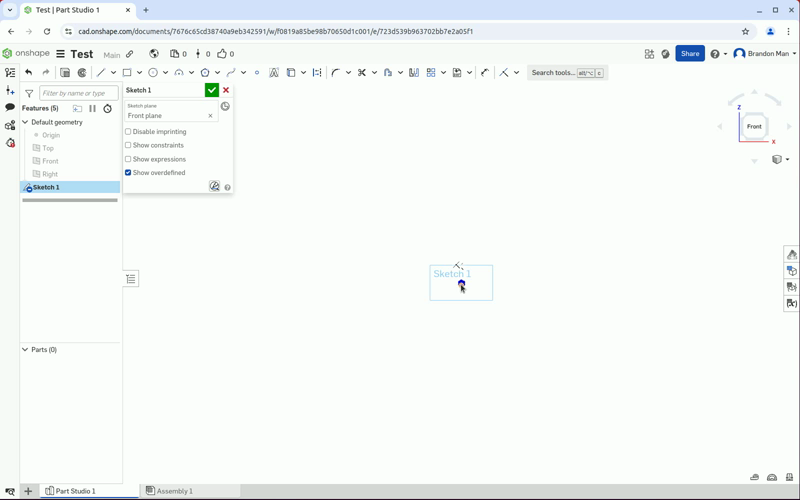
scroll(6)
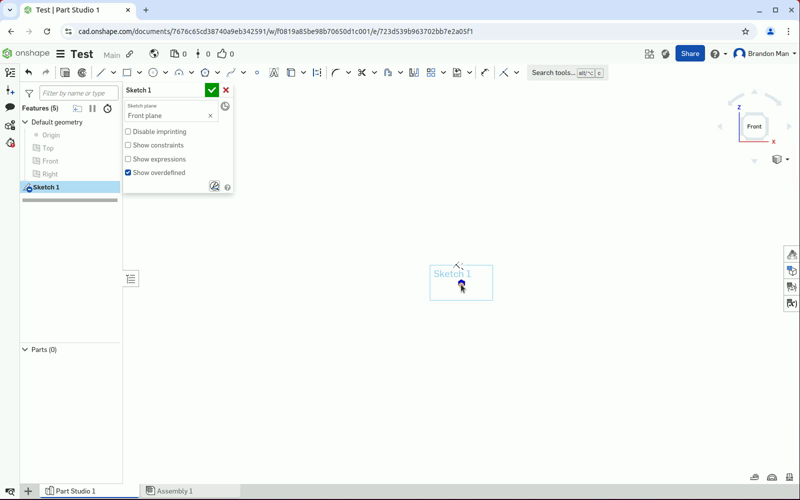
scroll(6)
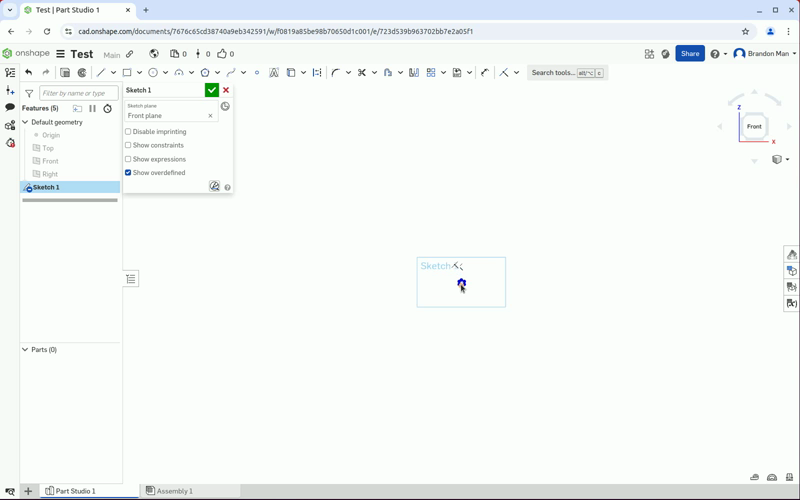
scroll(6)
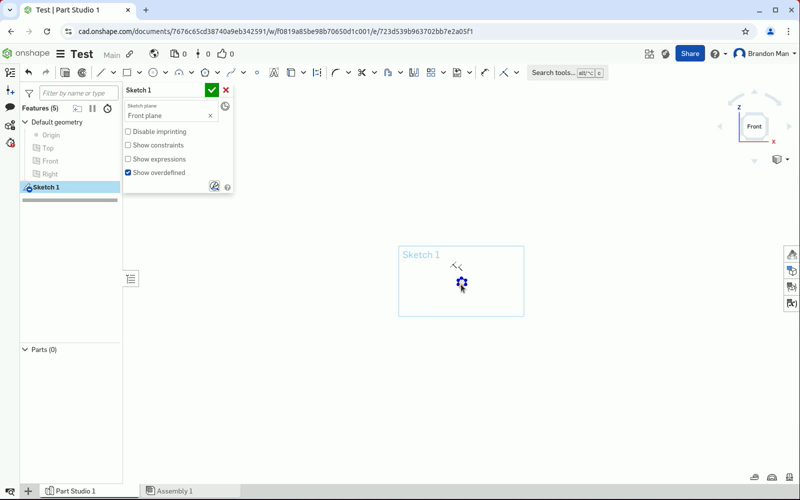
scroll(6)
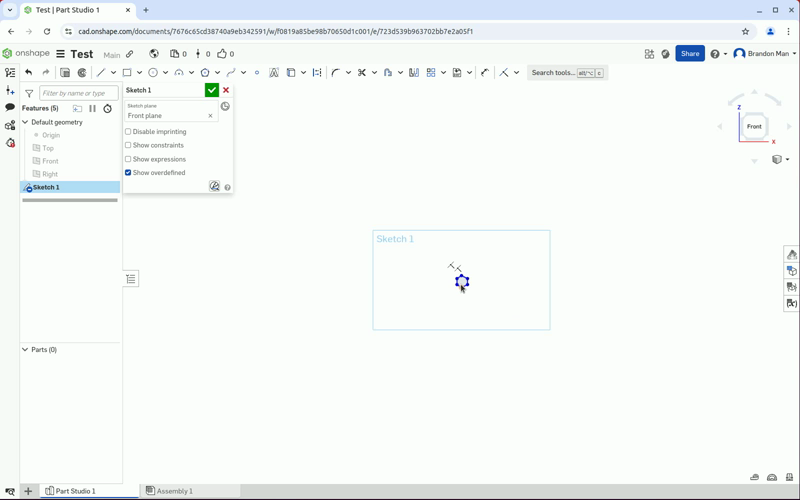
scroll(6)
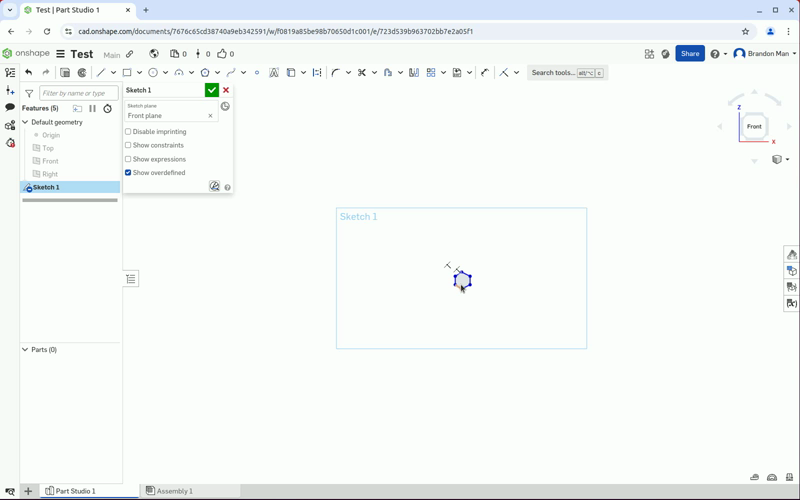
scroll(6)
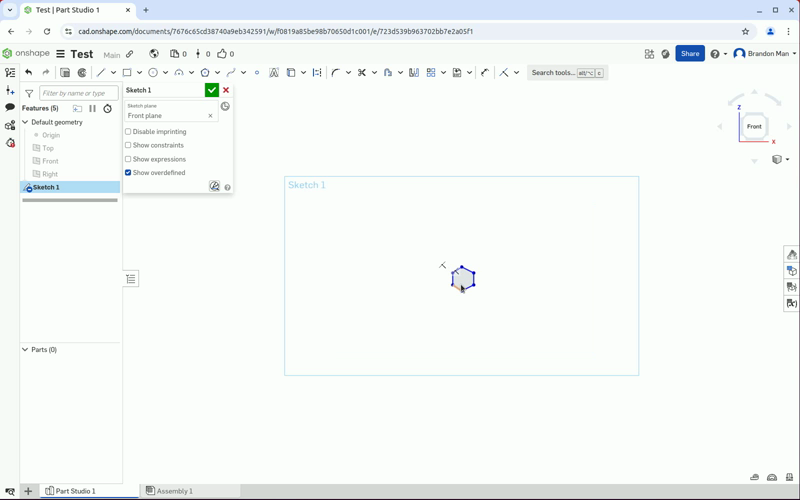
scroll(6)
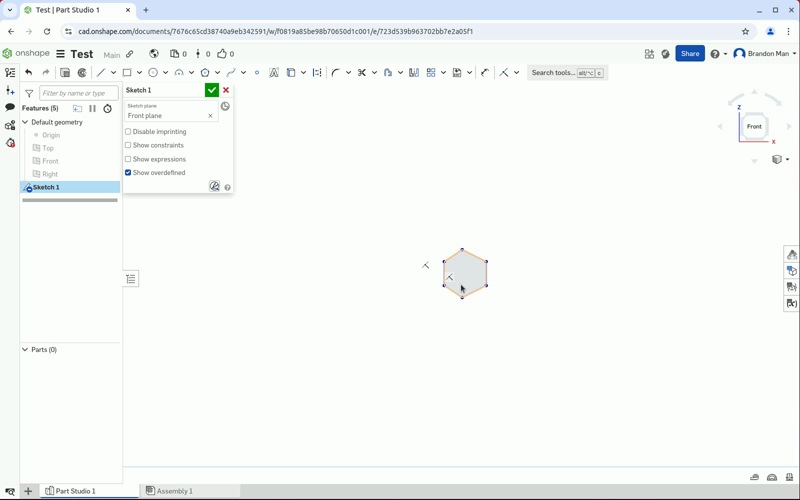
click(461, 284)
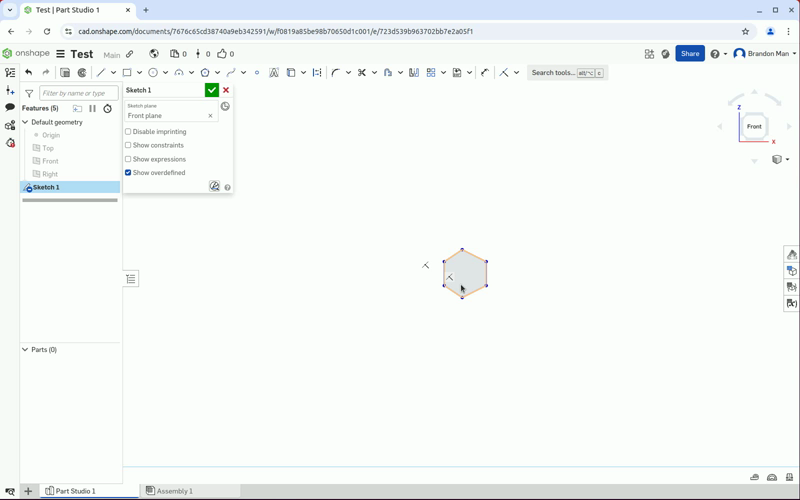
scroll(-6)
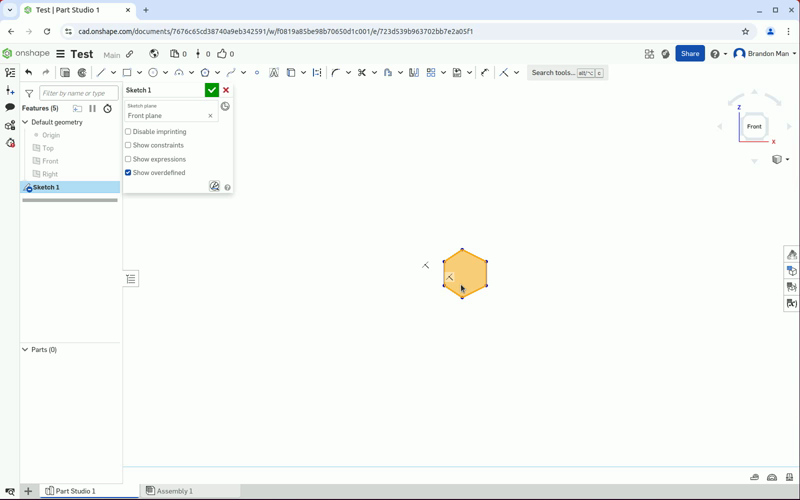
scroll(-6)
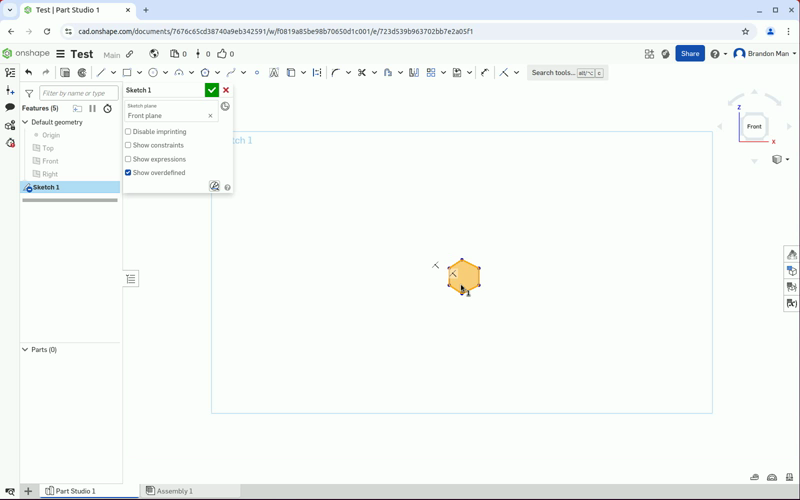
scroll(-6)
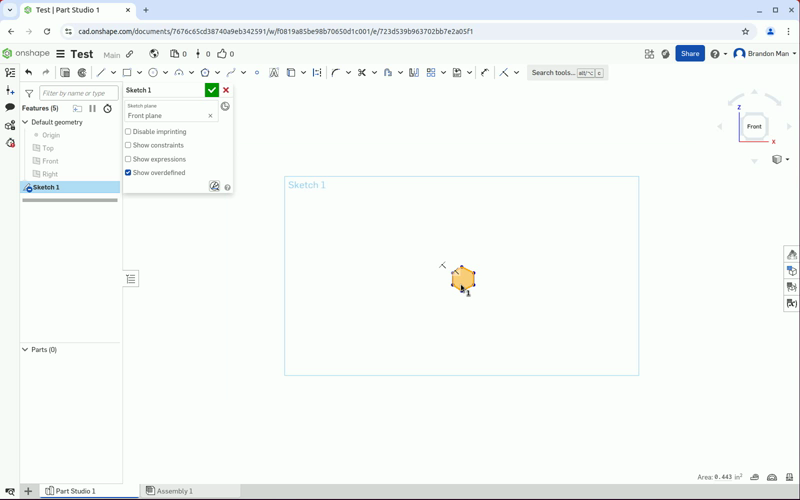
scroll(-6)
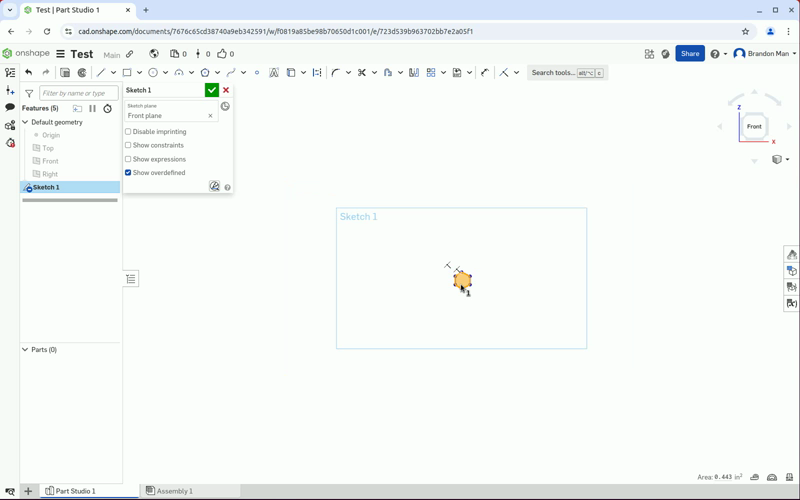
scroll(-6)
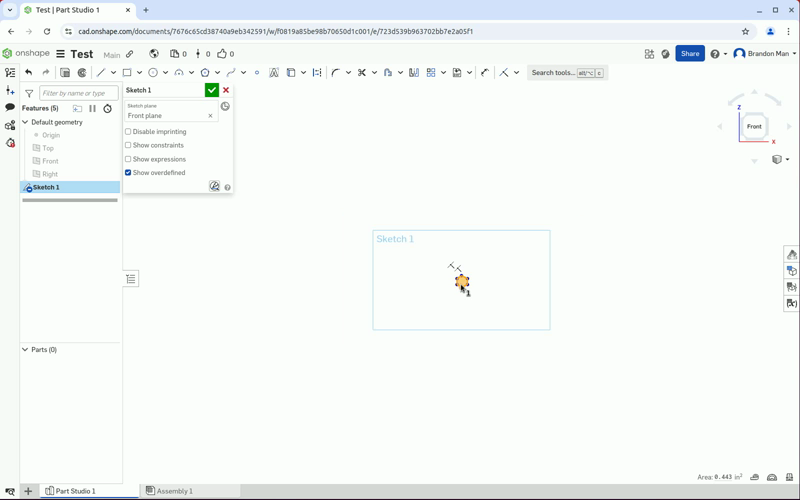
scroll(-6)
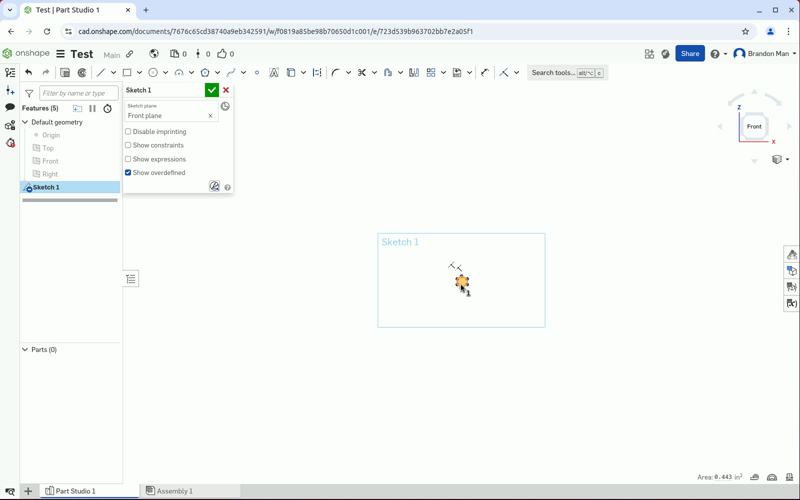
scroll(-6)
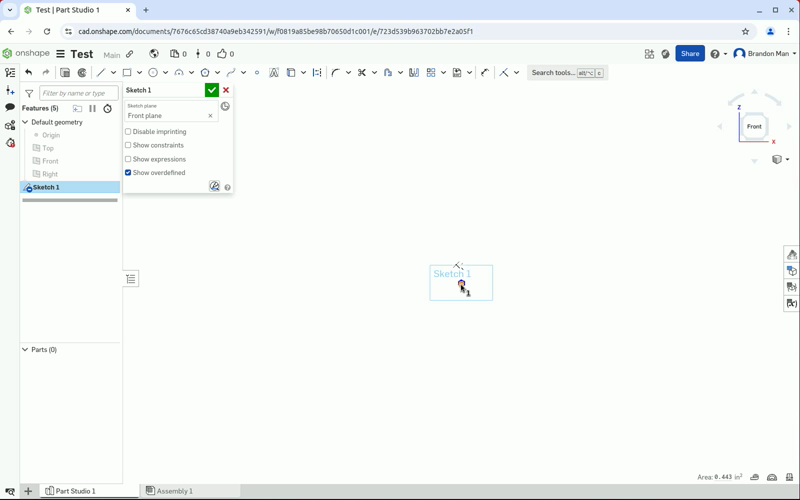
mouse_move(73, 352)
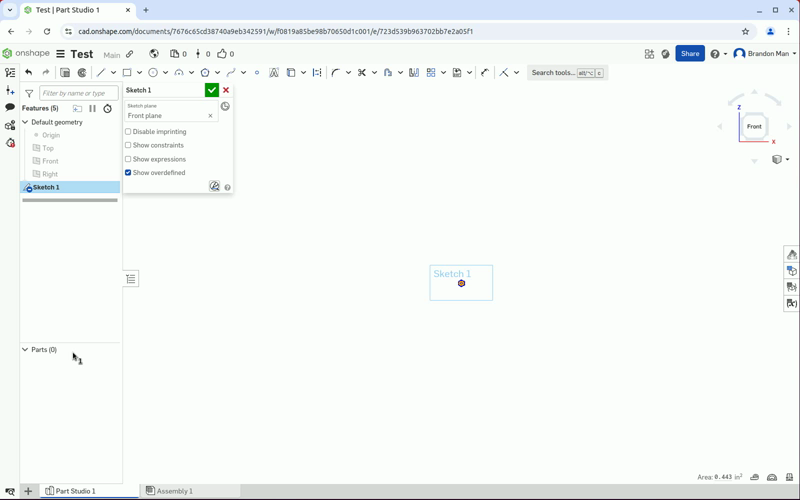
key(shift+y)
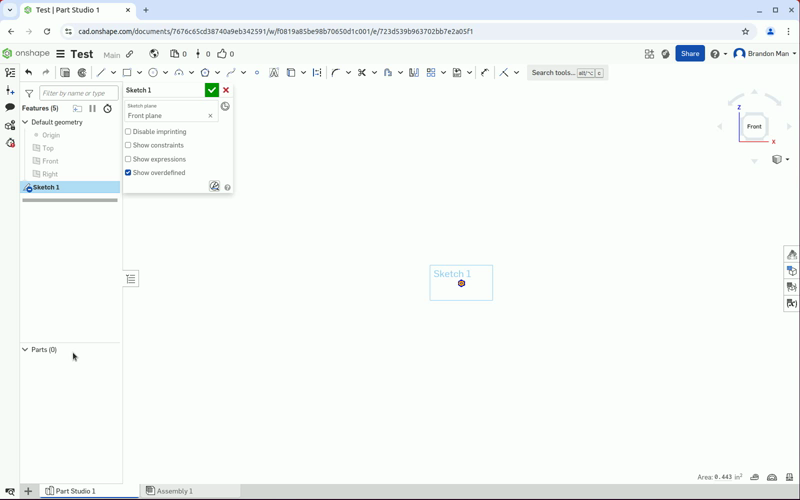
key(shift+e)
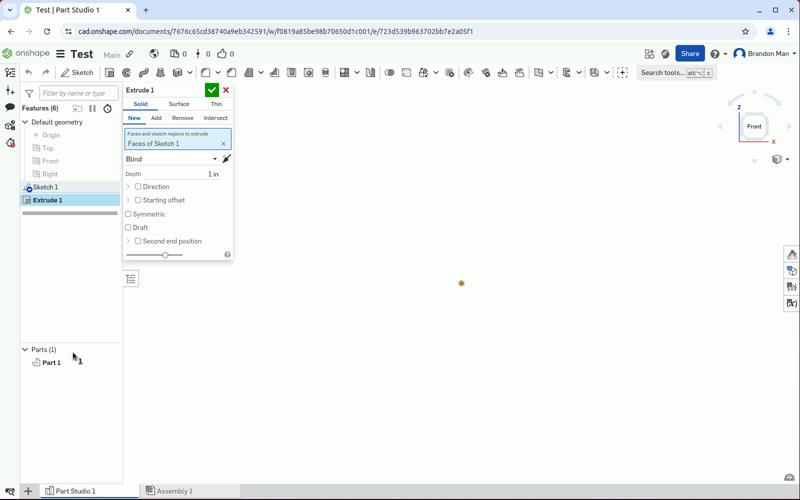
mouse_move(143, 106)
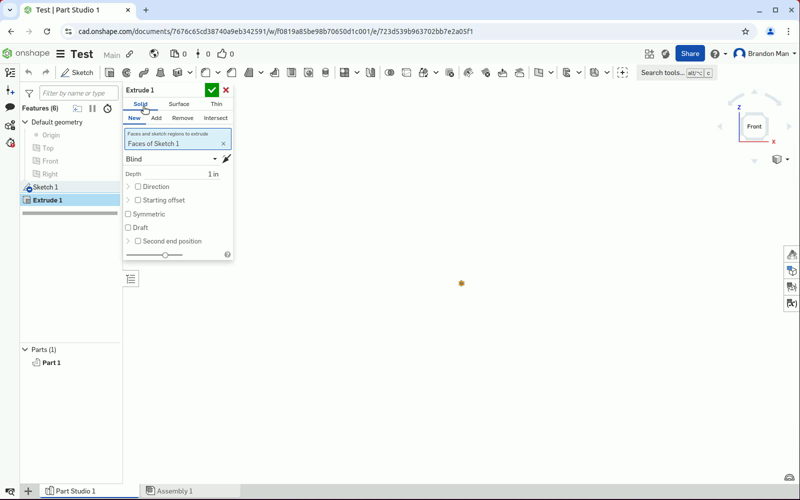
click(143, 106)
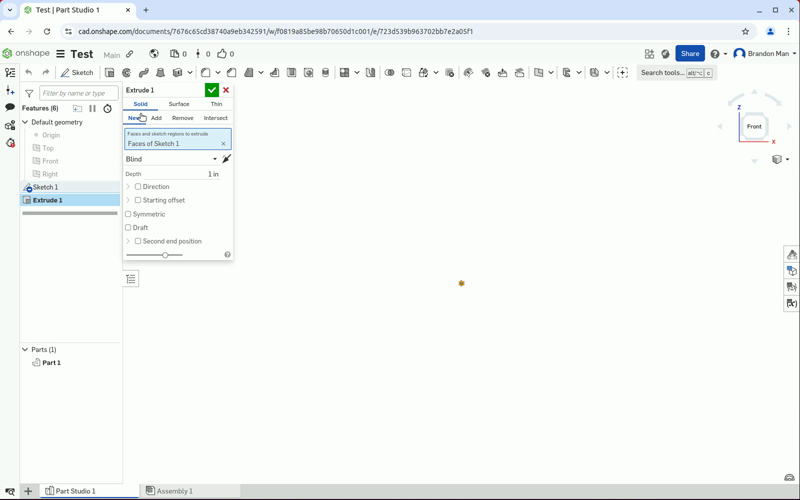
mouse_move(137, 120)
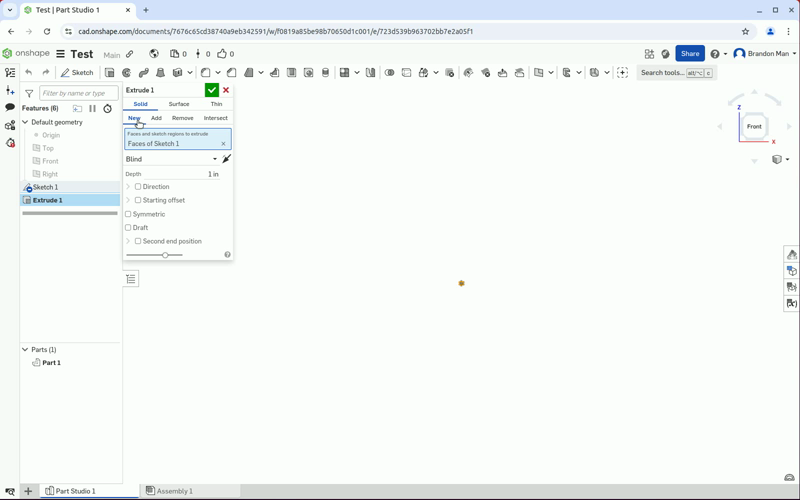
click(137, 120)
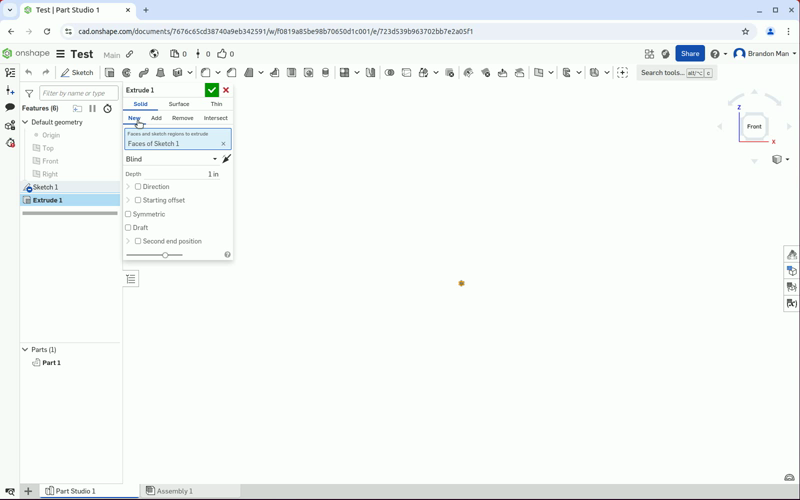
key(tab, 4)
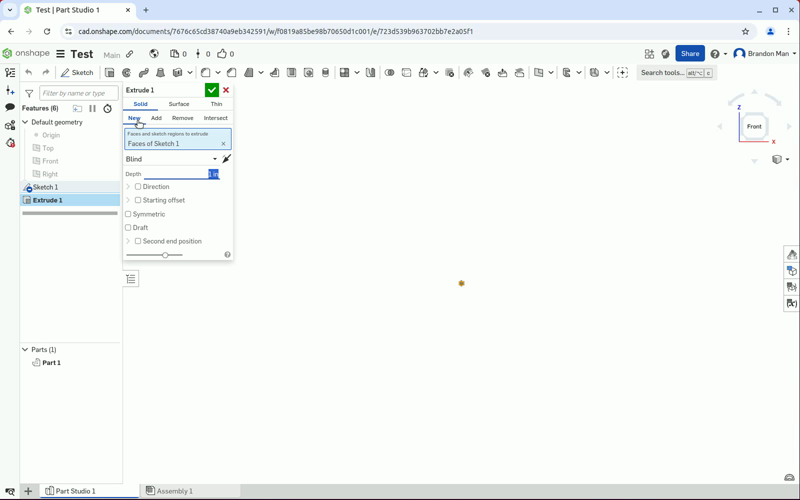
text(18.294)
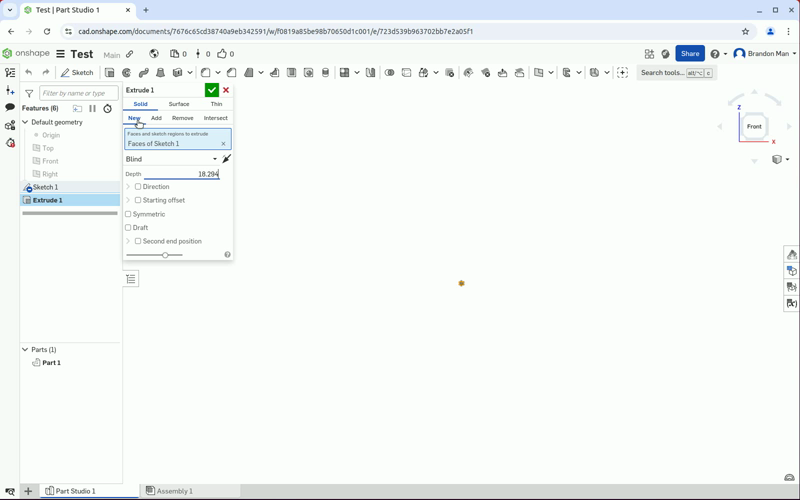
key(enter)
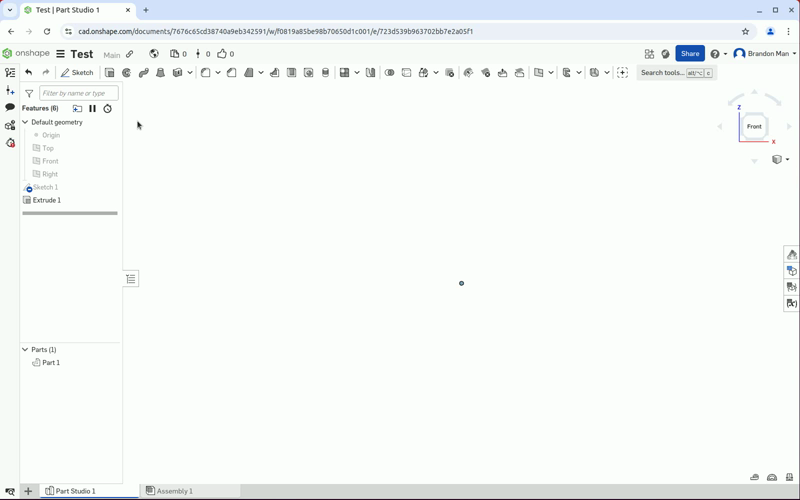
key(shift+h)
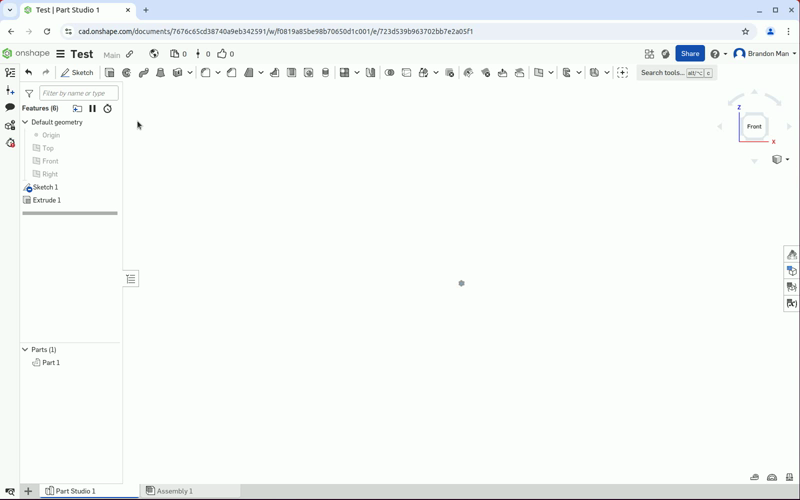
key(shift+h)
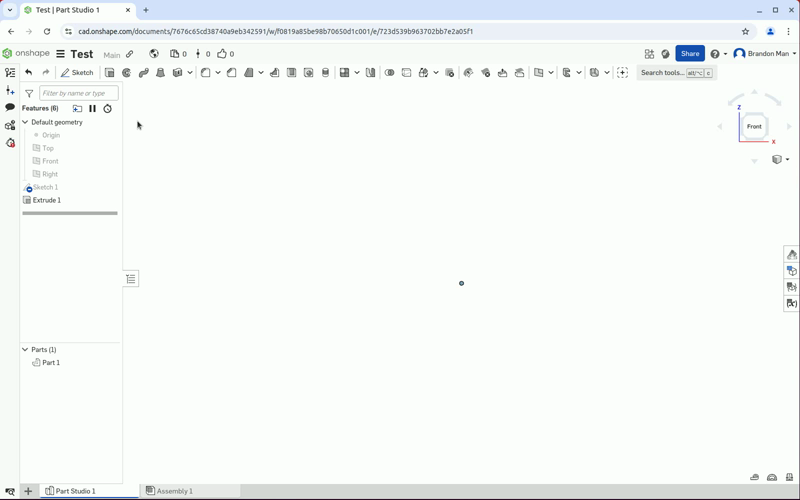
mouse_move(73, 189)
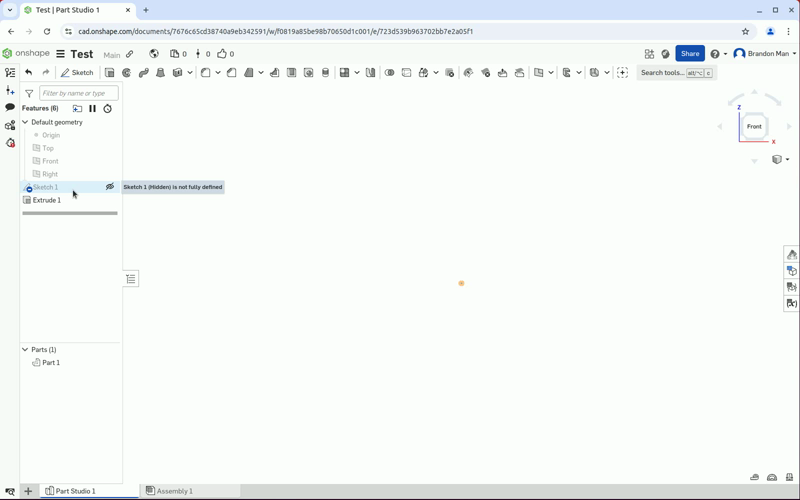
click(73, 189)
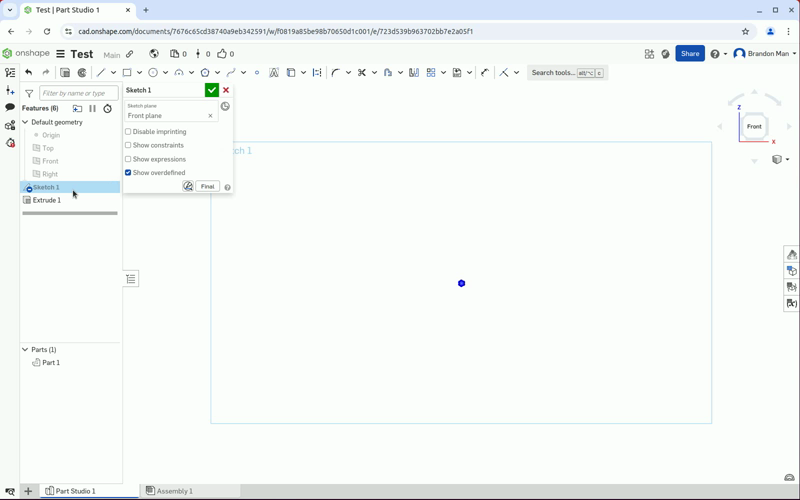
mouse_move(229, 92)
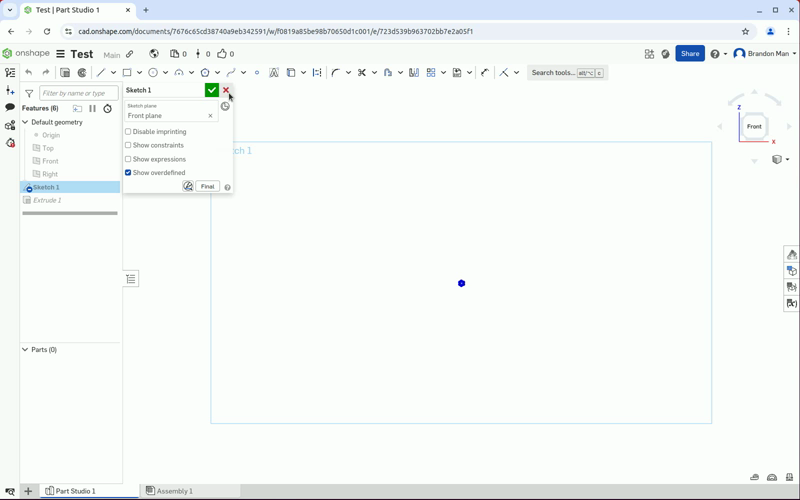
click(229, 92)
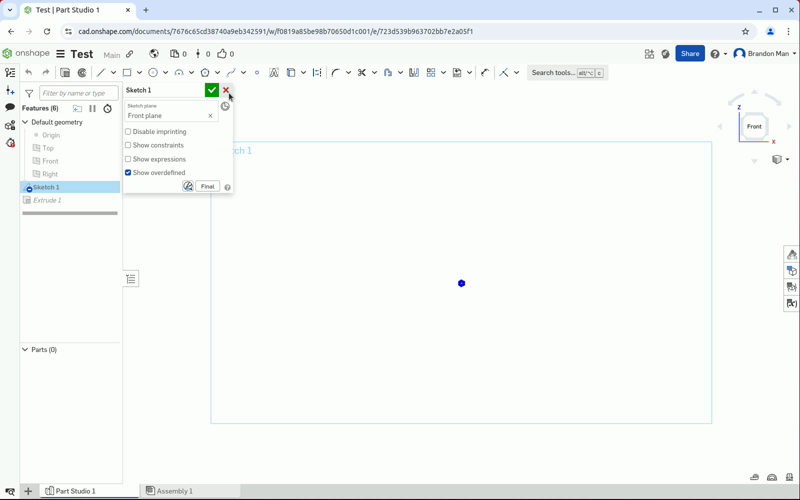
key(shift+s)
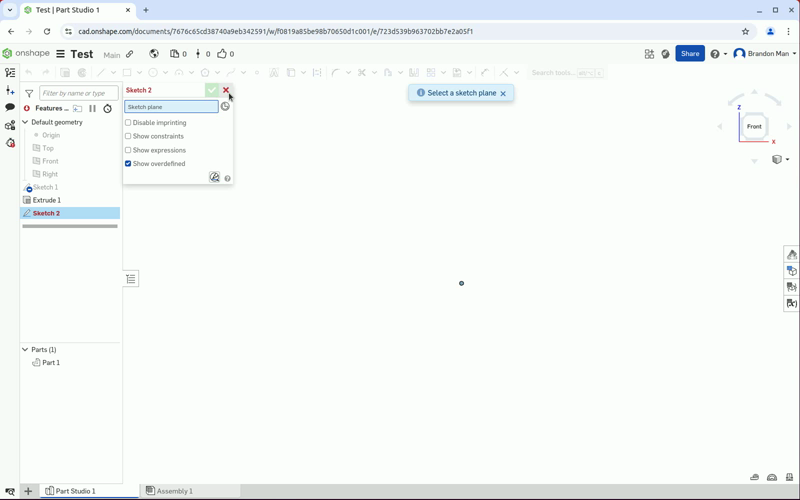
mouse_move(73, 163)
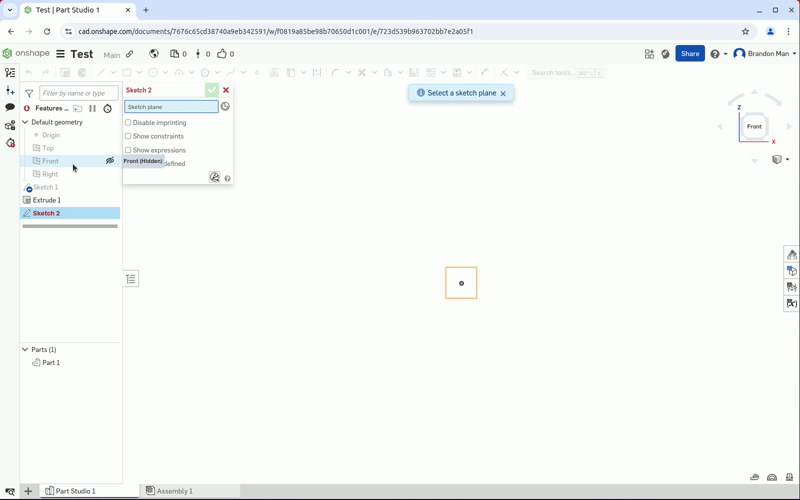
click(73, 163)
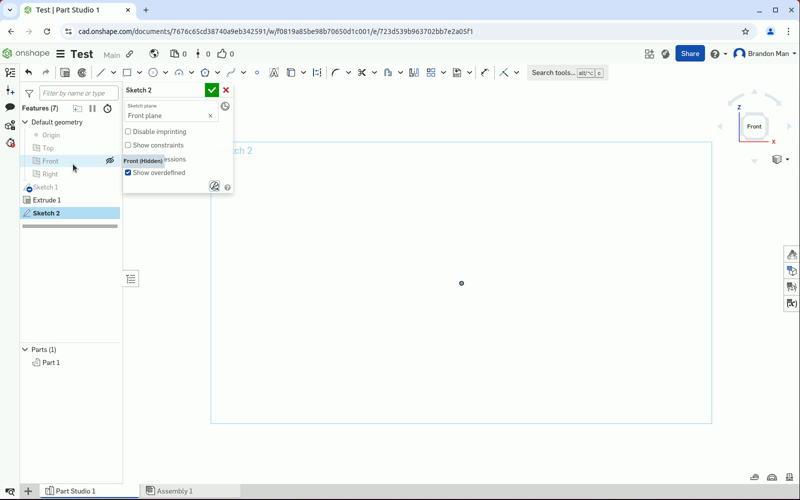
mouse_move(73, 352)
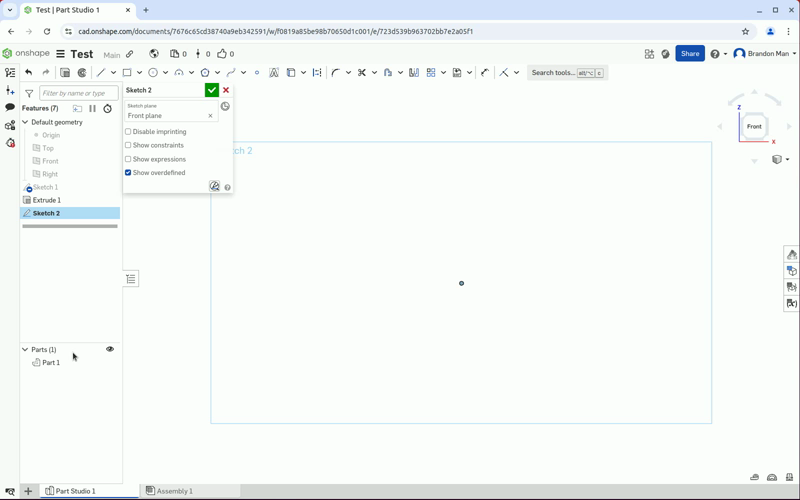
key(y)
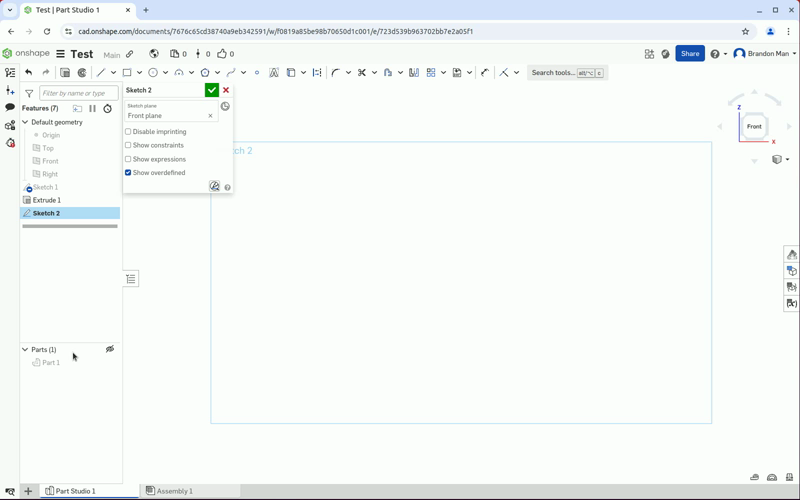
key(l)
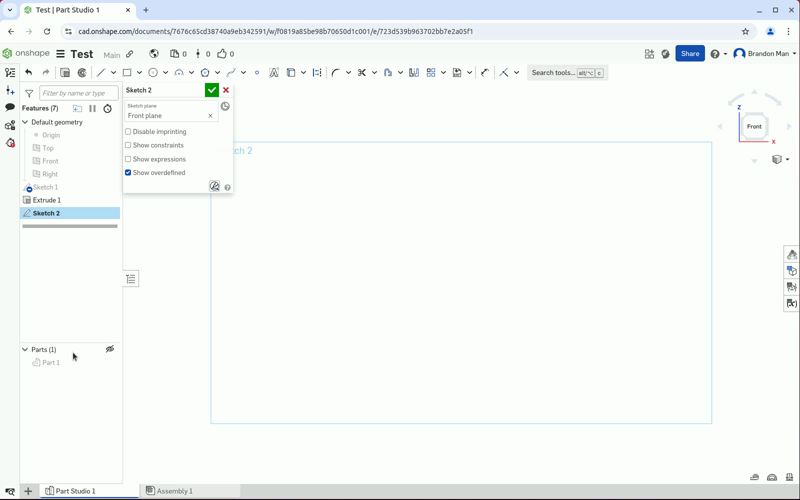
key_down(shift)
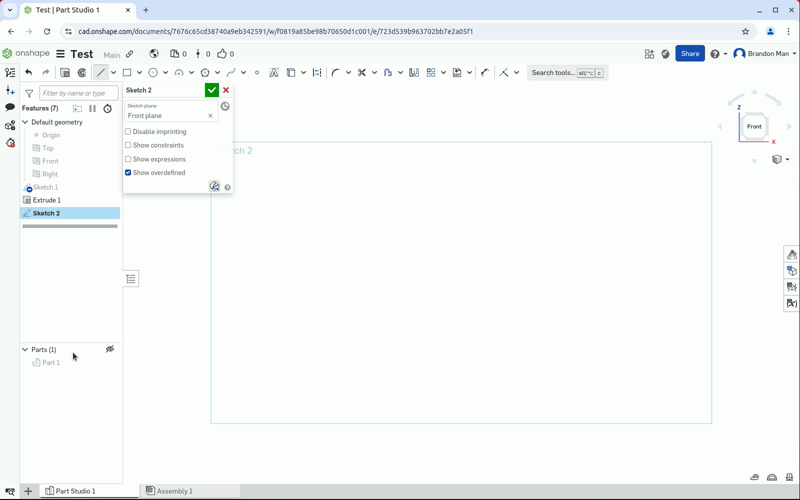
mouse_move(506, 314)
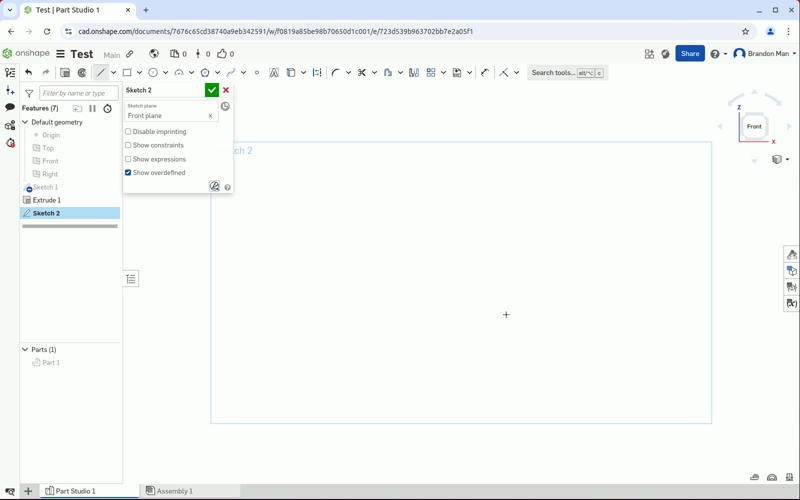
click(506, 314)
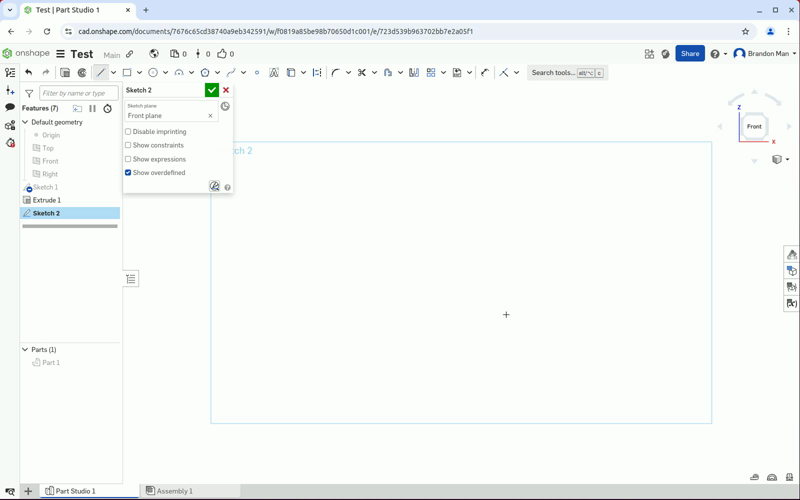
key_up(shift)
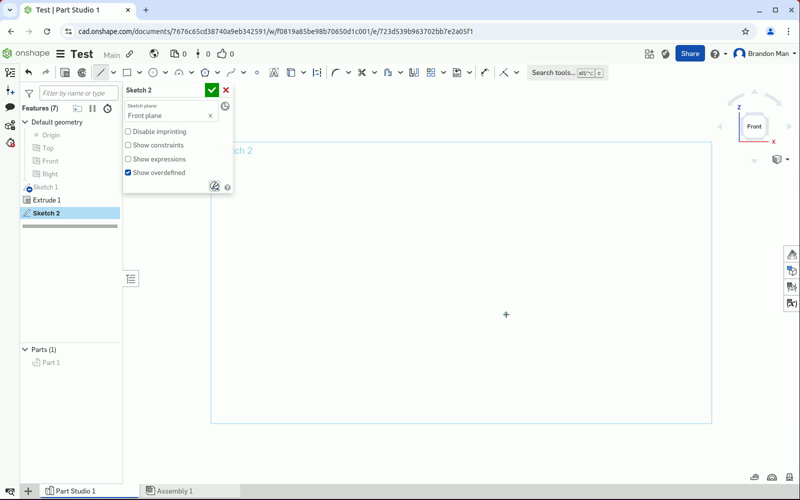
key_down(shift)
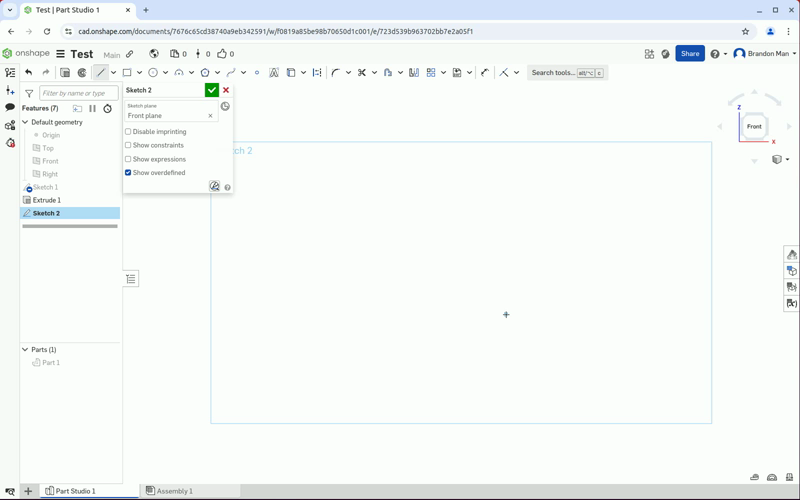
mouse_move(536, 314)
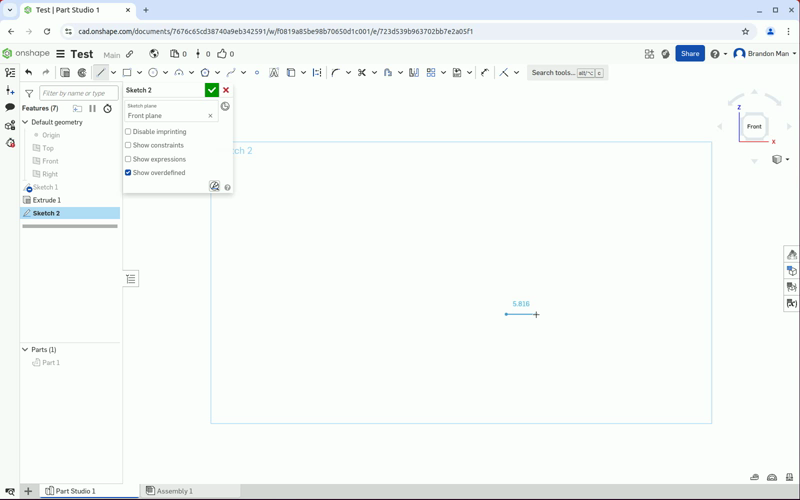
mouse_move(516, 314)
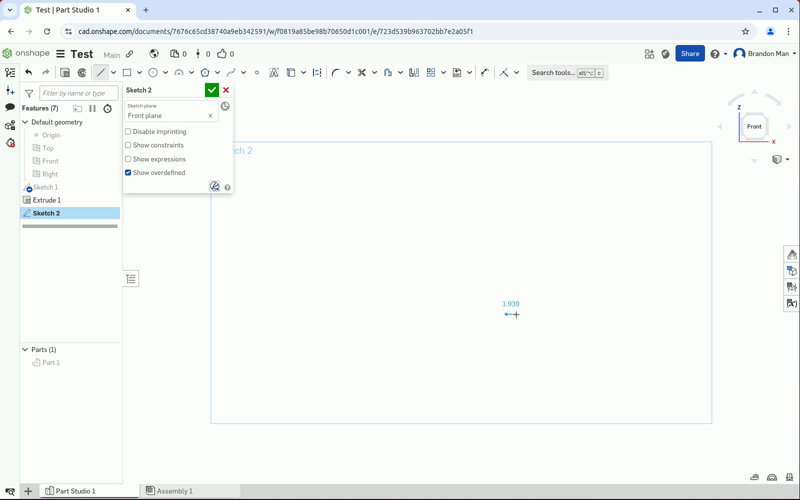
click(516, 314)
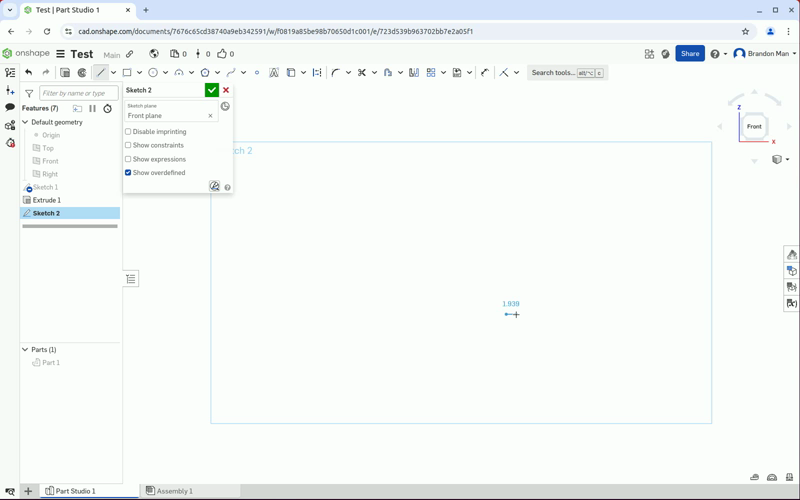
key_up(shift)
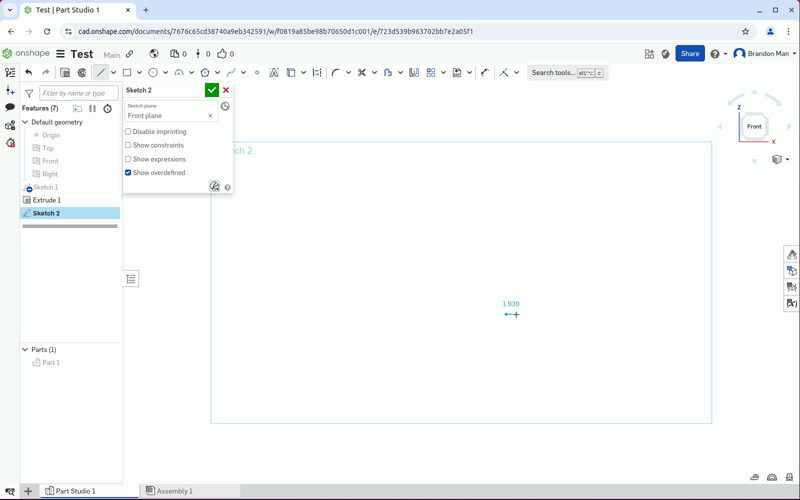
key_down(shift)
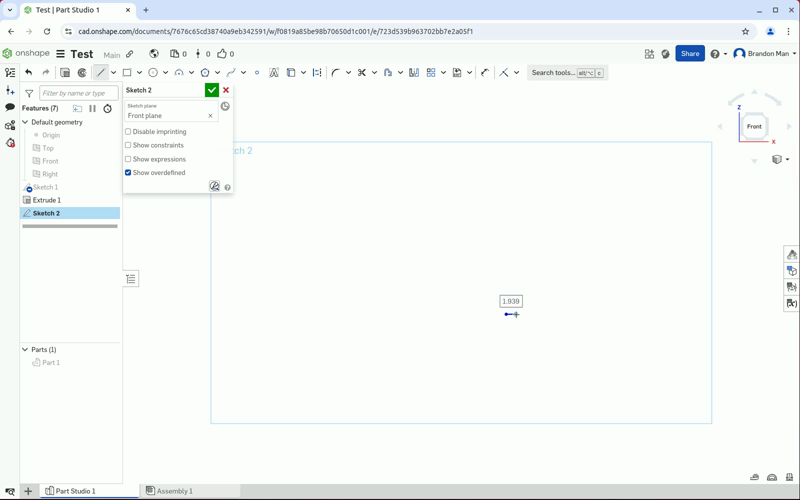
mouse_move(516, 214)
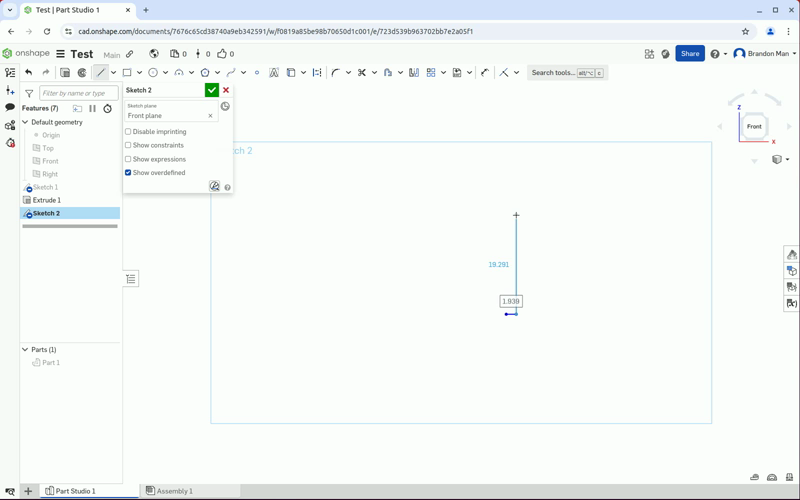
click(516, 214)
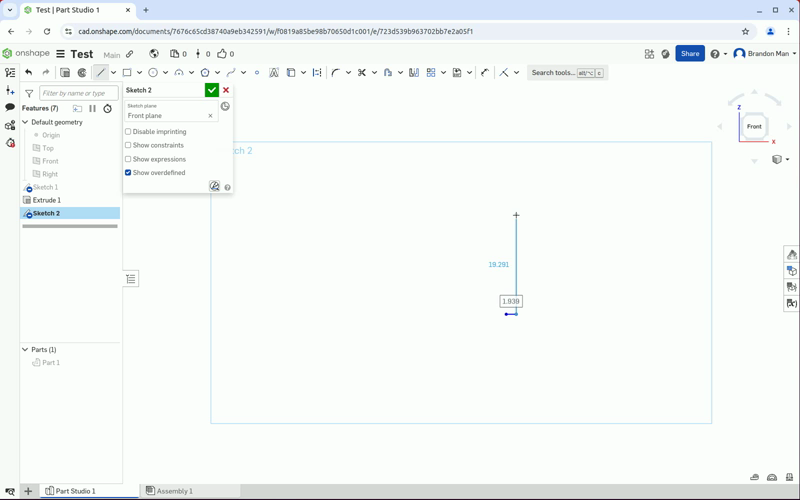
key_up(shift)
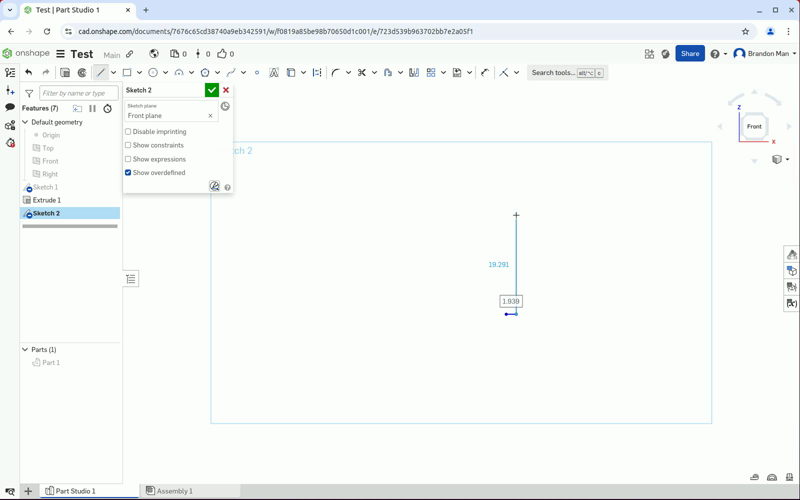
key_down(shift)
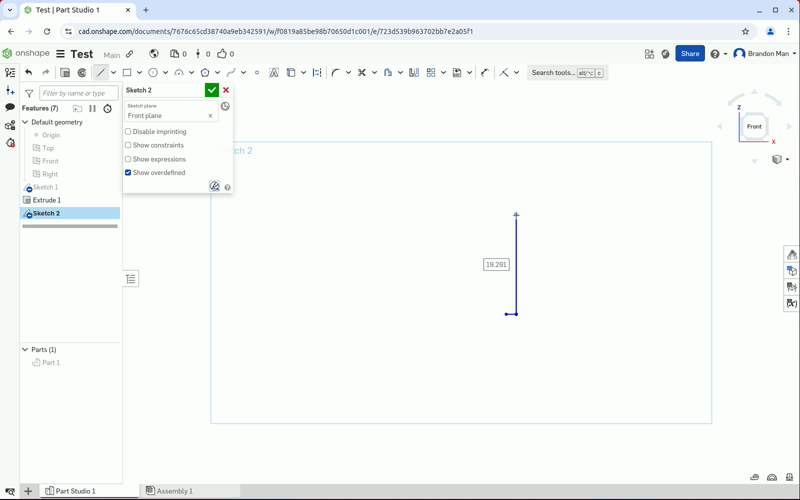
mouse_move(546, 214)
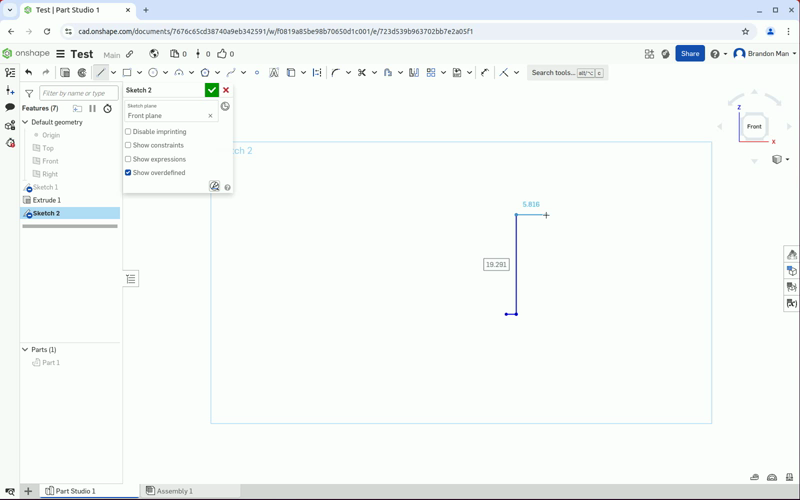
mouse_move(506, 214)
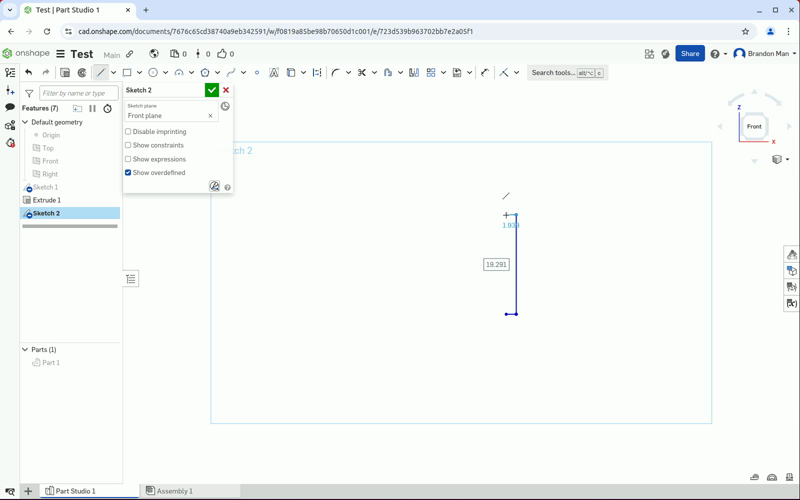
click(506, 214)
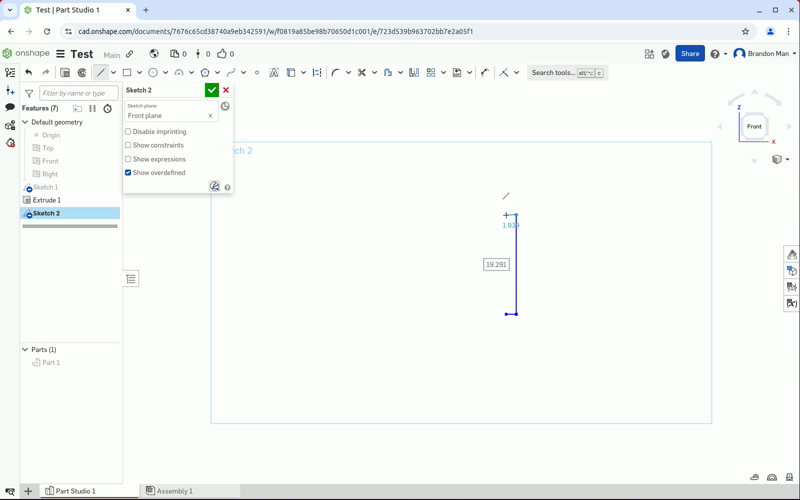
key_up(shift)
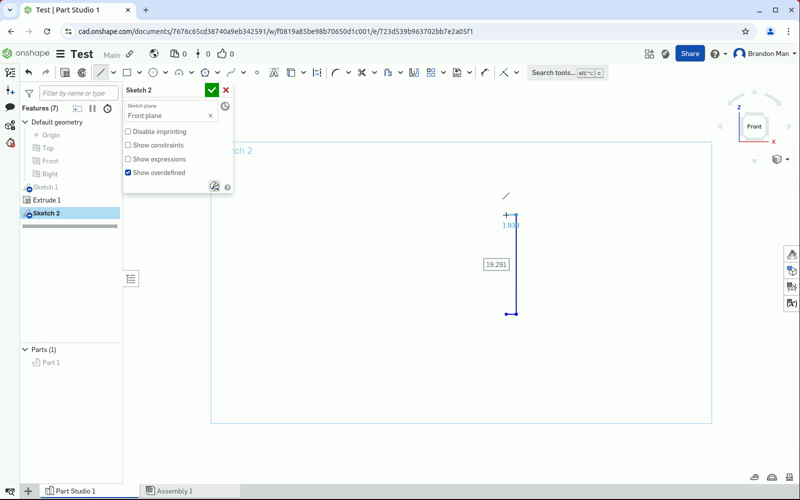
key_down(shift)
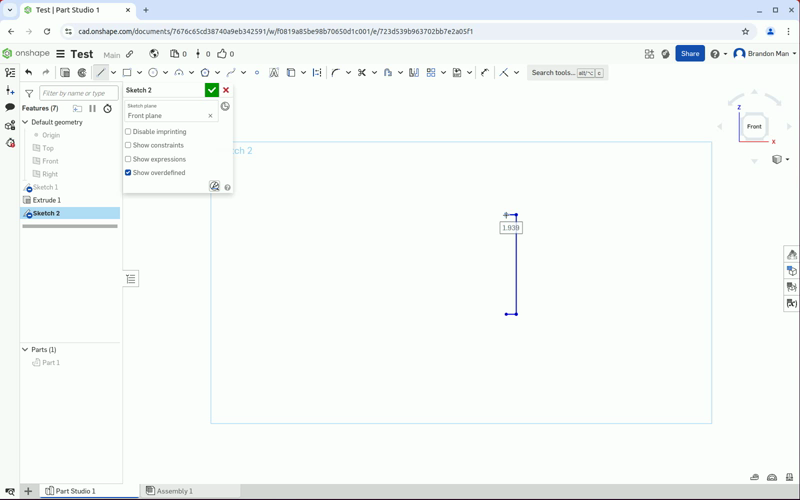
mouse_move(506, 314)
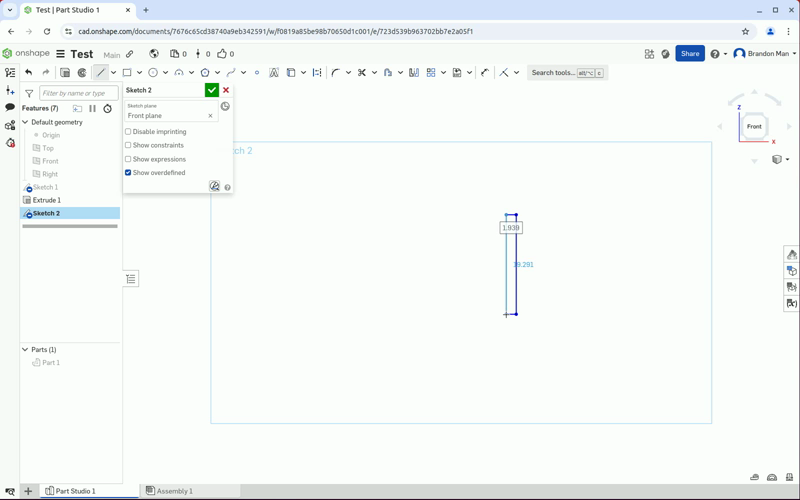
key_up(shift)
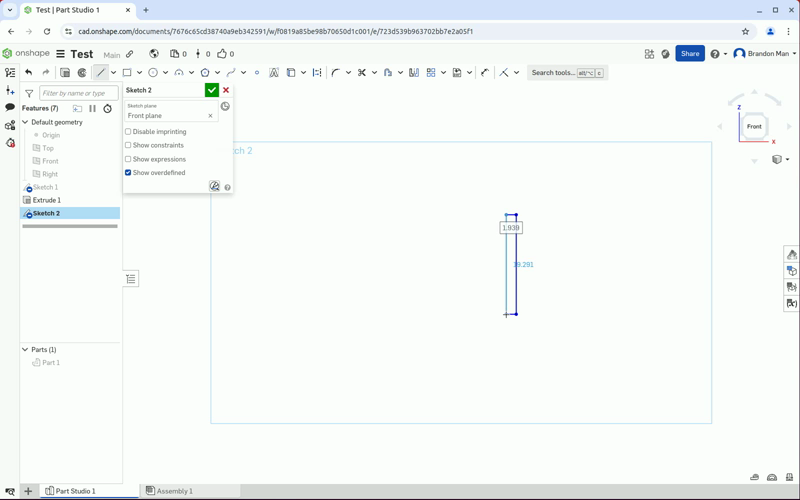
click(506, 314)
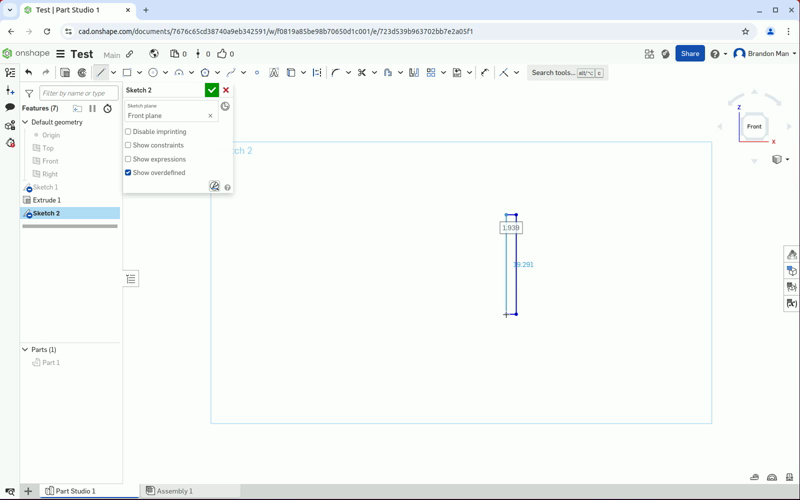
key(esc)
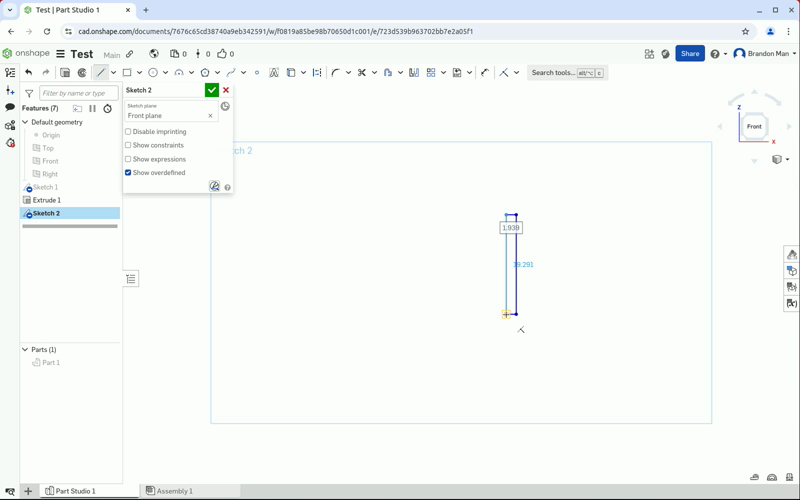
key(c)
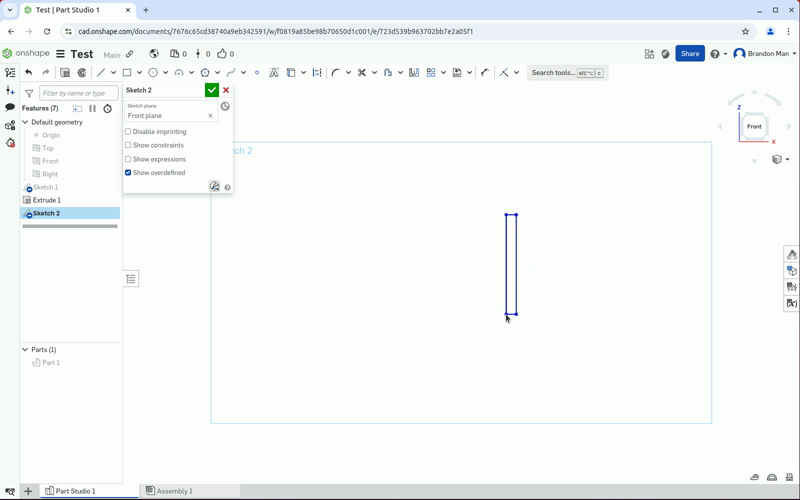
key_down(shift)
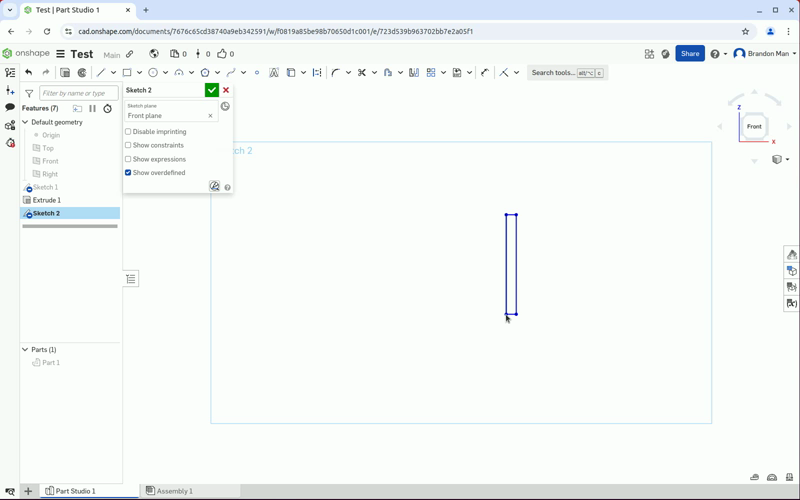
mouse_move(510, 310)
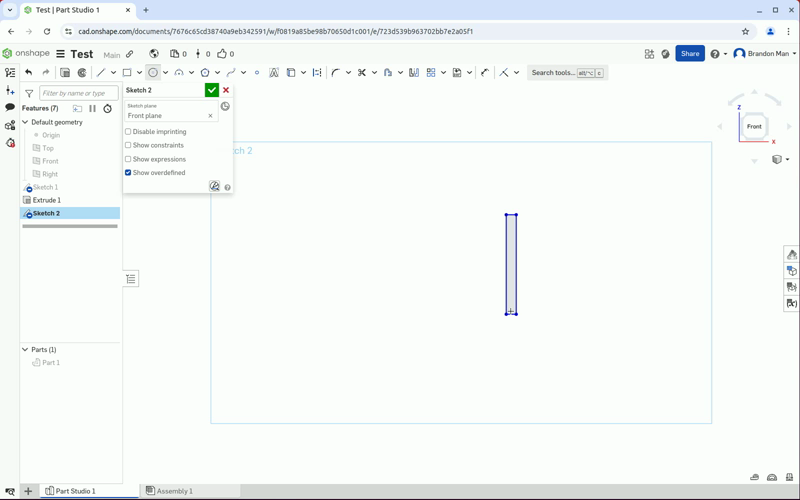
click(510, 310)
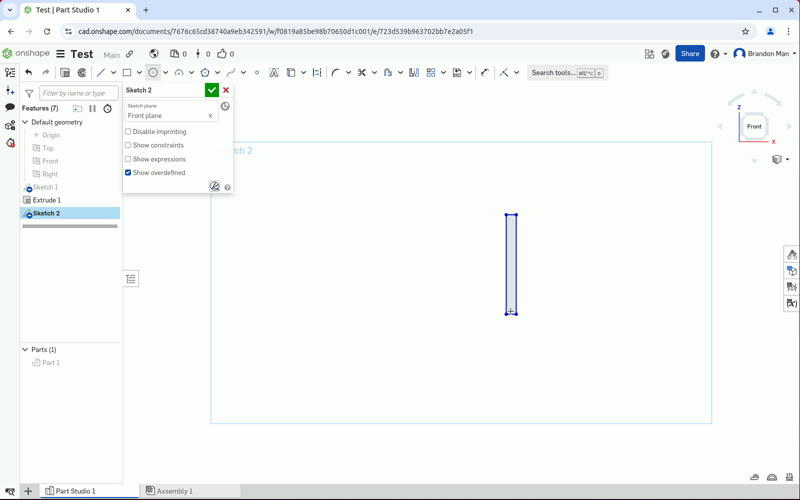
key_up(shift)
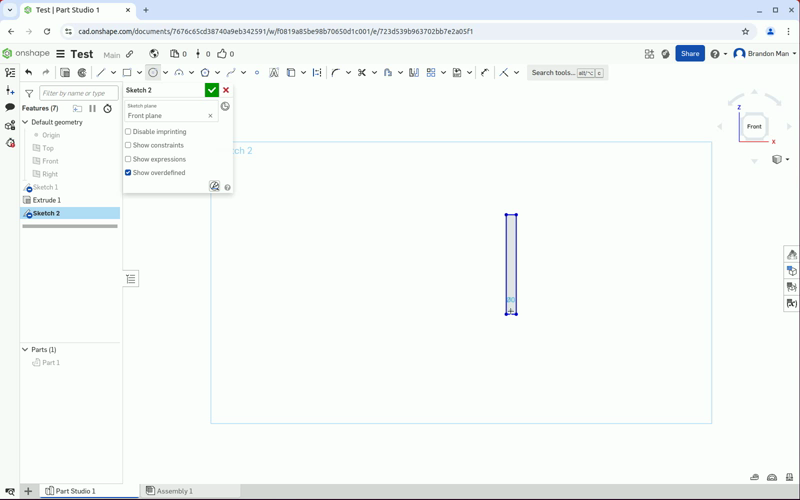
mouse_move(512, 310)
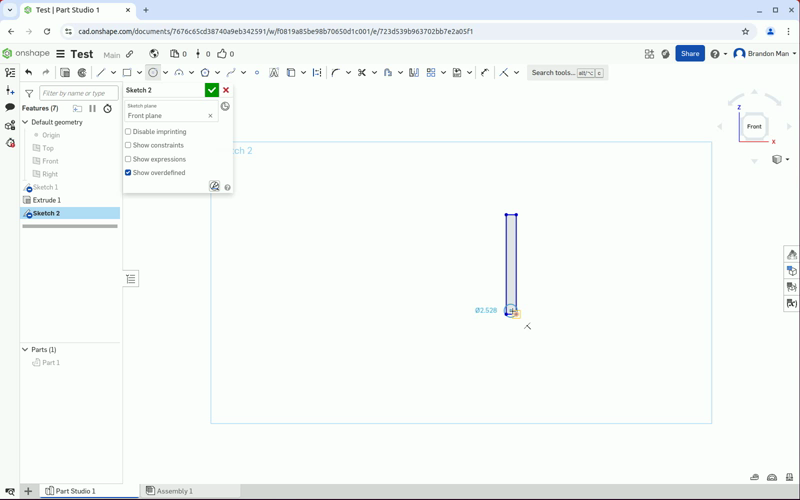
scroll(6)
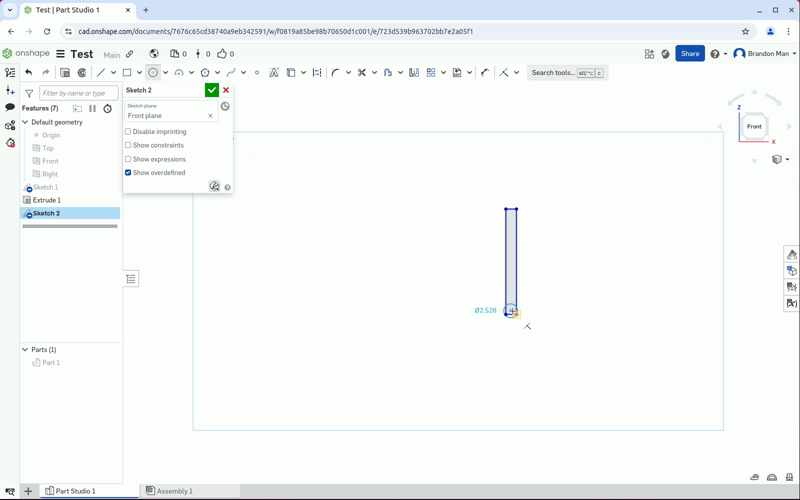
scroll(6)
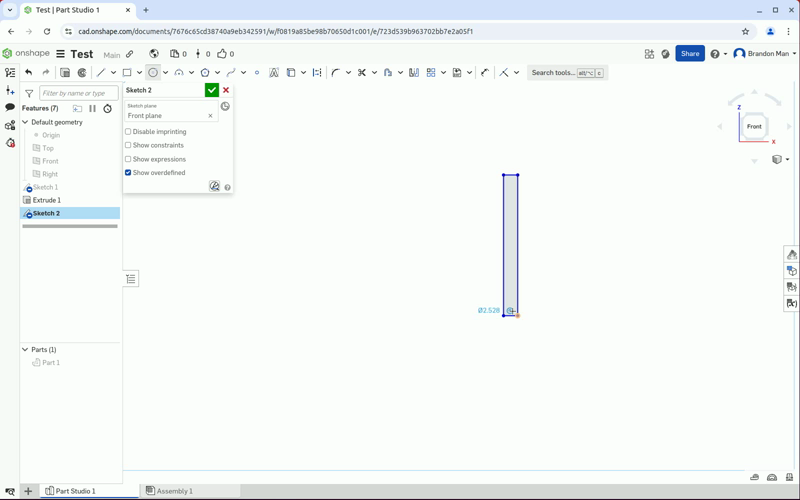
scroll(6)
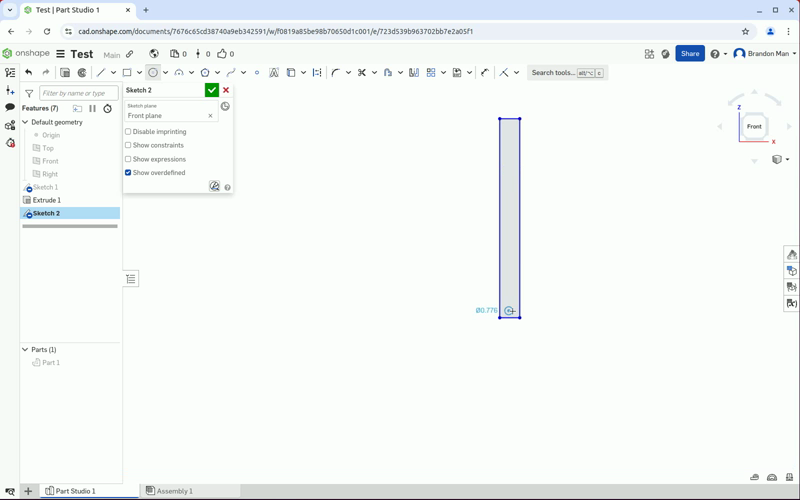
scroll(6)
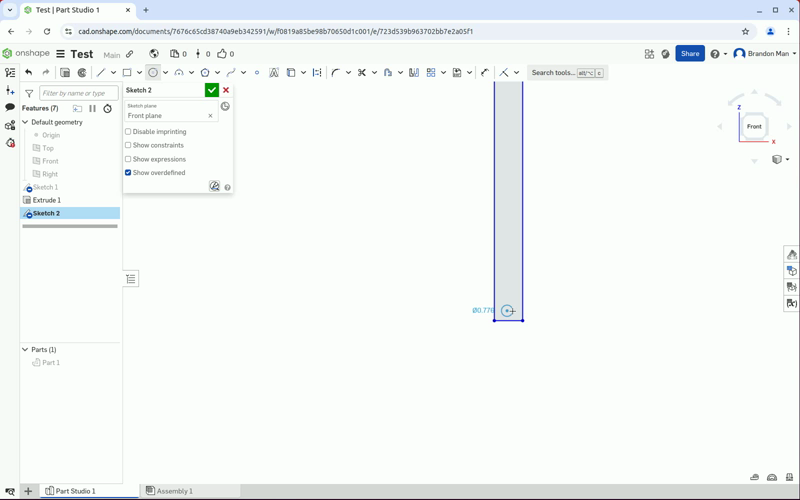
scroll(6)
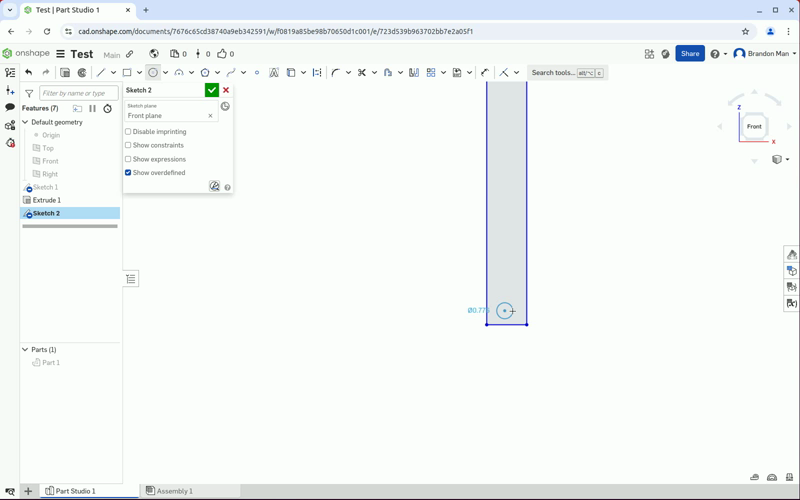
scroll(6)
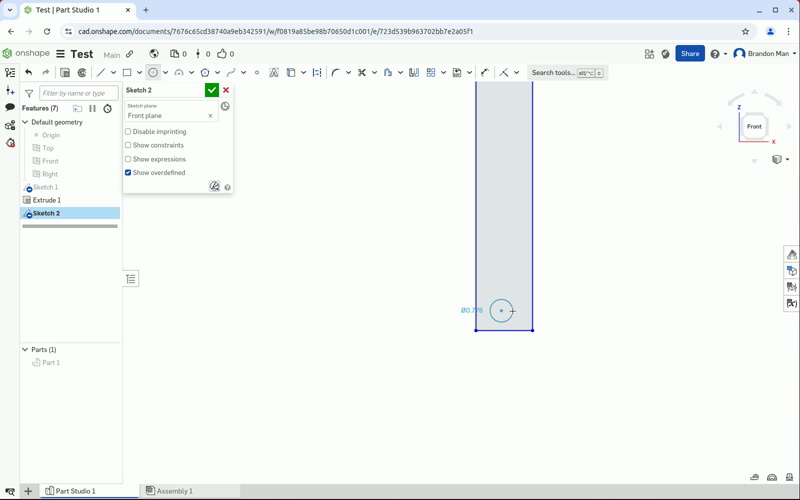
scroll(6)
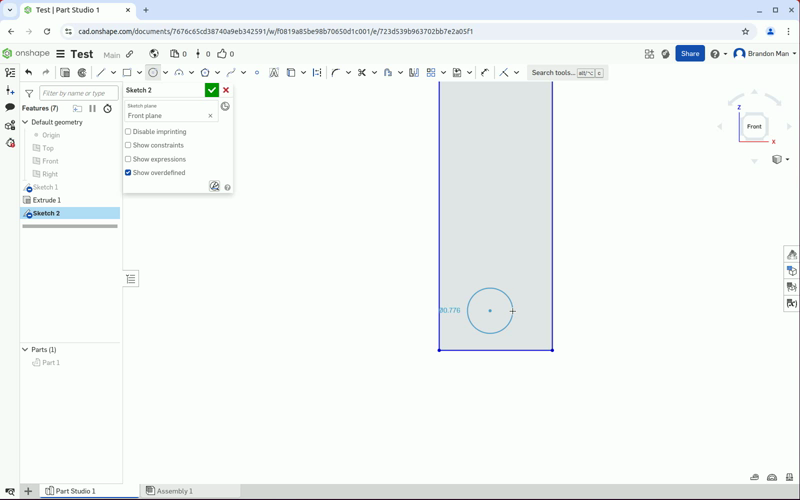
click(512, 310)
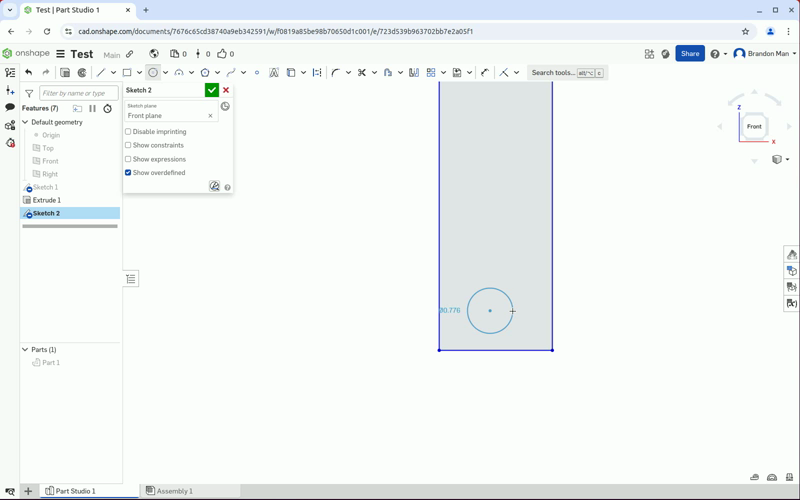
scroll(-6)
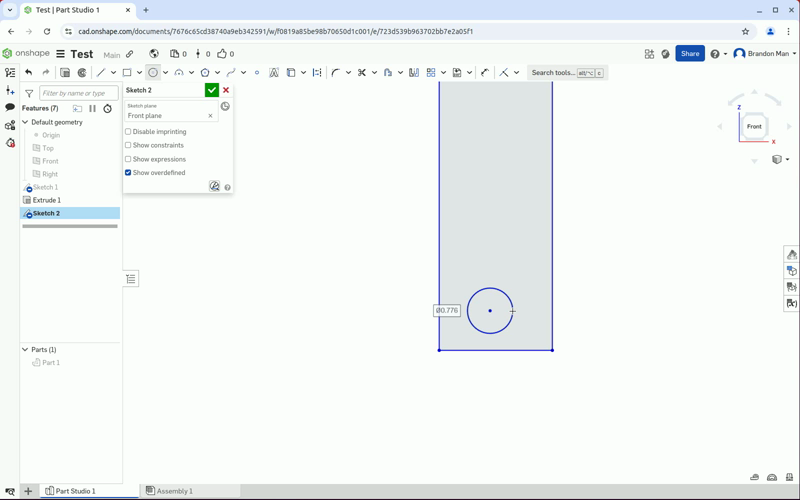
scroll(-6)
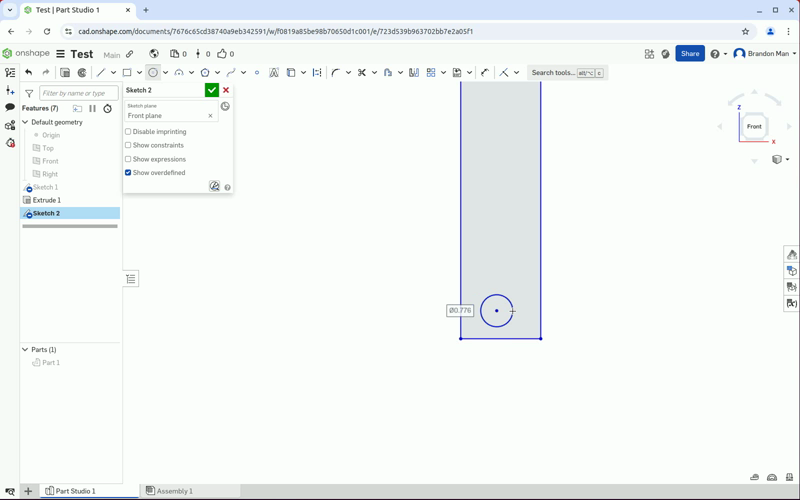
scroll(-6)
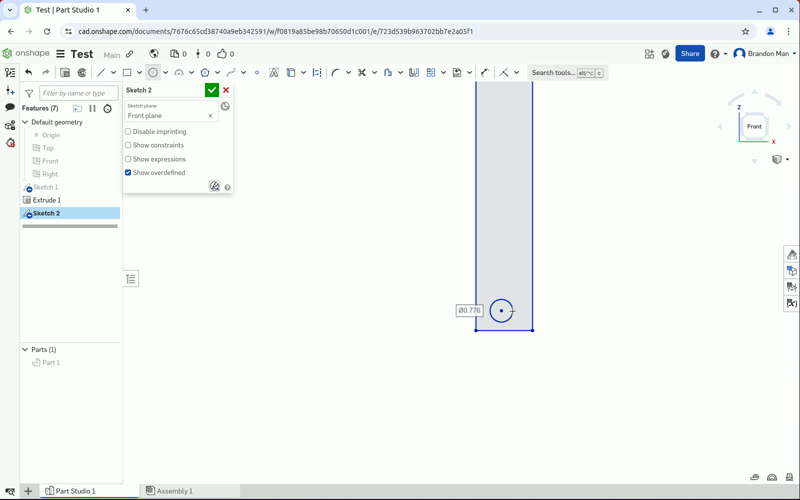
scroll(-6)
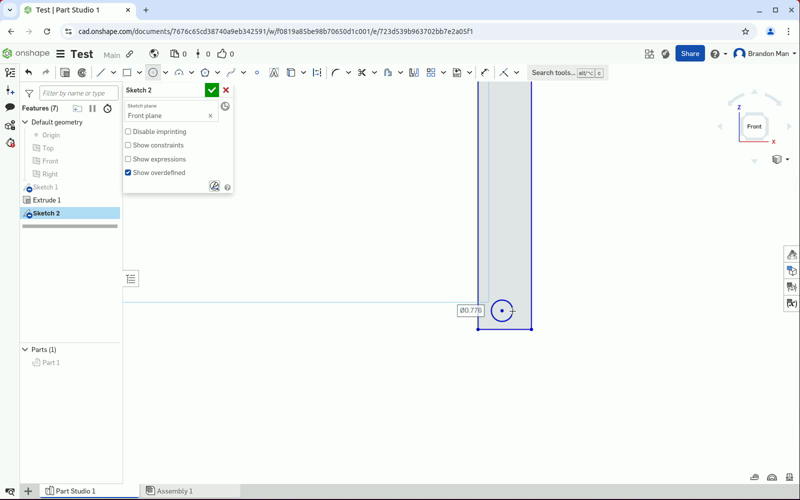
scroll(-6)
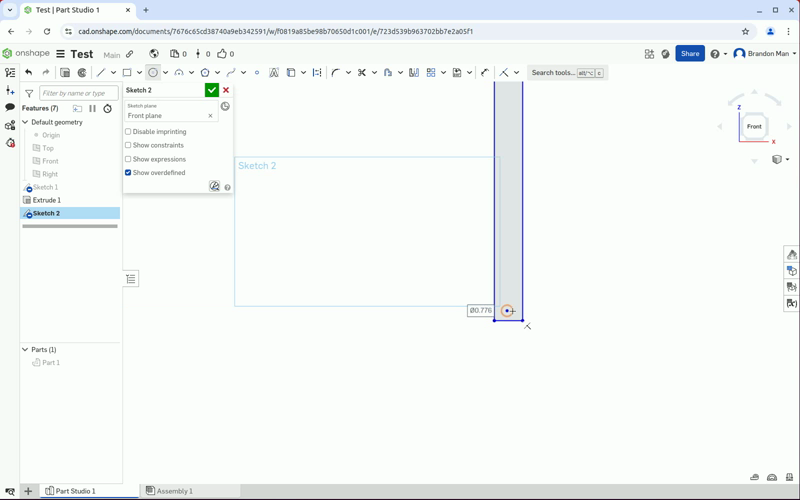
scroll(-6)
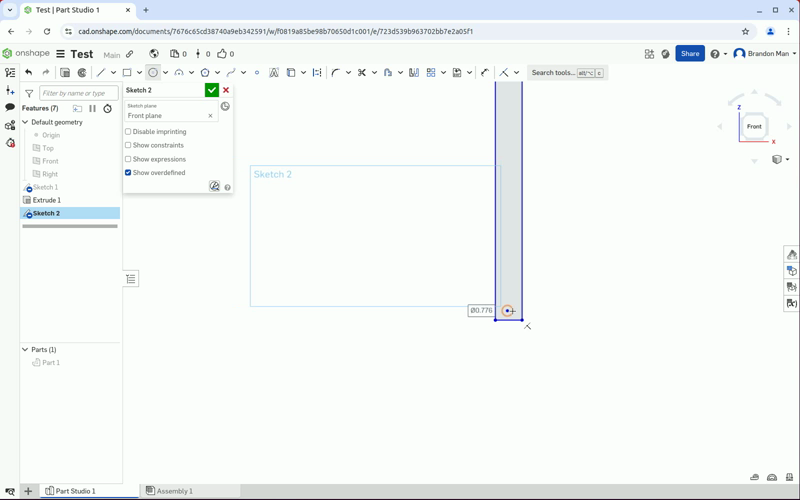
scroll(-6)
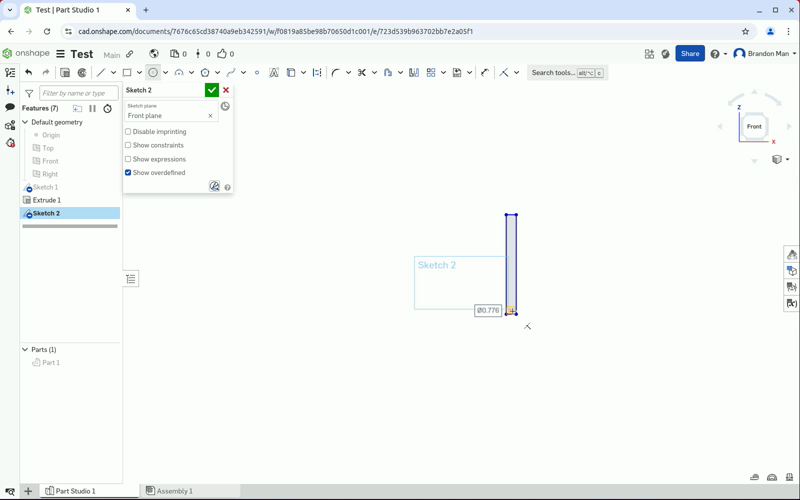
key(esc)
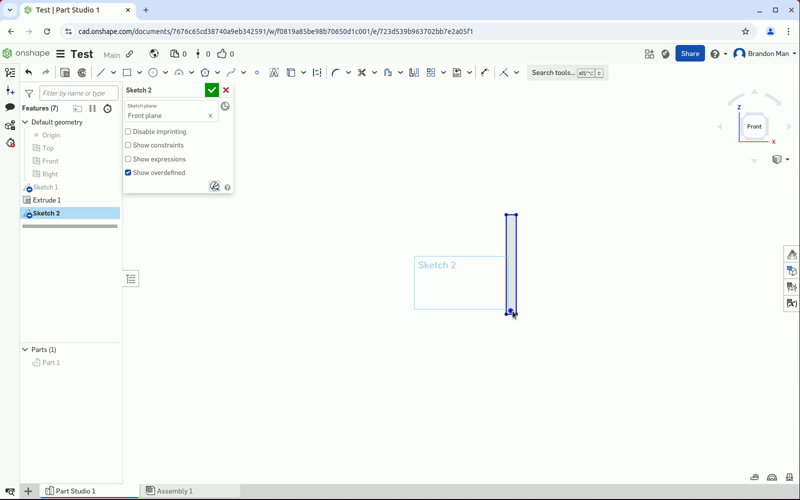
key(c)
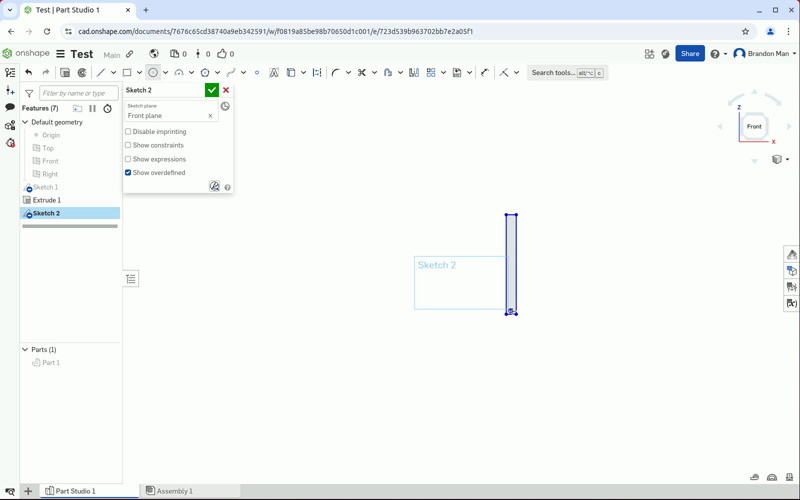
key_down(shift)
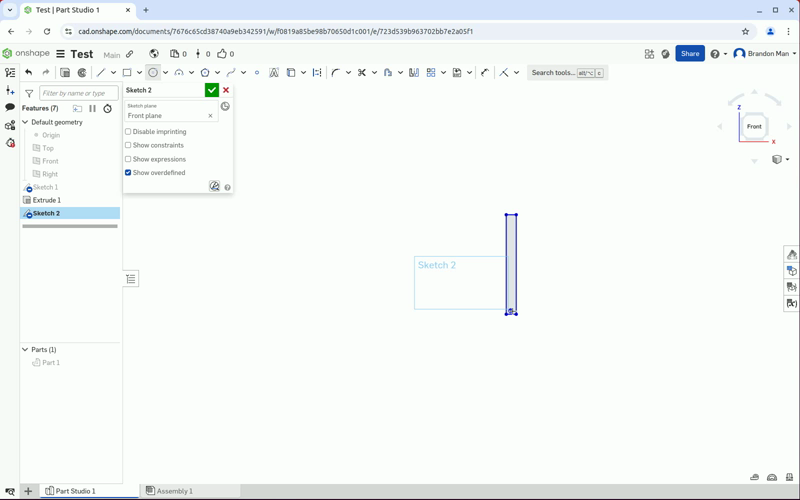
mouse_move(510, 283)
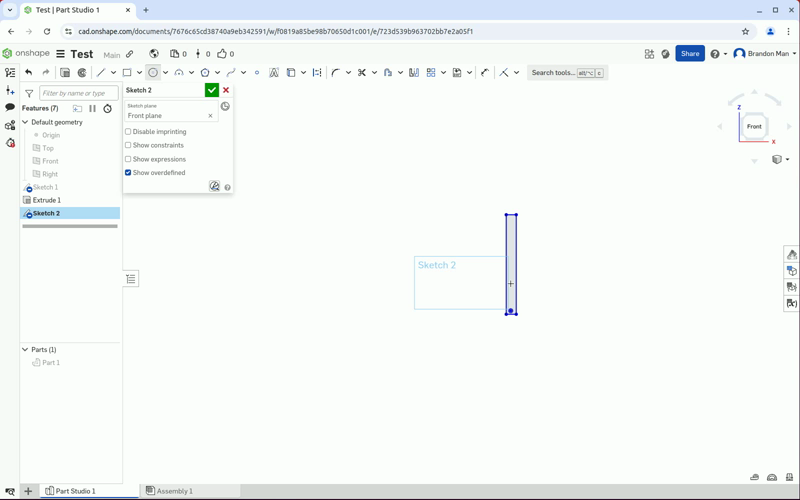
click(510, 283)
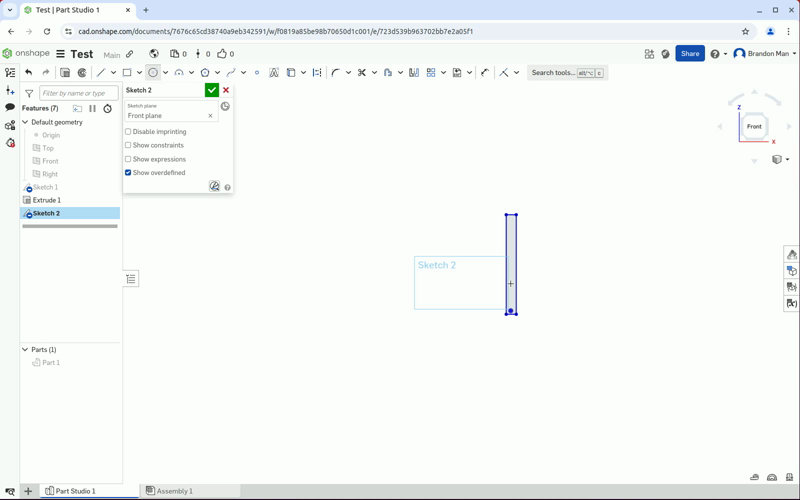
key_up(shift)
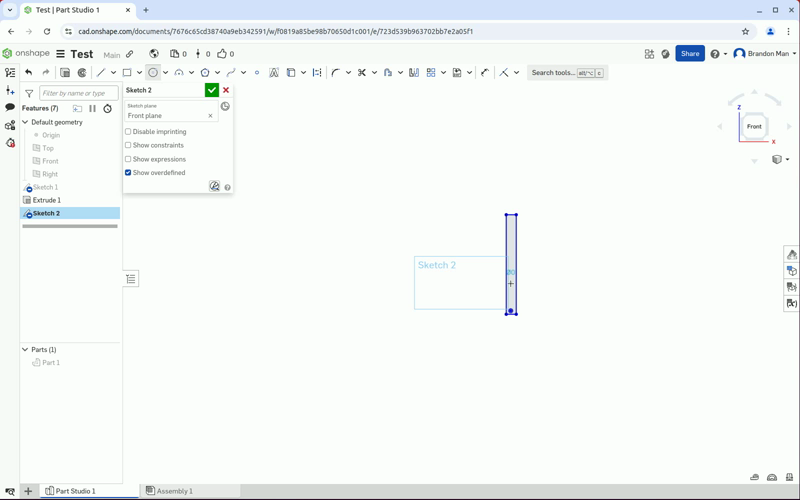
mouse_move(512, 283)
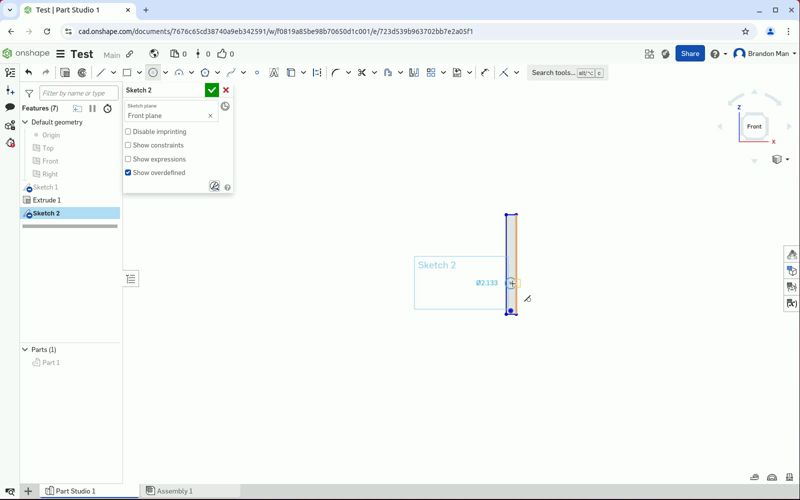
scroll(6)
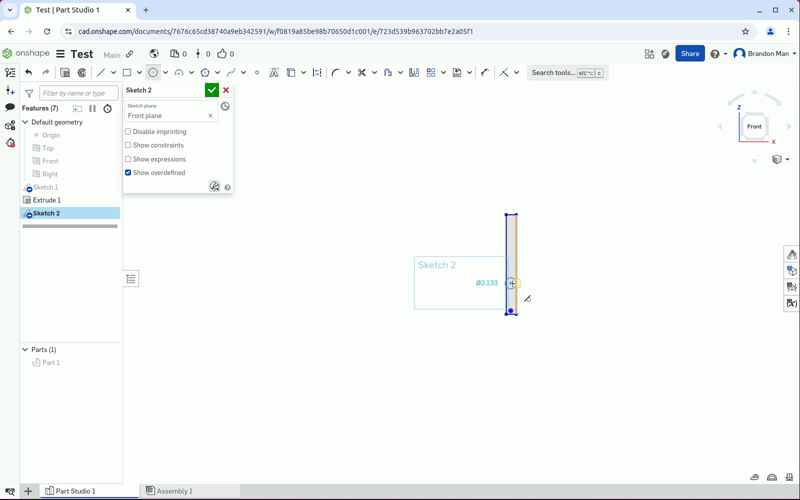
scroll(6)
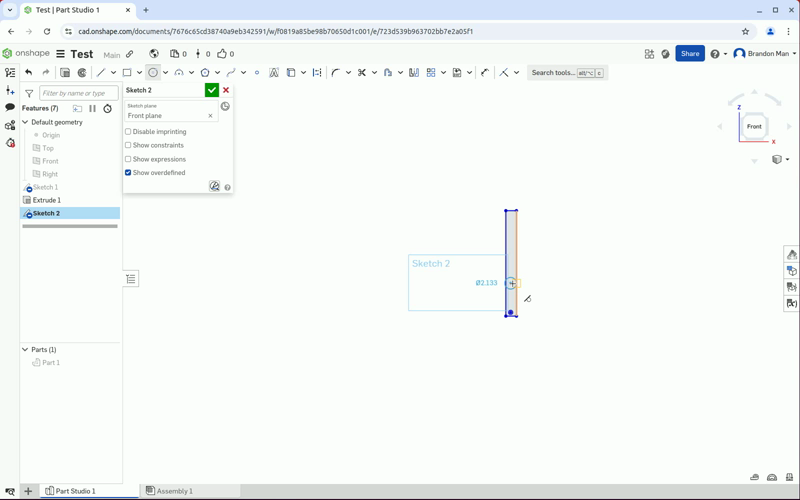
scroll(6)
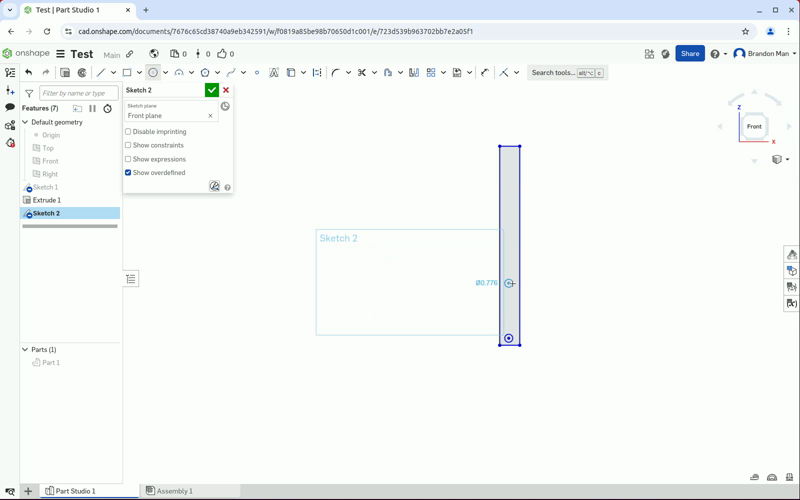
scroll(6)
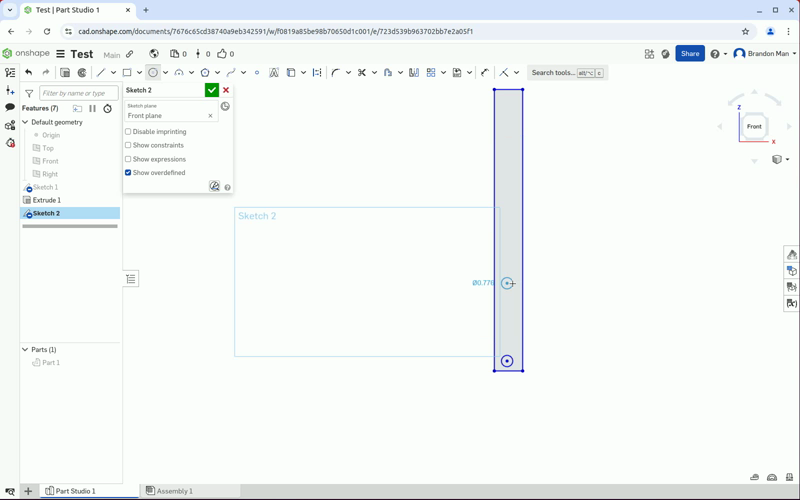
scroll(6)
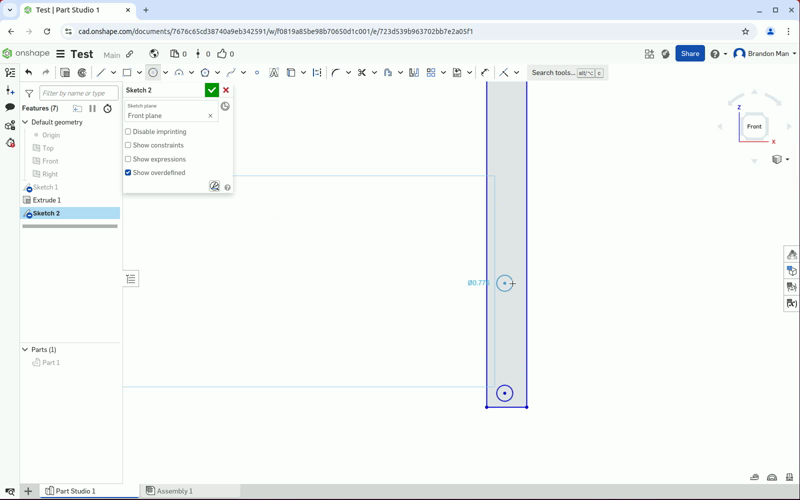
scroll(6)
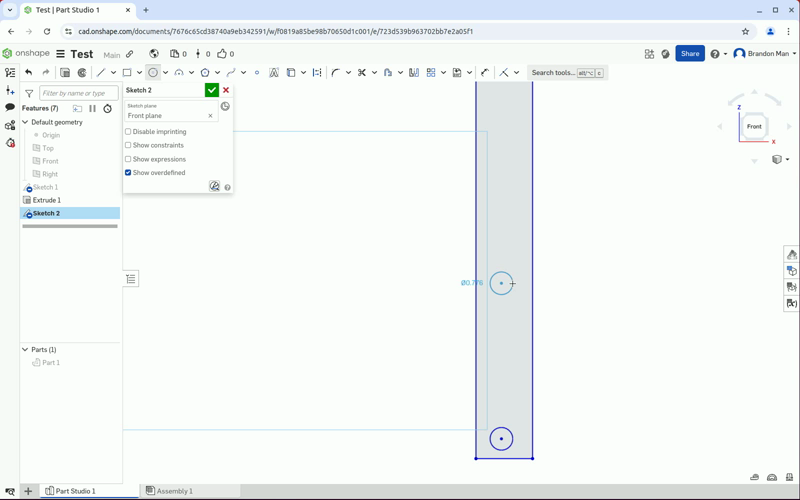
scroll(6)
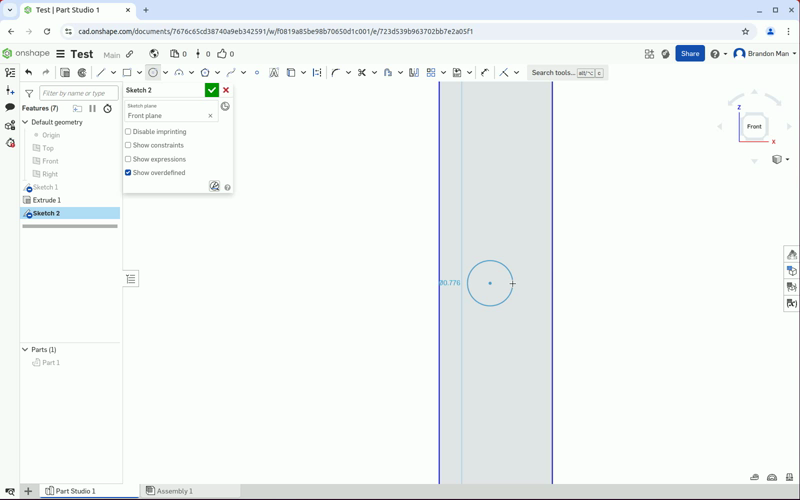
click(512, 283)
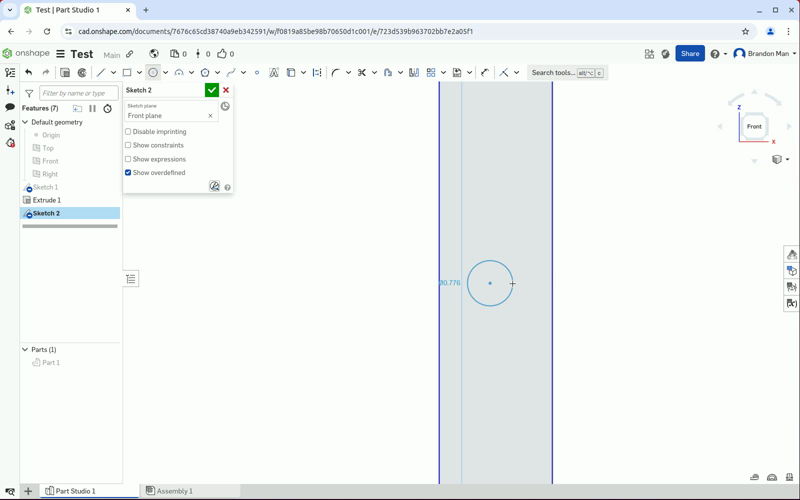
scroll(-6)
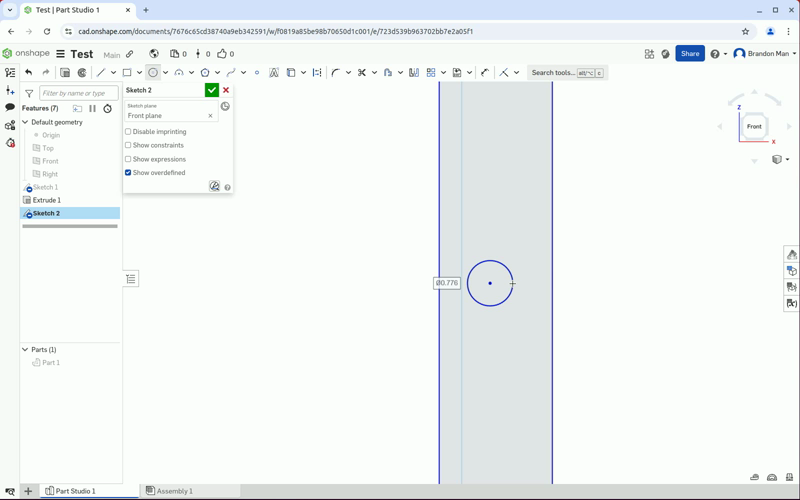
scroll(-6)
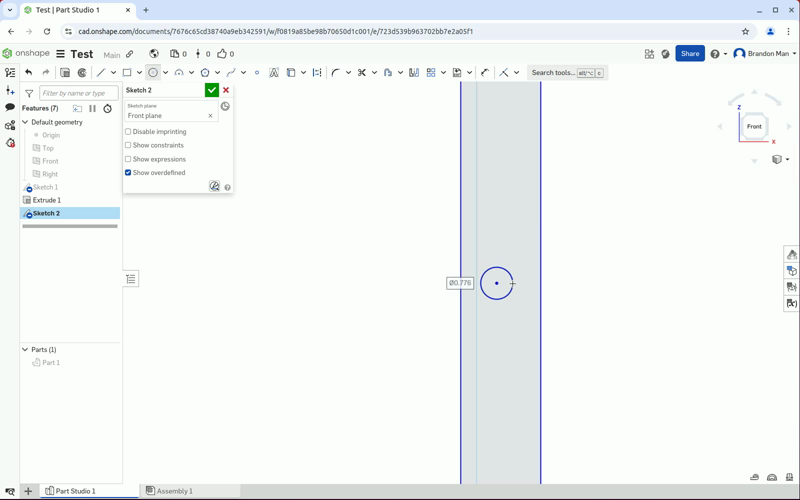
scroll(-6)
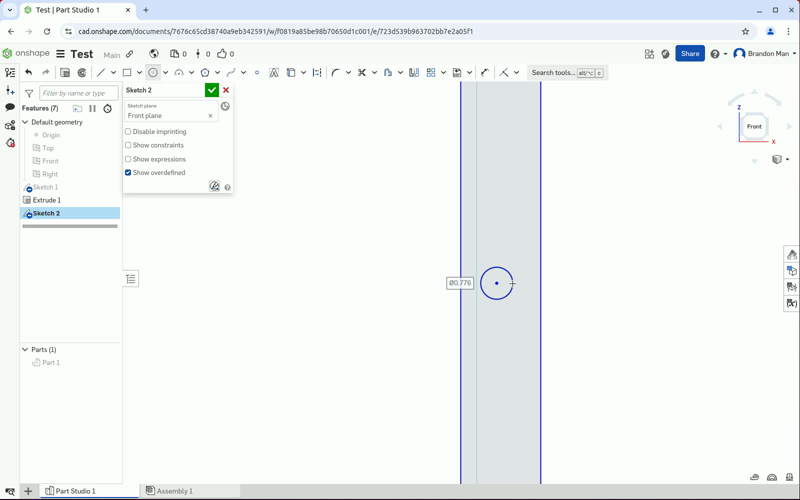
scroll(-6)
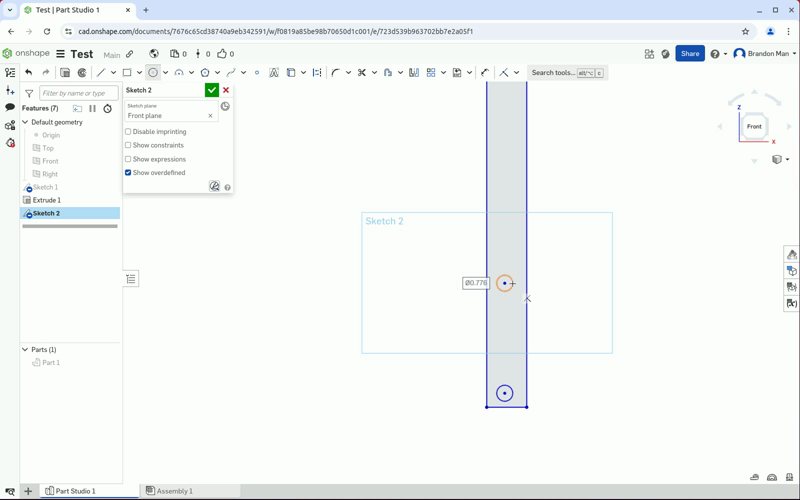
scroll(-6)
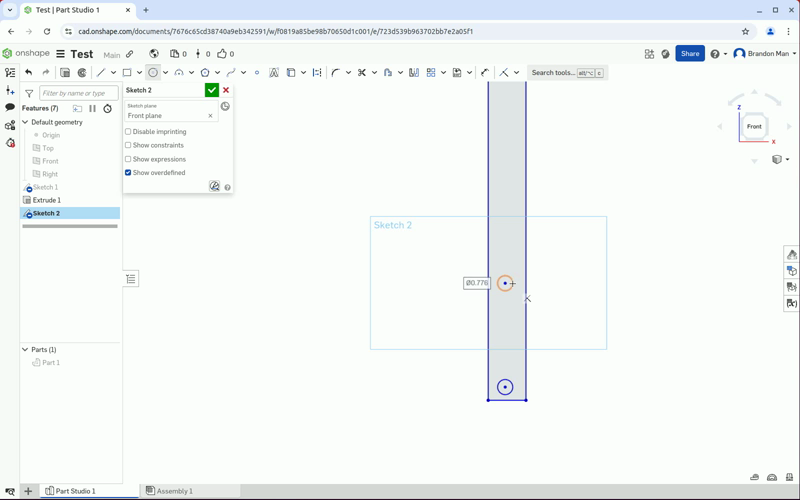
scroll(-6)
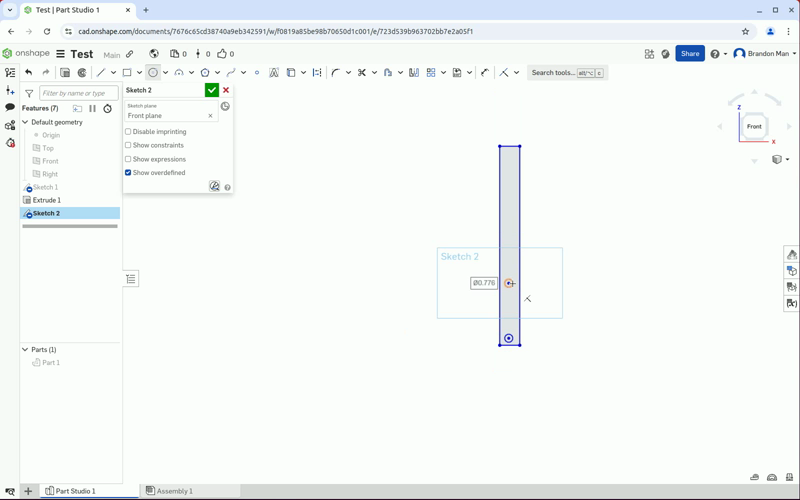
scroll(-6)
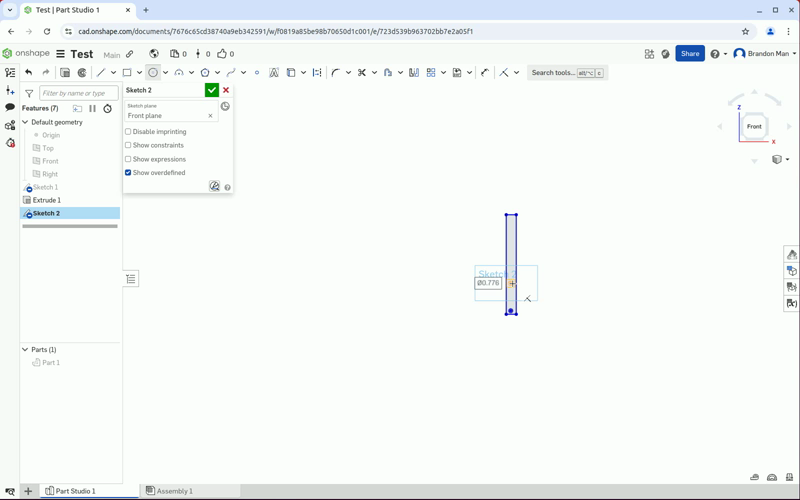
key(esc)
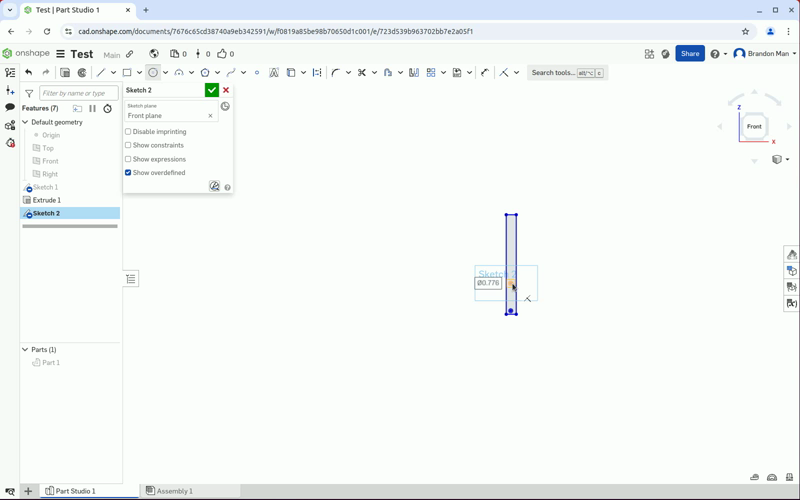
key(c)
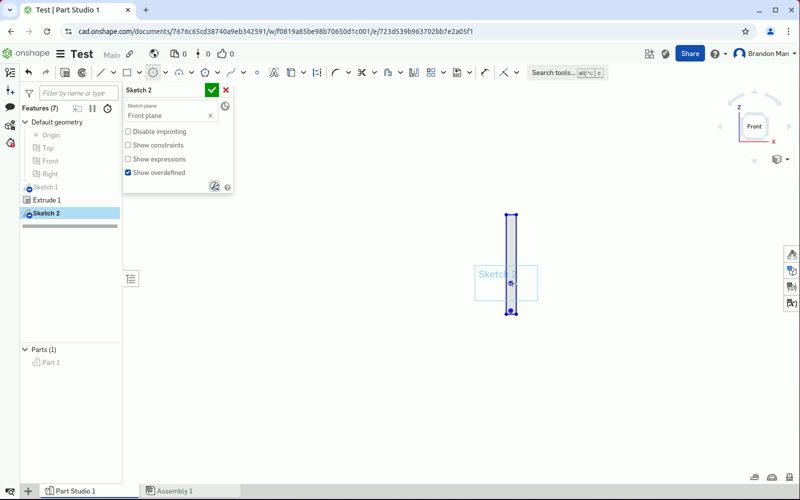
key_down(shift)
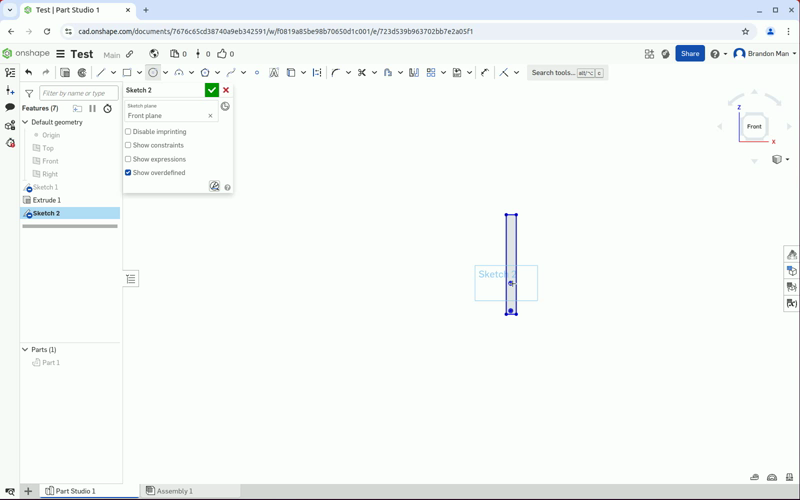
mouse_move(510, 219)
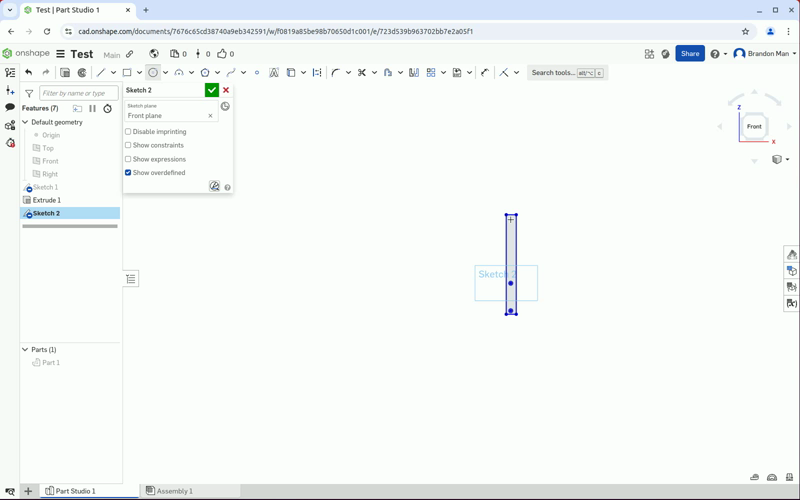
click(510, 219)
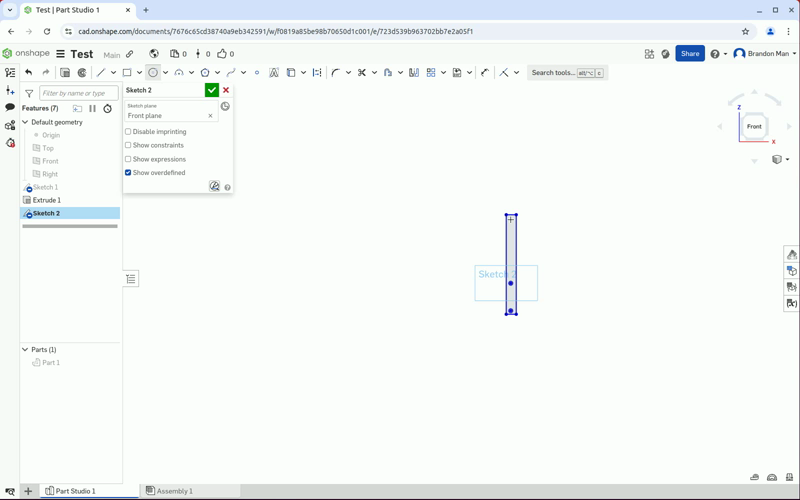
key_up(shift)
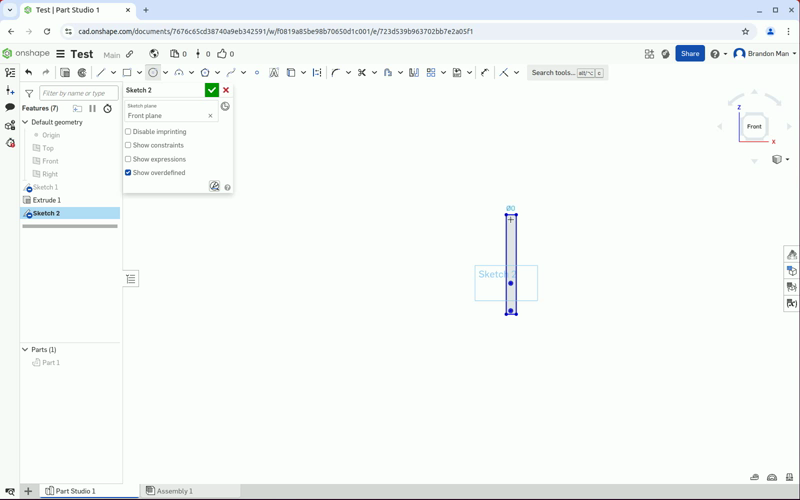
mouse_move(512, 219)
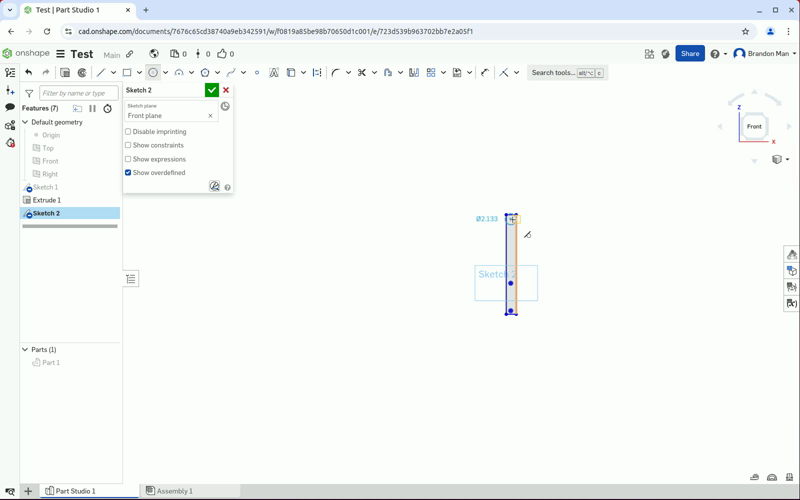
scroll(6)
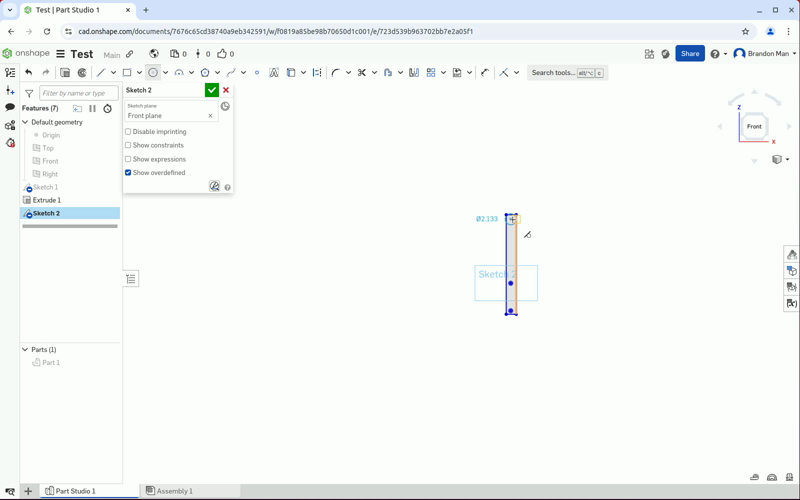
scroll(6)
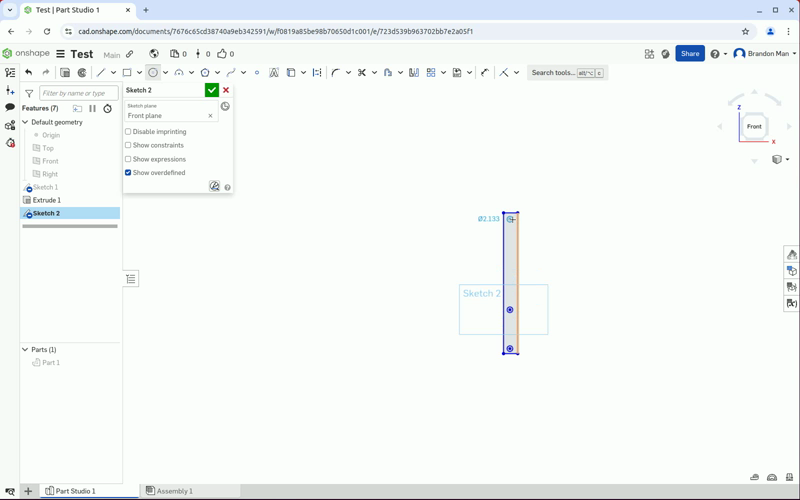
scroll(6)
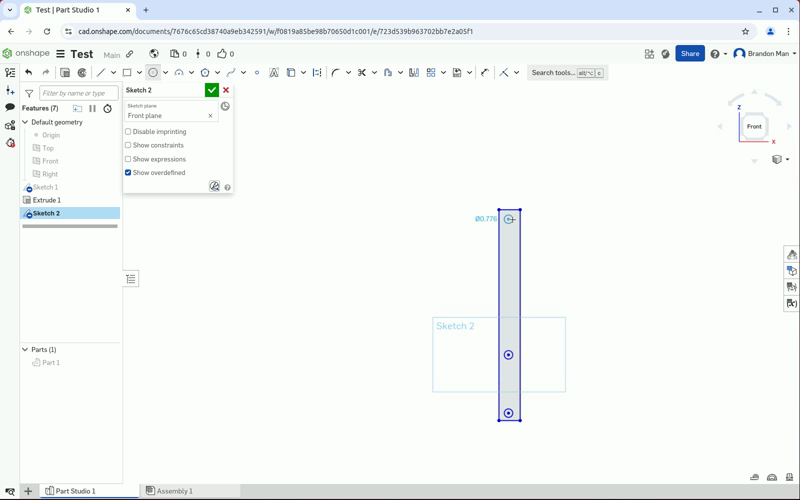
scroll(6)
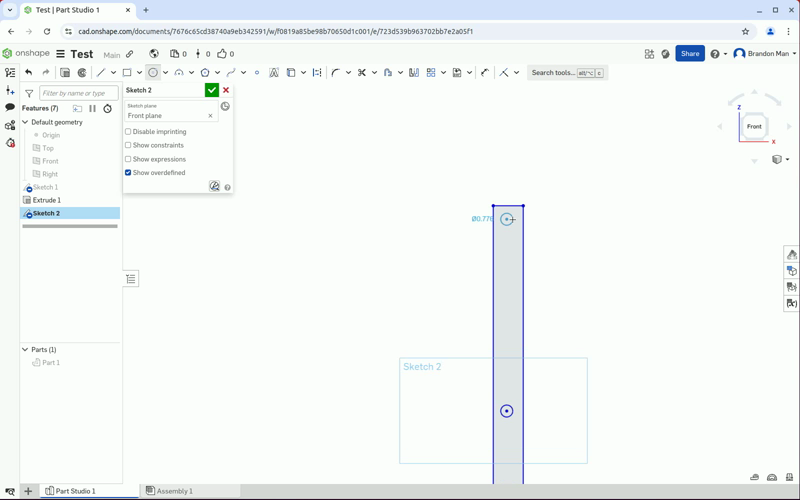
scroll(6)
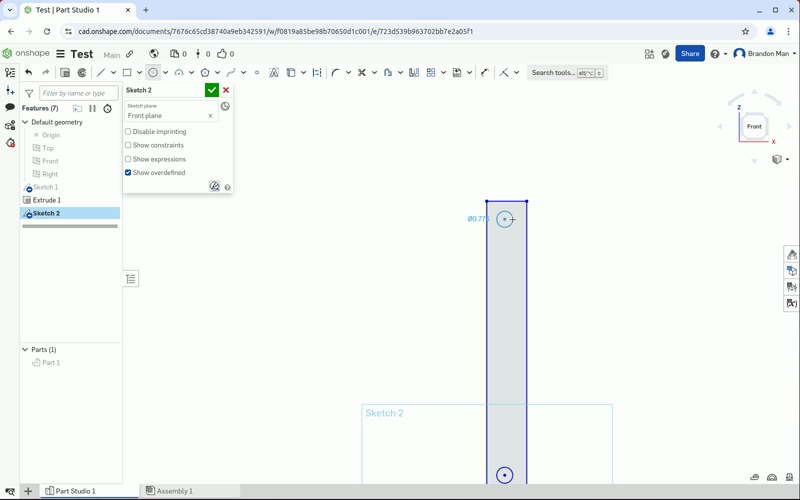
scroll(6)
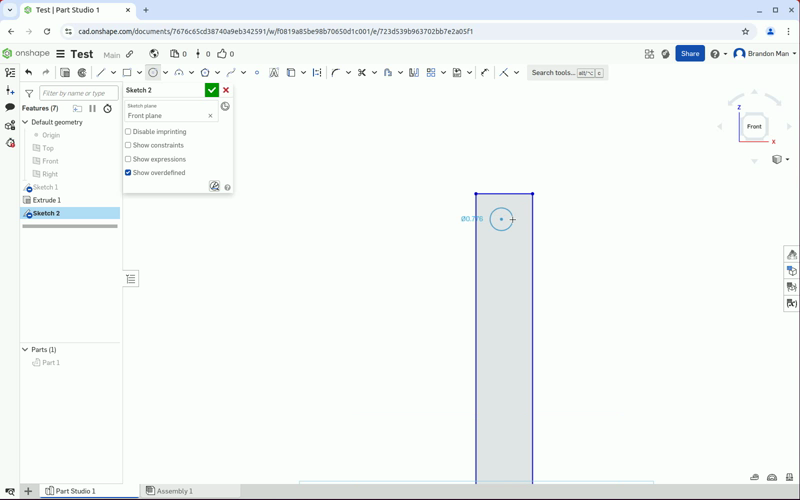
scroll(6)
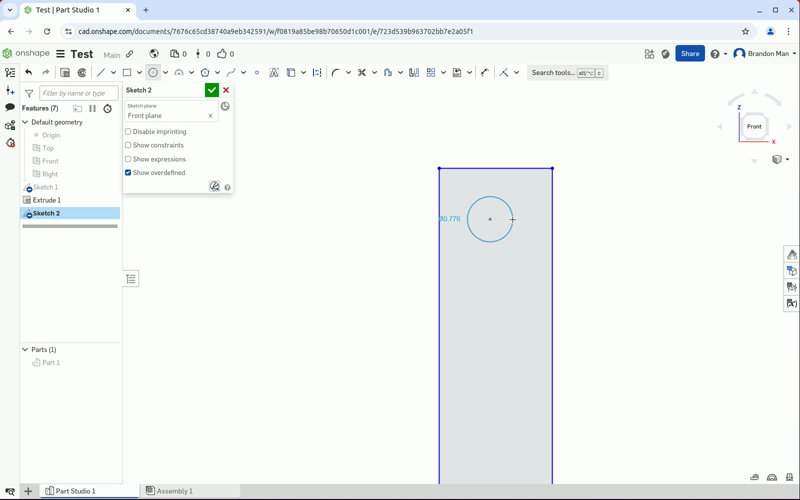
click(512, 219)
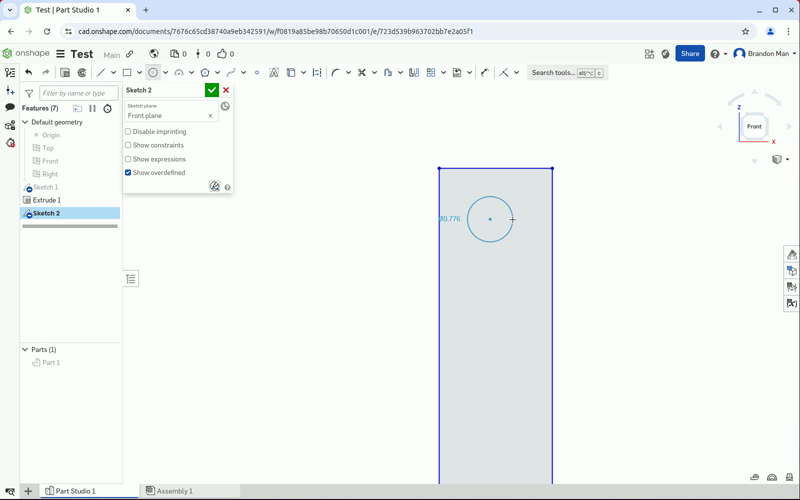
scroll(-6)
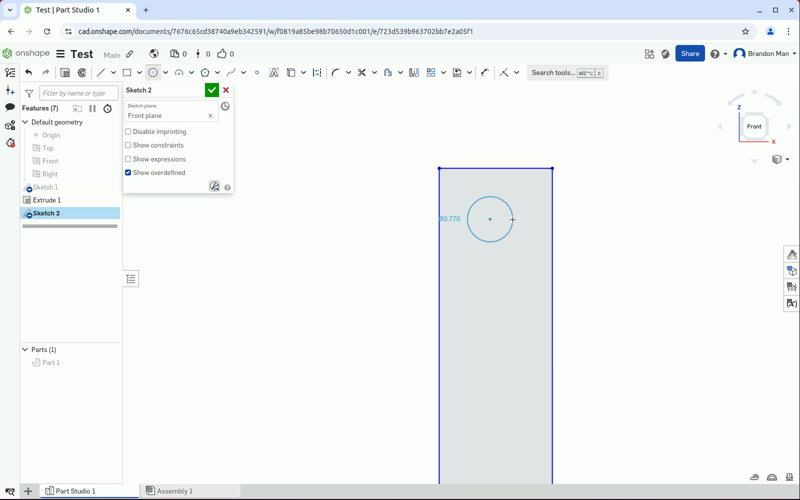
scroll(-6)
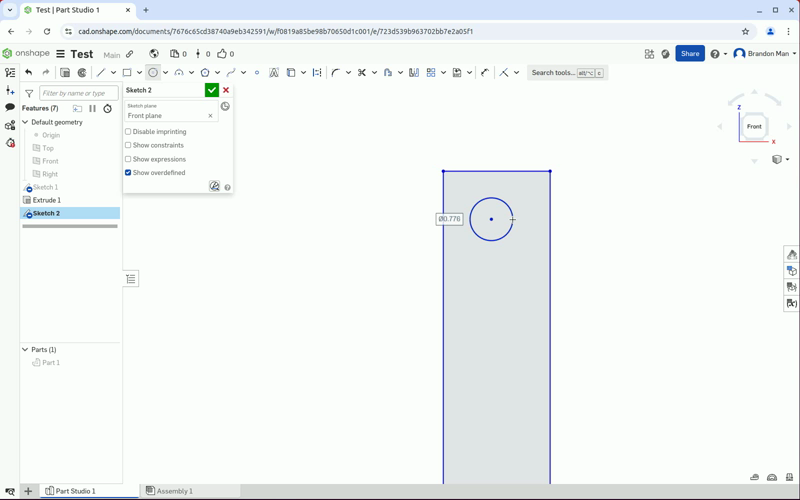
scroll(-6)
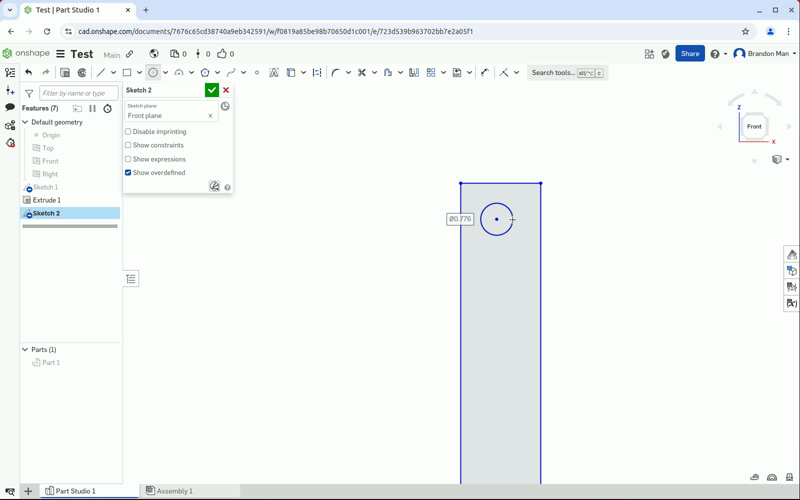
scroll(-6)
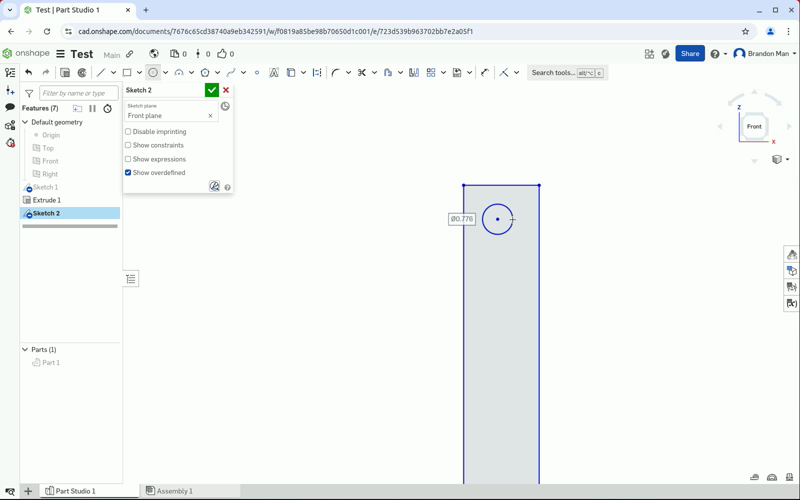
scroll(-6)
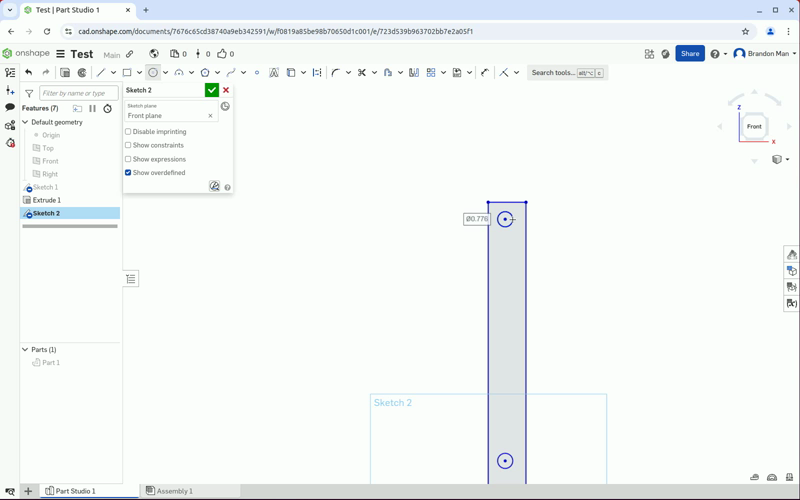
scroll(-6)
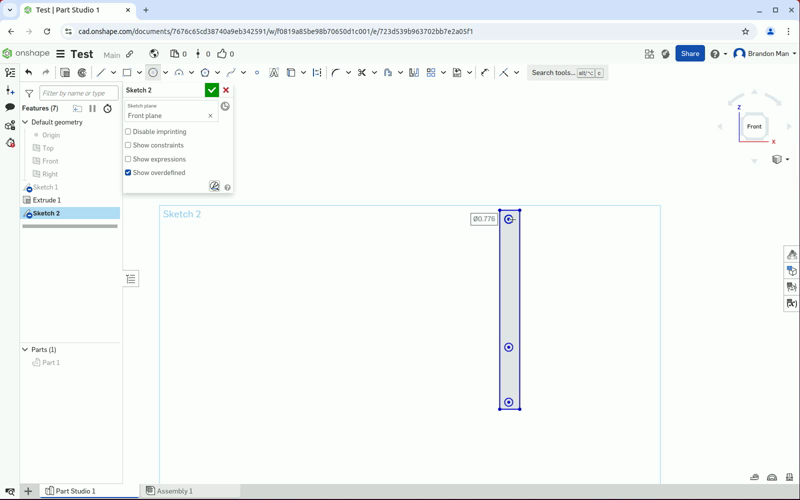
scroll(-6)
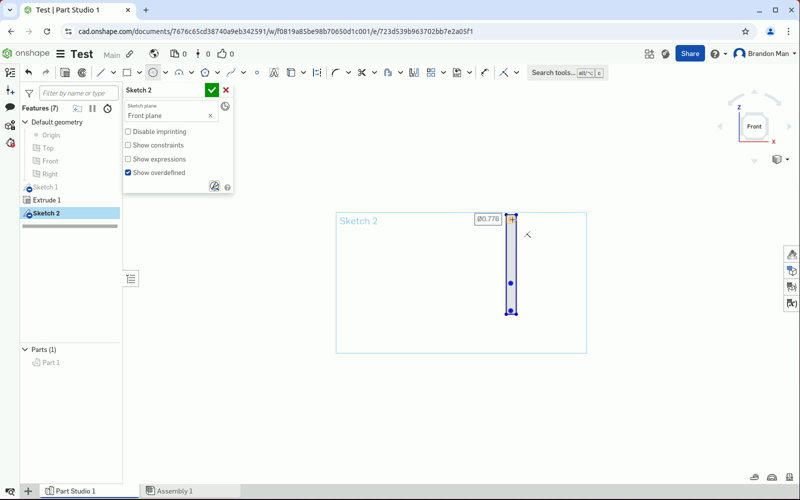
key(esc)
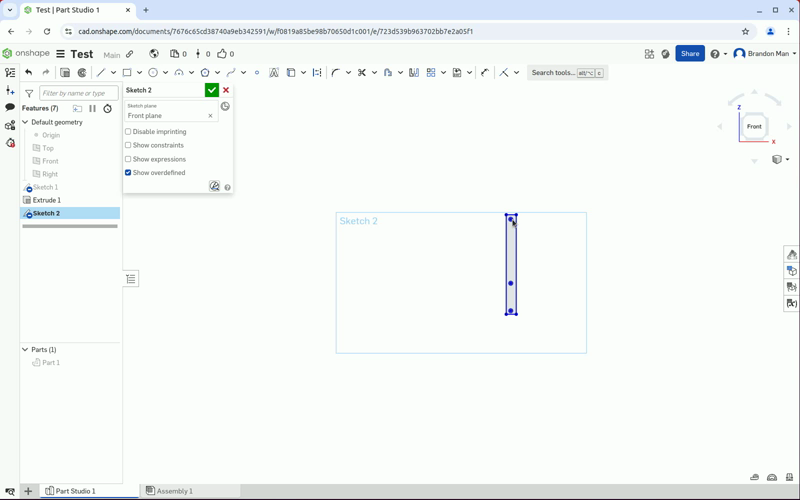
mouse_move(508, 304)
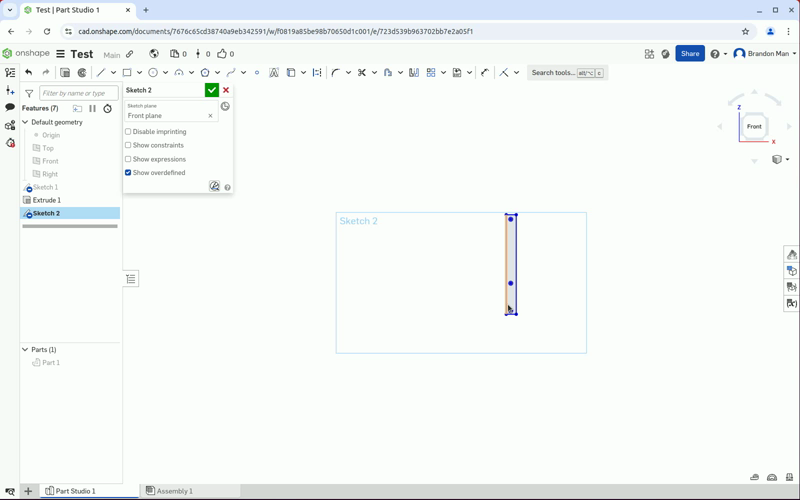
scroll(6)
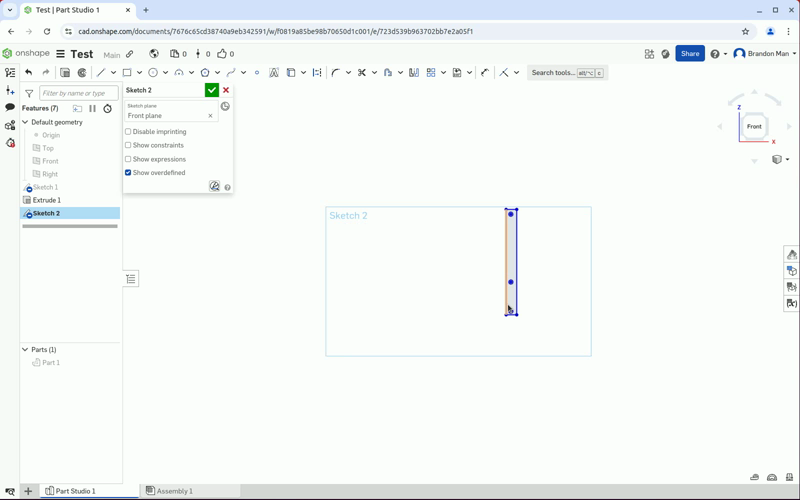
scroll(6)
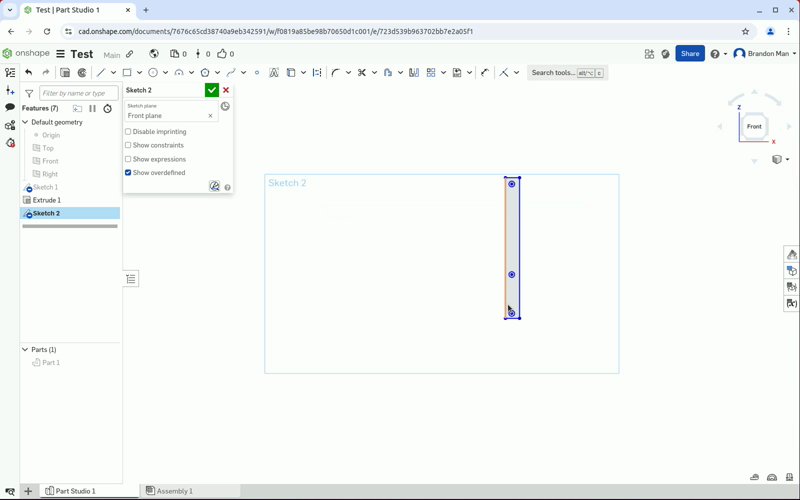
scroll(6)
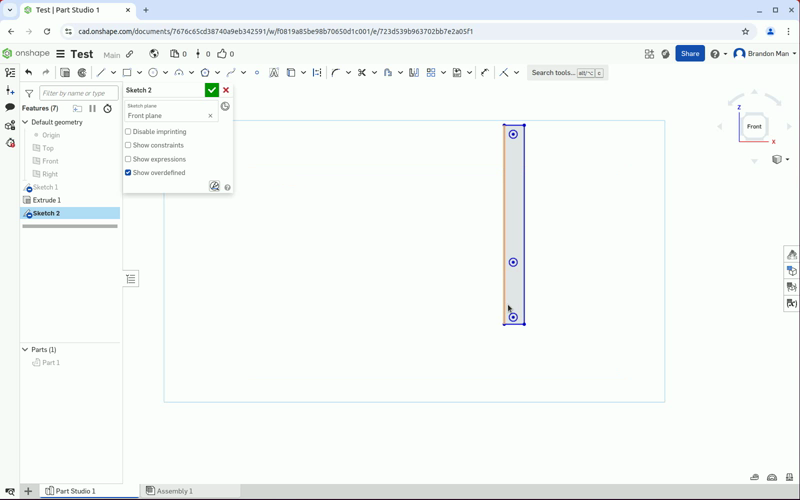
scroll(6)
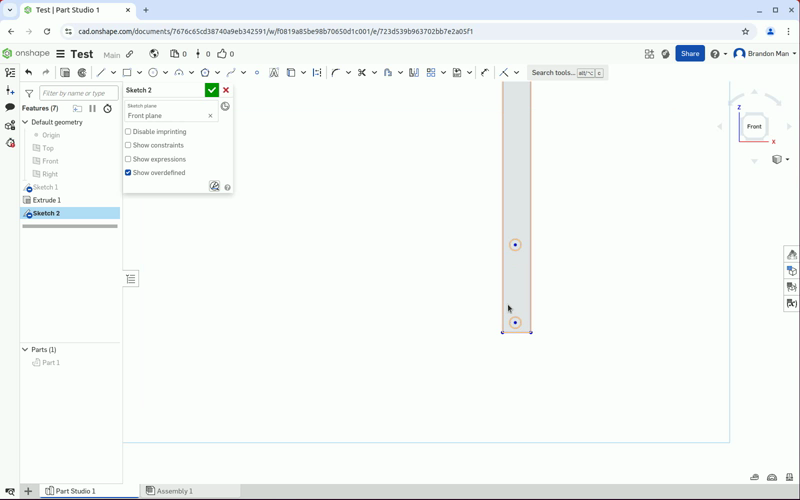
scroll(6)
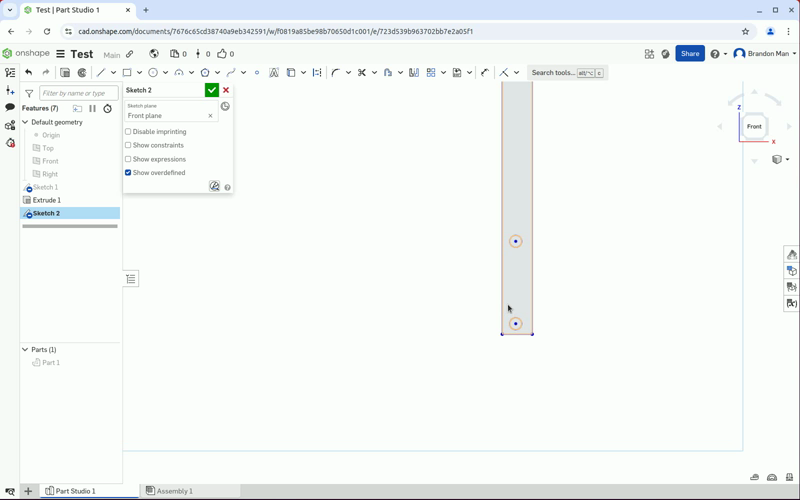
scroll(6)
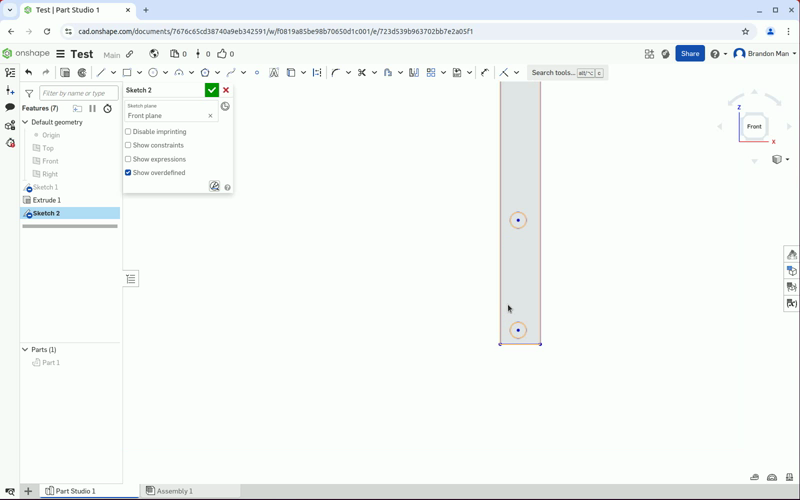
scroll(6)
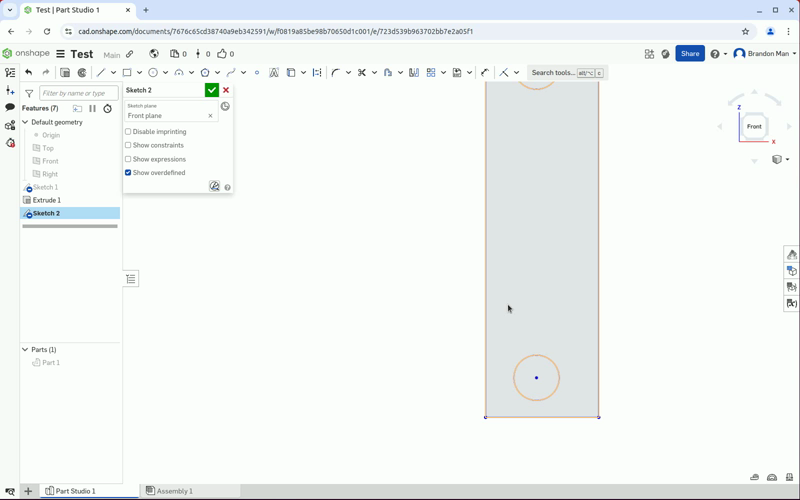
click(508, 304)
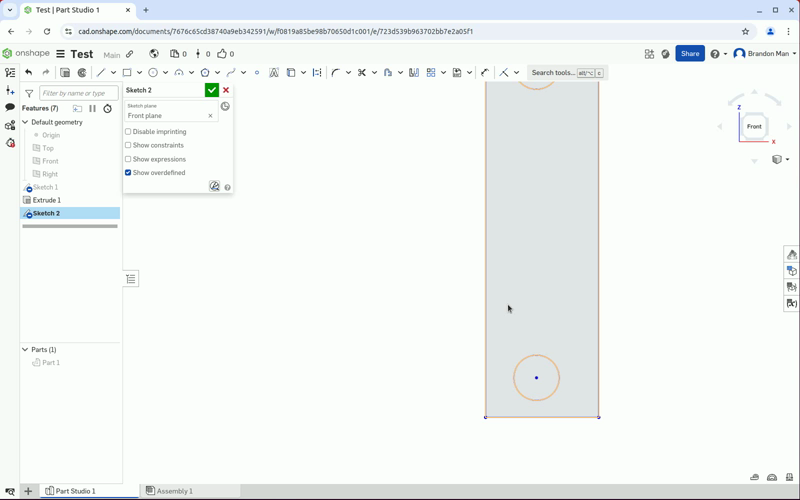
scroll(-6)
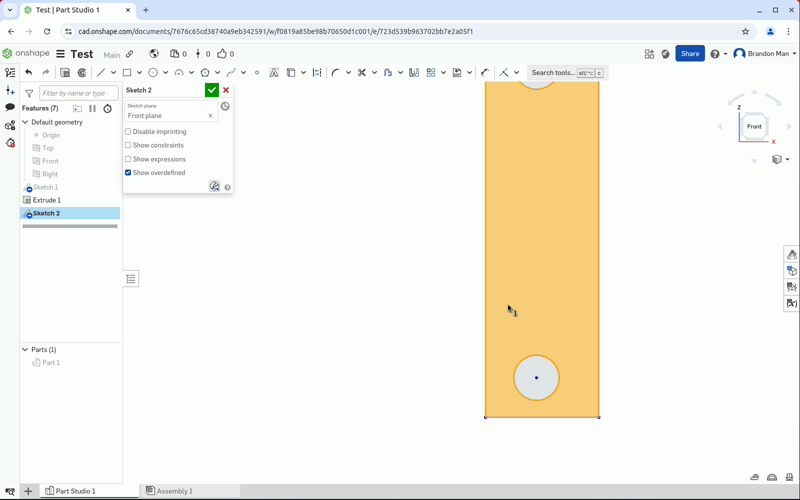
scroll(-6)
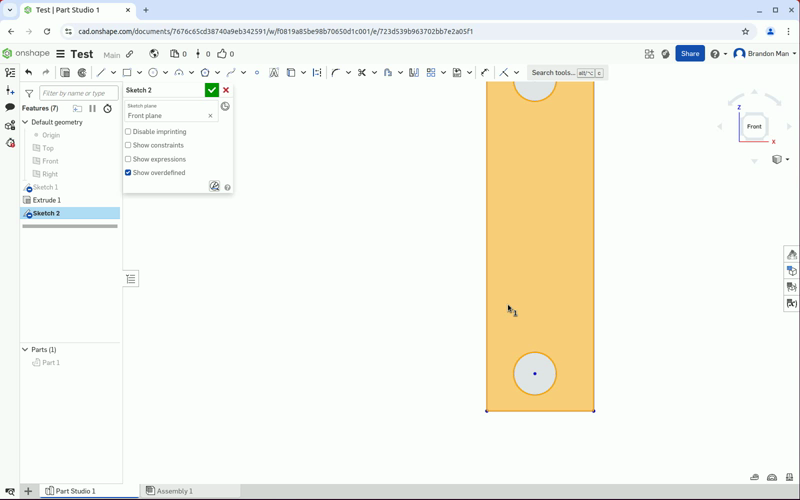
scroll(-6)
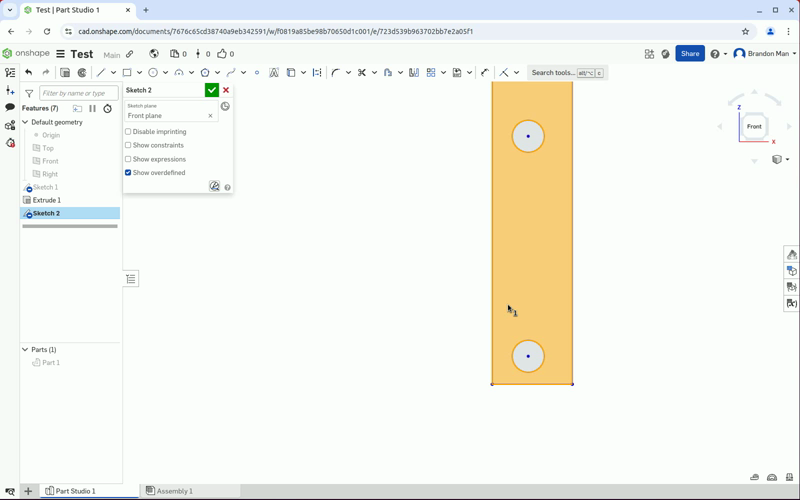
scroll(-6)
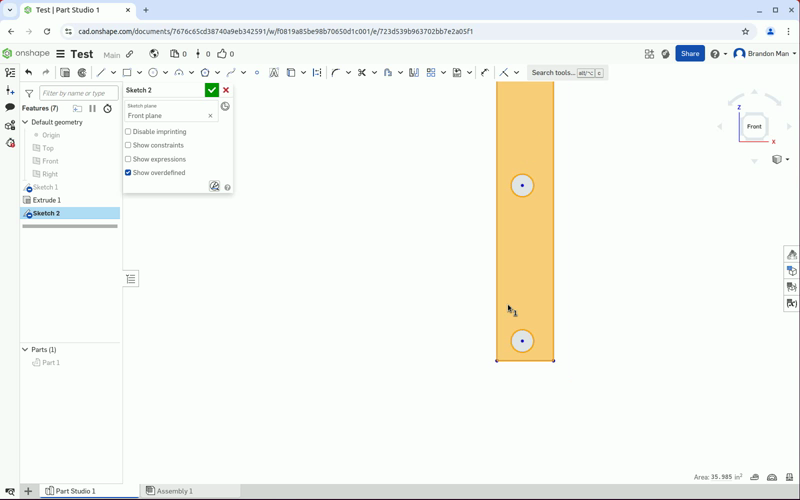
scroll(-6)
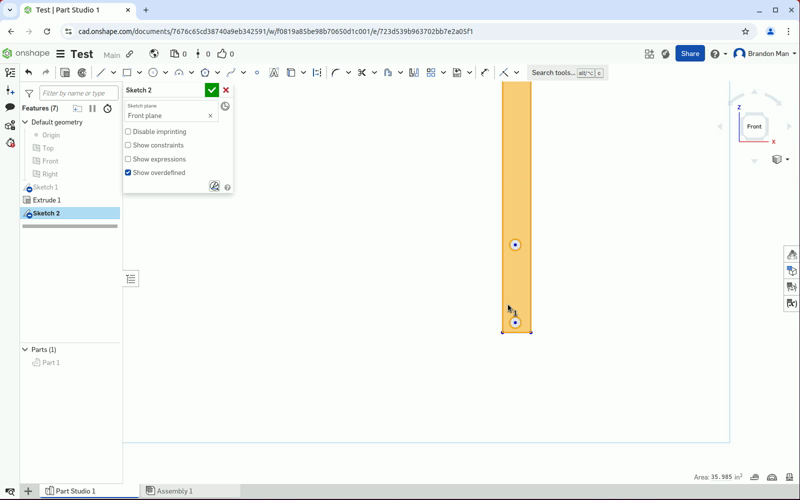
scroll(-6)
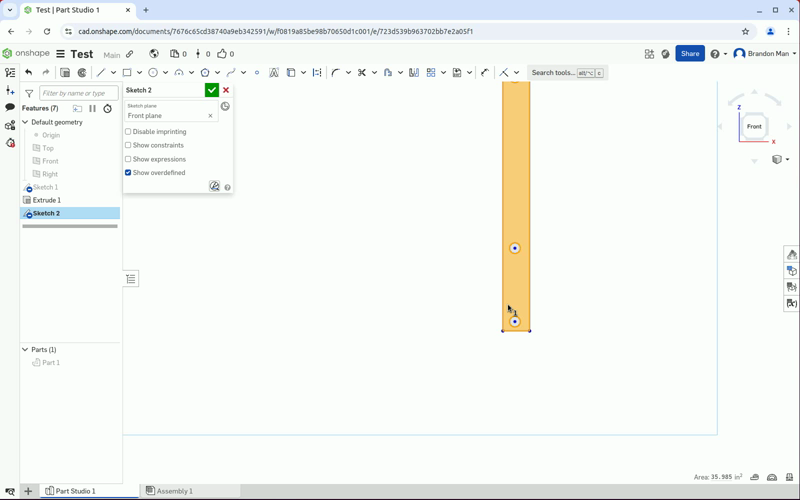
scroll(-6)
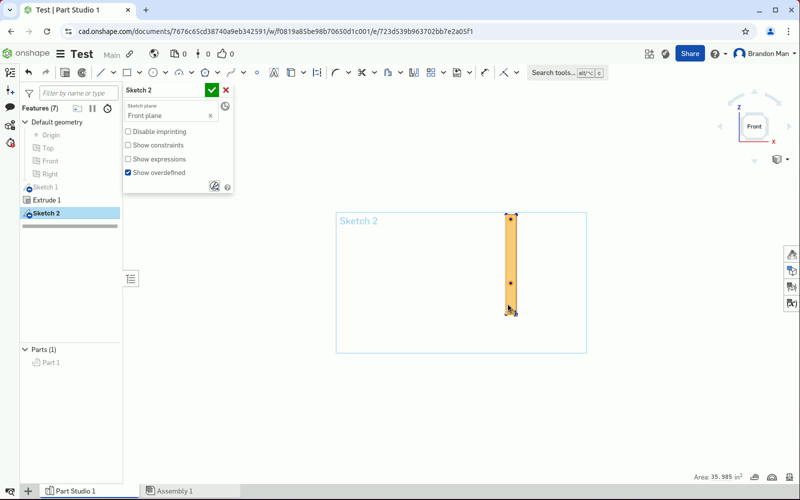
mouse_move(73, 352)
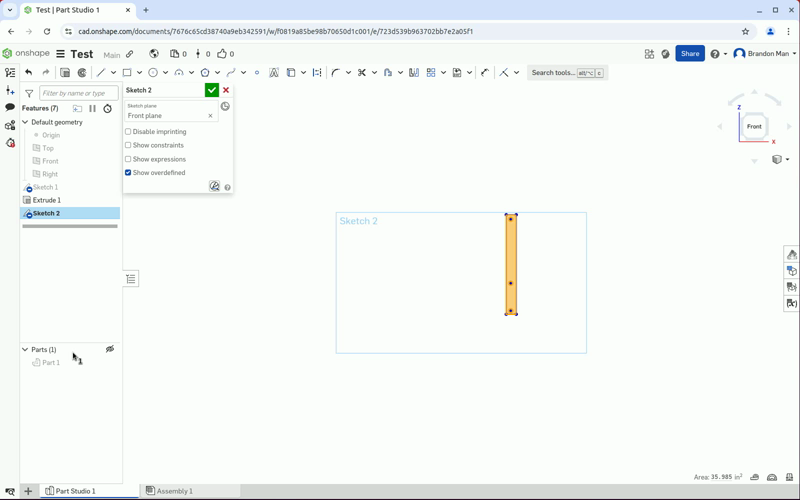
key(shift+y)
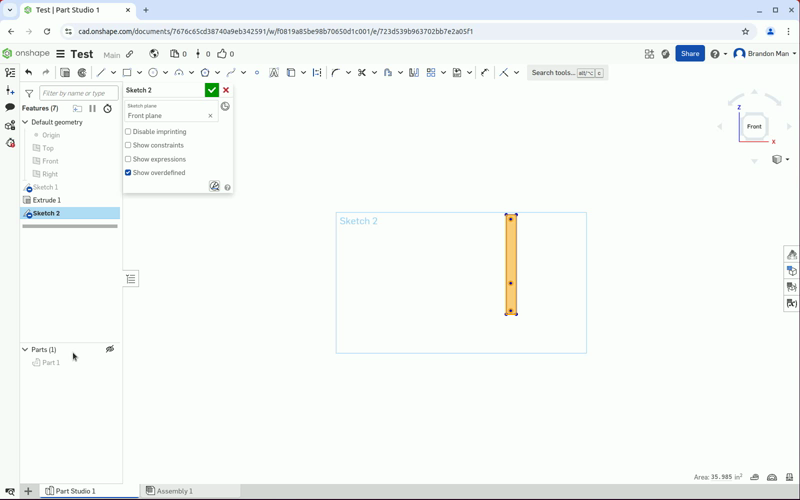
key(shift+e)
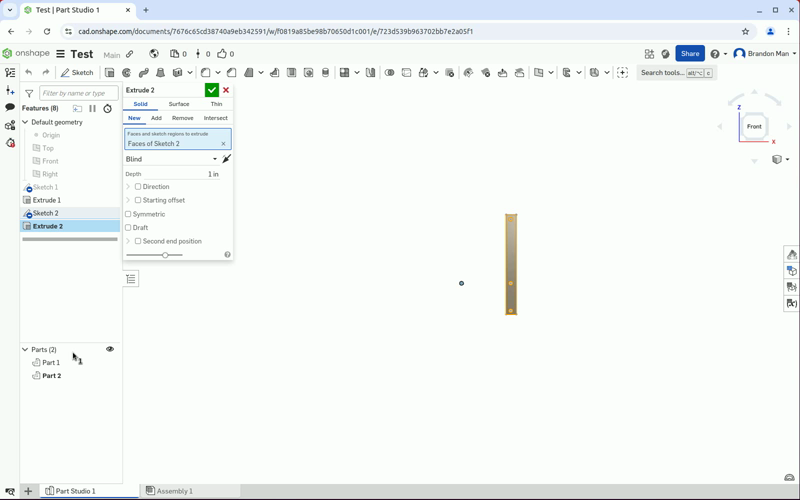
mouse_move(143, 106)
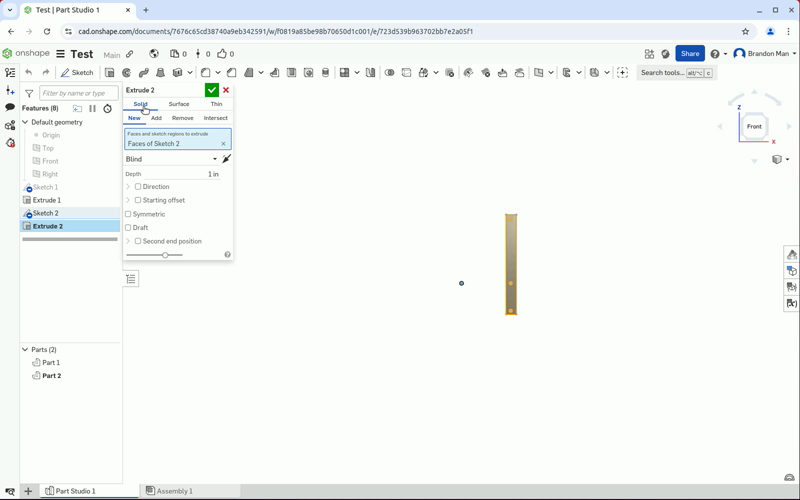
click(143, 106)
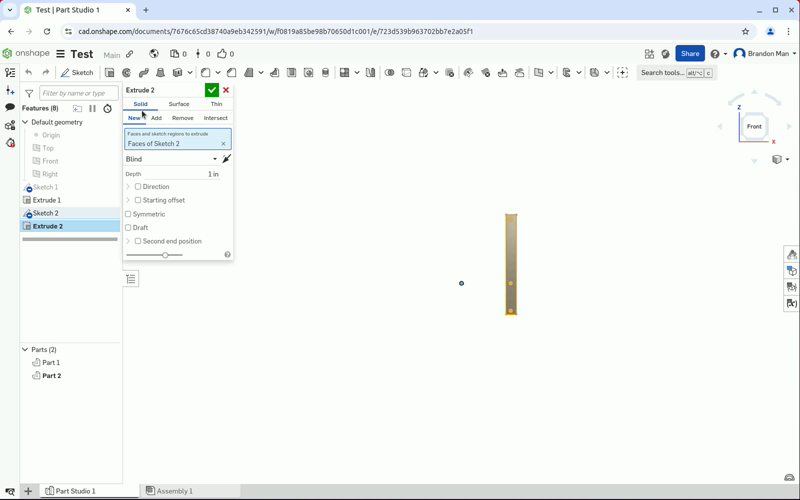
mouse_move(137, 120)
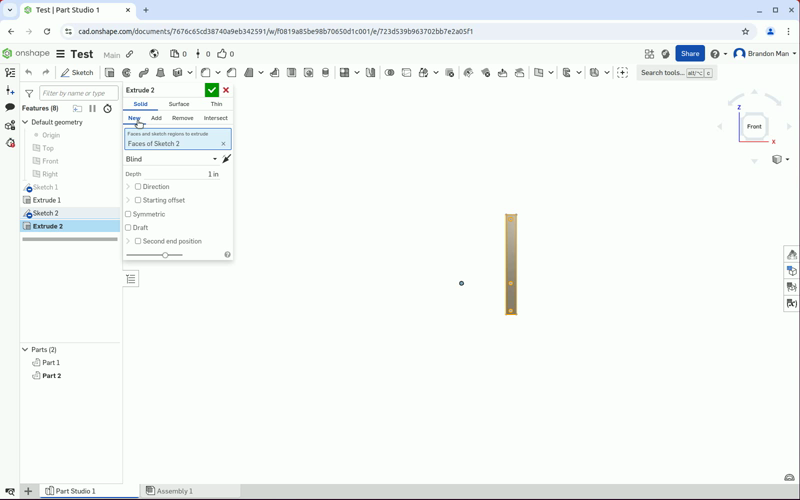
click(137, 120)
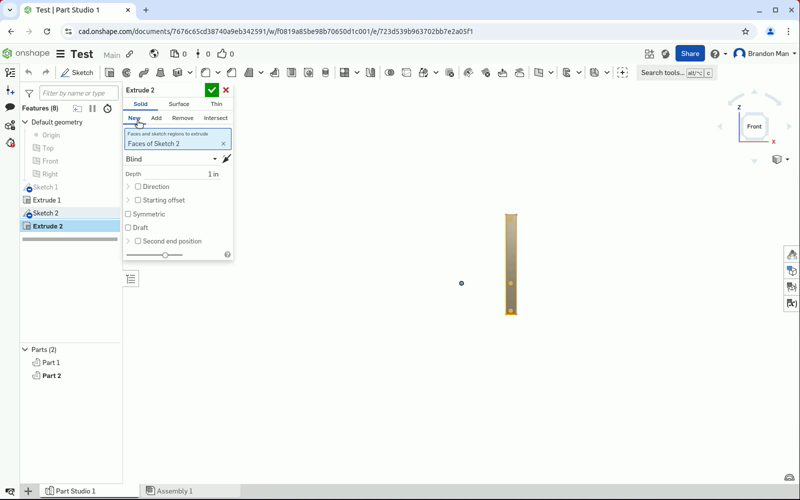
key(tab, 4)
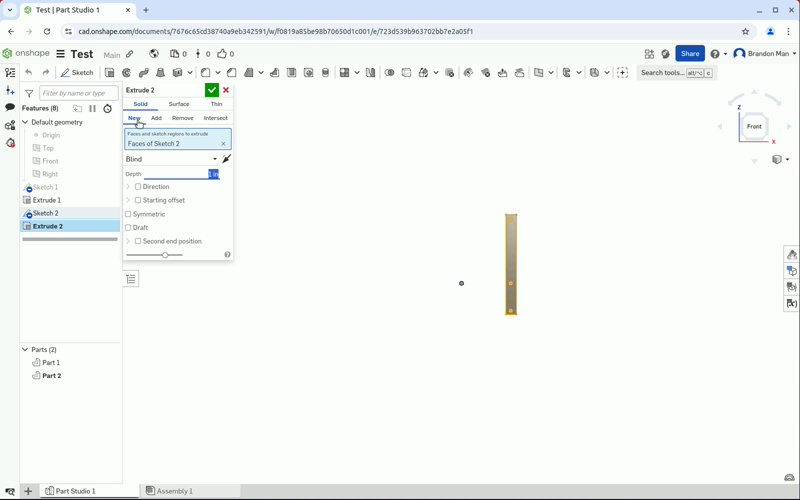
text(0.481)
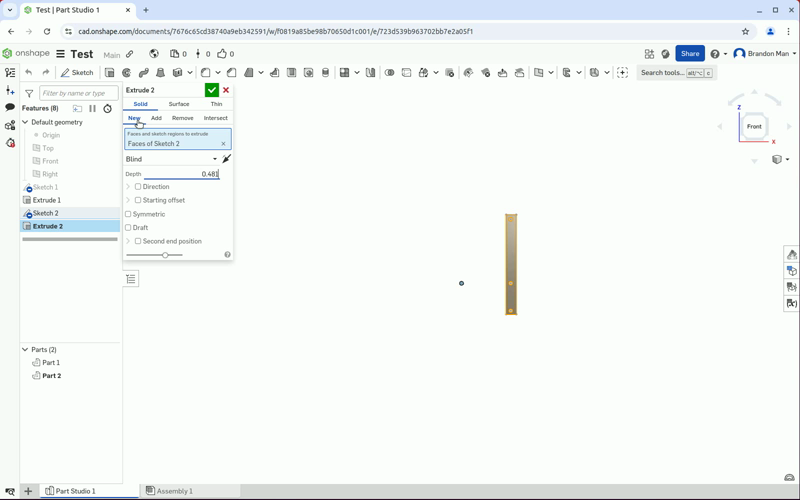
key(enter)
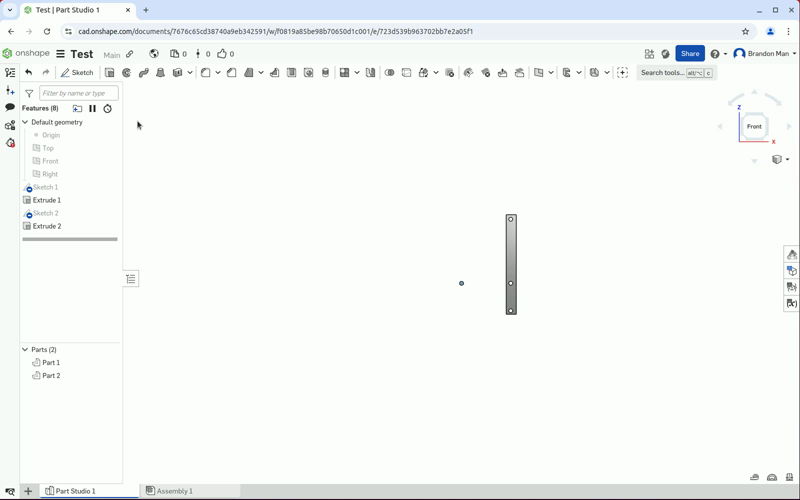
key(shift+h)
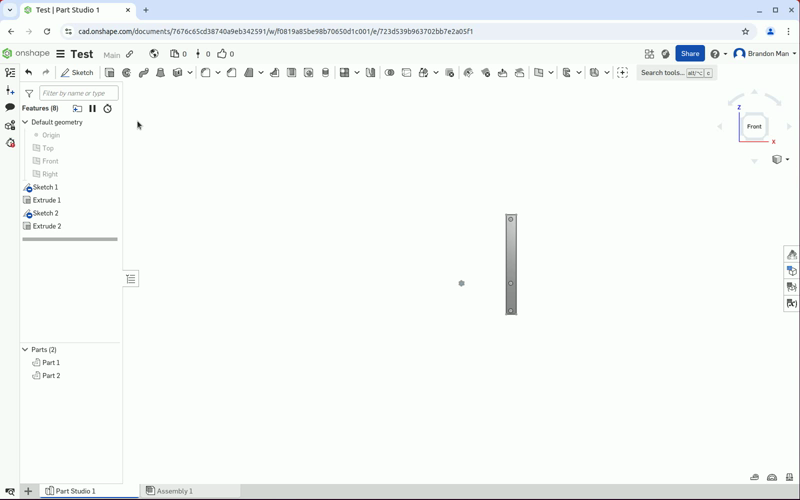
key(shift+h)
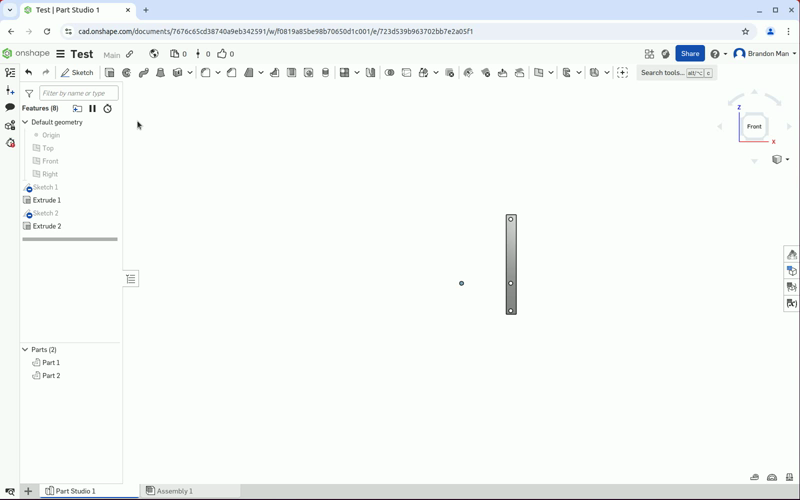
mouse_move(73, 189)
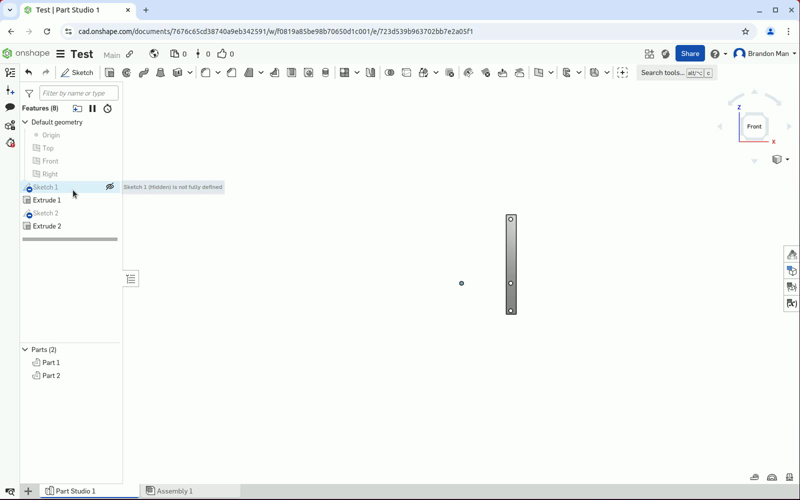
click(73, 189)
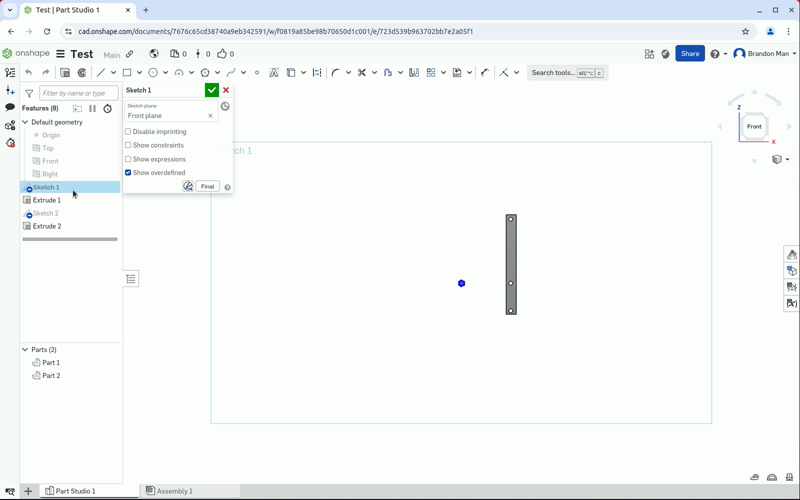
mouse_move(229, 92)
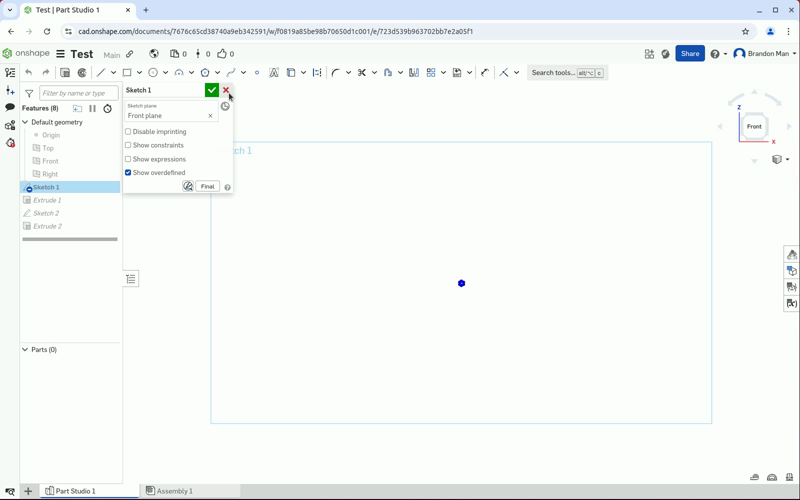
click(229, 92)
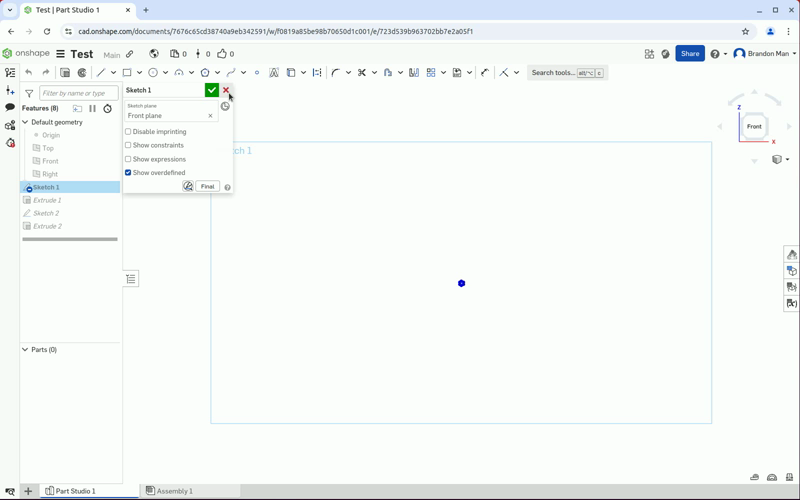
key(shift+s)
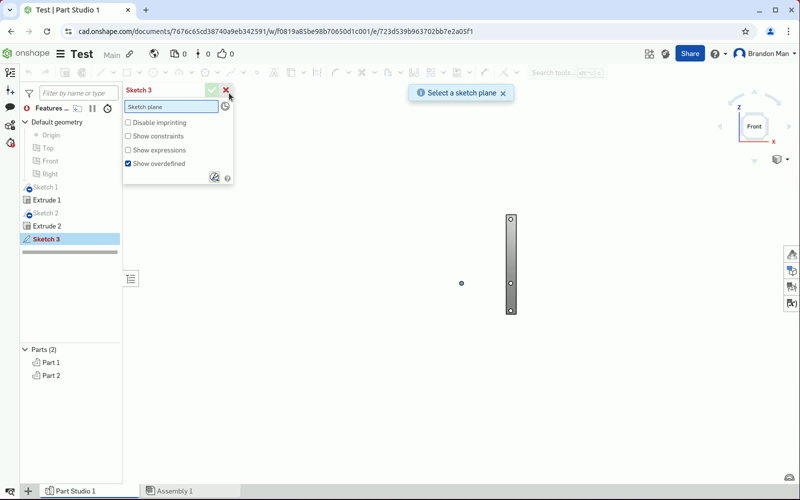
mouse_move(73, 163)
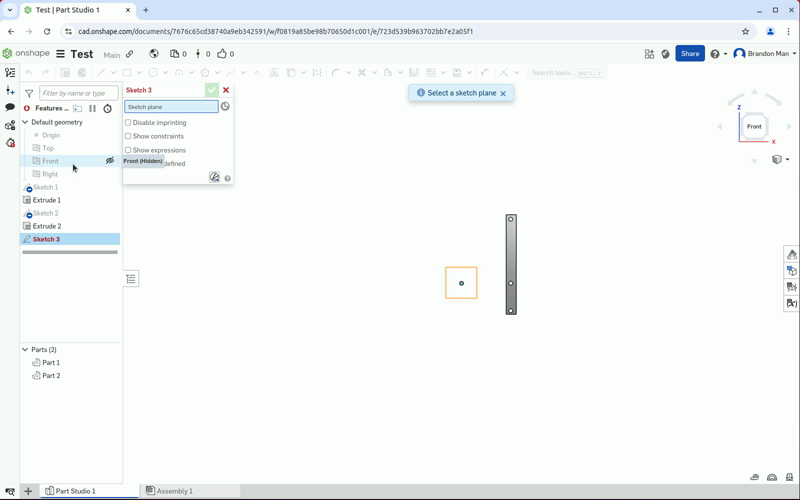
click(73, 163)
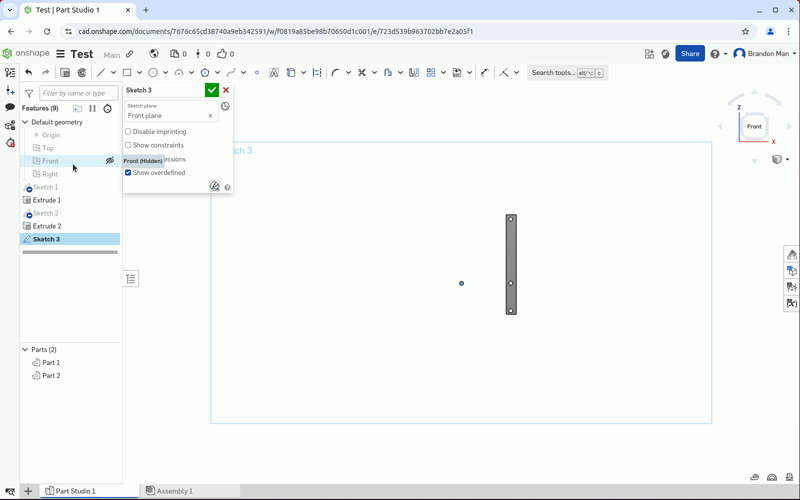
mouse_move(73, 352)
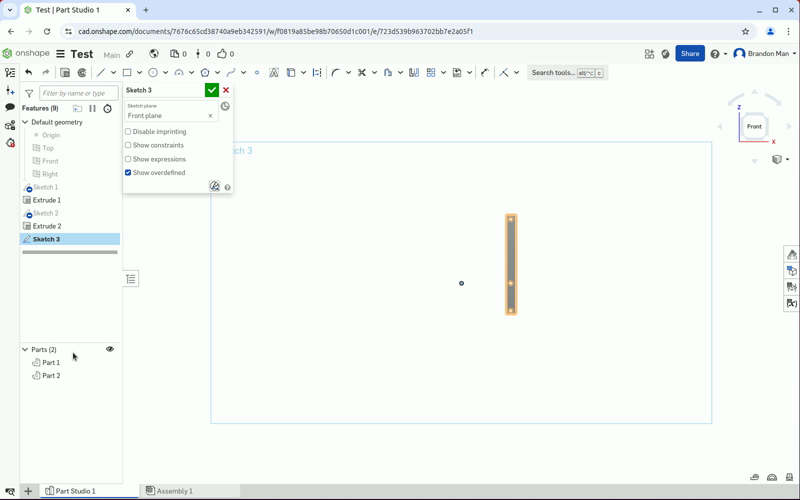
key(y)
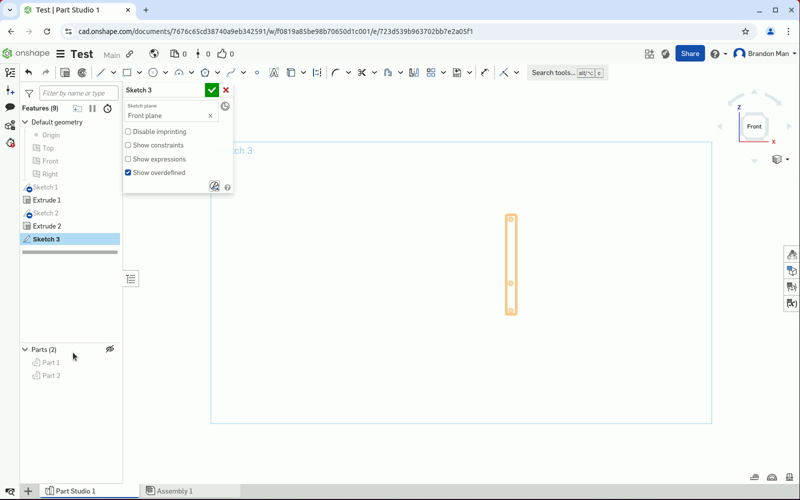
key(c)
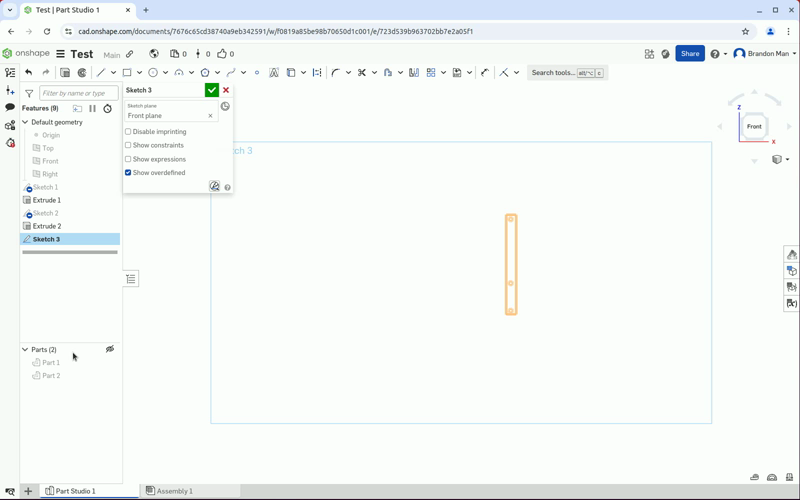
key_down(shift)
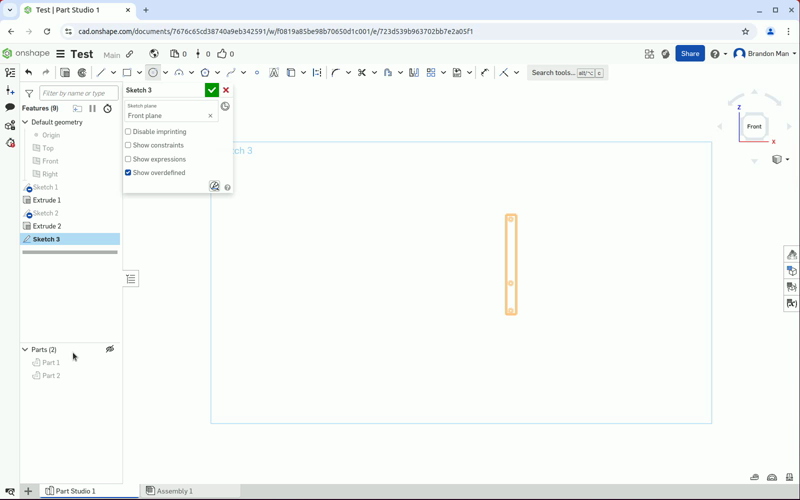
mouse_move(466, 275)
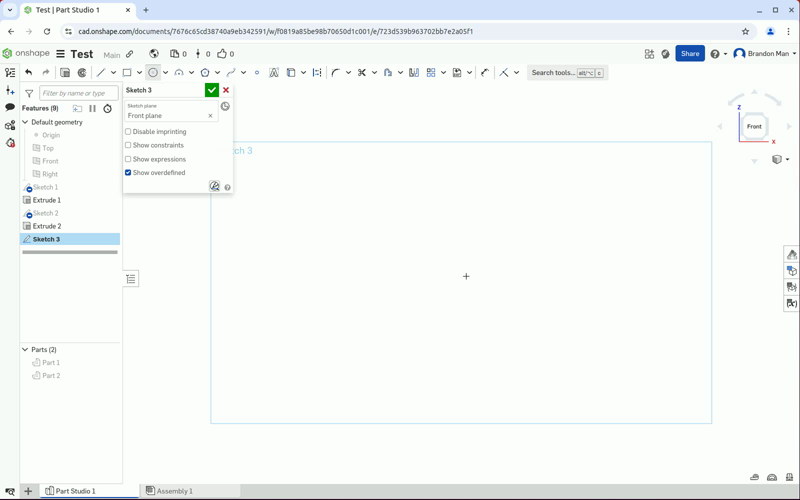
click(466, 275)
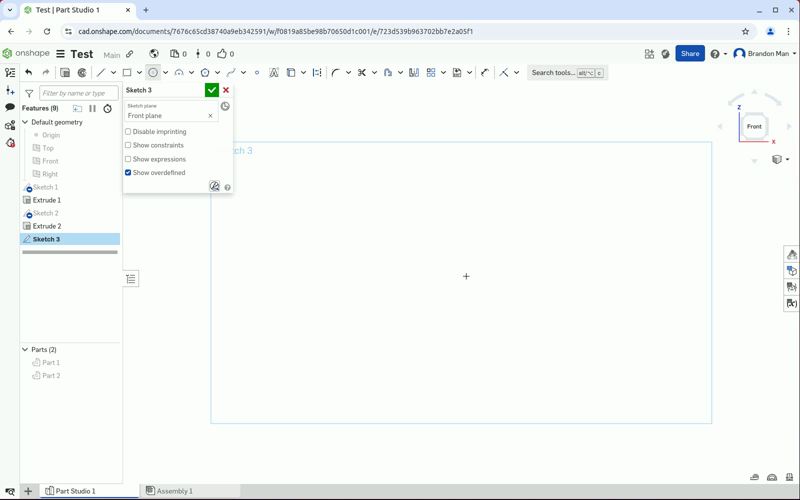
key_up(shift)
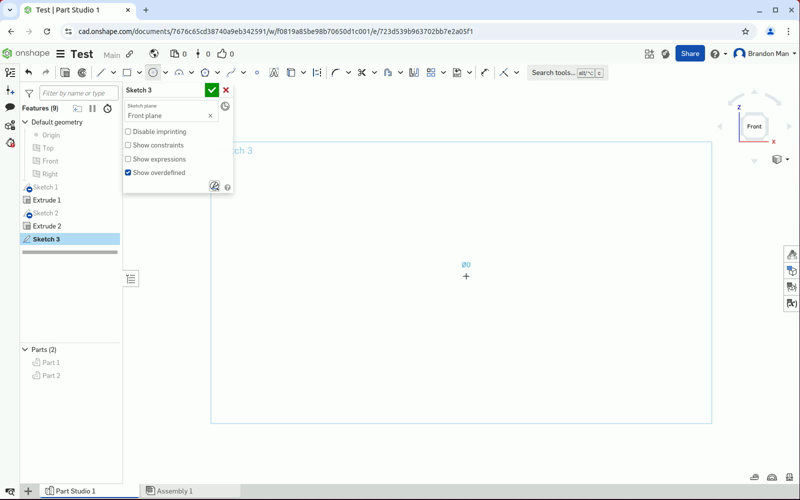
mouse_move(469, 275)
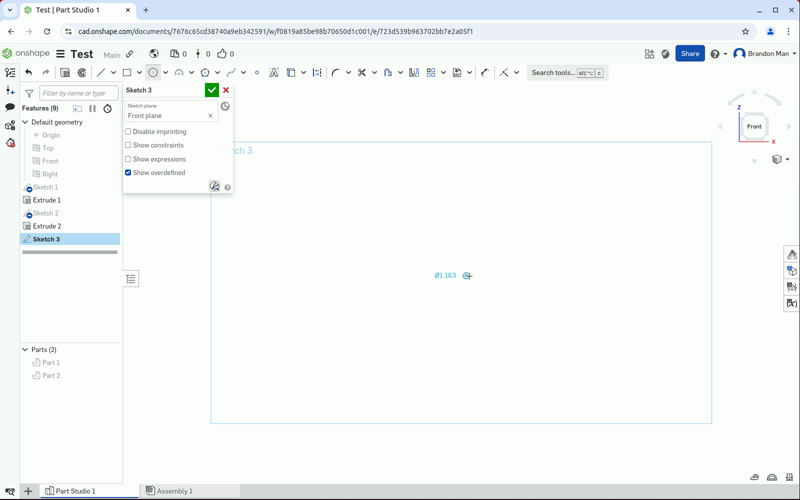
click(469, 275)
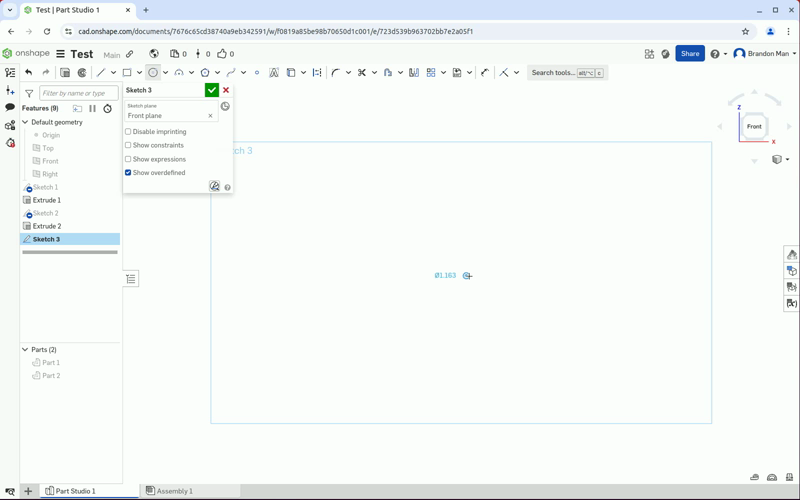
key(esc)
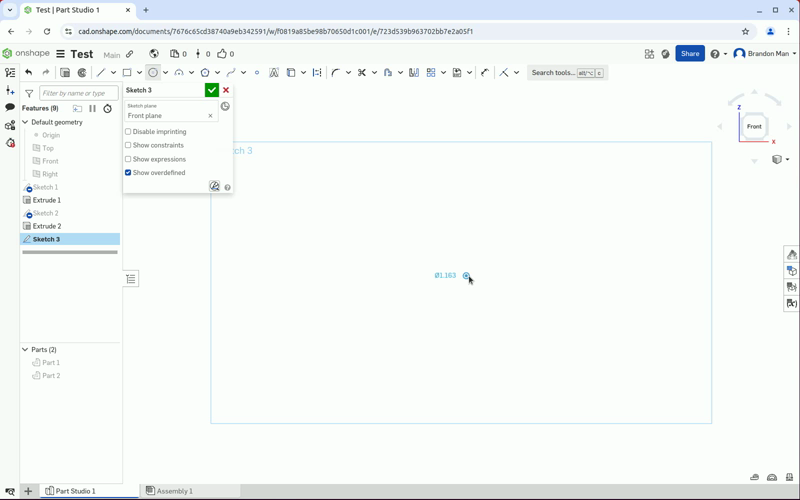
key(l)
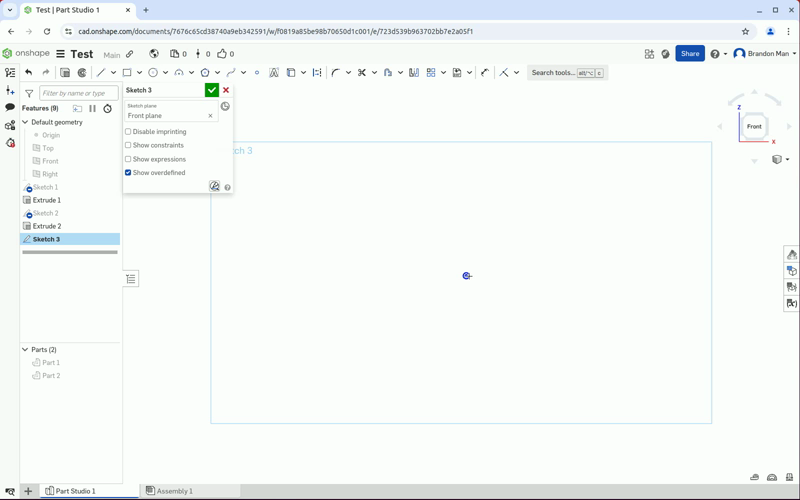
key_down(shift)
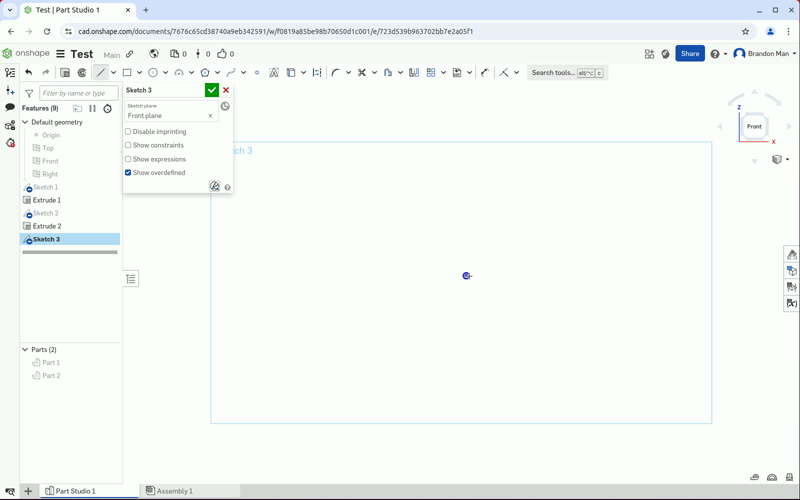
mouse_move(464, 275)
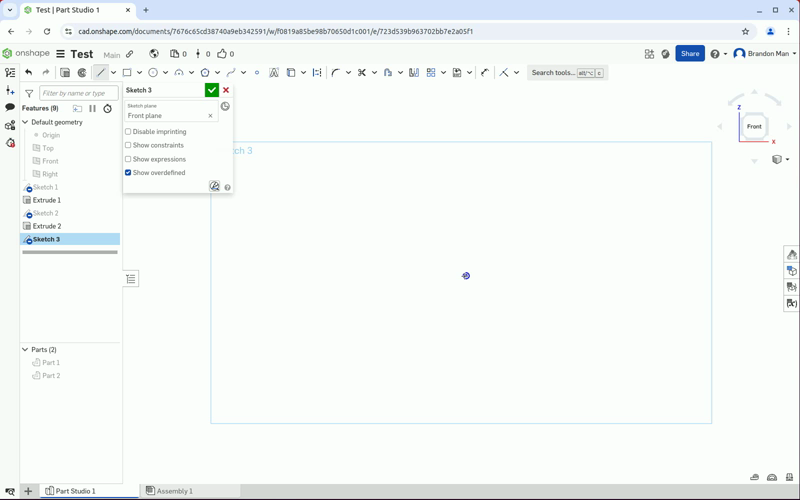
scroll(6)
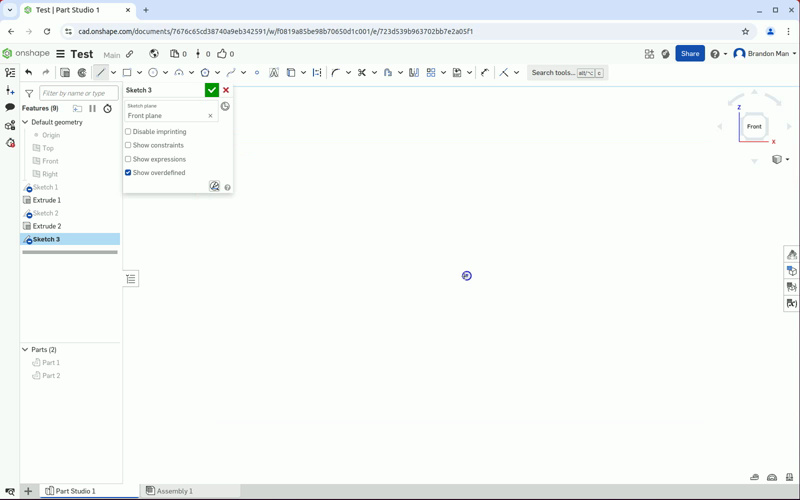
scroll(6)
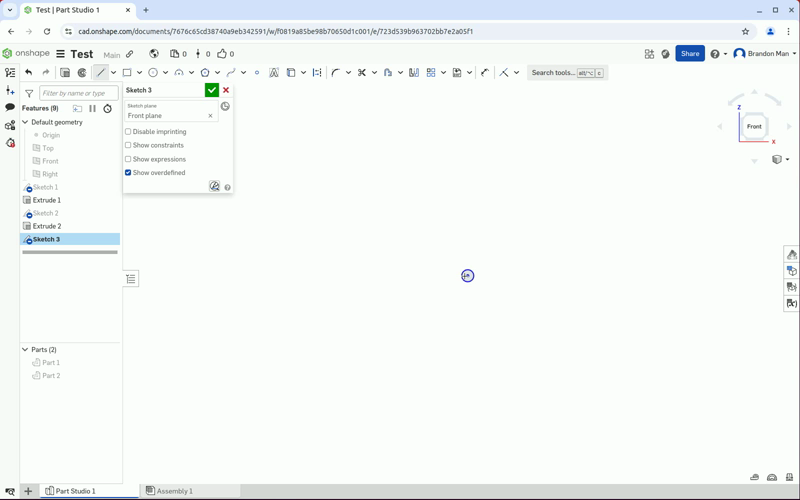
scroll(6)
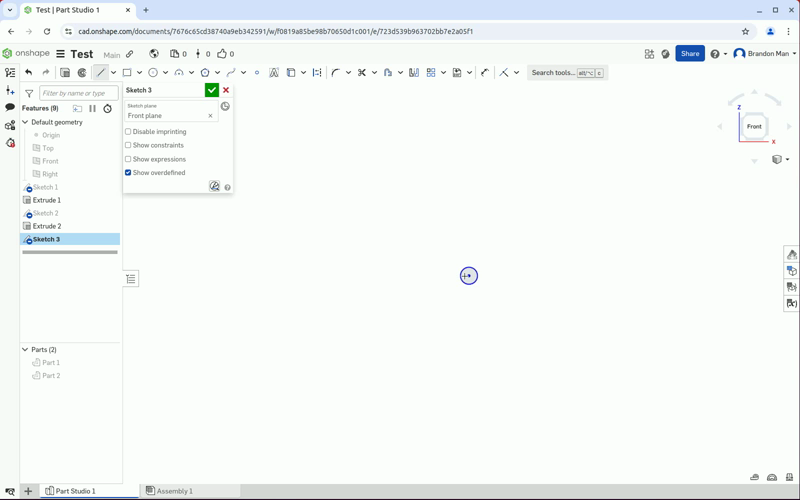
scroll(6)
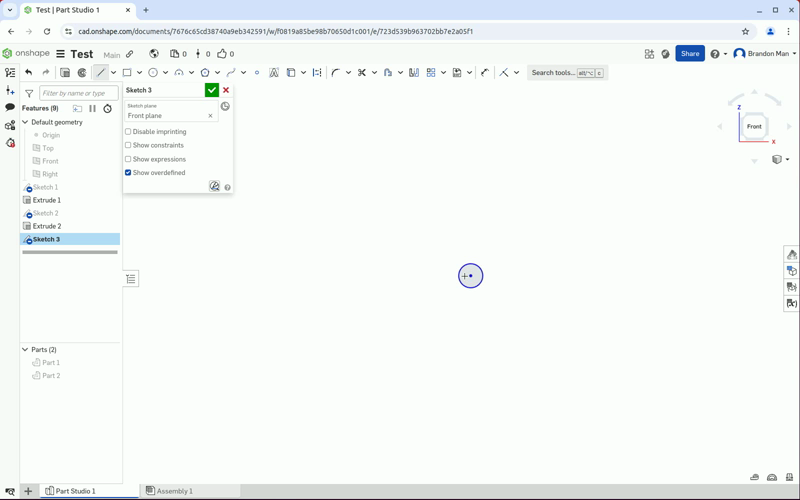
scroll(6)
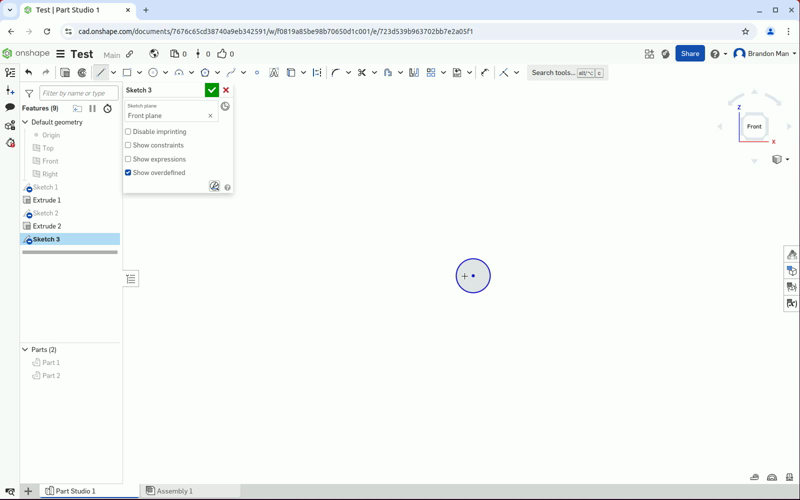
scroll(6)
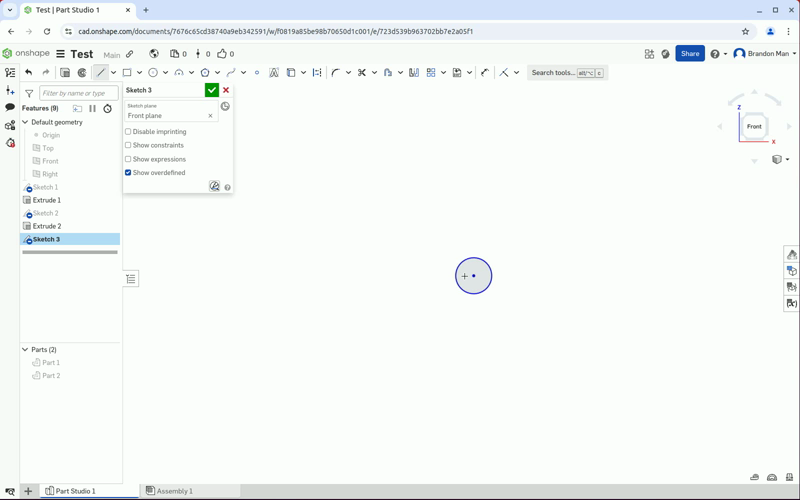
scroll(6)
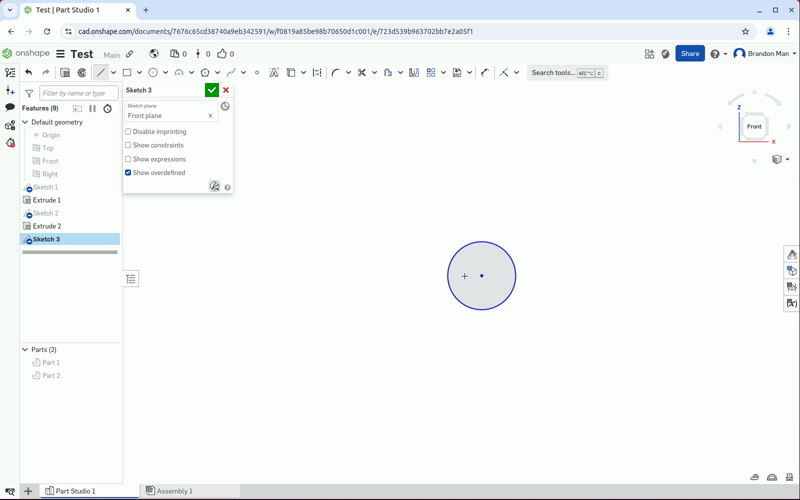
click(464, 275)
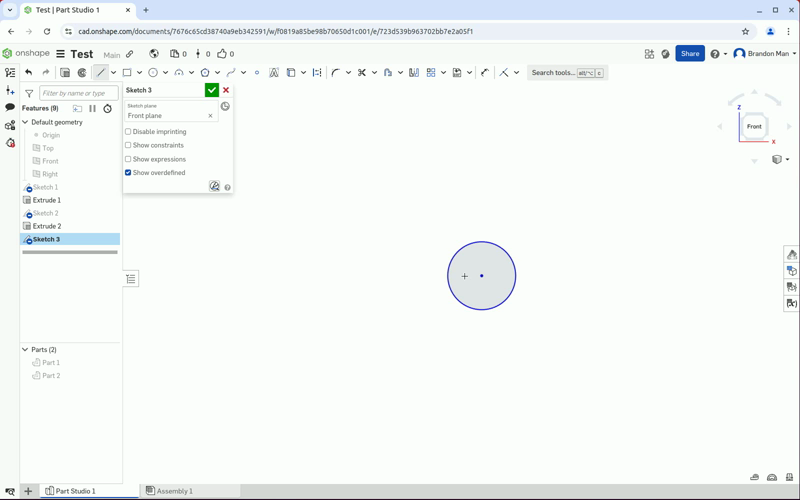
scroll(-6)
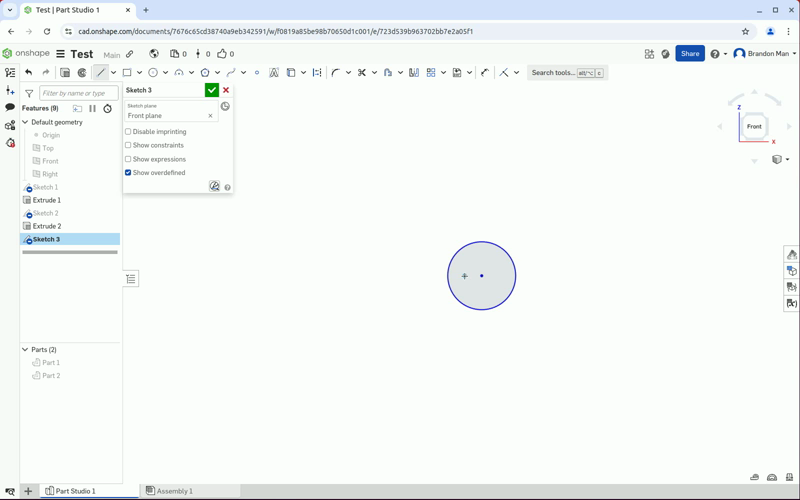
scroll(-6)
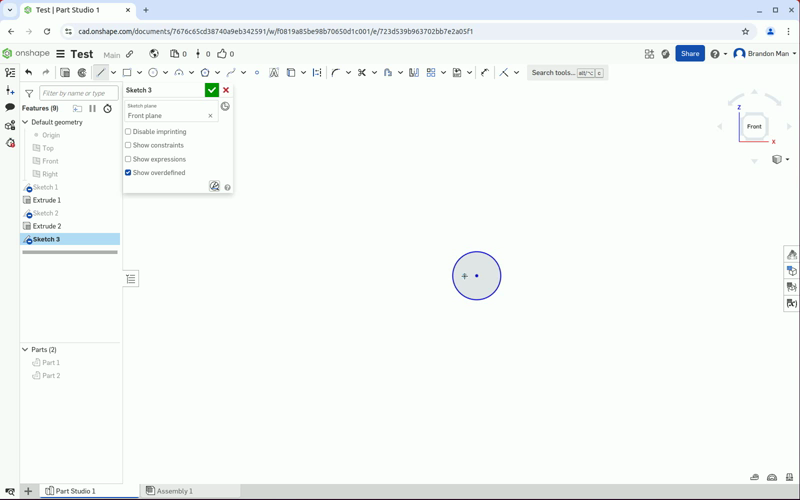
scroll(-6)
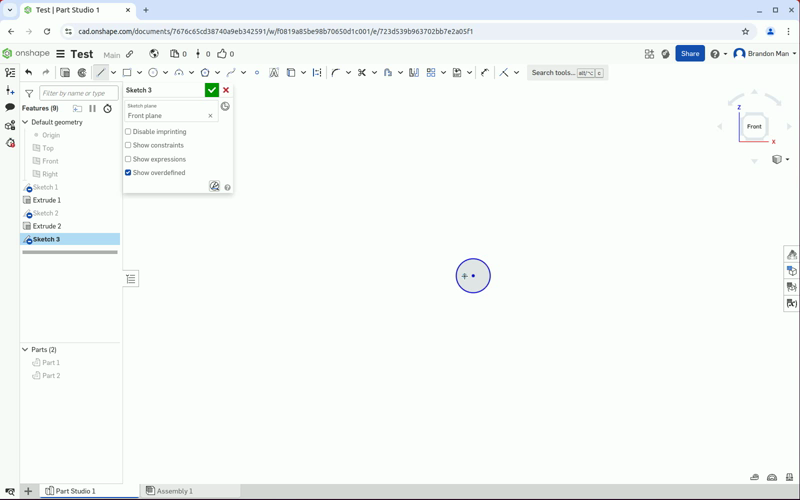
scroll(-6)
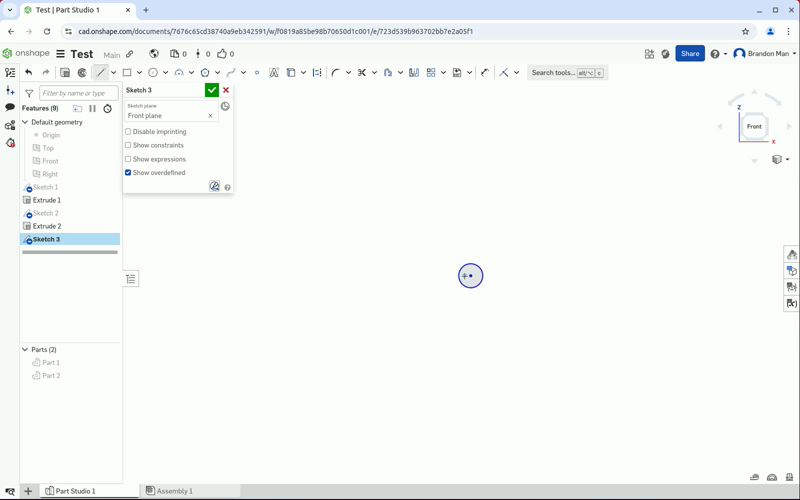
scroll(-6)
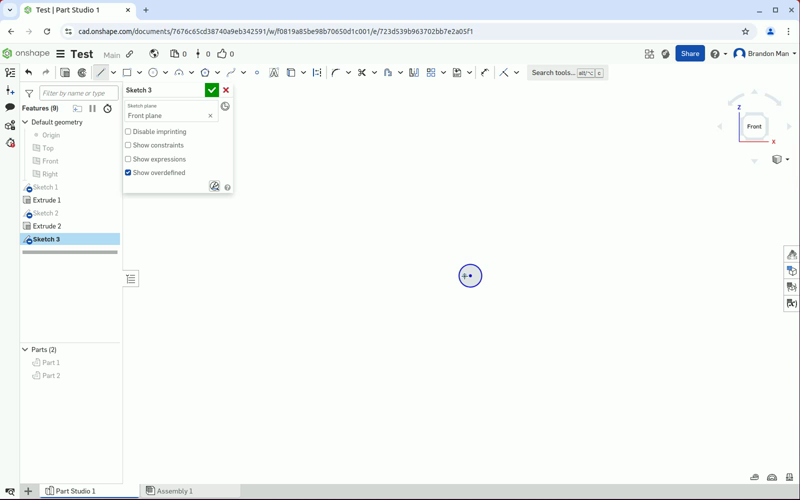
scroll(-6)
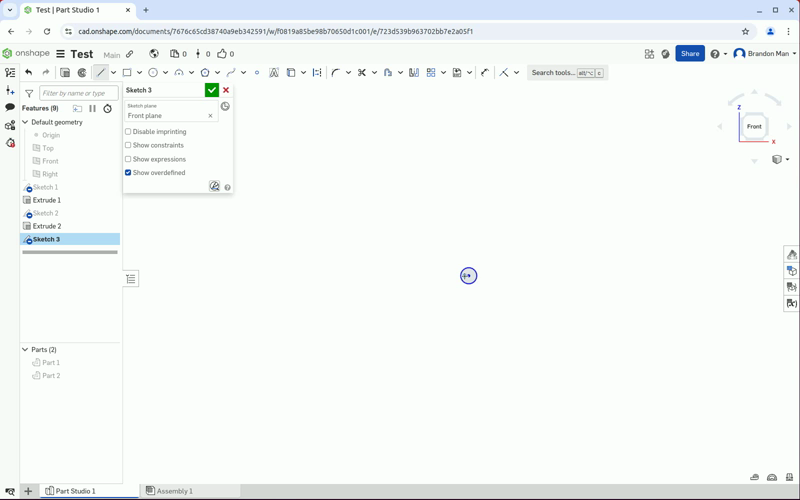
scroll(-6)
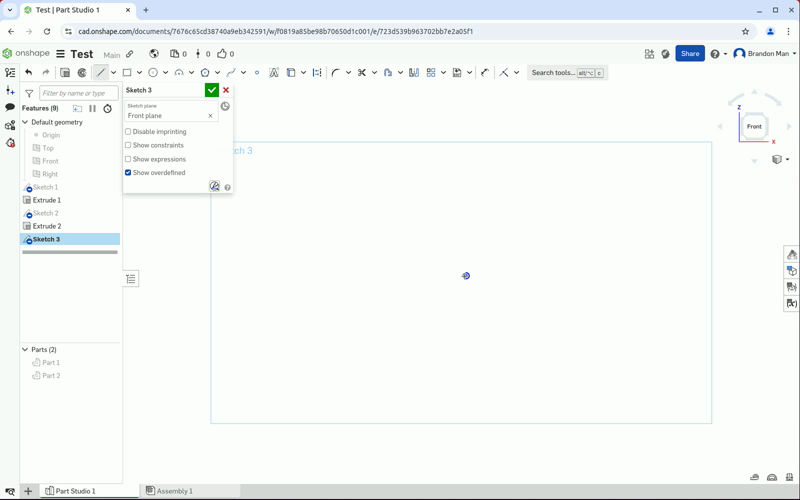
key_up(shift)
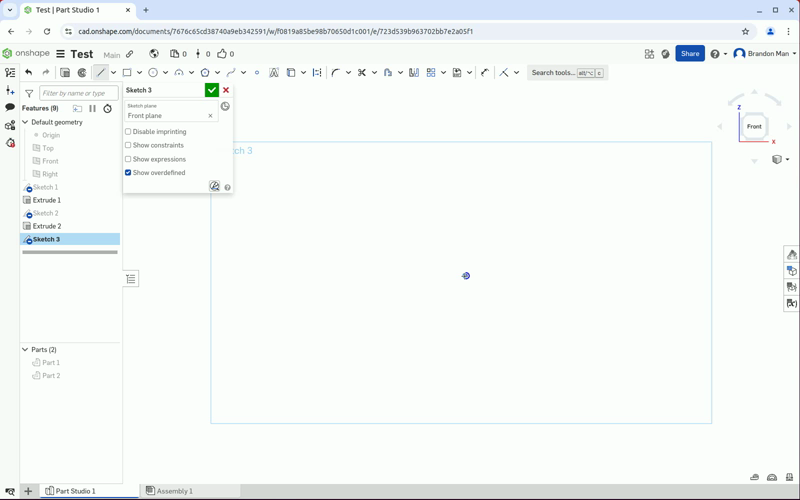
key_down(shift)
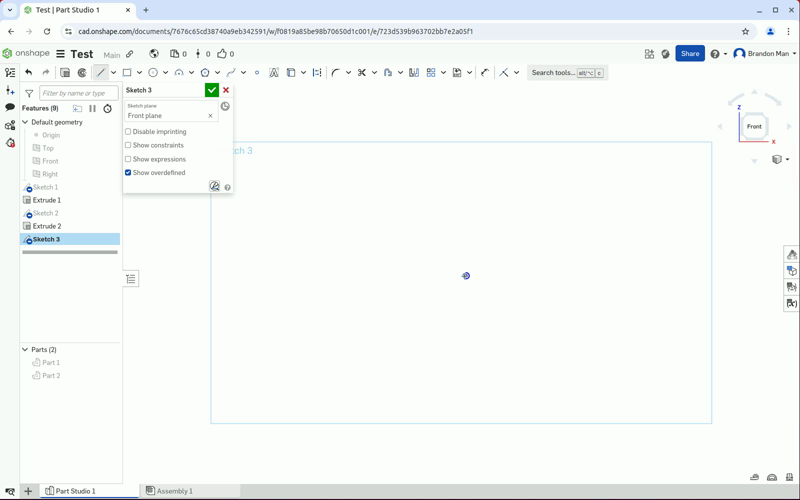
mouse_move(494, 275)
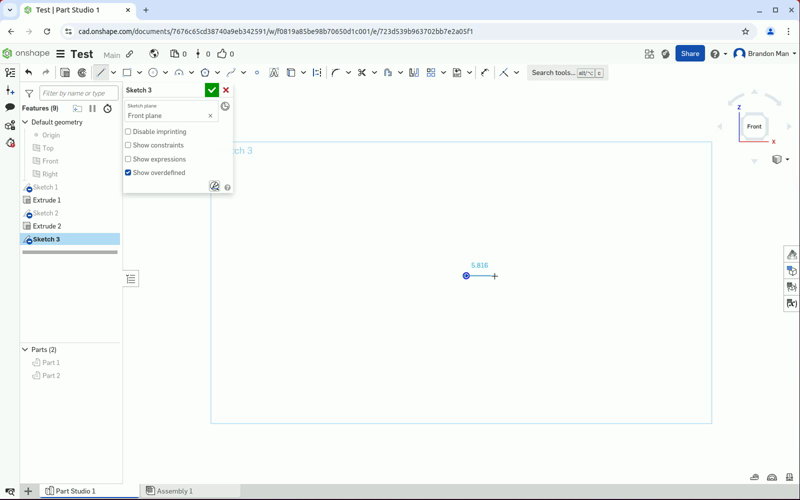
mouse_move(465, 277)
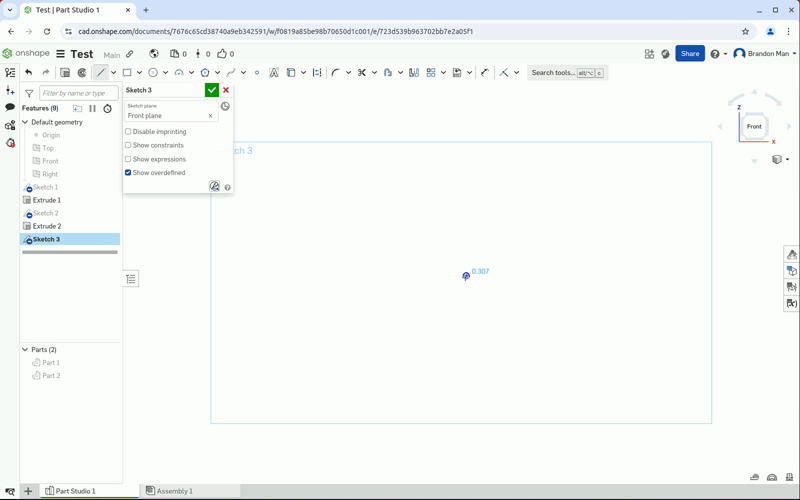
scroll(6)
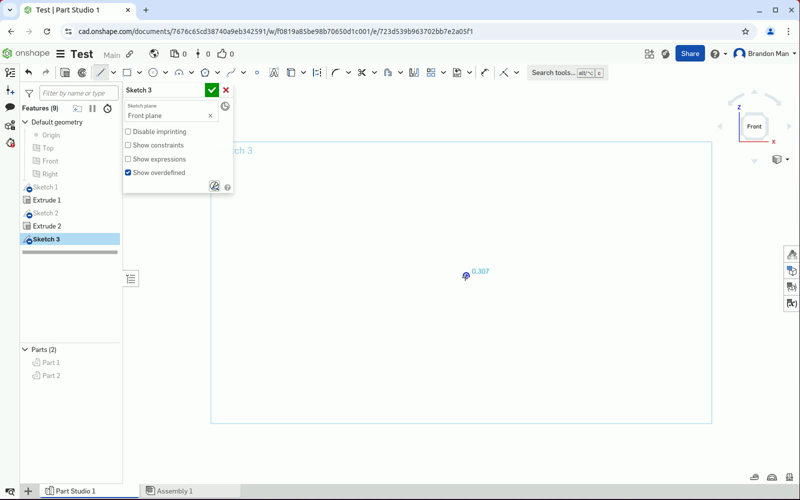
scroll(6)
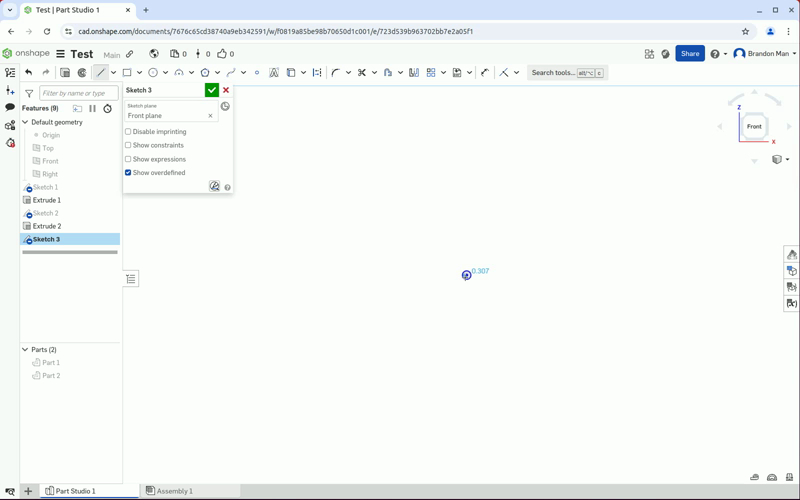
scroll(6)
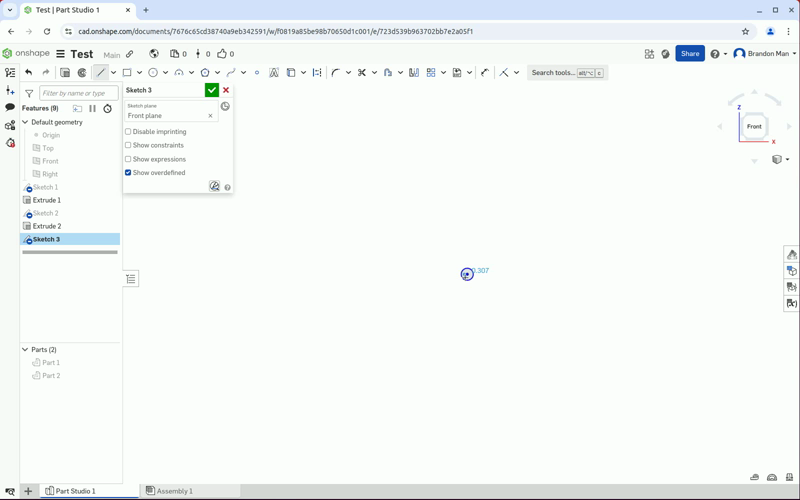
scroll(6)
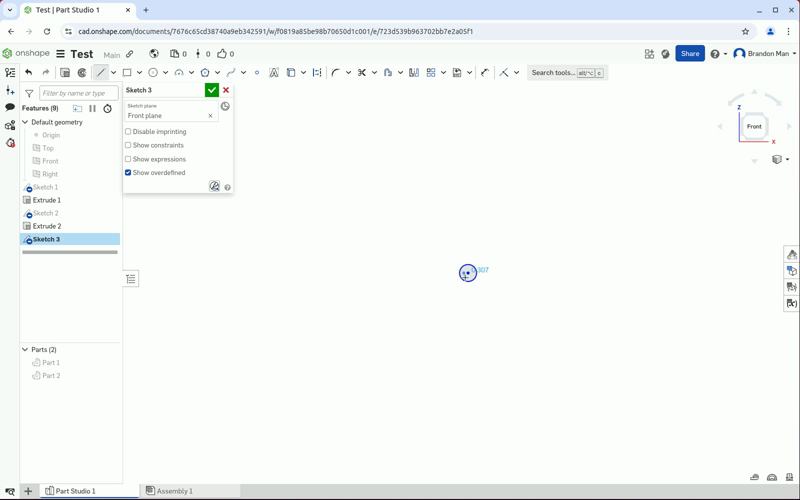
scroll(6)
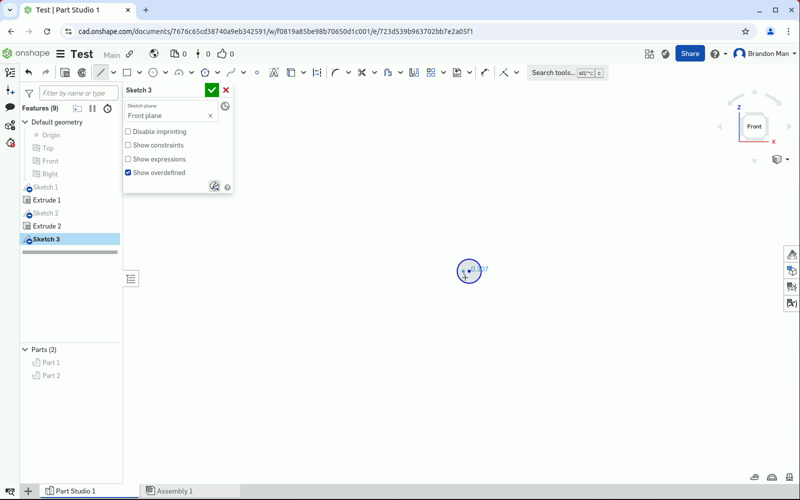
scroll(6)
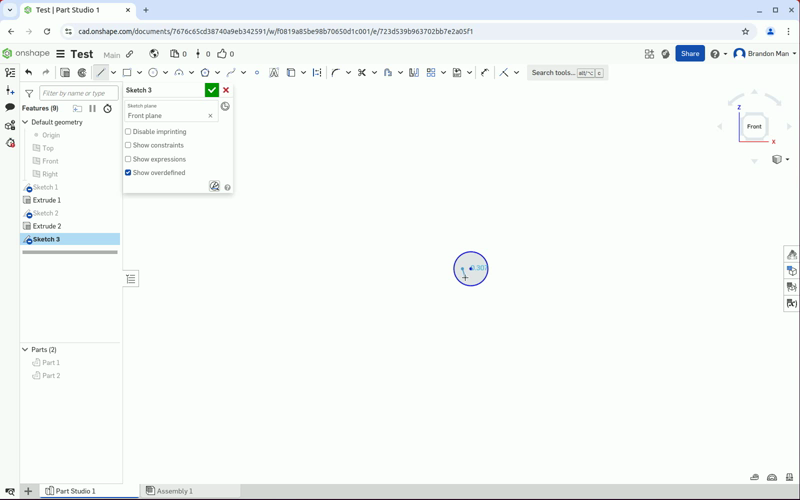
scroll(6)
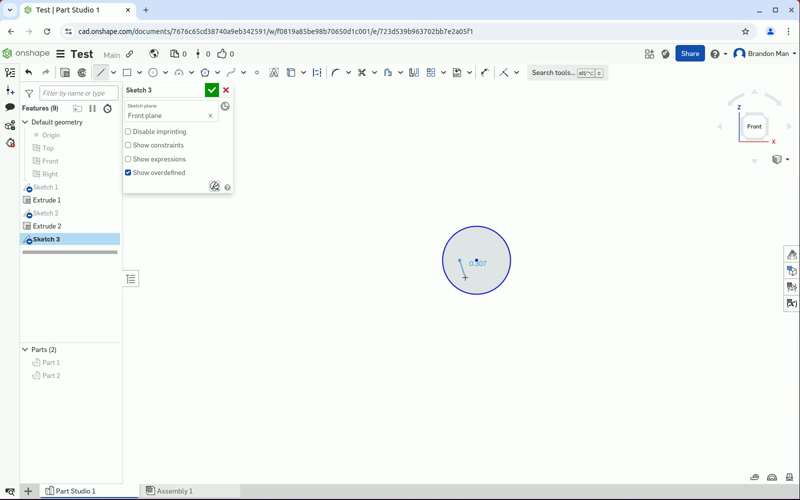
click(465, 277)
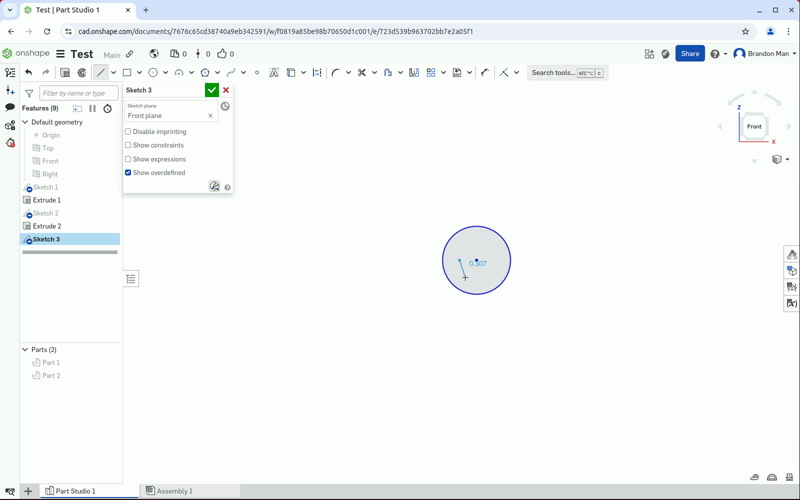
scroll(-6)
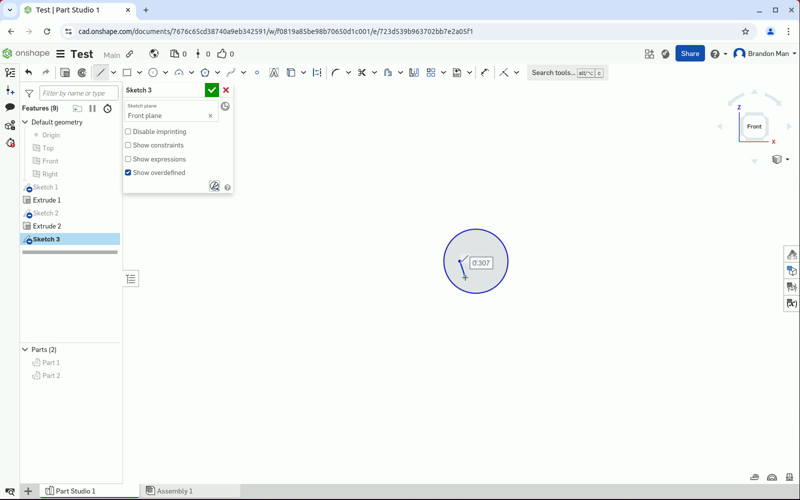
scroll(-6)
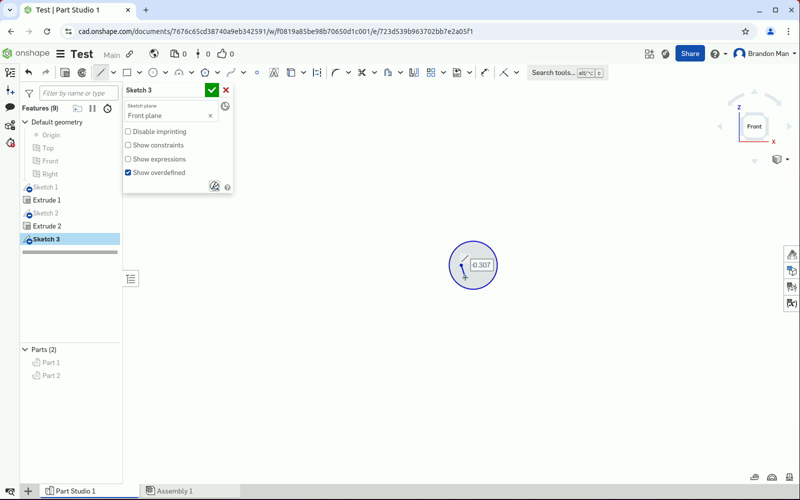
scroll(-6)
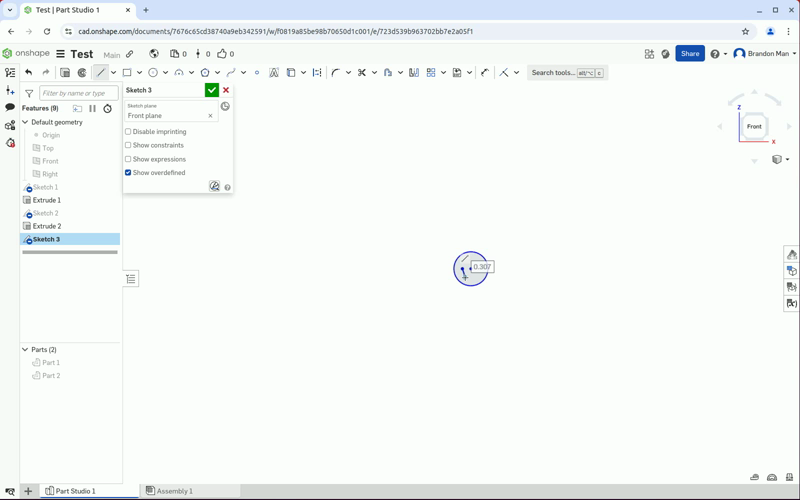
scroll(-6)
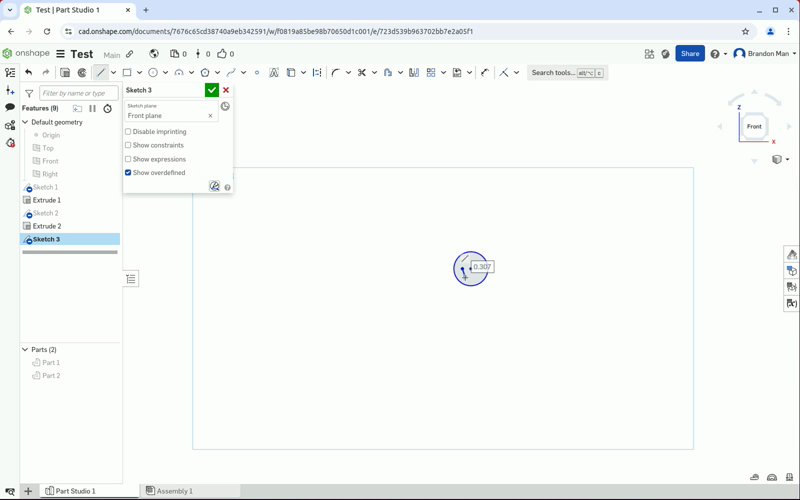
scroll(-6)
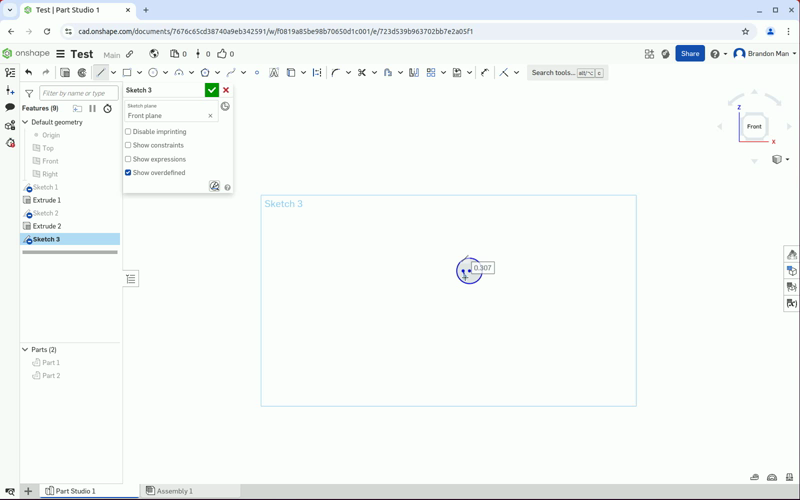
scroll(-6)
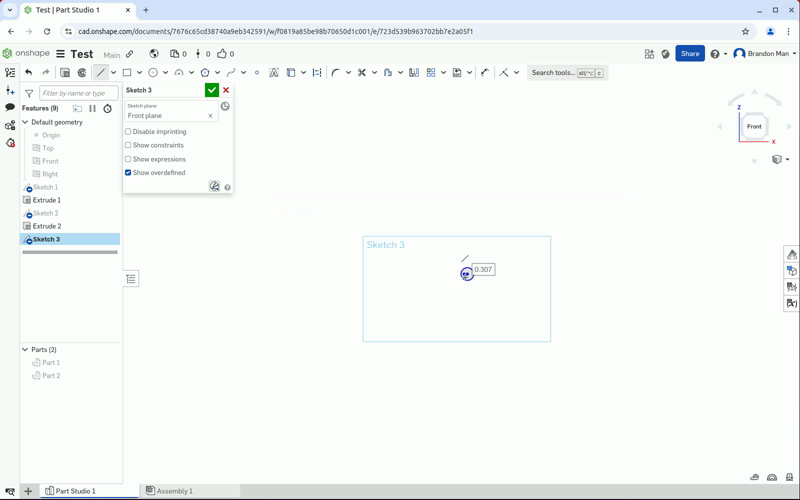
scroll(-6)
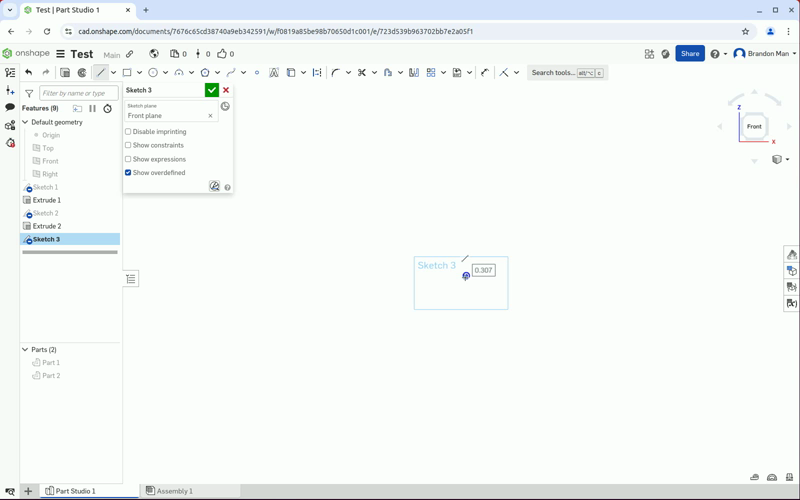
key_up(shift)
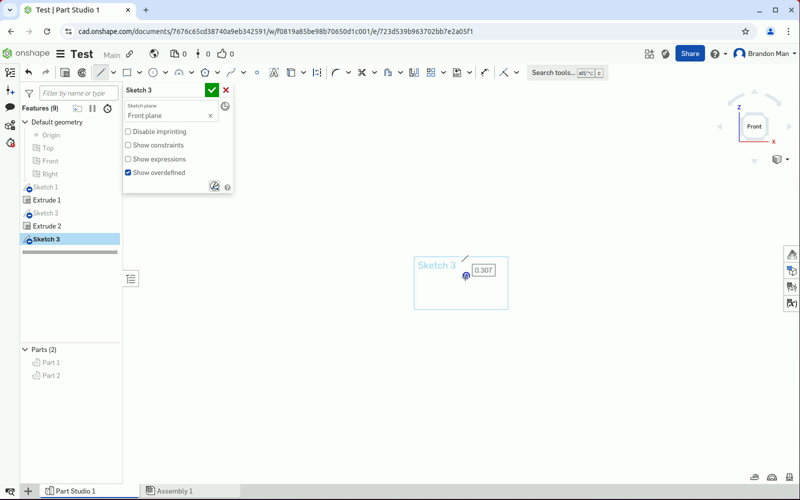
key_down(shift)
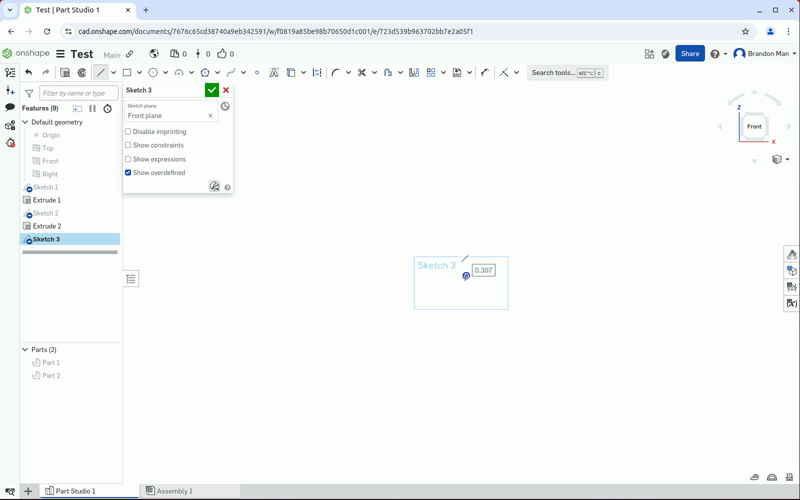
mouse_move(495, 277)
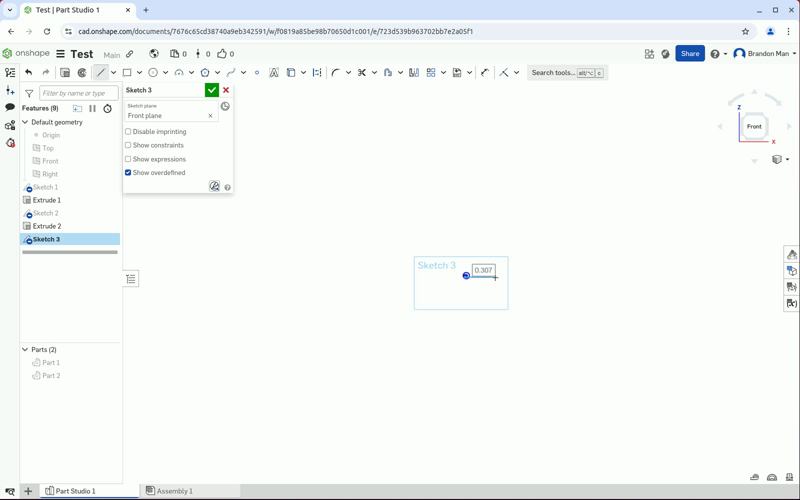
mouse_move(466, 277)
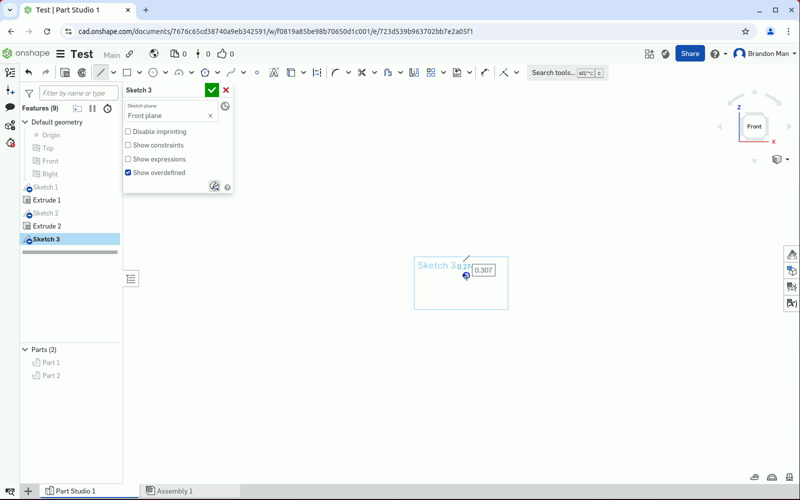
scroll(6)
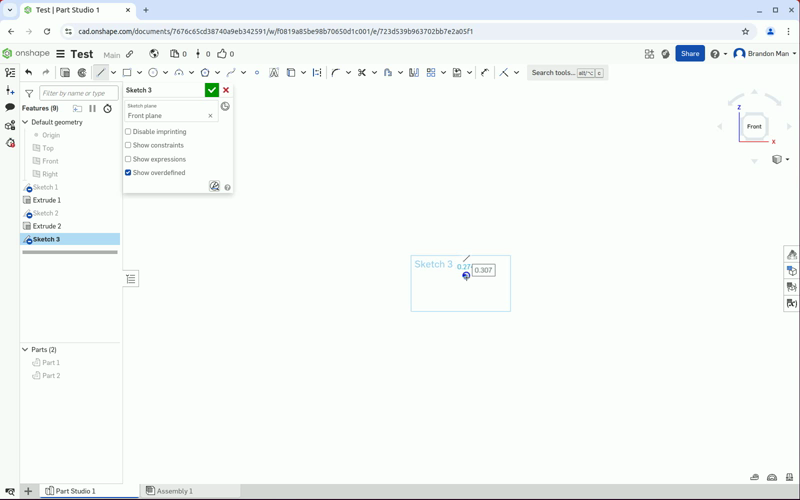
scroll(6)
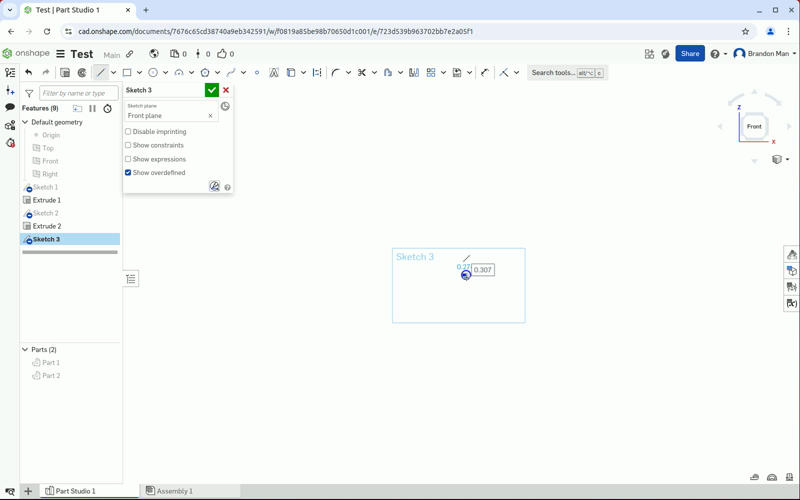
scroll(6)
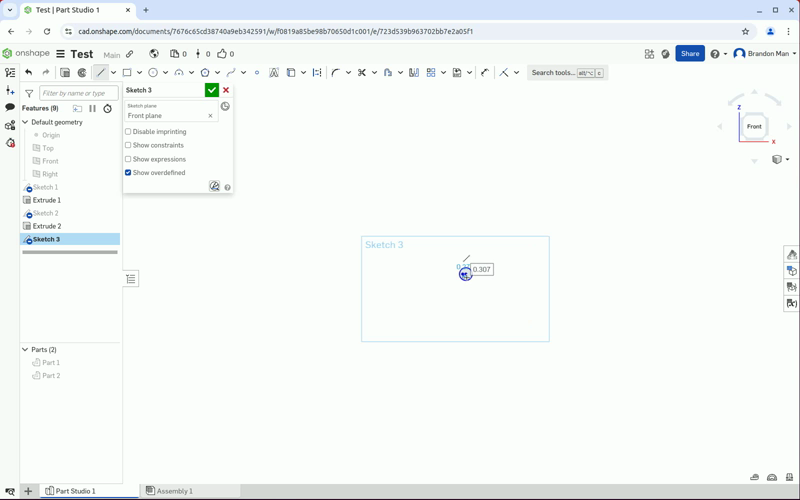
scroll(6)
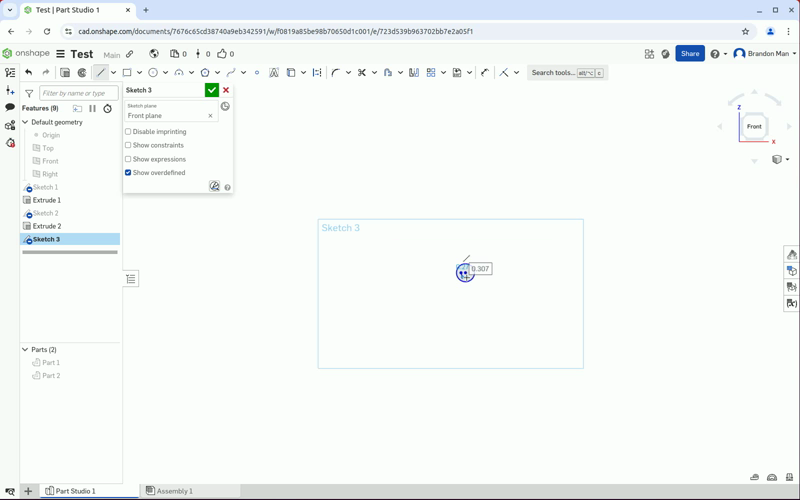
scroll(6)
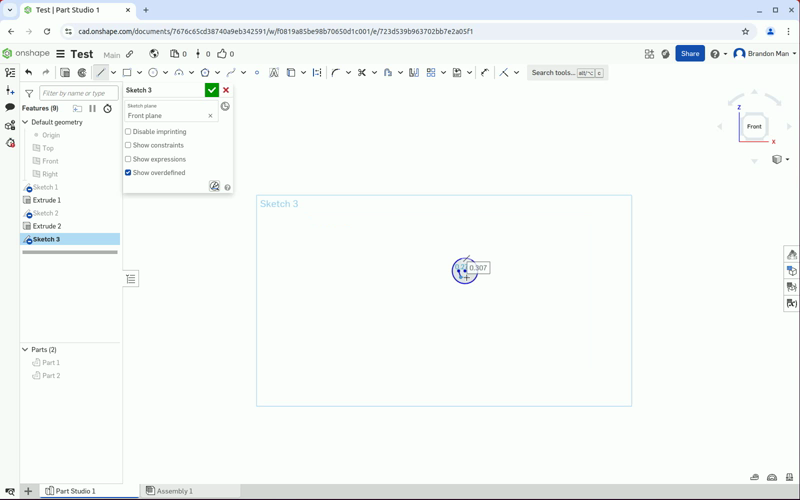
scroll(6)
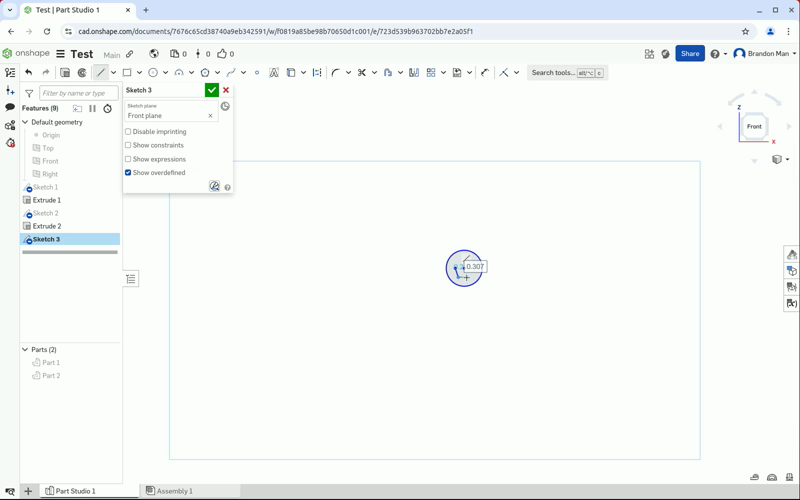
scroll(6)
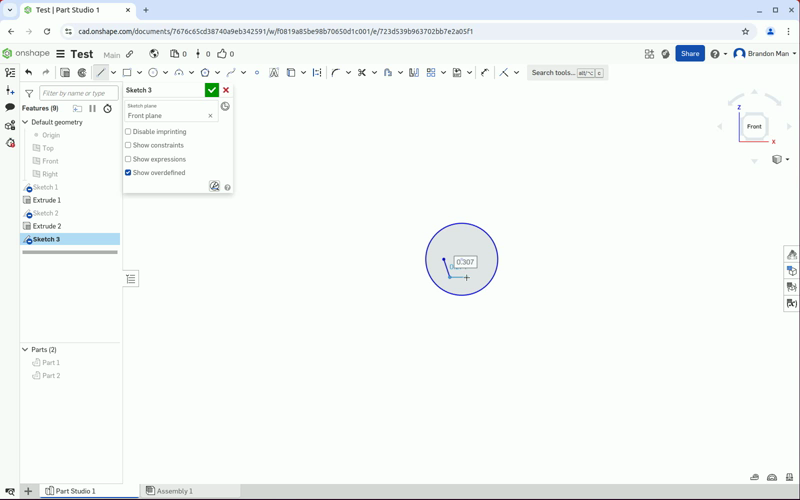
click(466, 277)
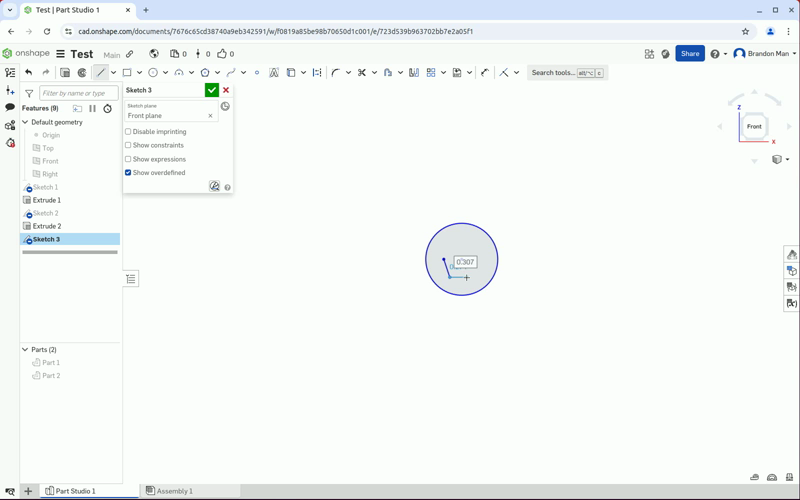
scroll(-6)
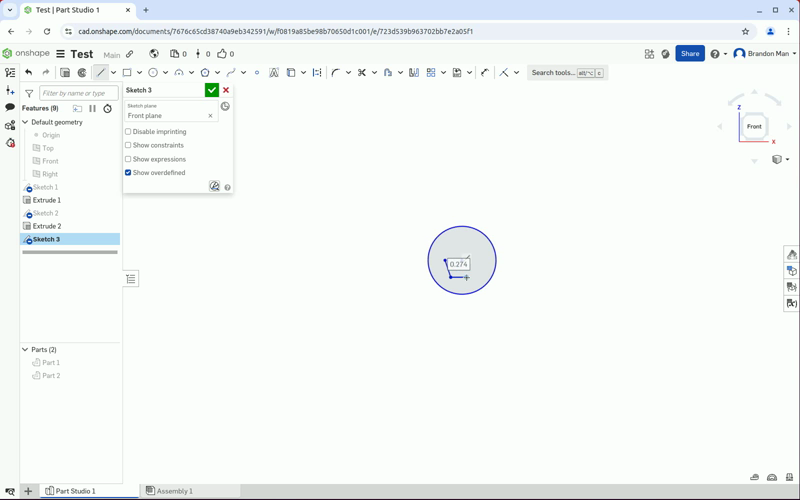
scroll(-6)
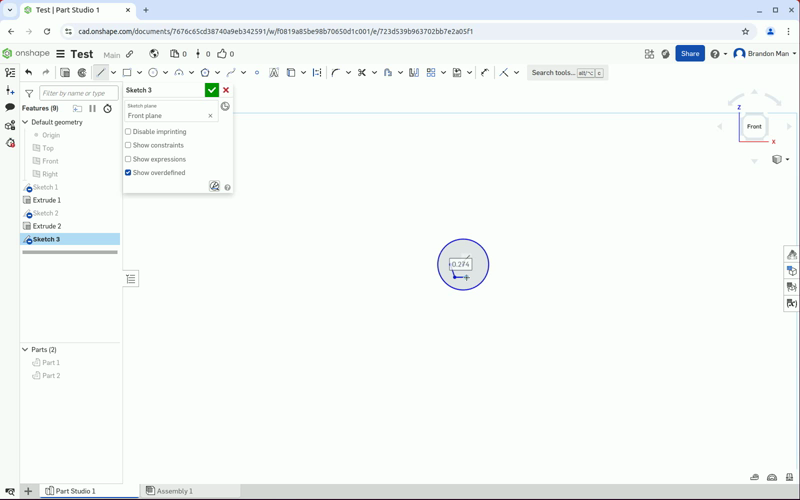
scroll(-6)
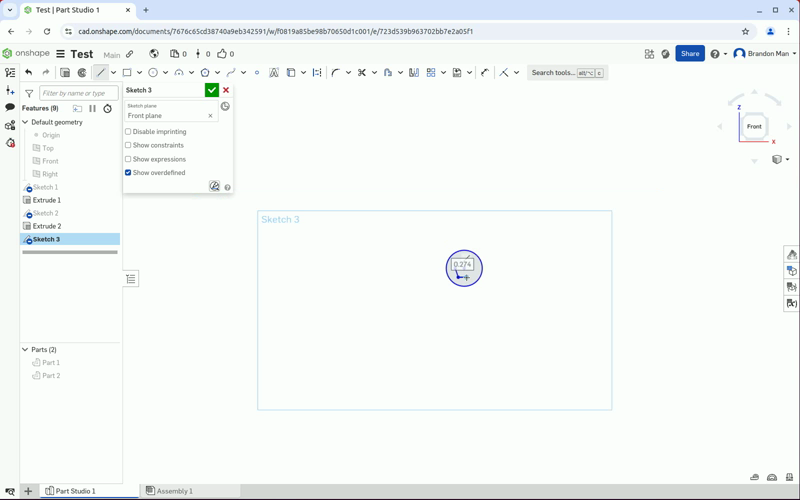
scroll(-6)
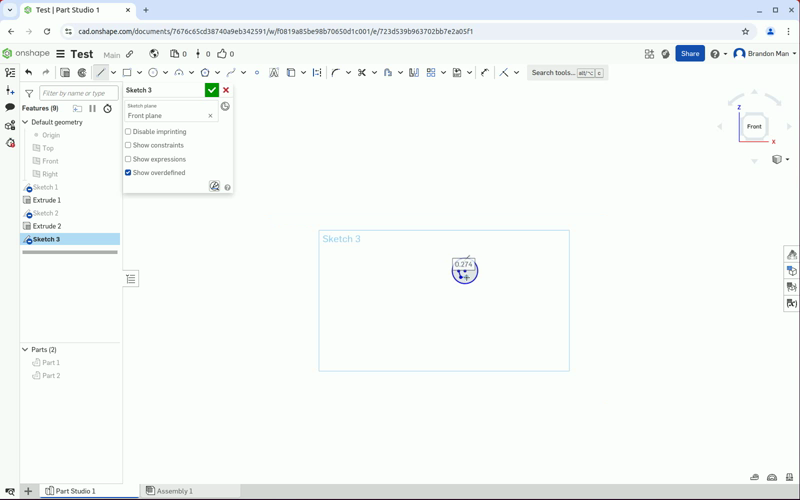
scroll(-6)
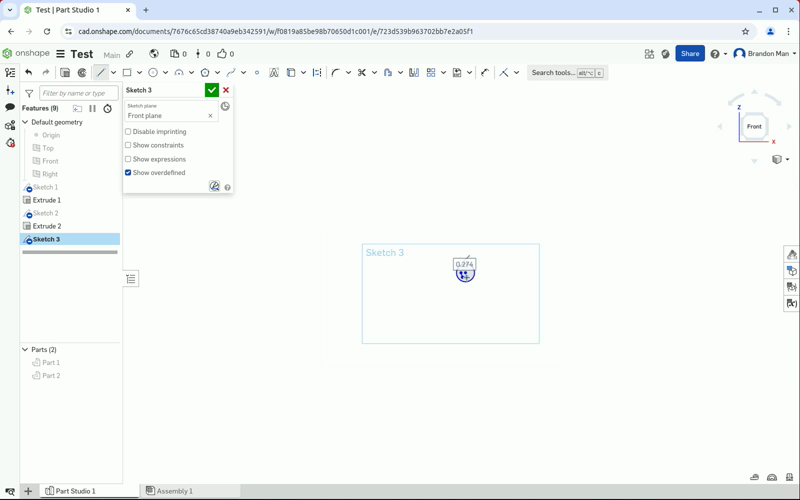
scroll(-6)
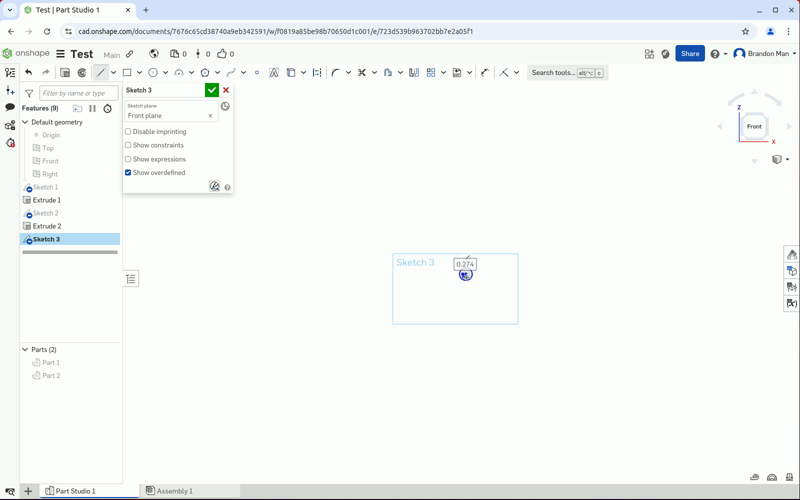
scroll(-6)
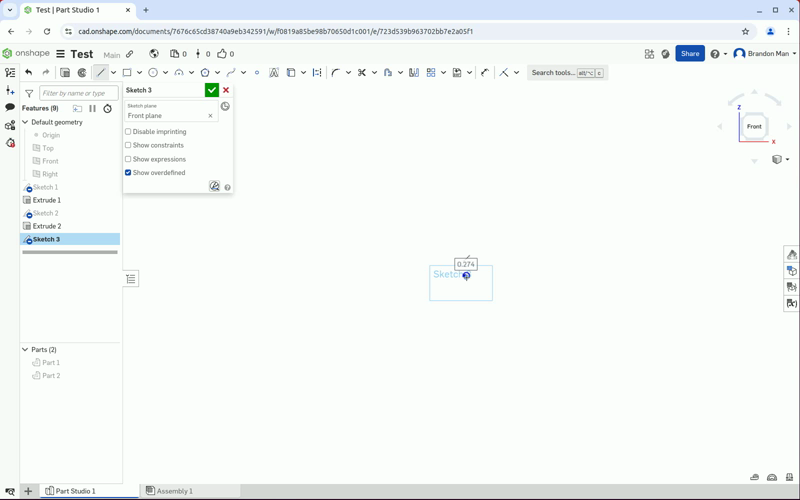
key_up(shift)
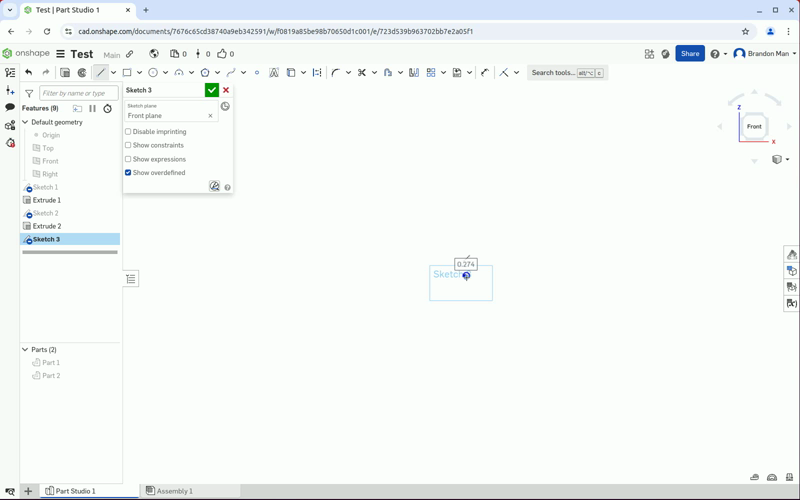
key_down(shift)
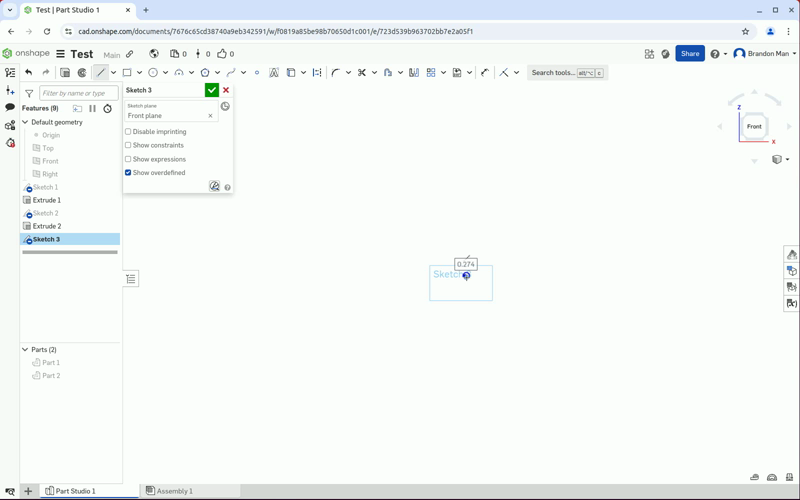
mouse_move(496, 277)
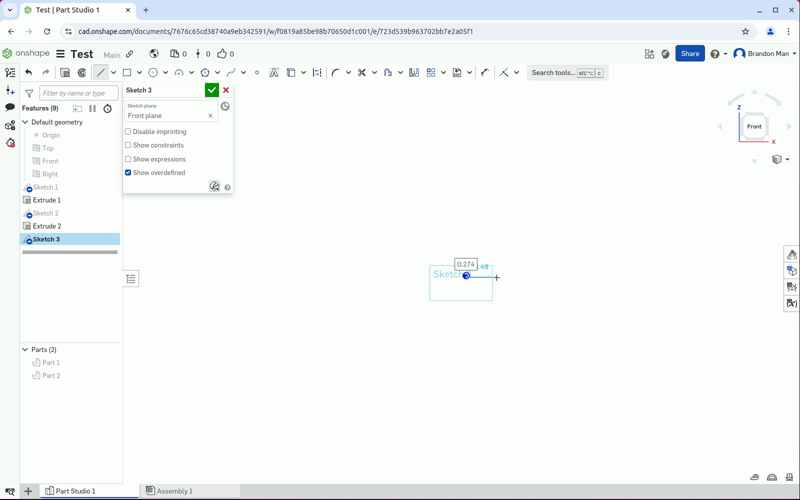
mouse_move(467, 275)
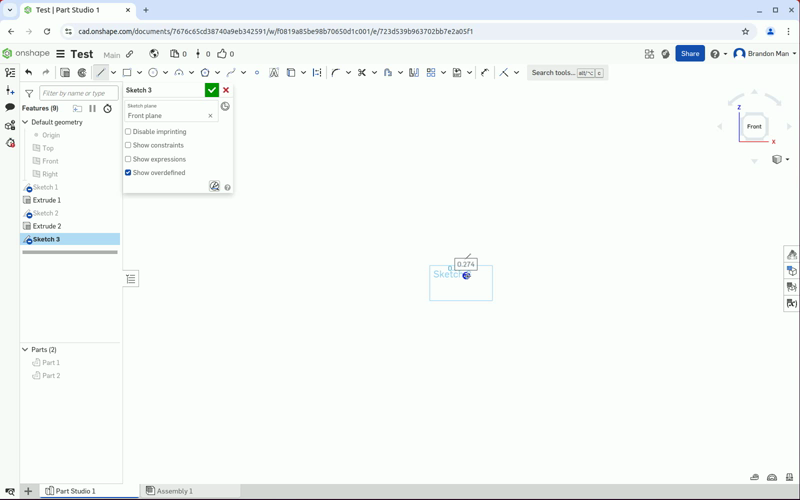
scroll(6)
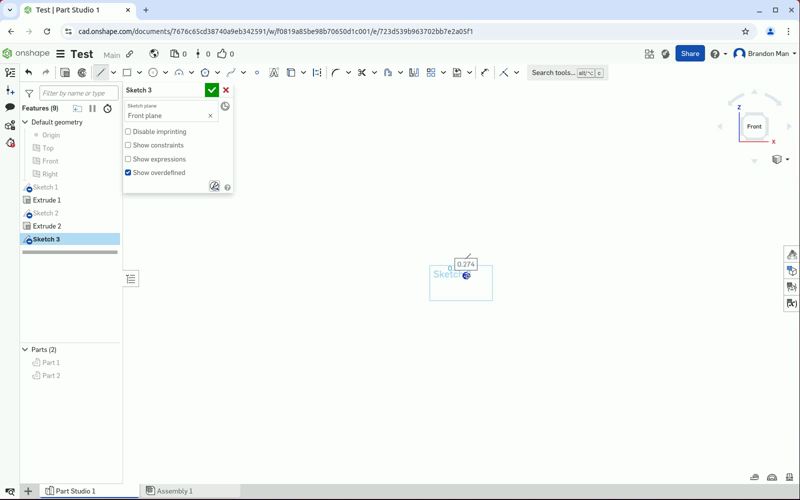
scroll(6)
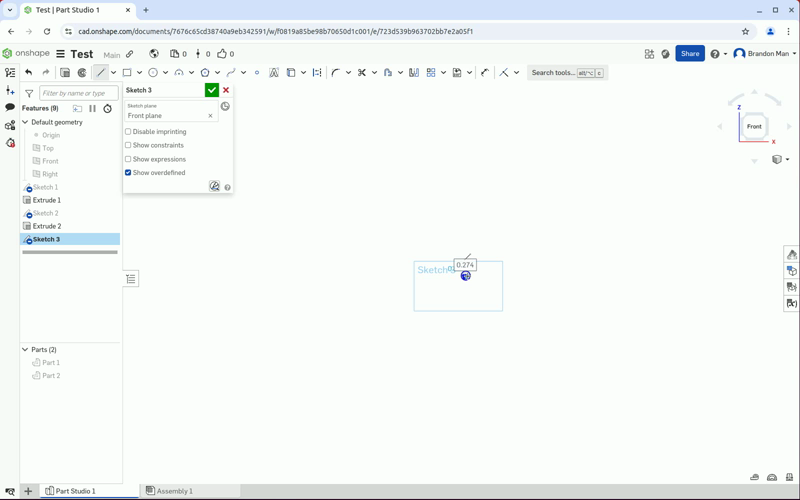
scroll(6)
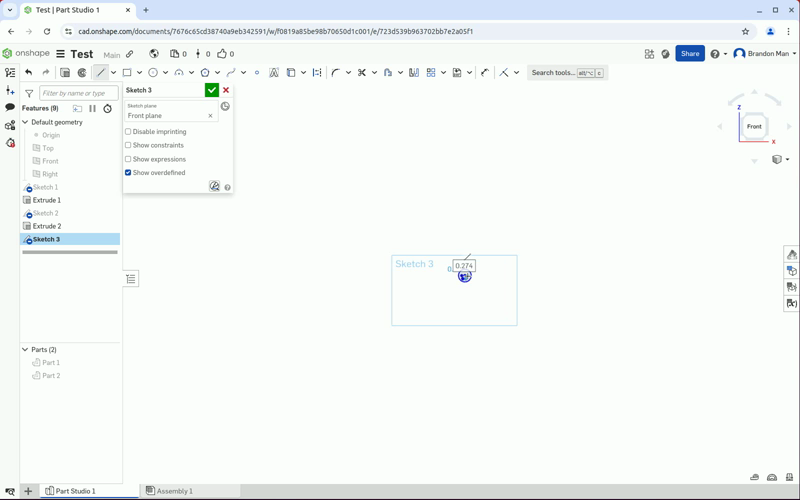
scroll(6)
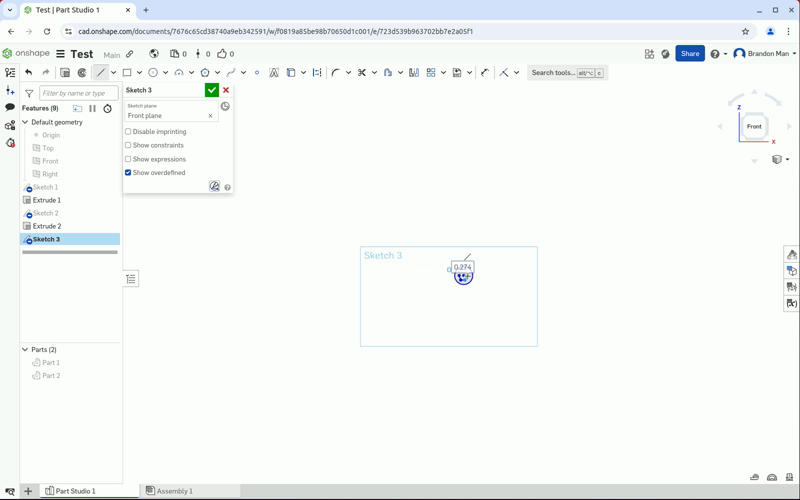
scroll(6)
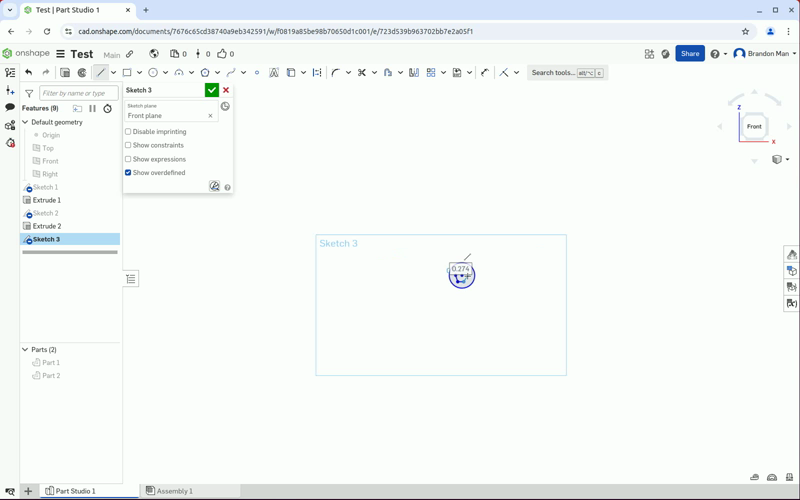
scroll(6)
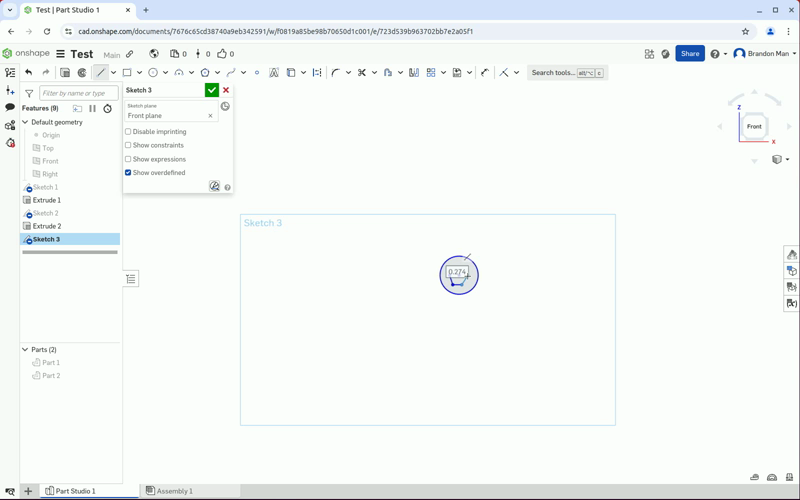
scroll(6)
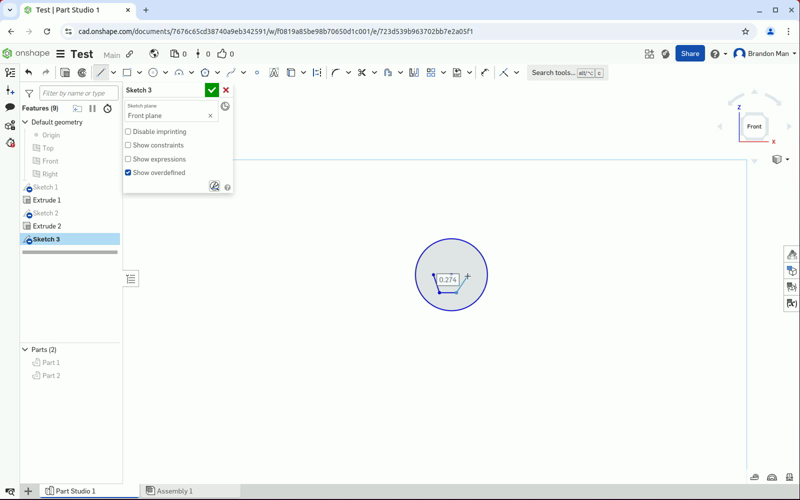
click(467, 275)
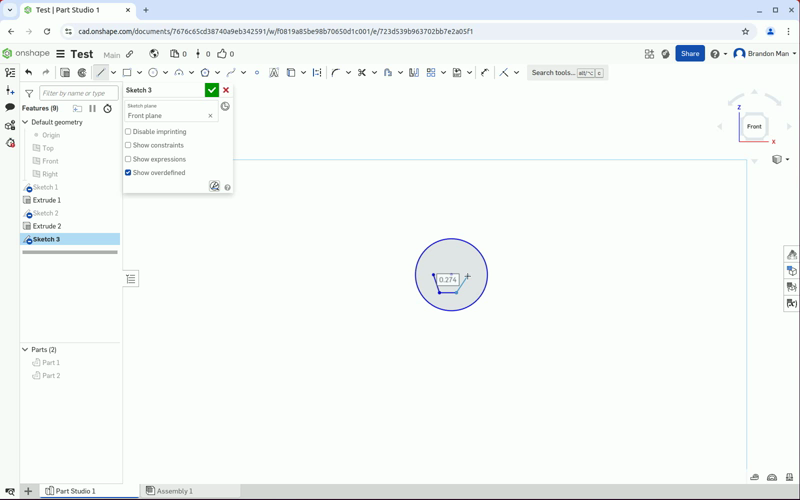
scroll(-6)
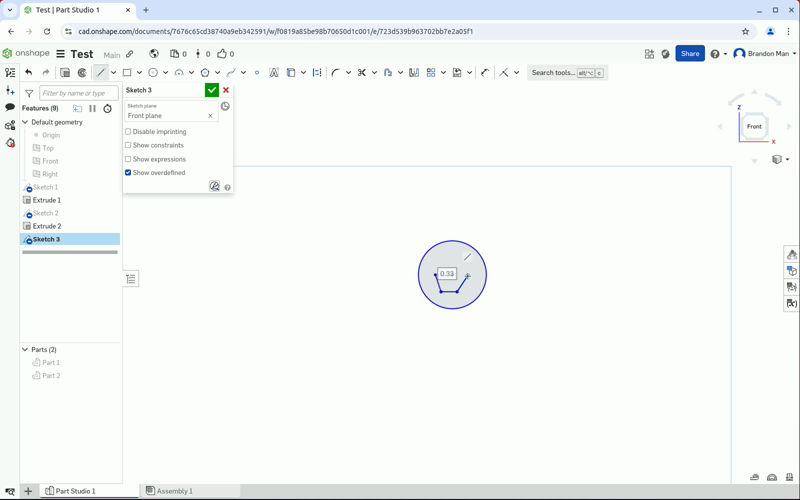
scroll(-6)
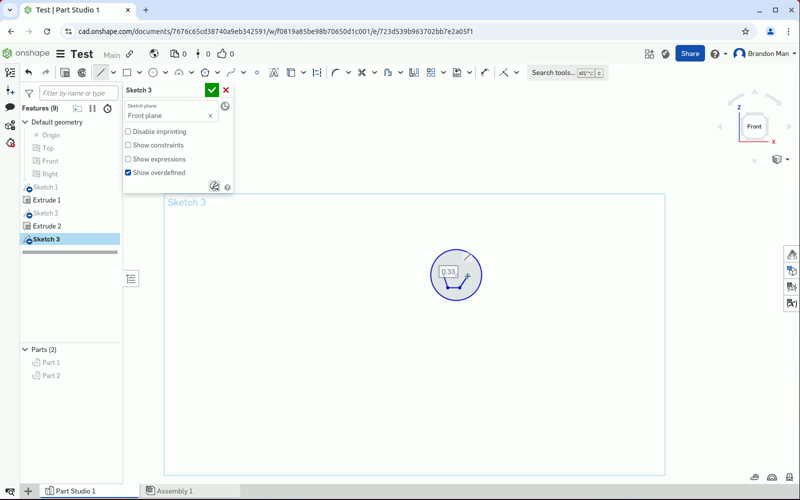
scroll(-6)
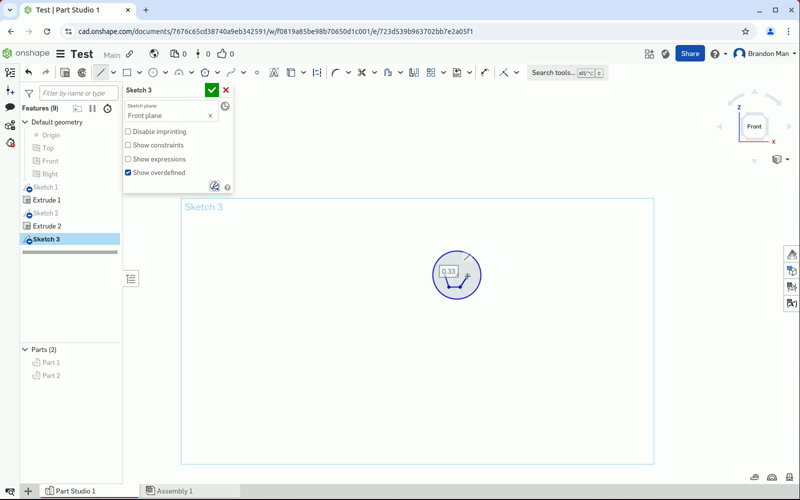
scroll(-6)
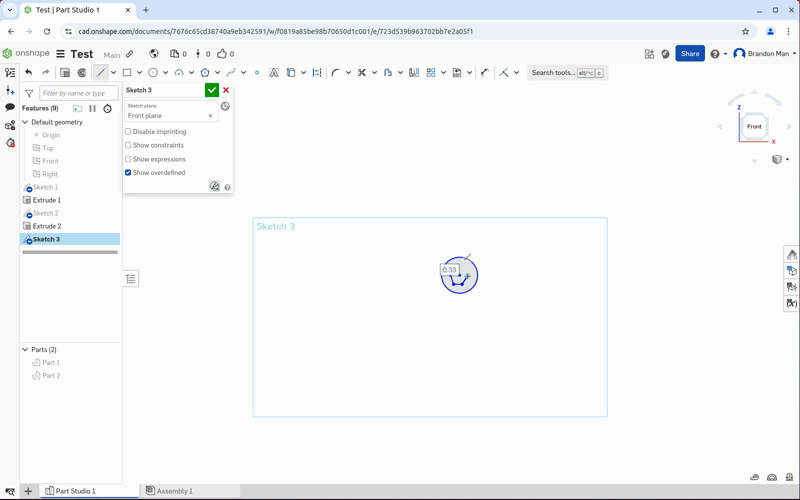
scroll(-6)
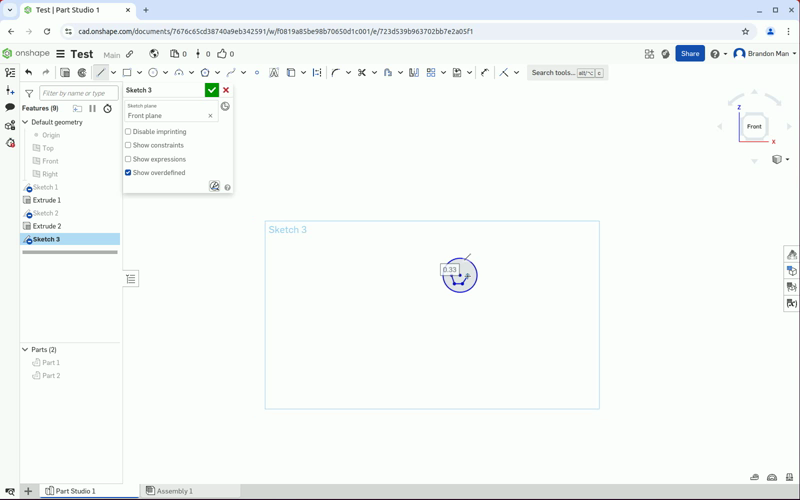
scroll(-6)
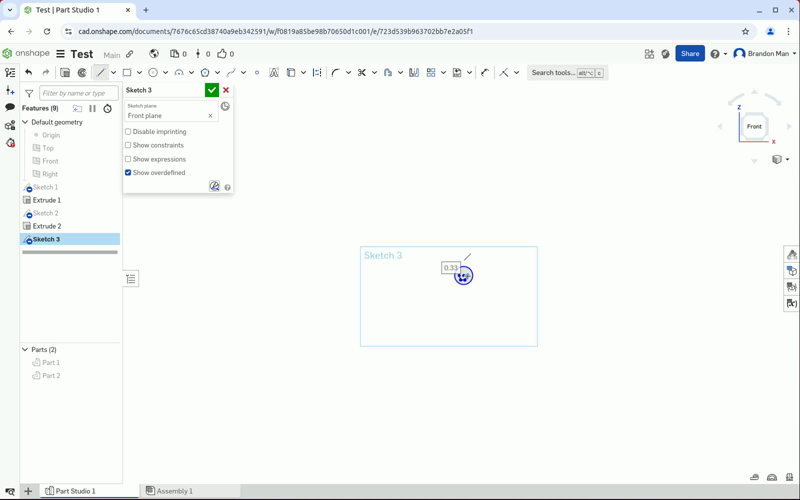
scroll(-6)
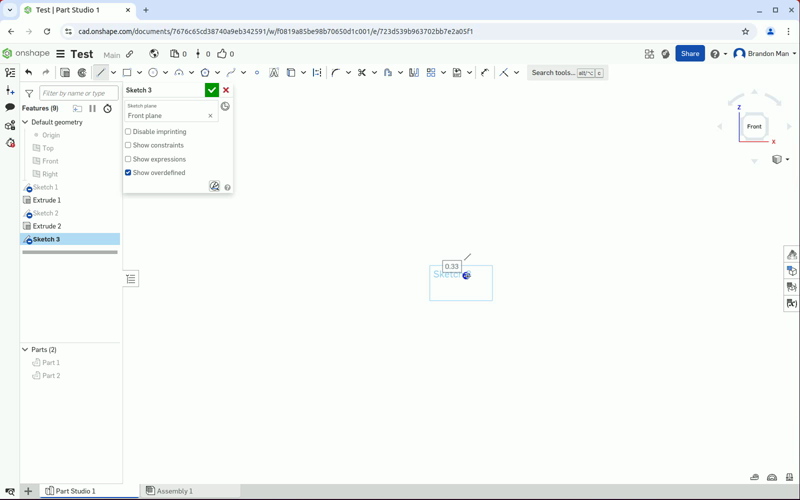
key_up(shift)
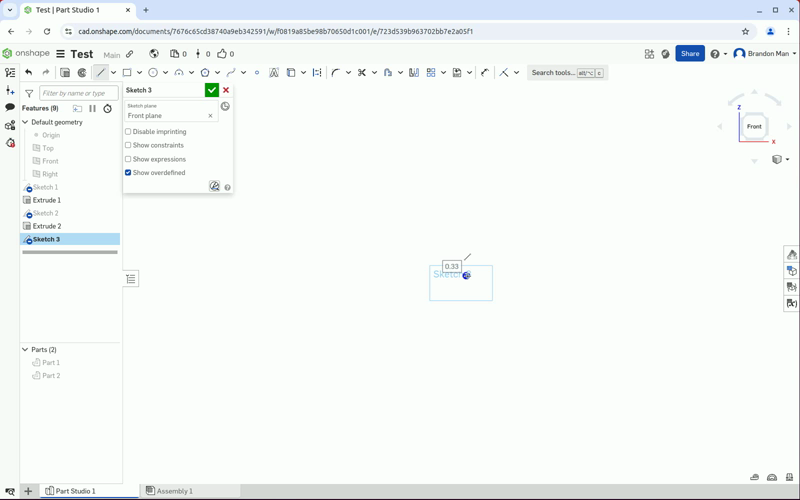
key_down(shift)
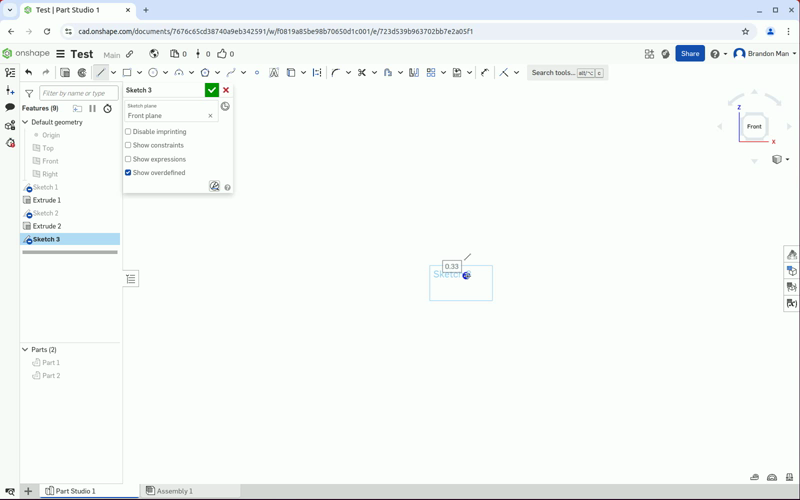
mouse_move(497, 275)
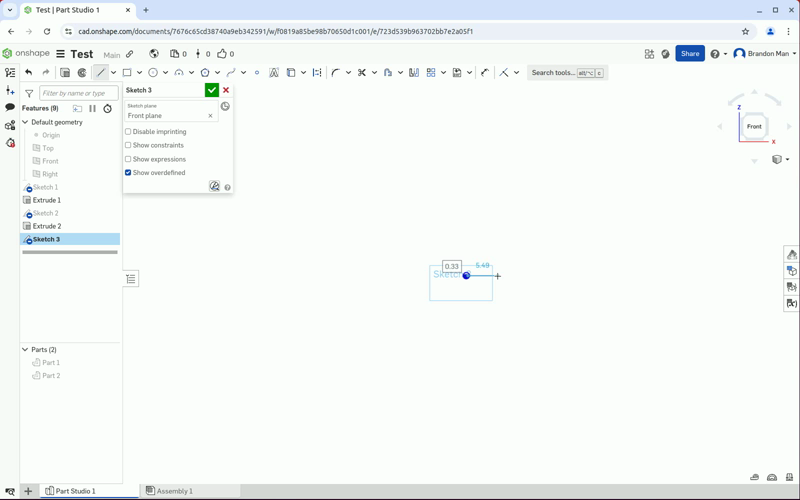
mouse_move(466, 274)
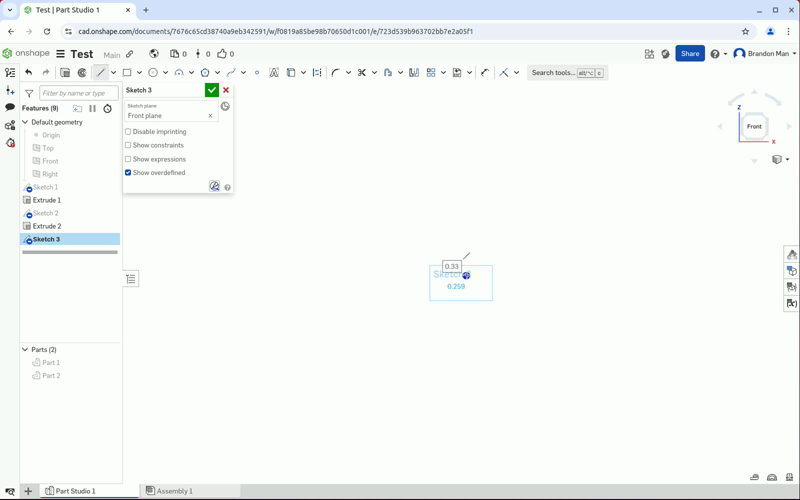
scroll(6)
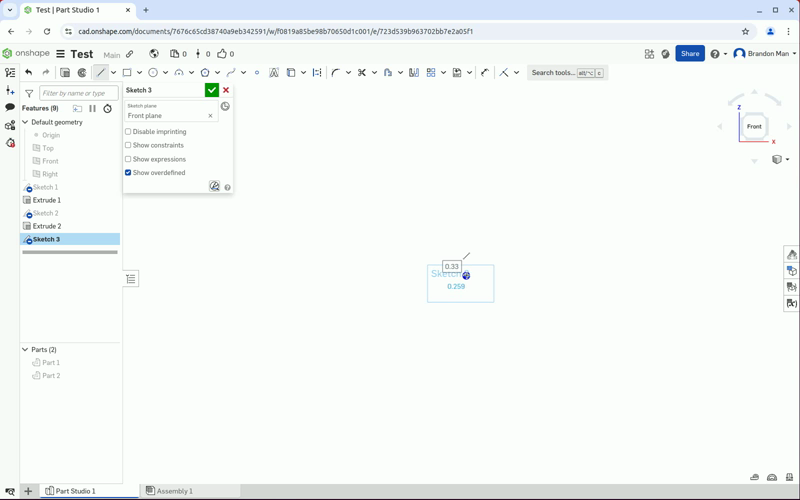
scroll(6)
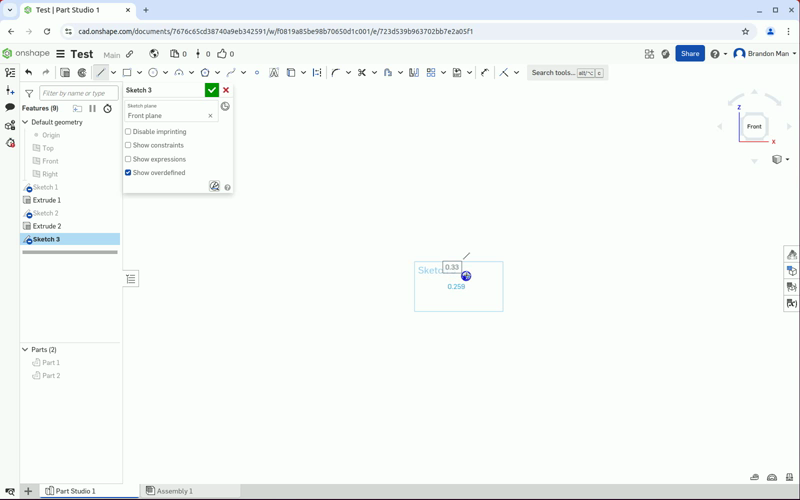
scroll(6)
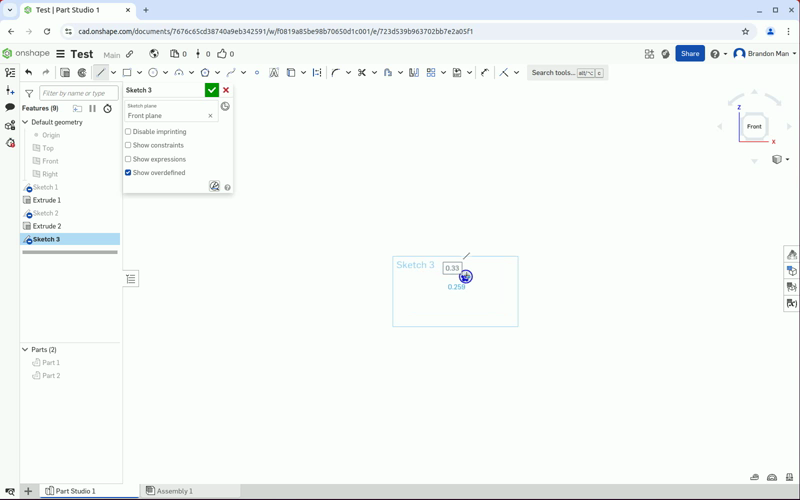
scroll(6)
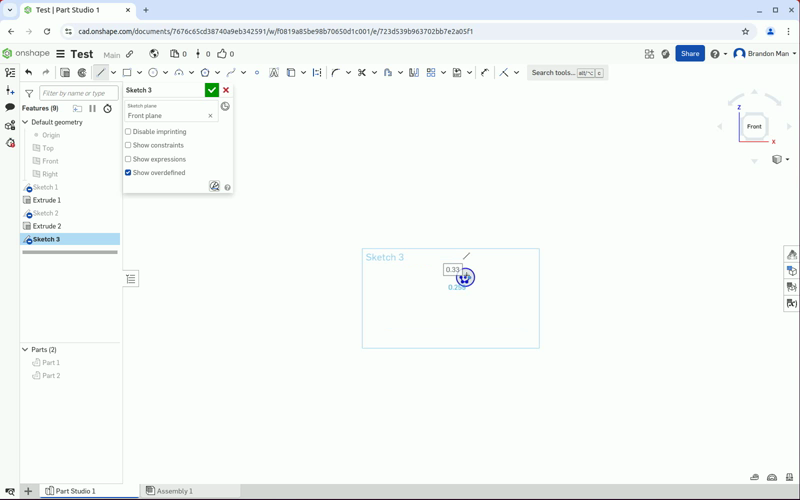
scroll(6)
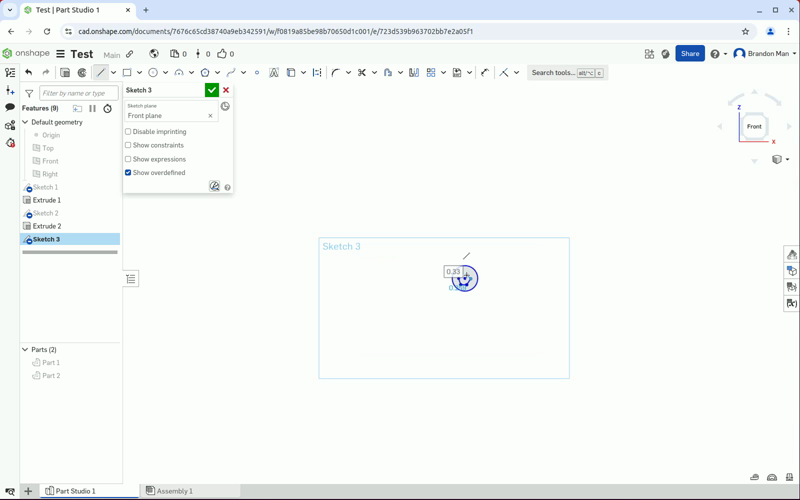
scroll(6)
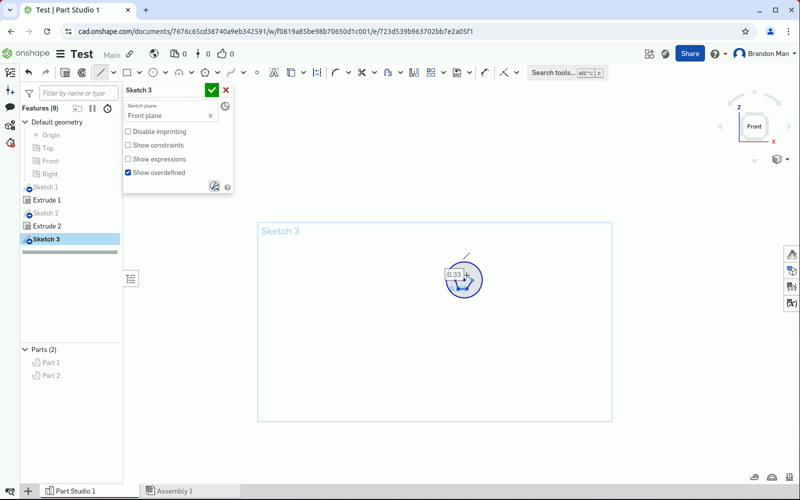
scroll(6)
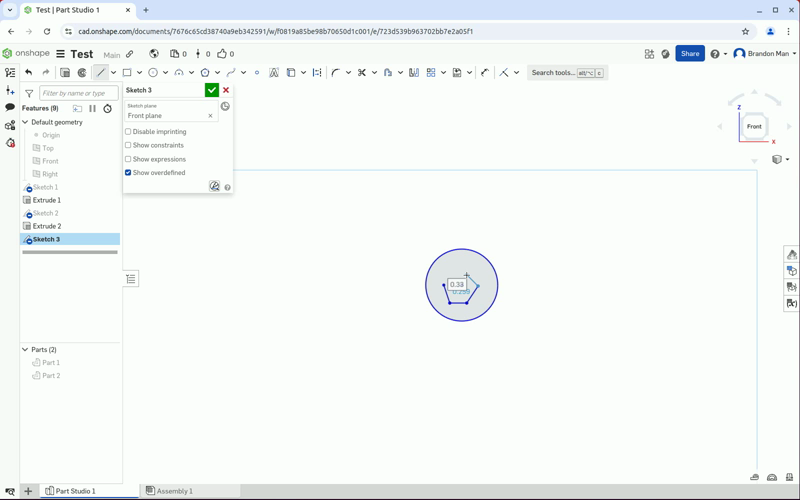
click(466, 274)
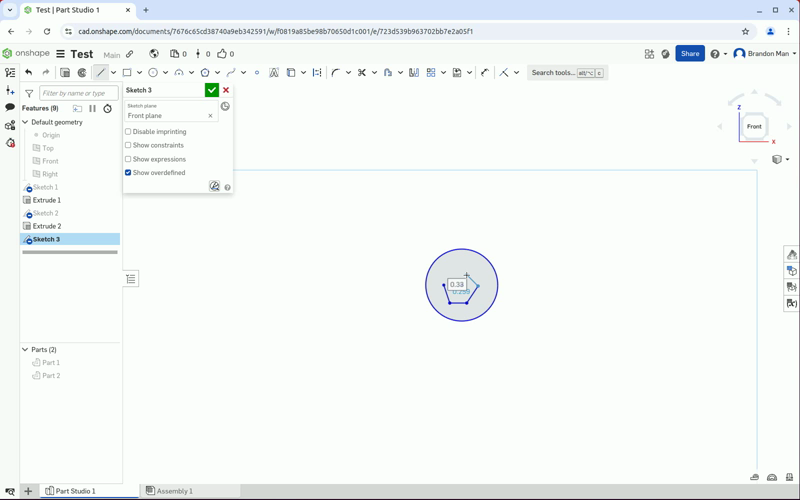
scroll(-6)
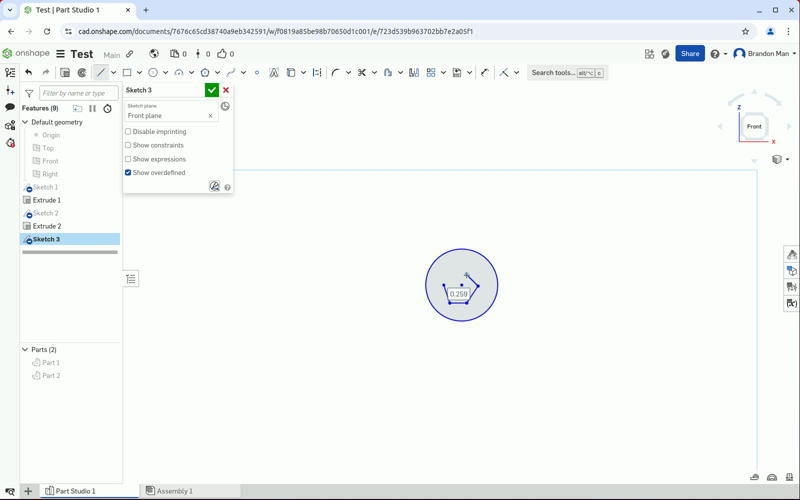
scroll(-6)
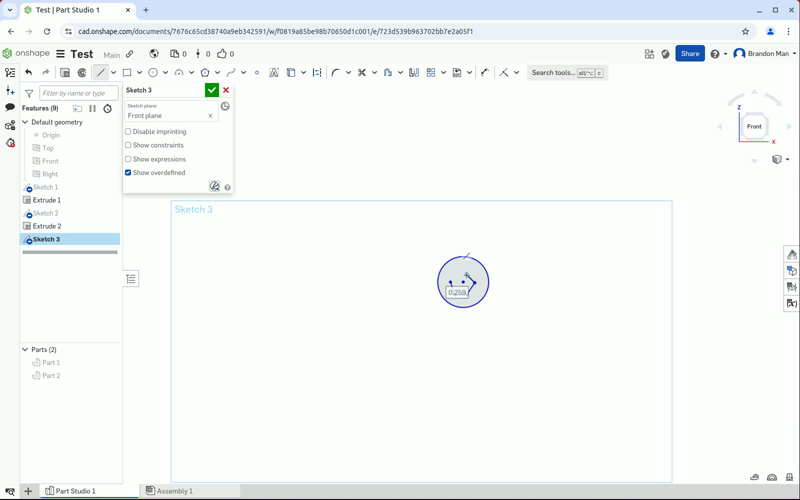
scroll(-6)
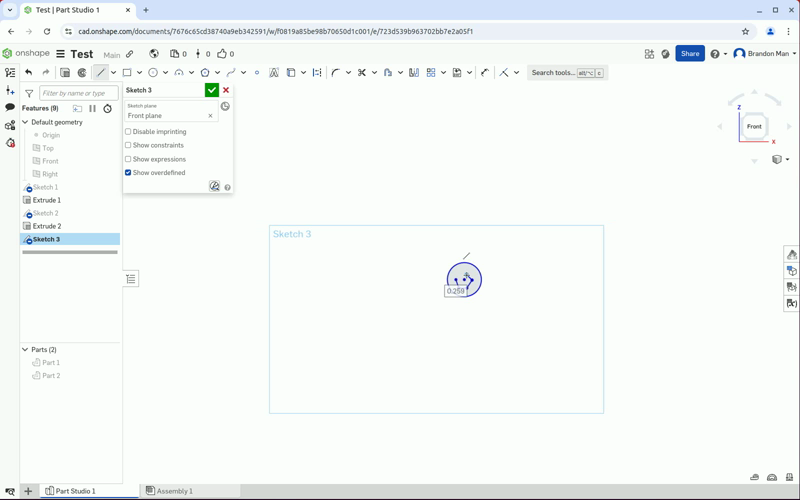
scroll(-6)
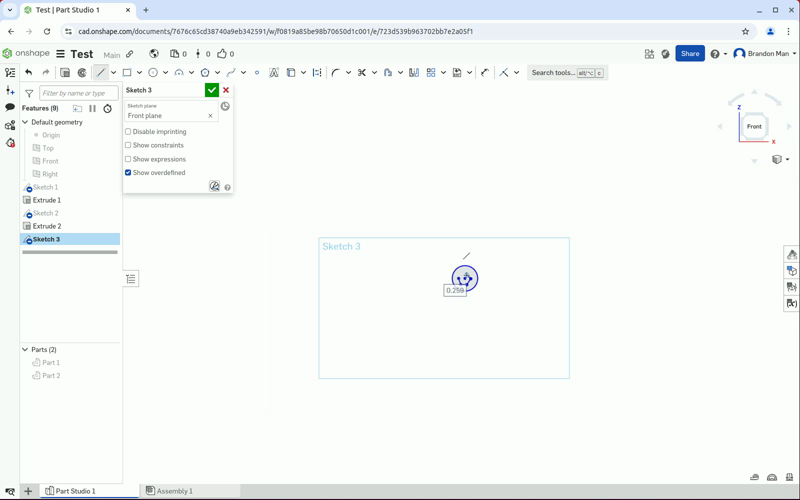
scroll(-6)
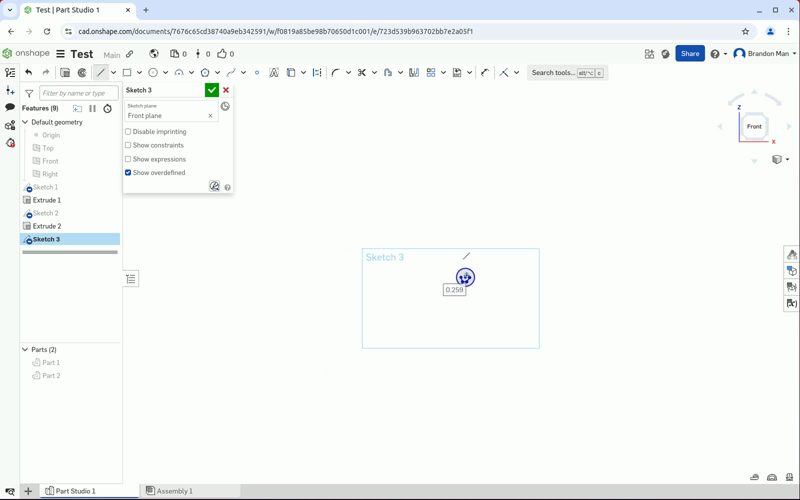
scroll(-6)
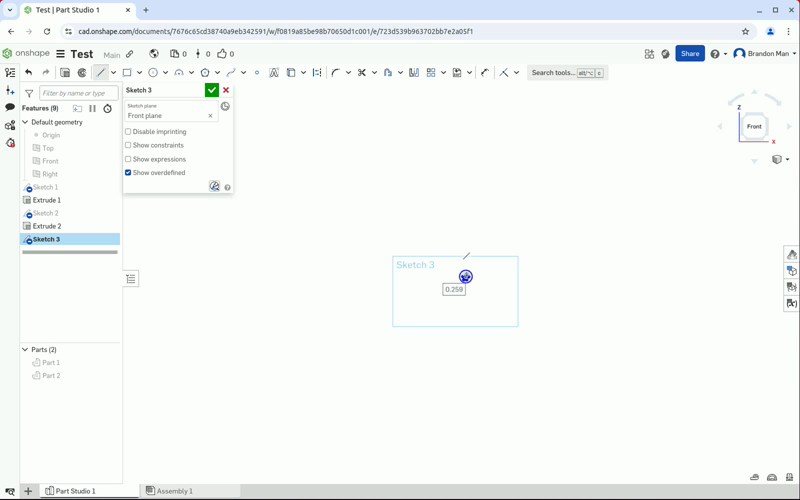
scroll(-6)
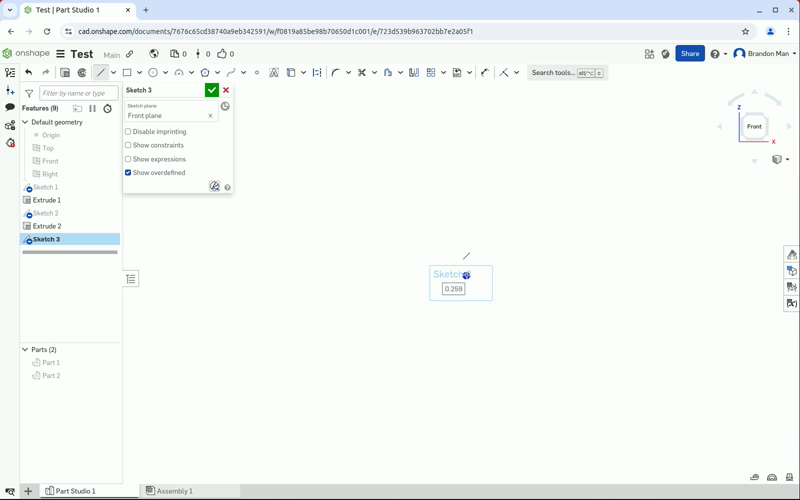
key_up(shift)
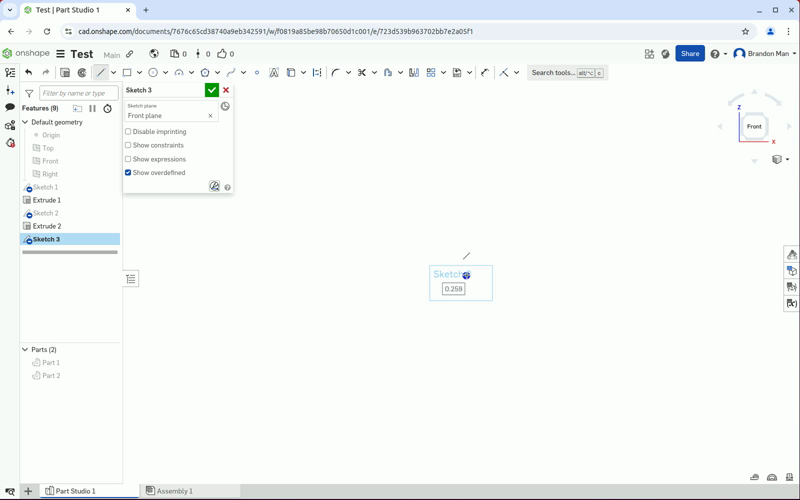
key_down(shift)
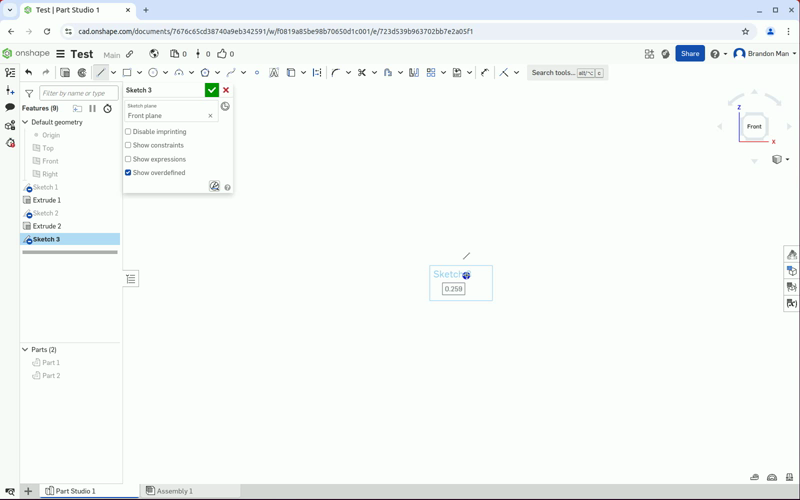
mouse_move(496, 274)
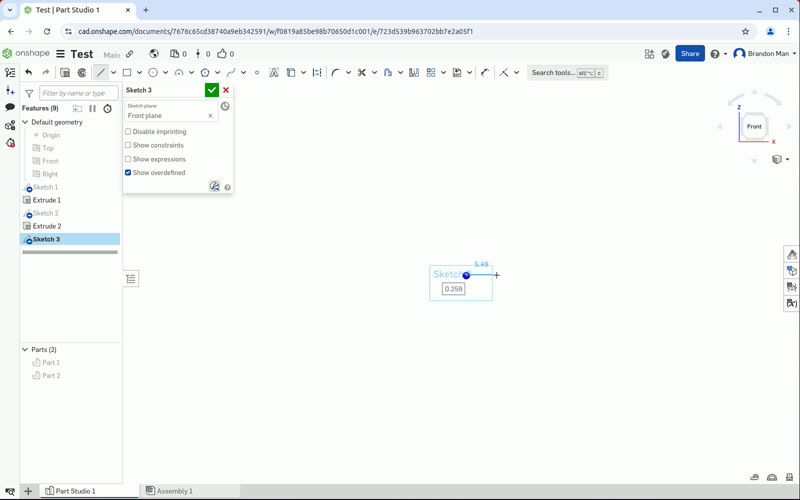
mouse_move(465, 274)
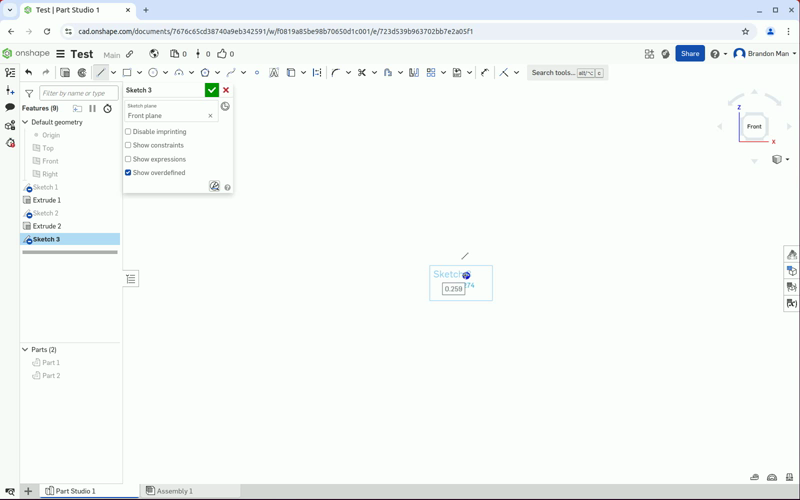
scroll(6)
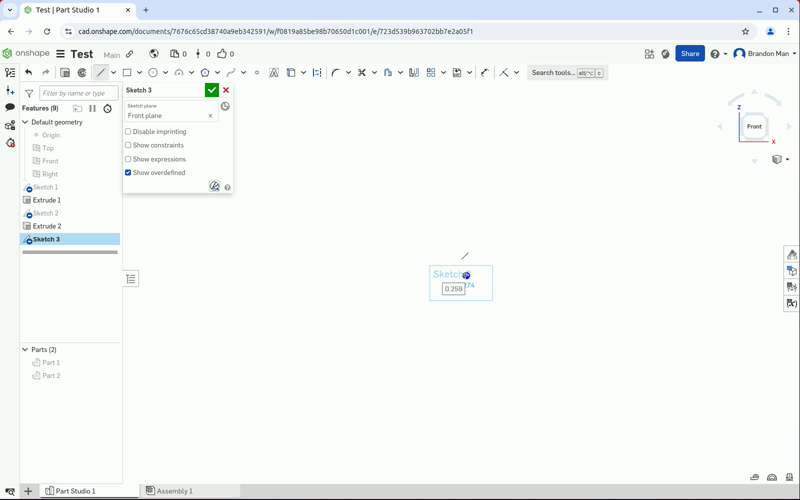
scroll(6)
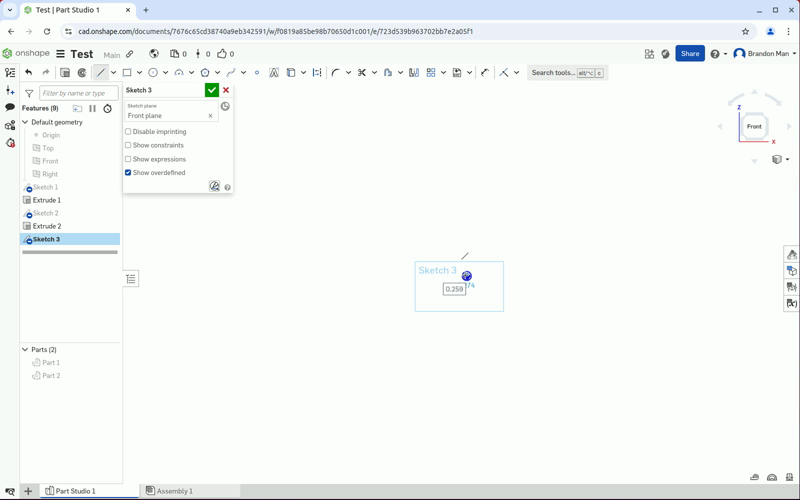
scroll(6)
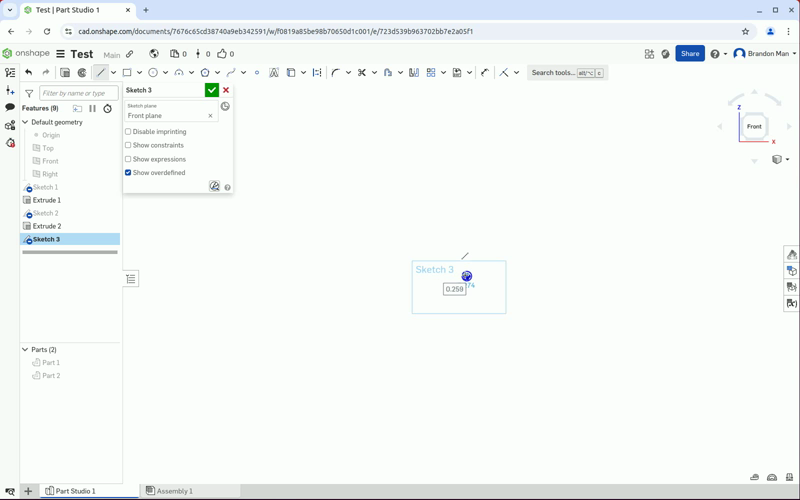
scroll(6)
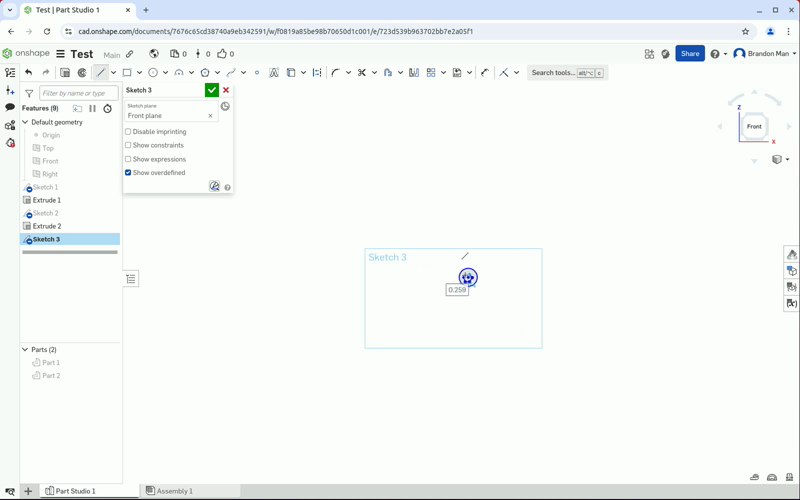
scroll(6)
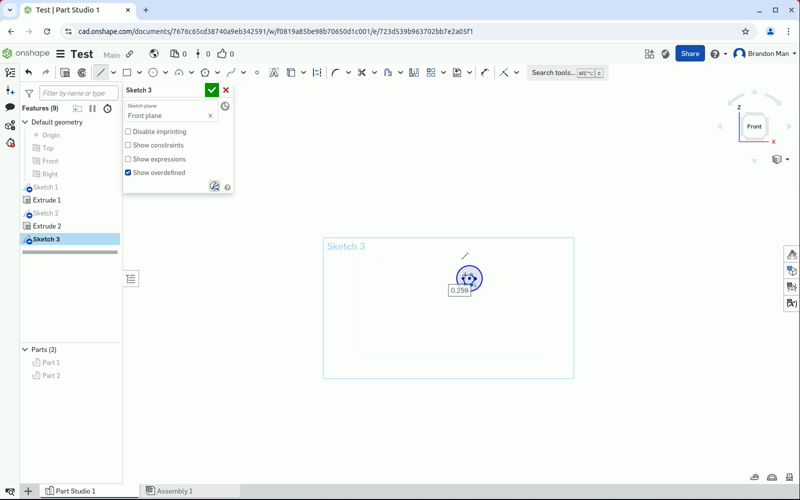
scroll(6)
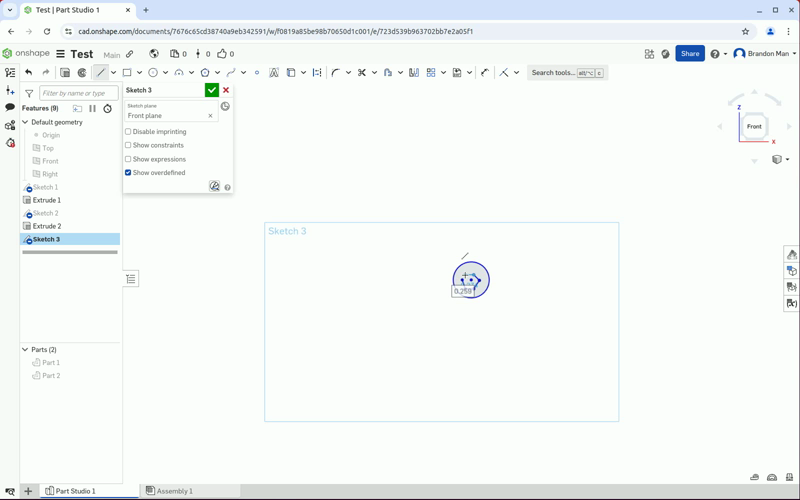
scroll(6)
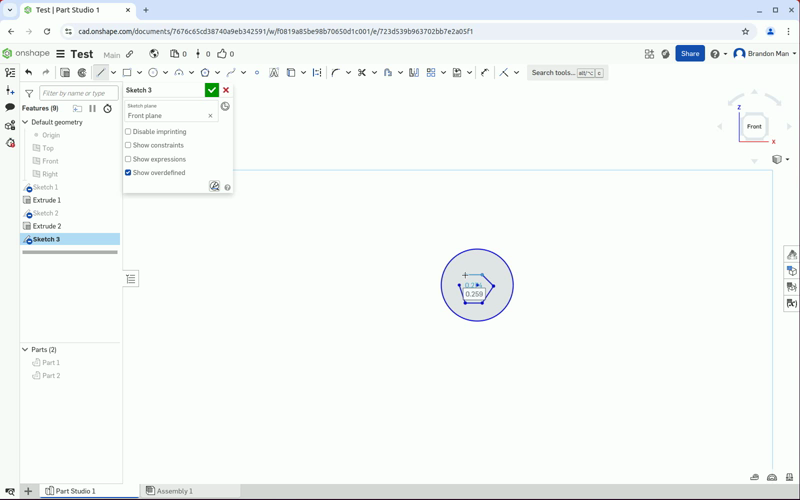
click(465, 274)
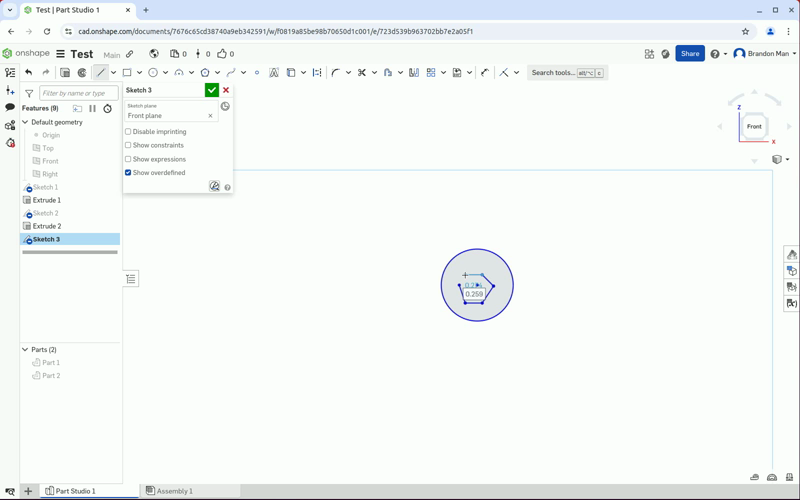
scroll(-6)
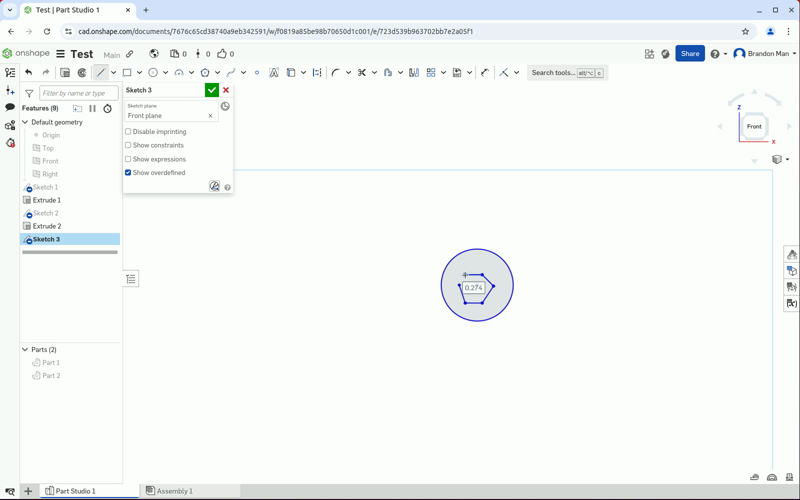
scroll(-6)
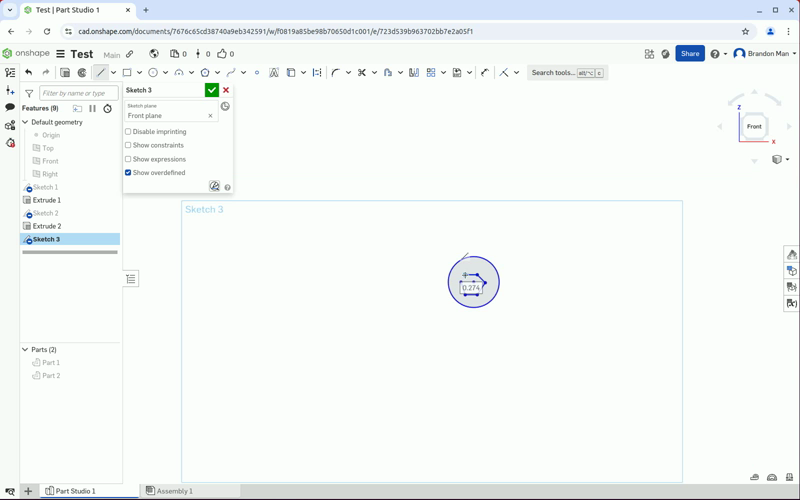
scroll(-6)
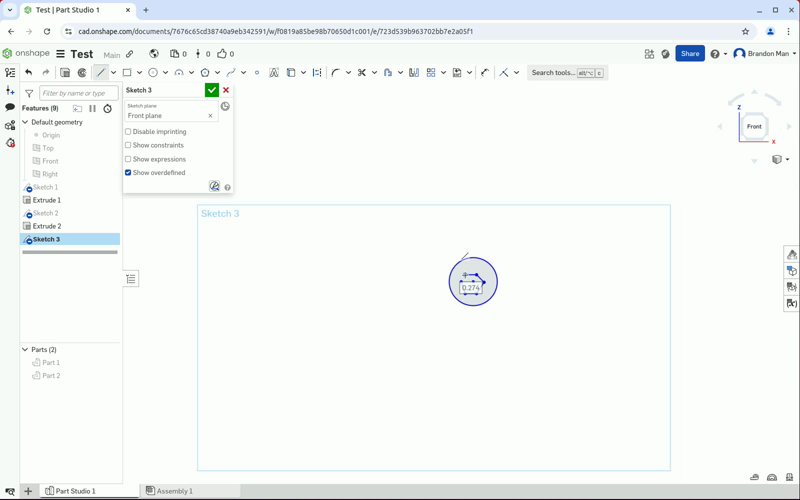
scroll(-6)
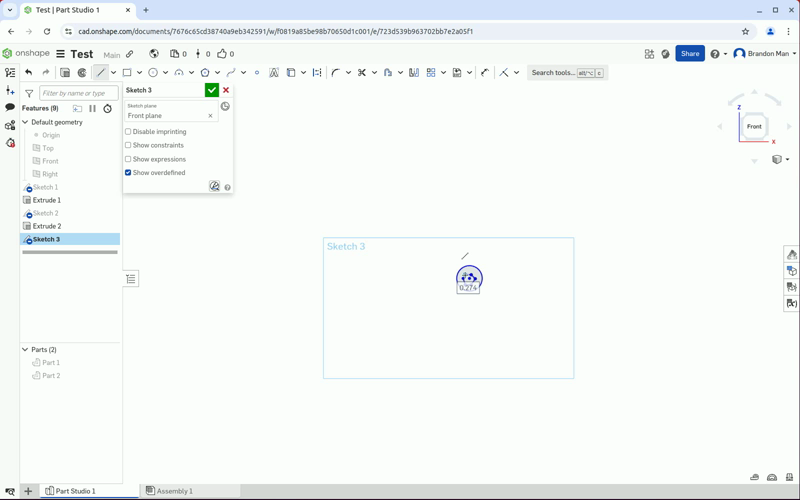
scroll(-6)
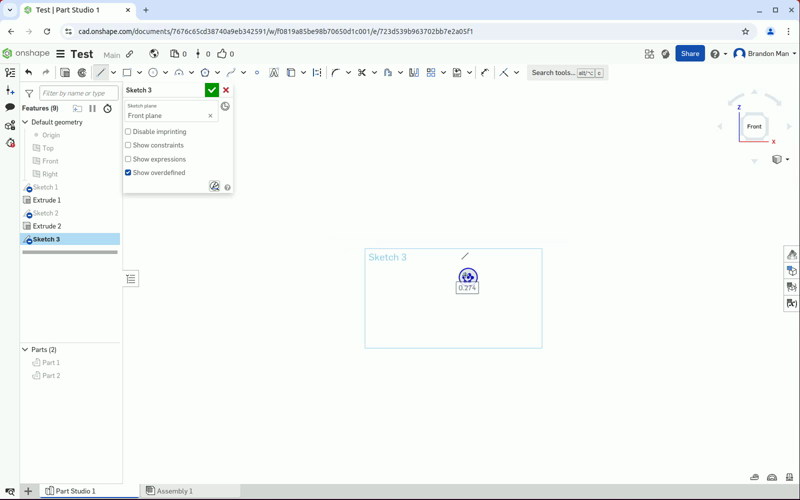
scroll(-6)
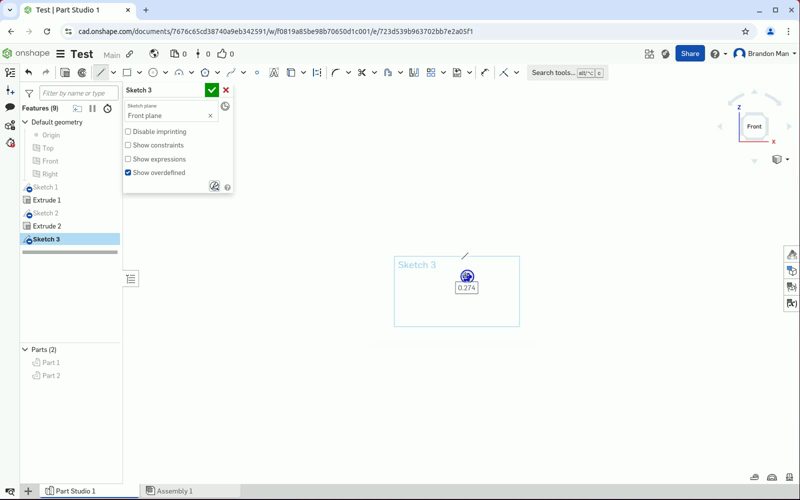
scroll(-6)
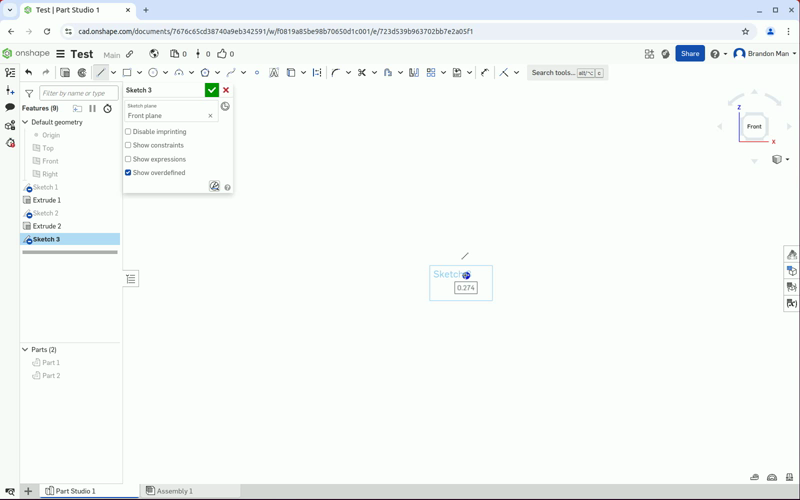
key_up(shift)
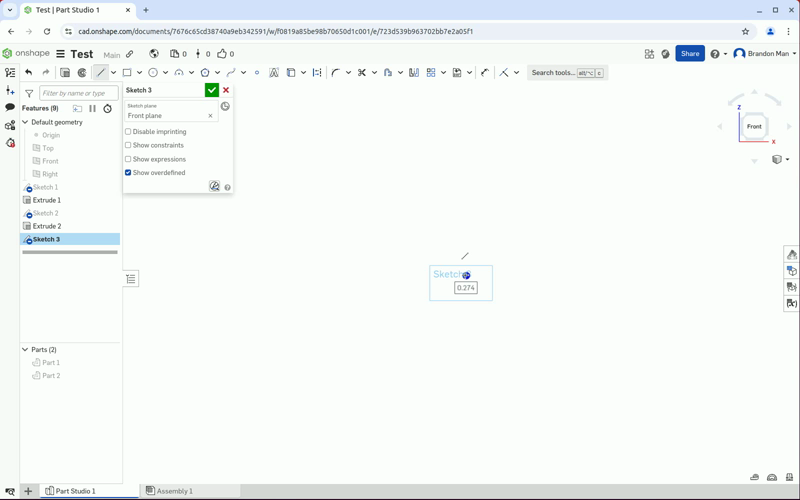
mouse_move(495, 274)
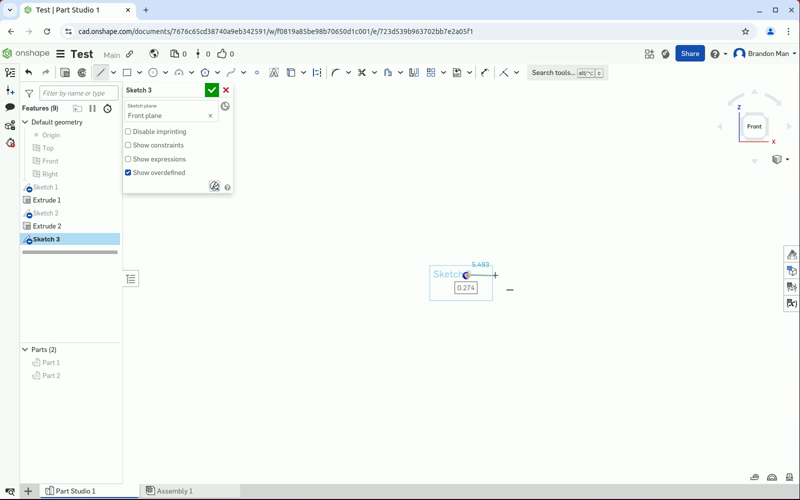
key_down(shift)
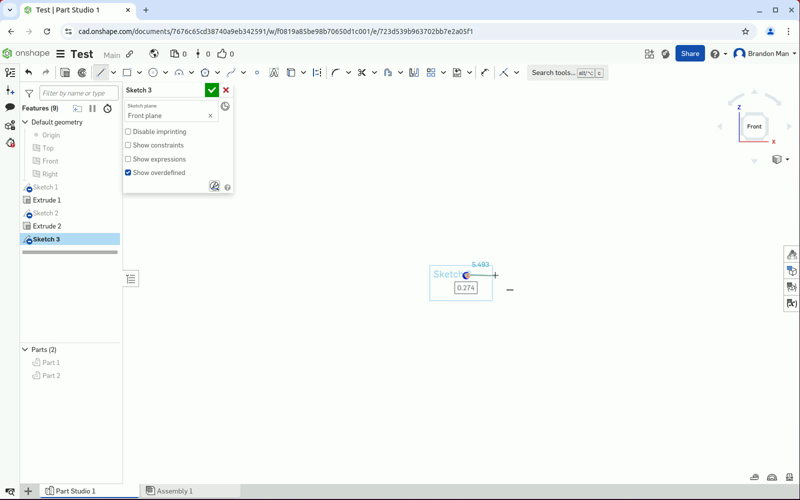
mouse_move(464, 275)
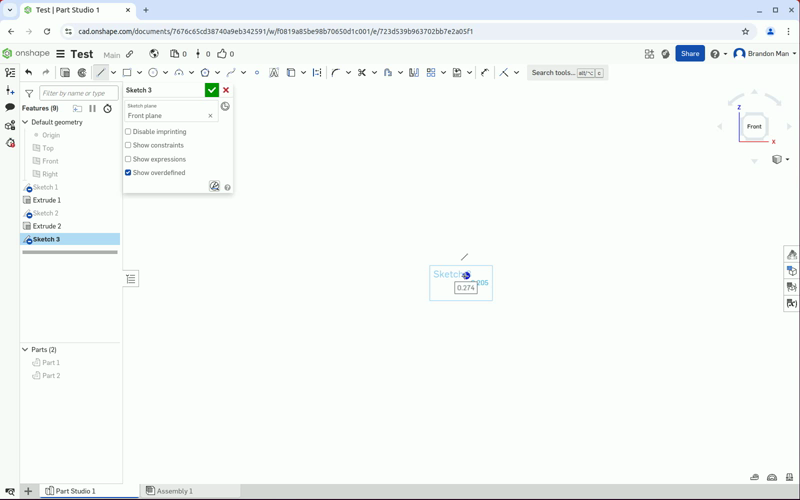
scroll(6)
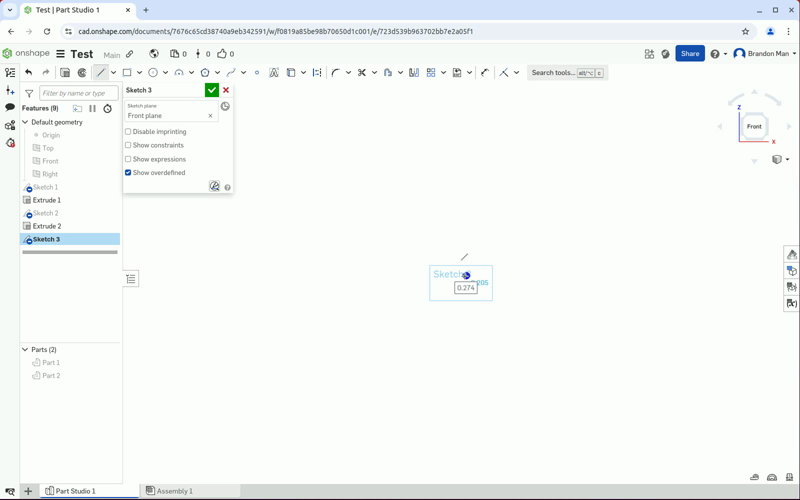
scroll(6)
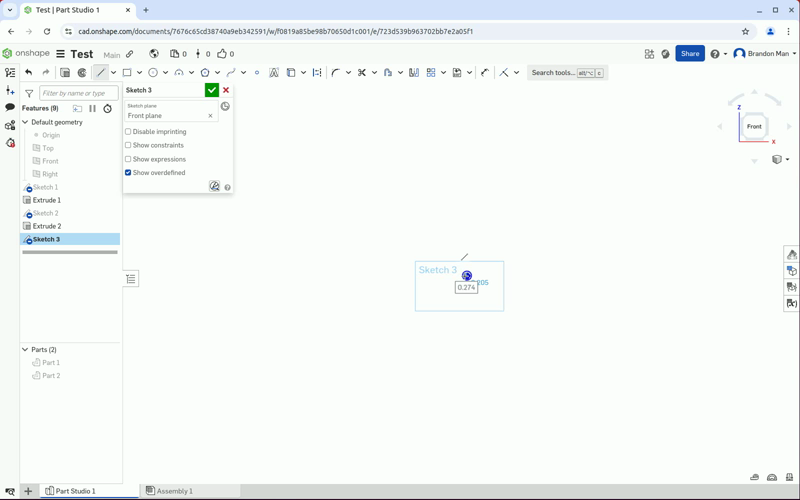
scroll(6)
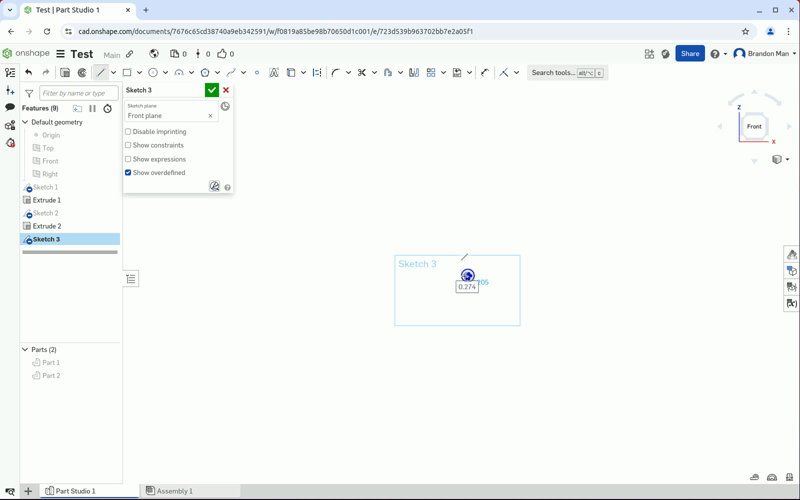
scroll(6)
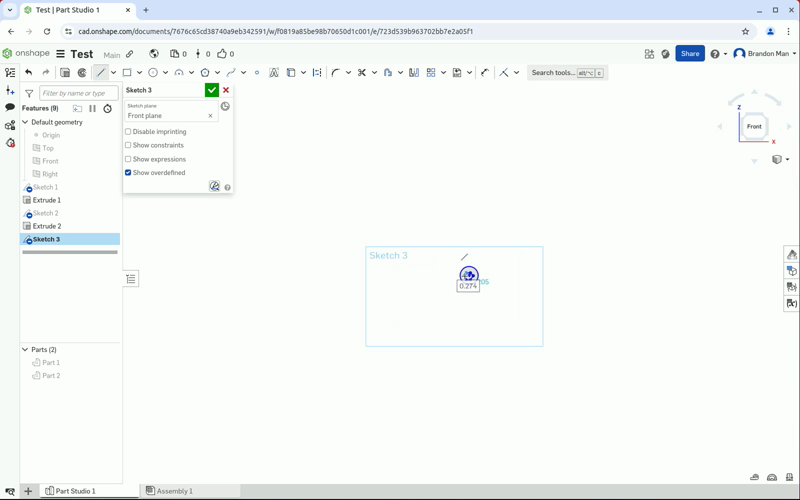
scroll(6)
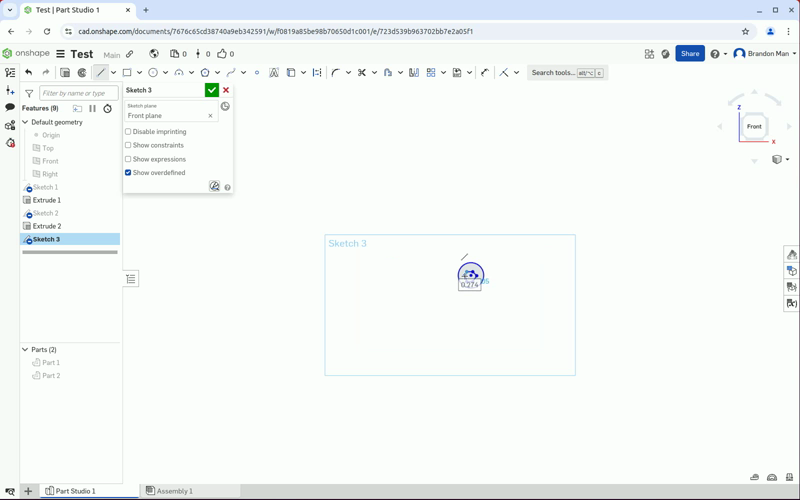
scroll(6)
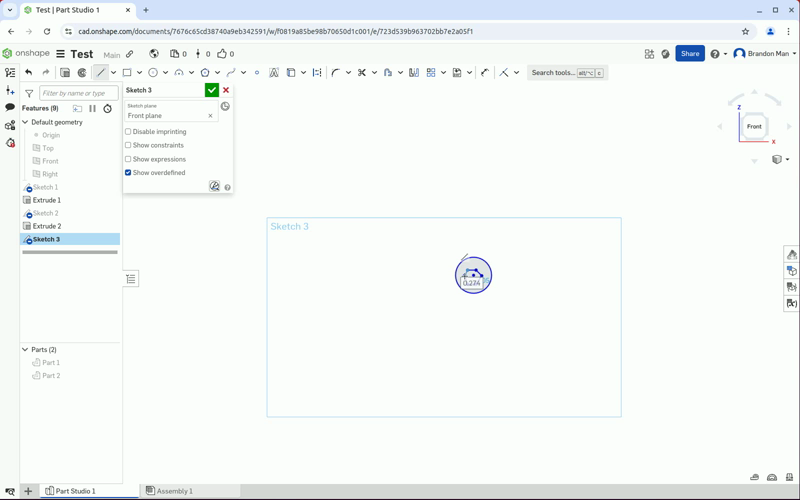
scroll(6)
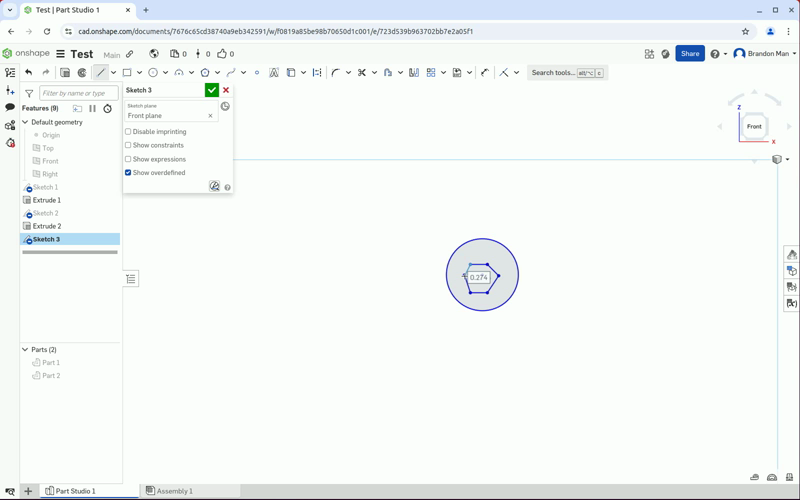
key_up(shift)
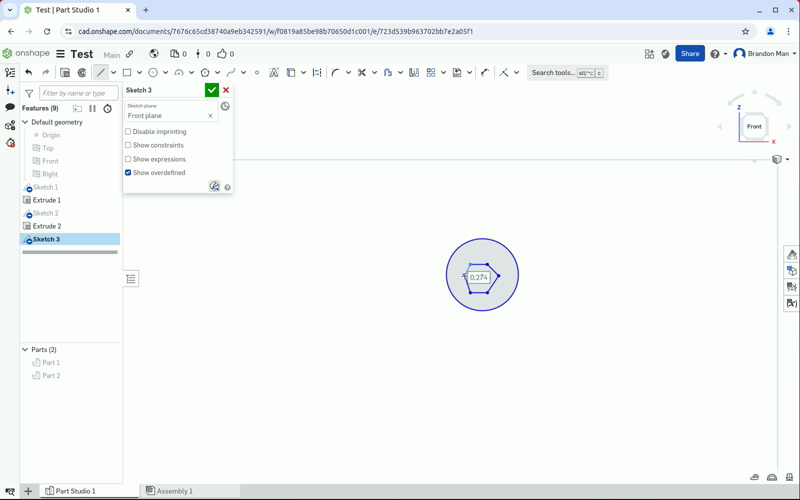
click(464, 275)
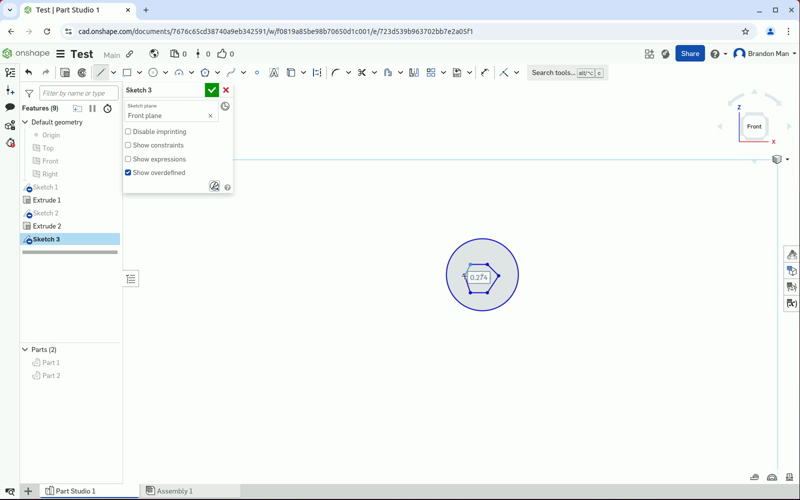
scroll(-6)
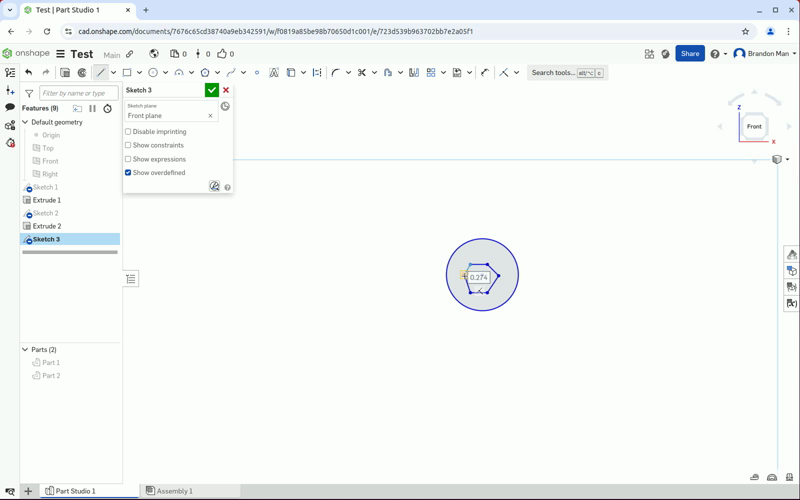
scroll(-6)
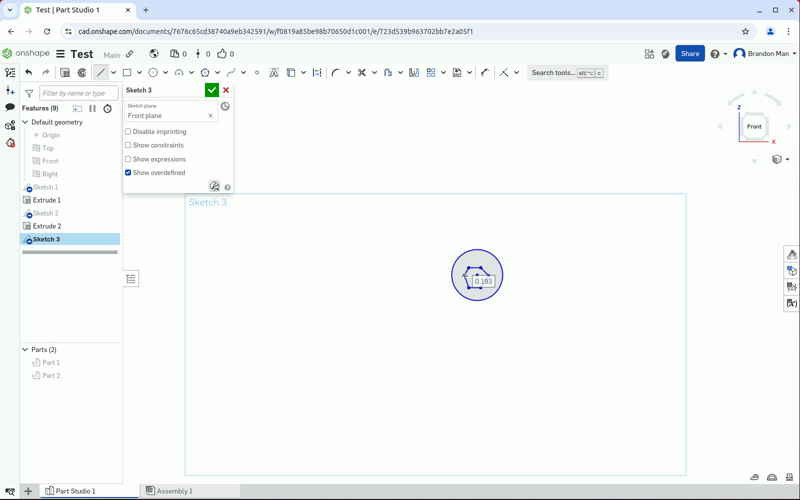
scroll(-6)
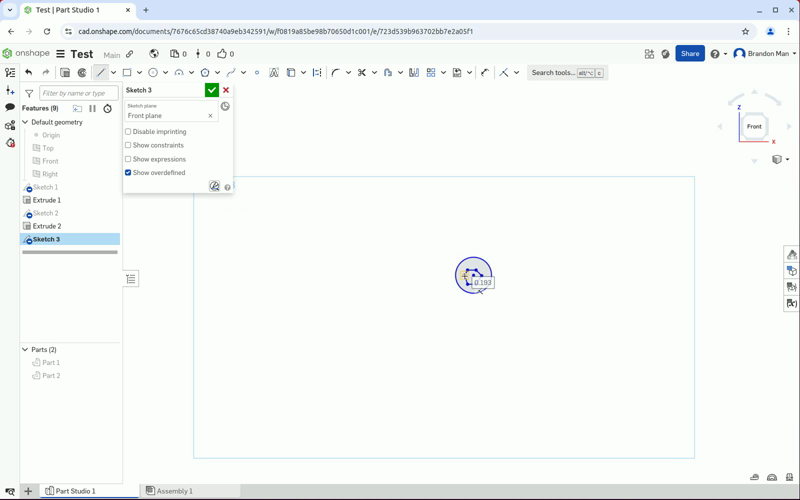
scroll(-6)
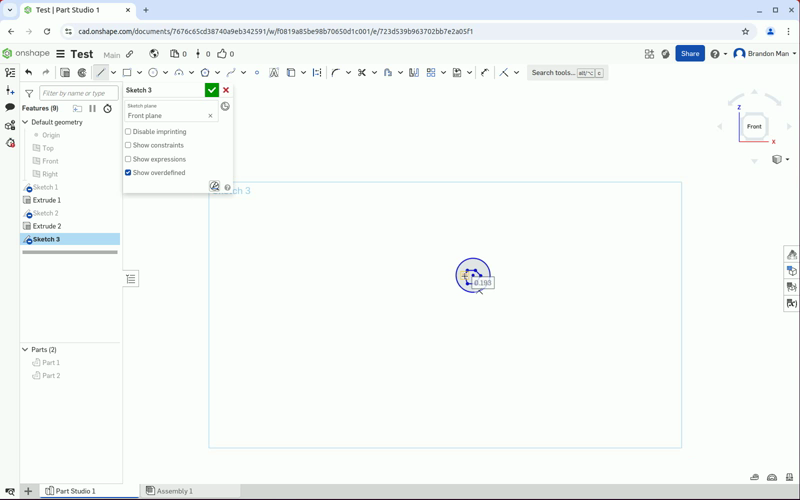
scroll(-6)
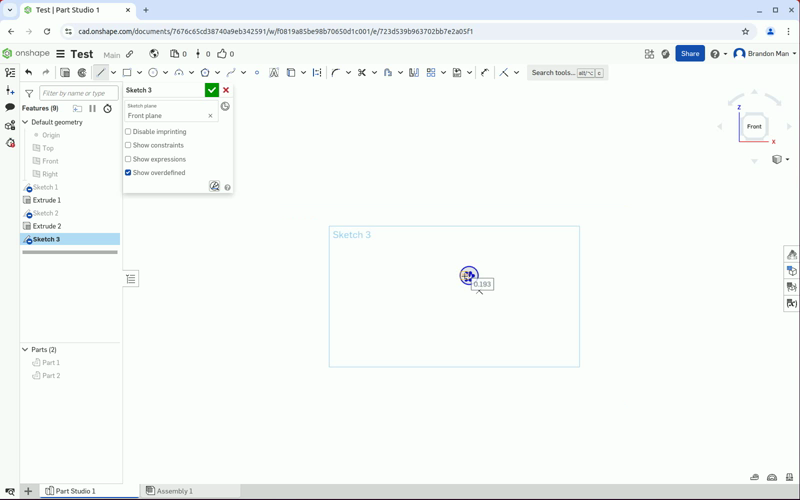
scroll(-6)
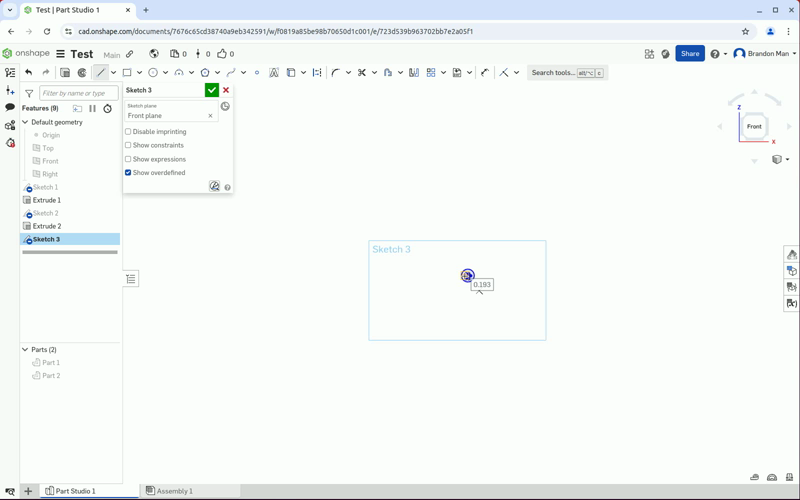
scroll(-6)
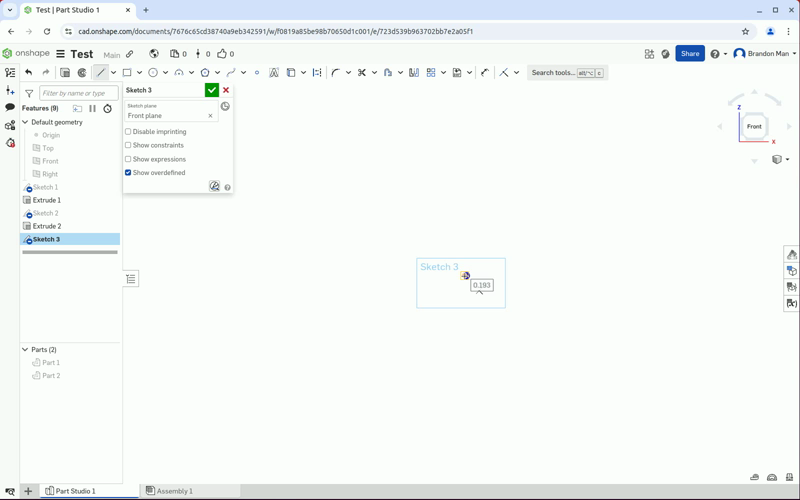
key(esc)
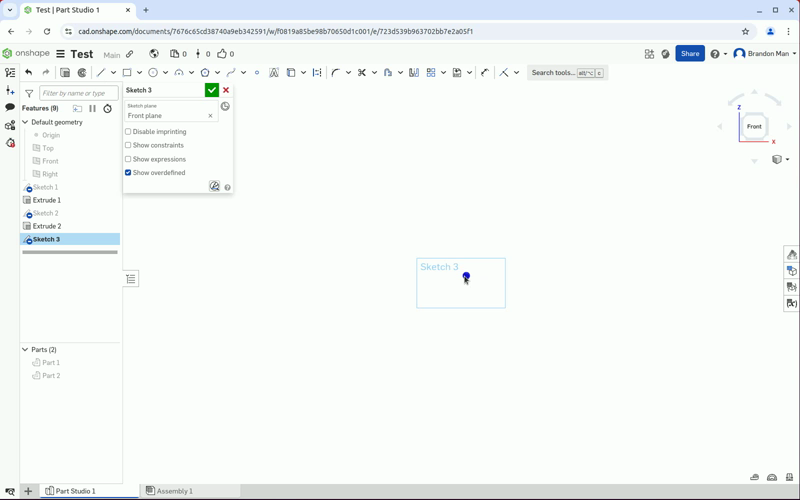
mouse_move(468, 274)
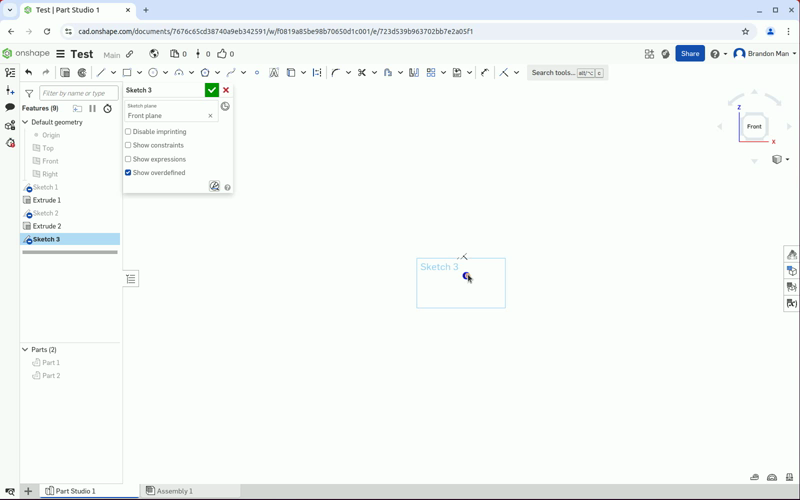
scroll(6)
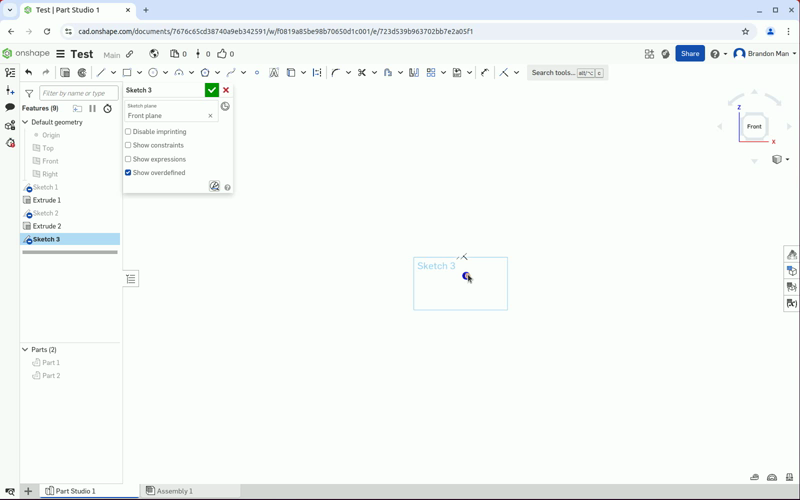
scroll(6)
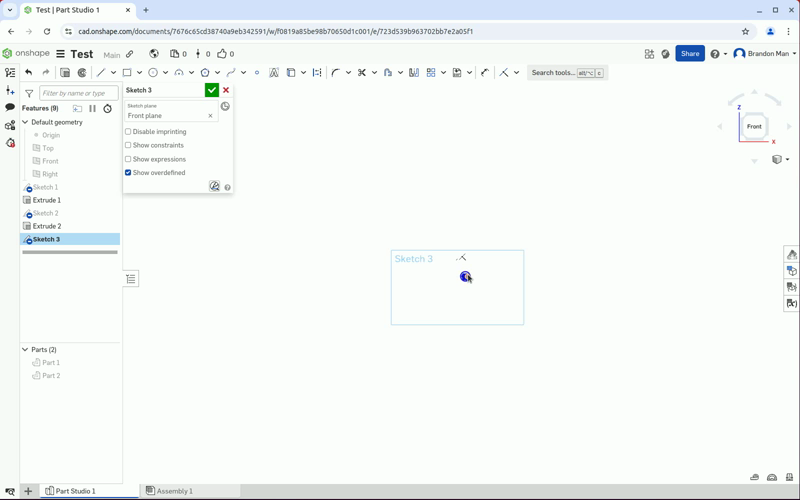
scroll(6)
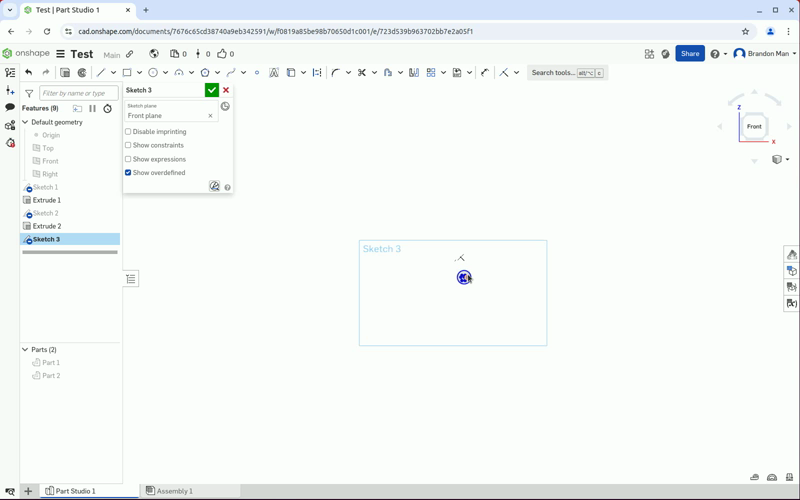
scroll(6)
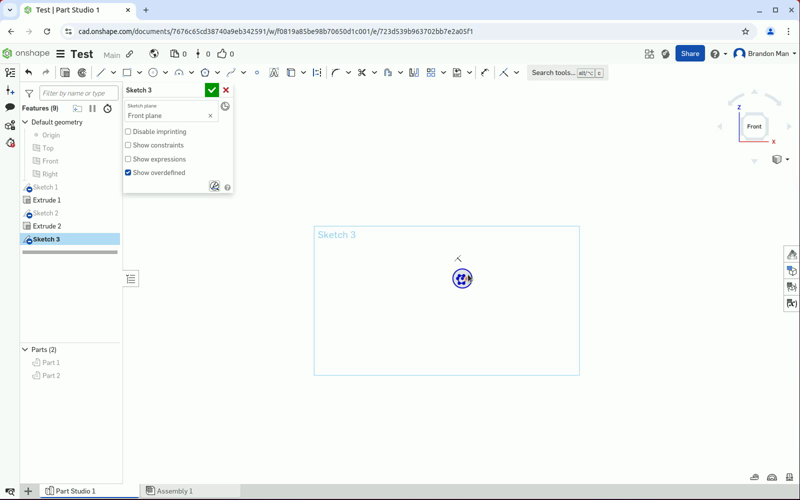
scroll(6)
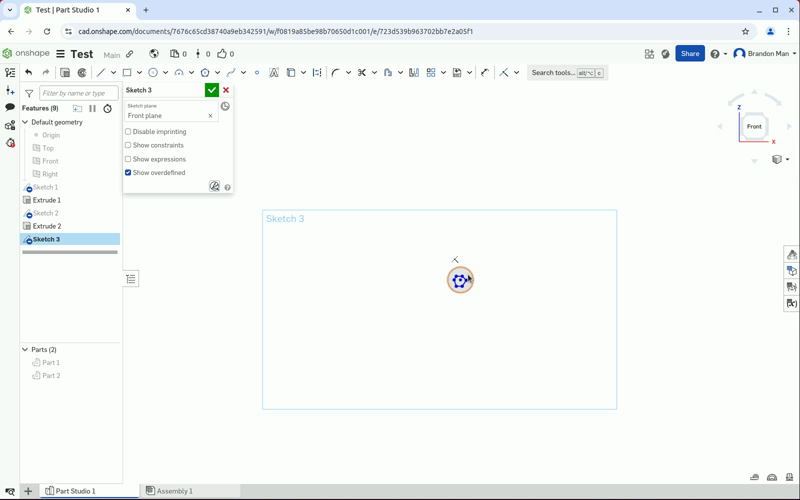
scroll(6)
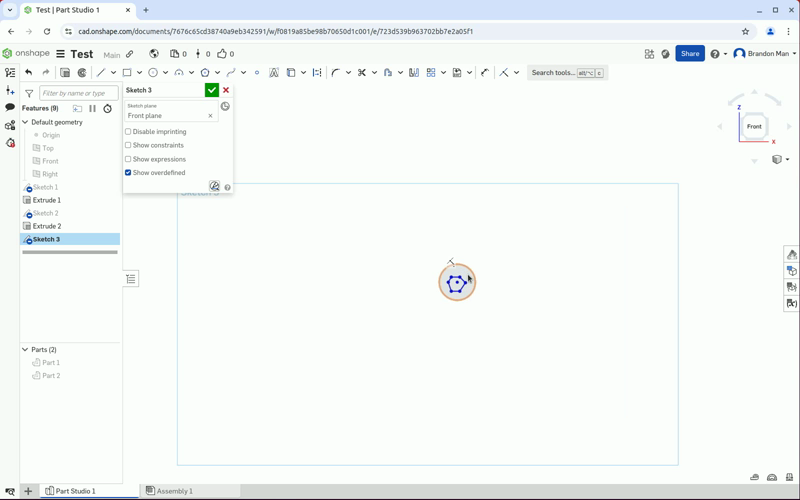
scroll(6)
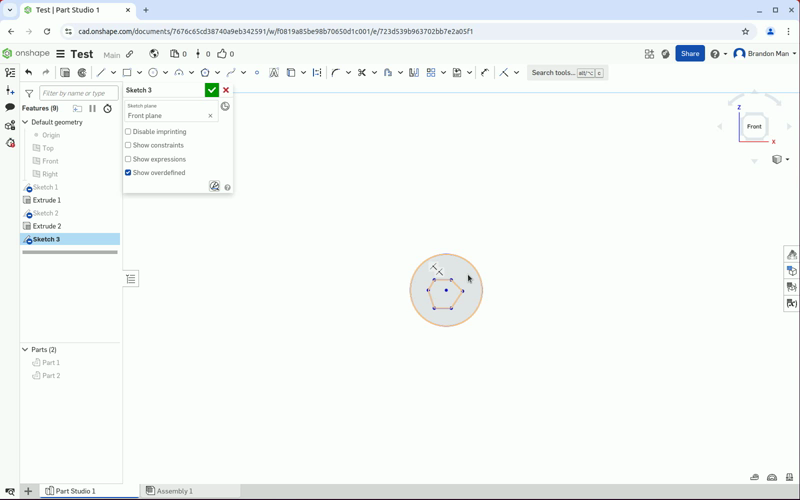
click(468, 274)
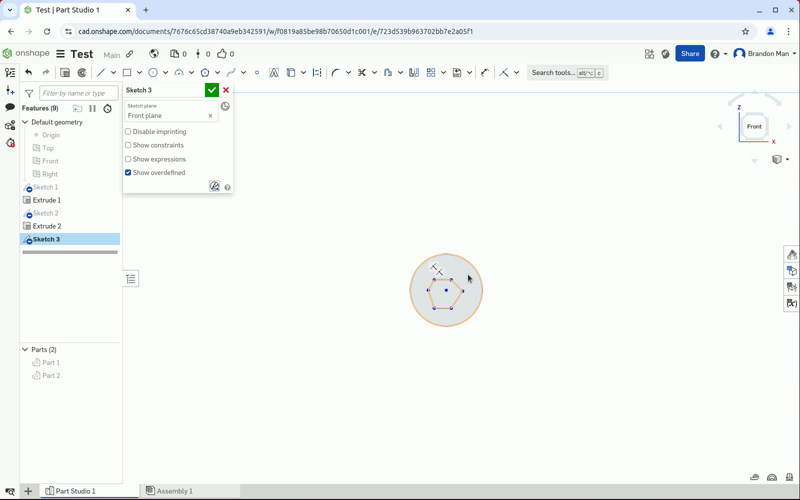
scroll(-6)
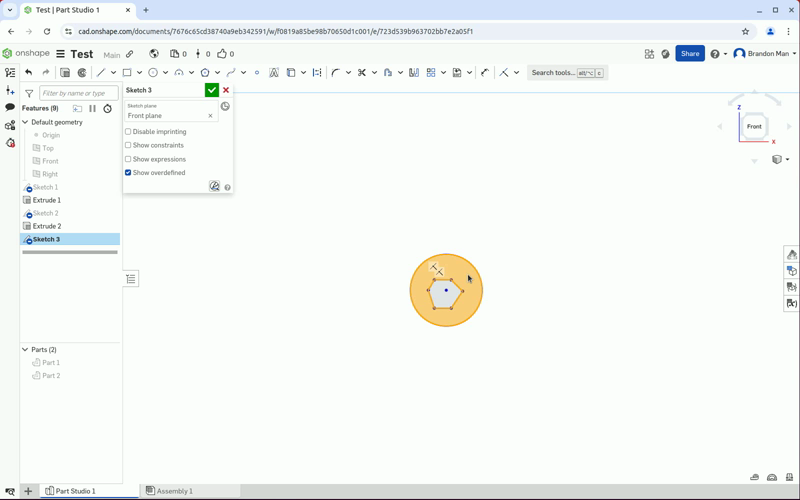
scroll(-6)
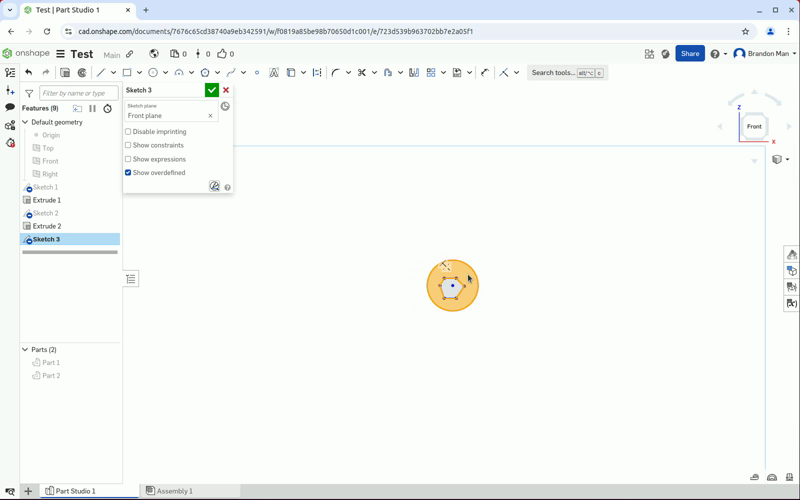
scroll(-6)
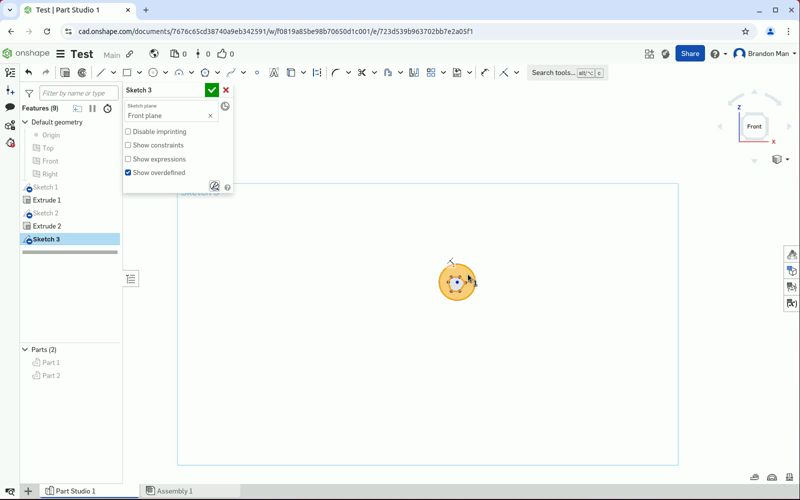
scroll(-6)
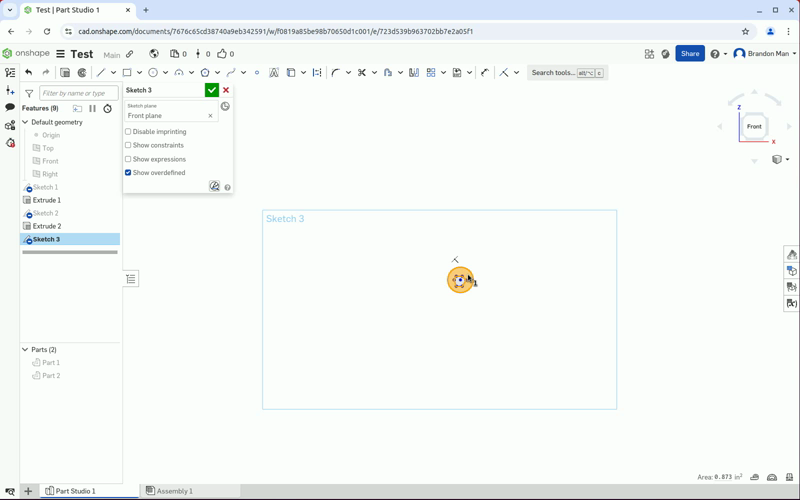
scroll(-6)
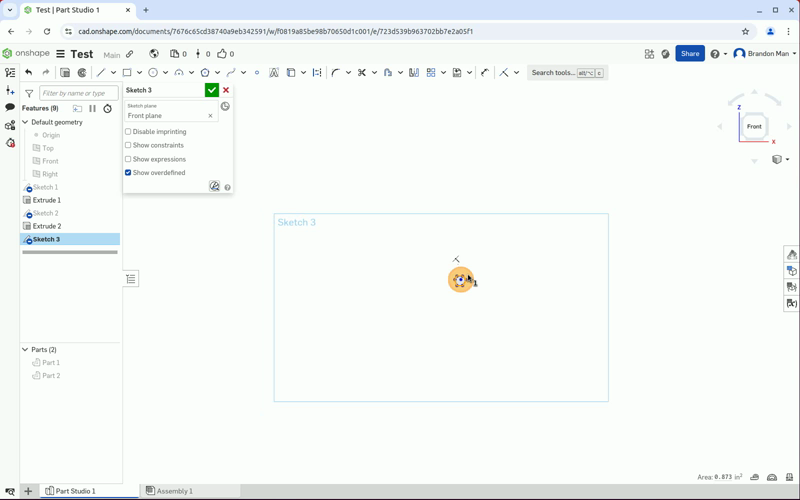
scroll(-6)
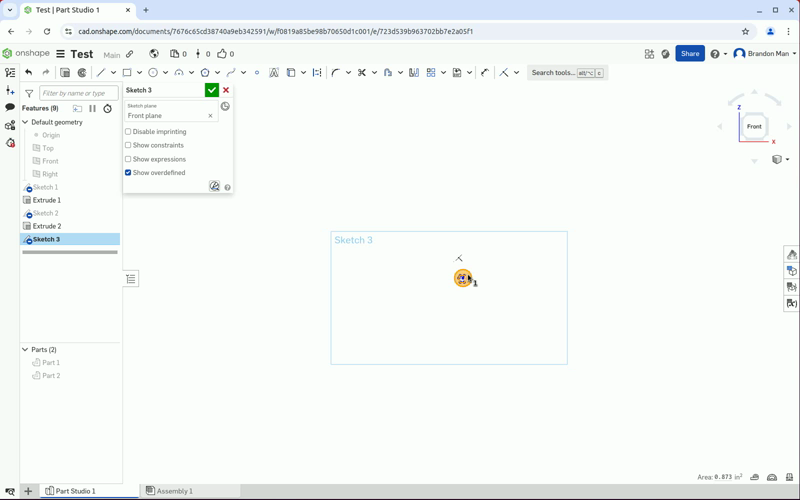
scroll(-6)
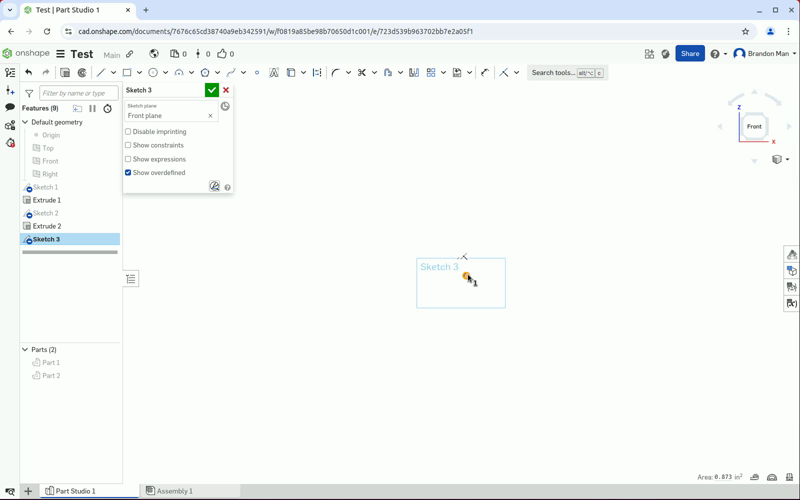
mouse_move(73, 352)
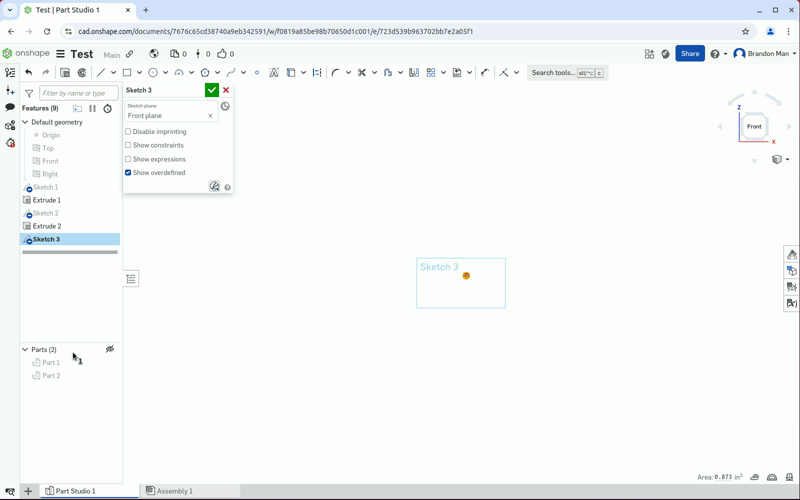
key(shift+y)
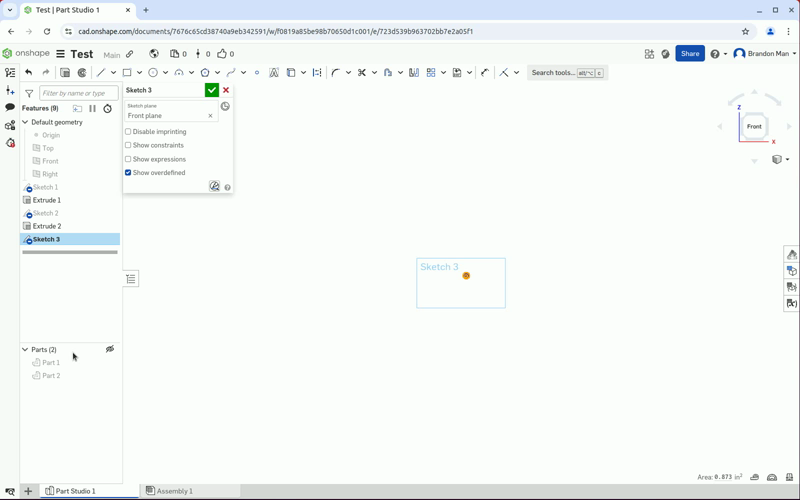
key(shift+e)
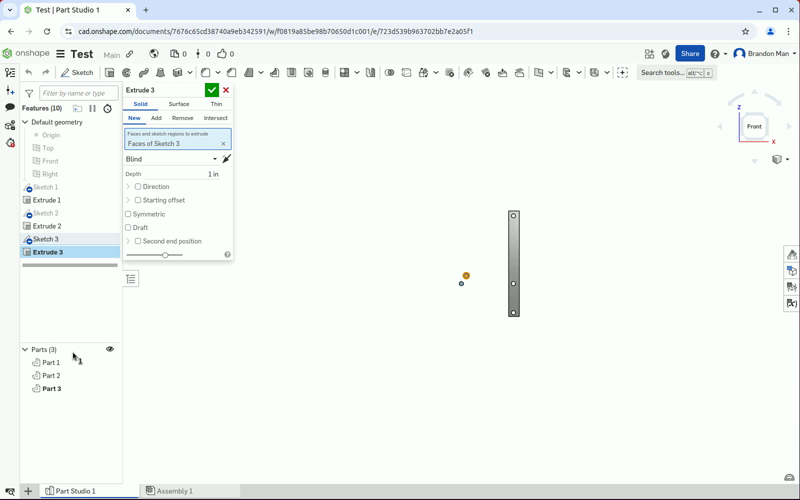
mouse_move(143, 106)
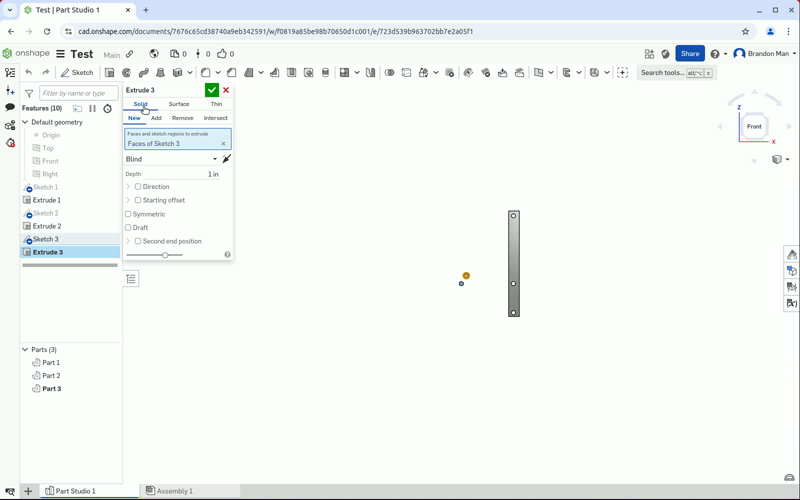
click(143, 106)
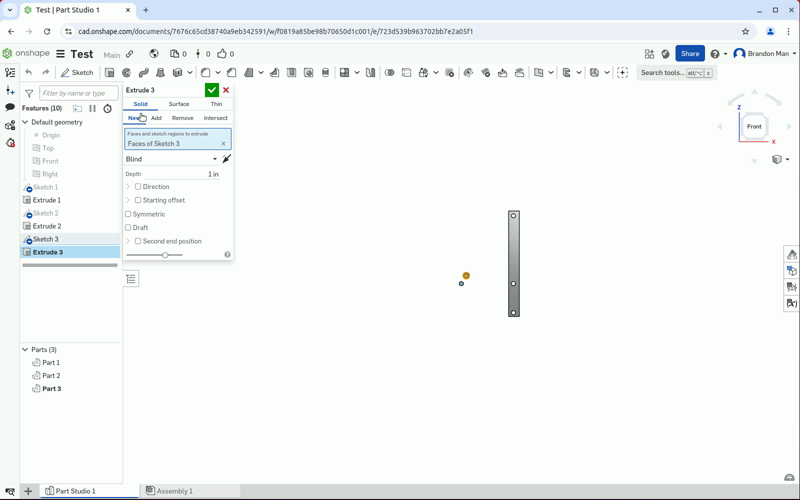
mouse_move(137, 120)
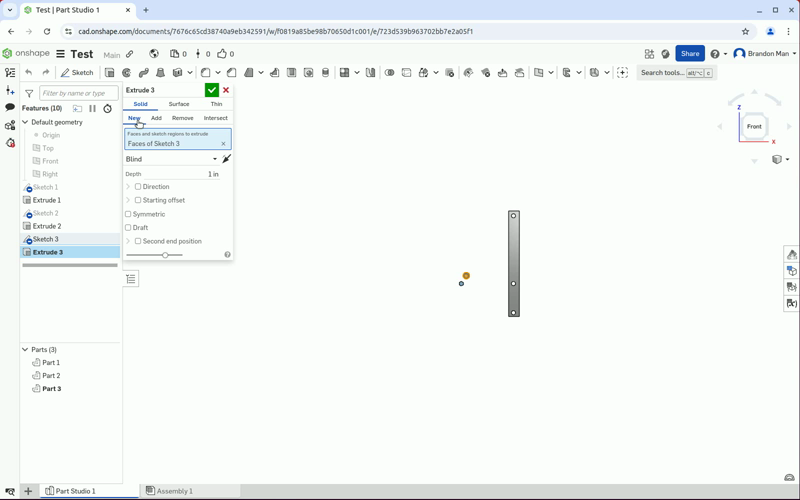
click(137, 120)
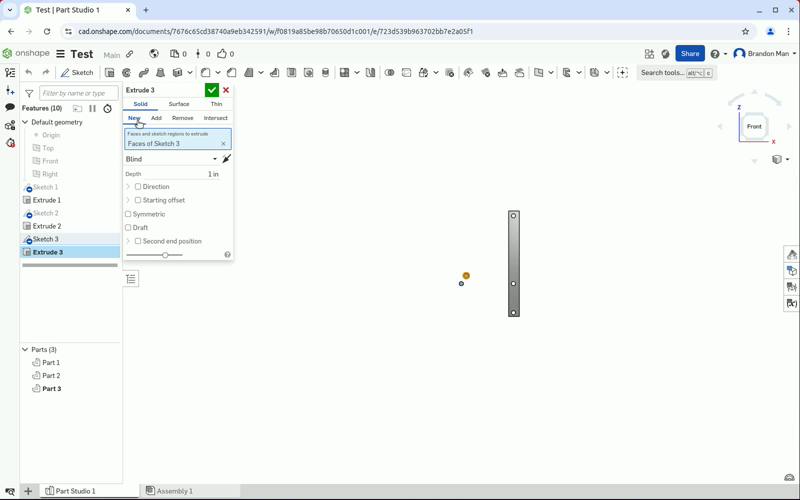
key(tab, 4)
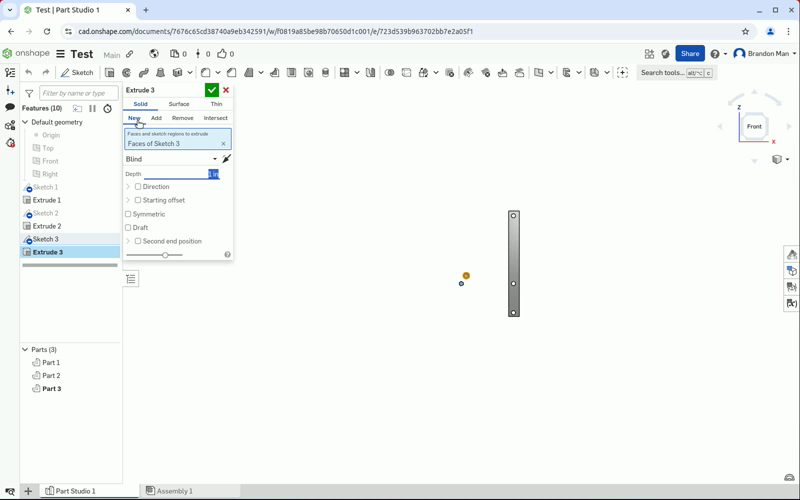
text(0.241)
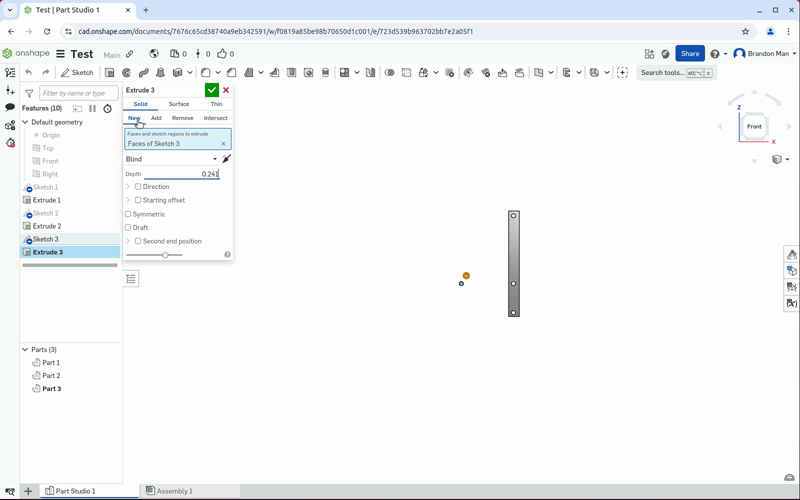
key(enter)
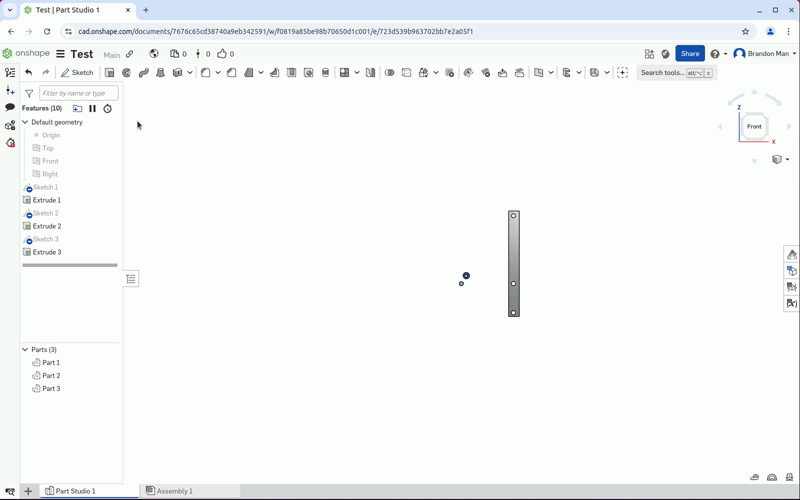
key(shift+h)
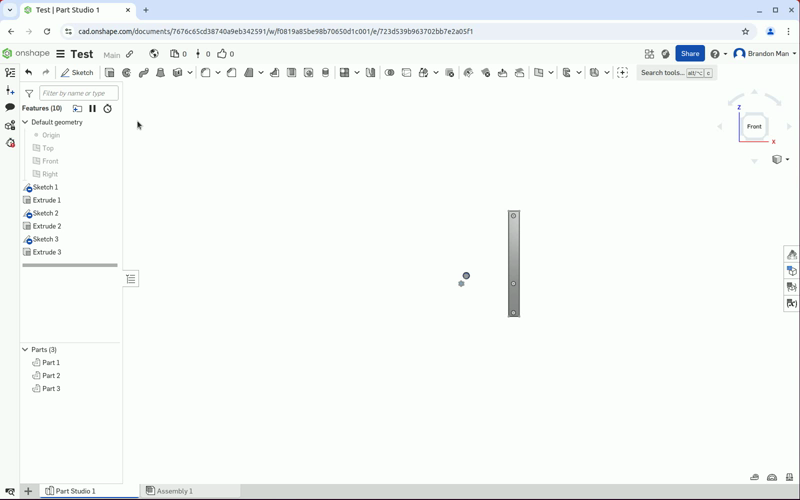
key(shift+h)
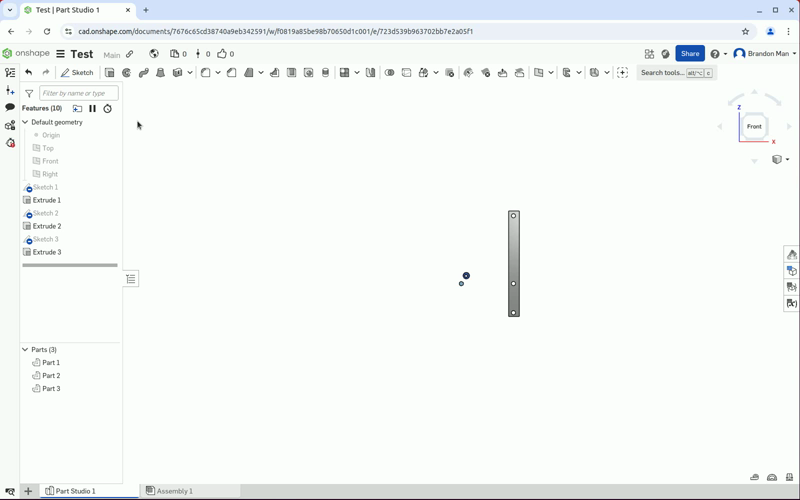
mouse_move(73, 189)
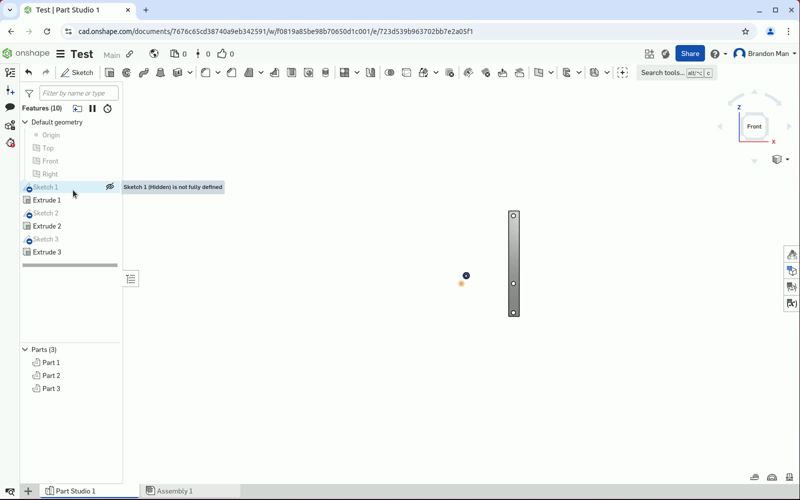
click(73, 189)
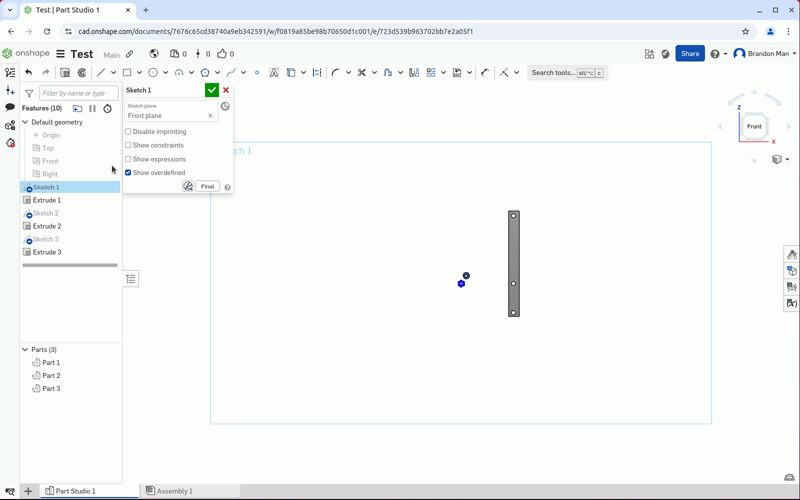
mouse_move(229, 92)
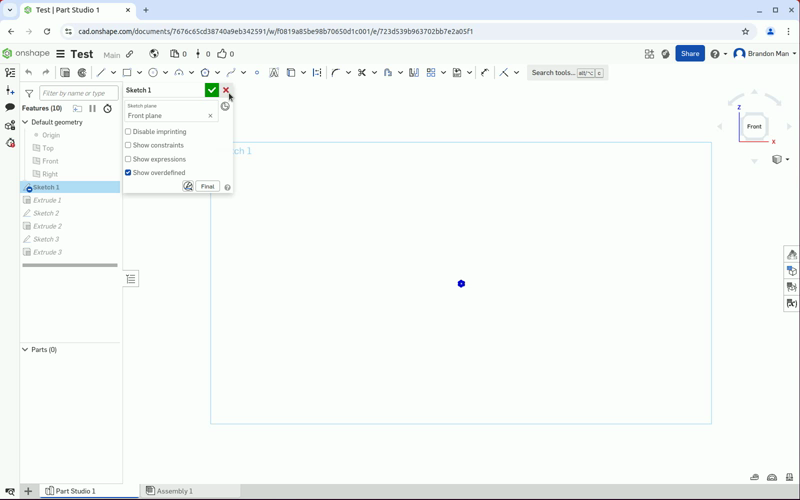
click(229, 92)
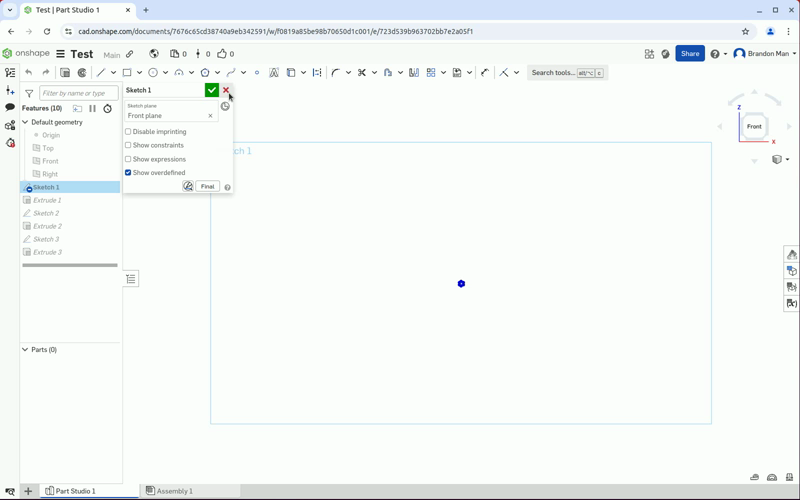
key(shift+s)
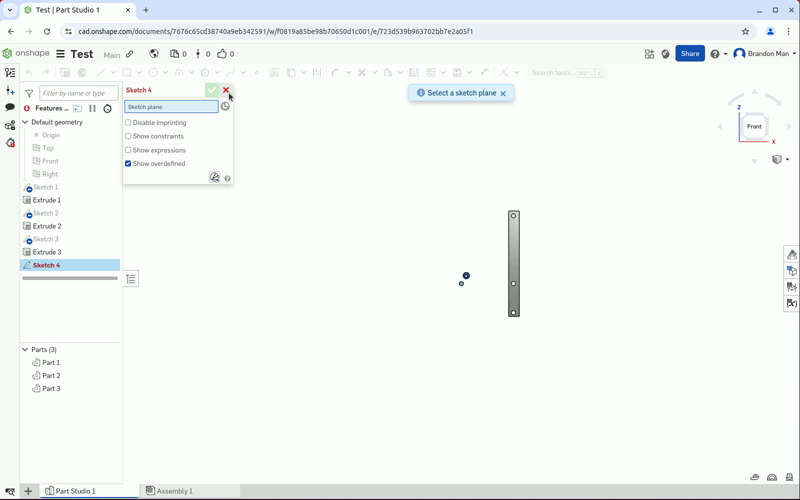
mouse_move(73, 163)
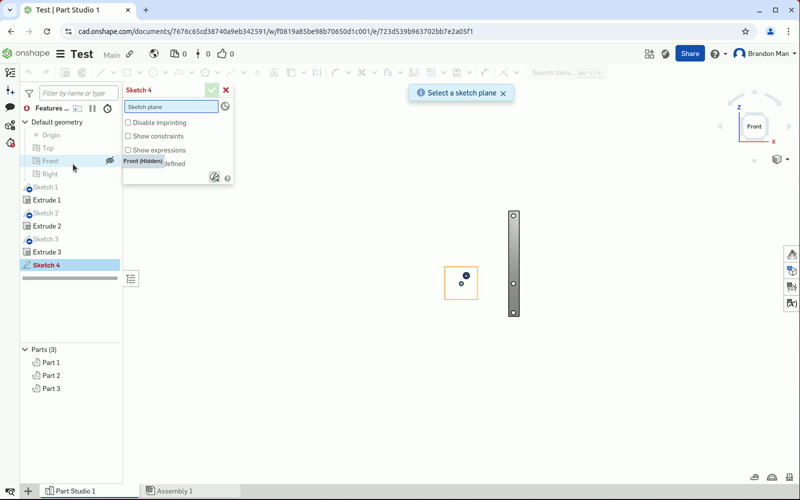
click(73, 163)
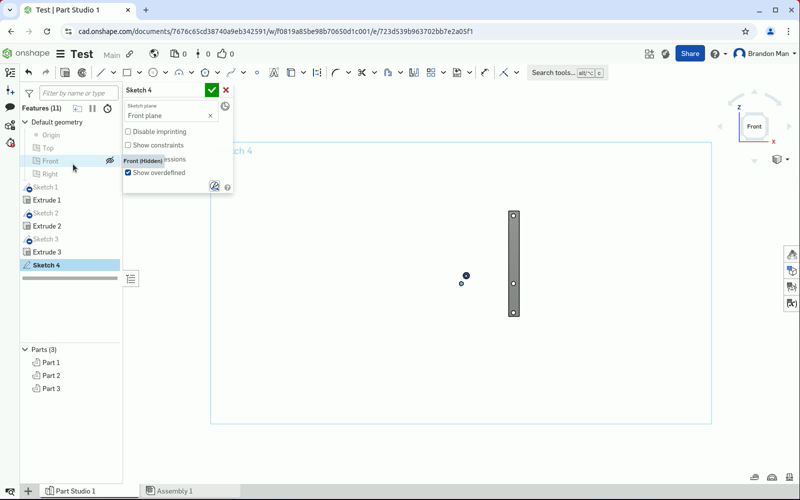
mouse_move(73, 352)
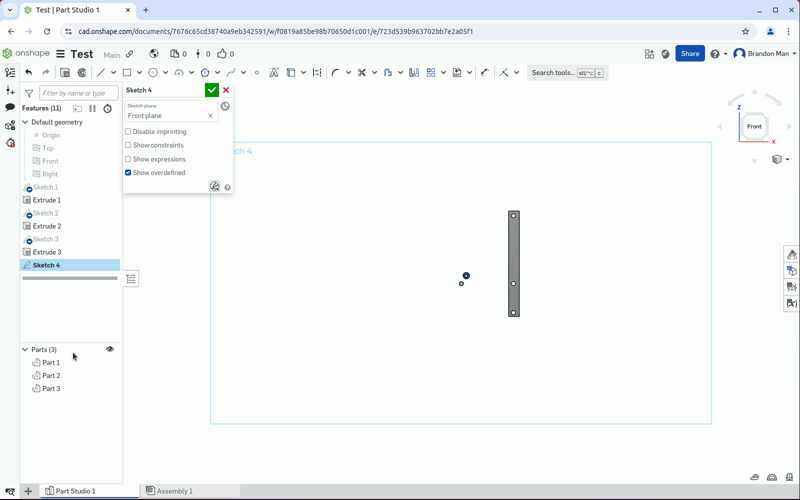
key(y)
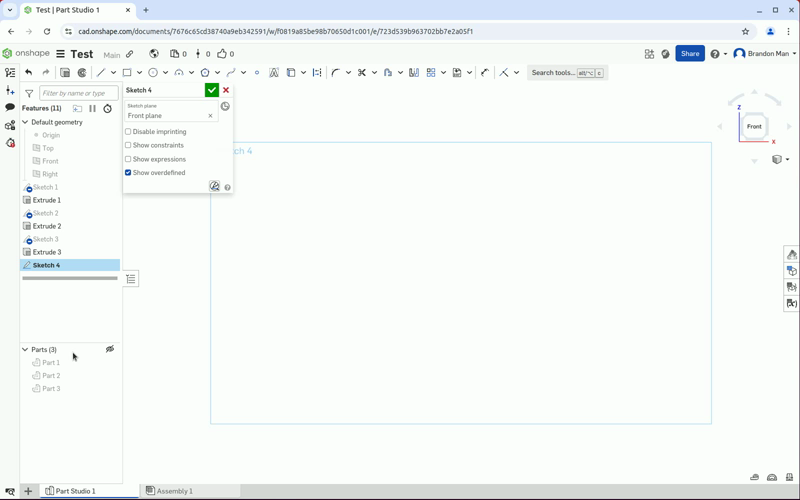
key(l)
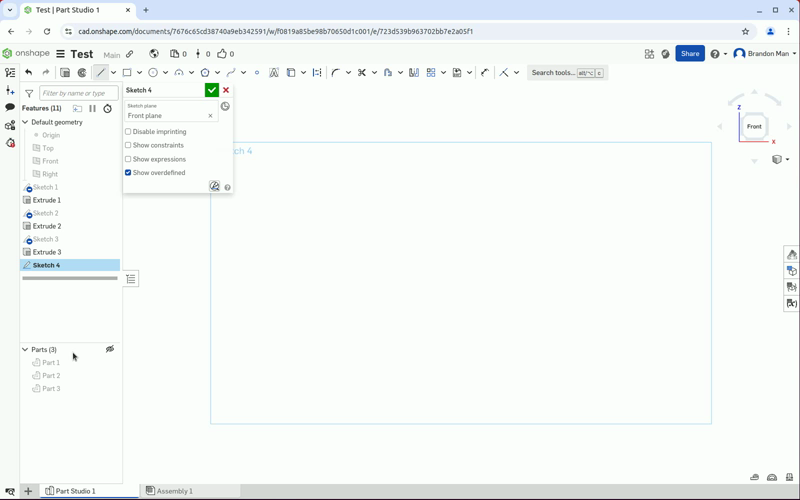
key_down(shift)
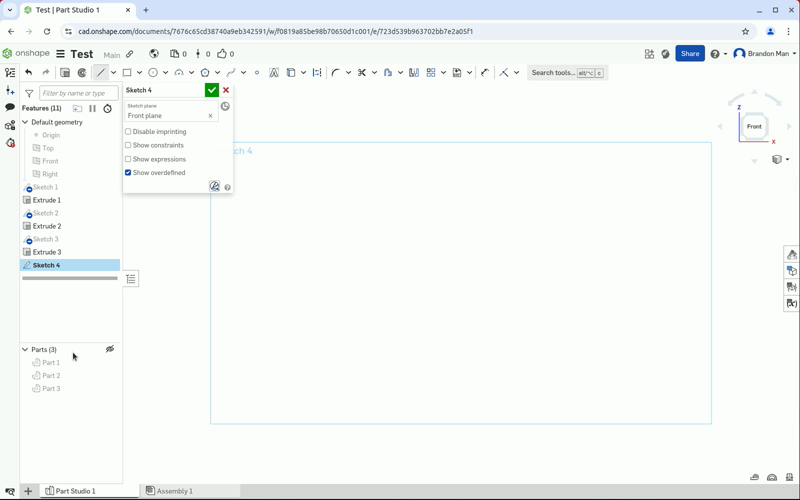
mouse_move(348, 300)
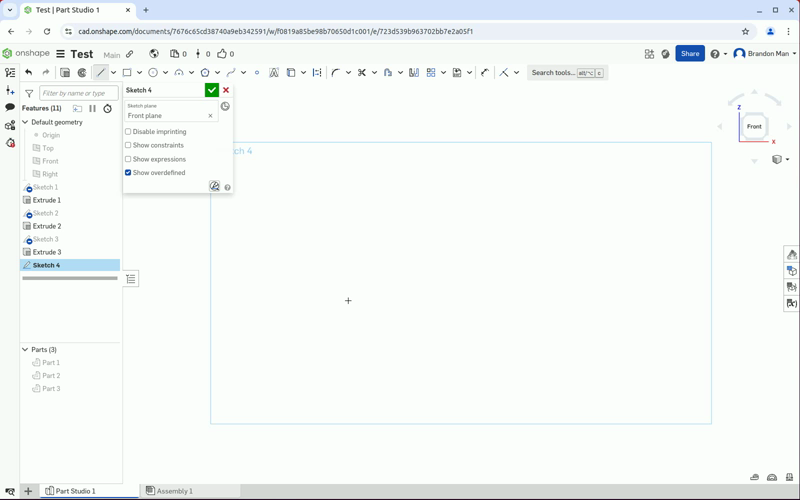
click(348, 300)
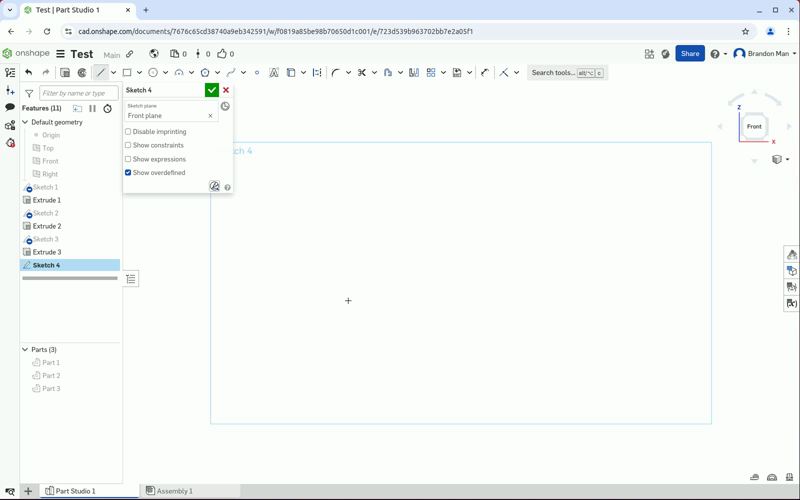
key_up(shift)
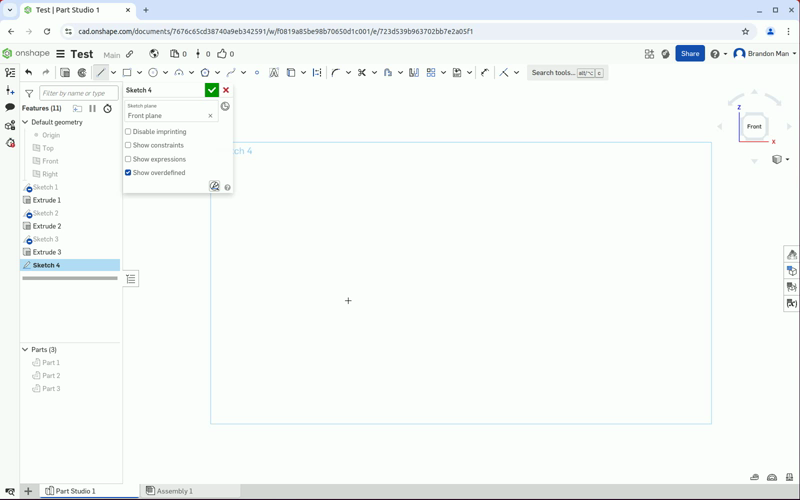
key_down(shift)
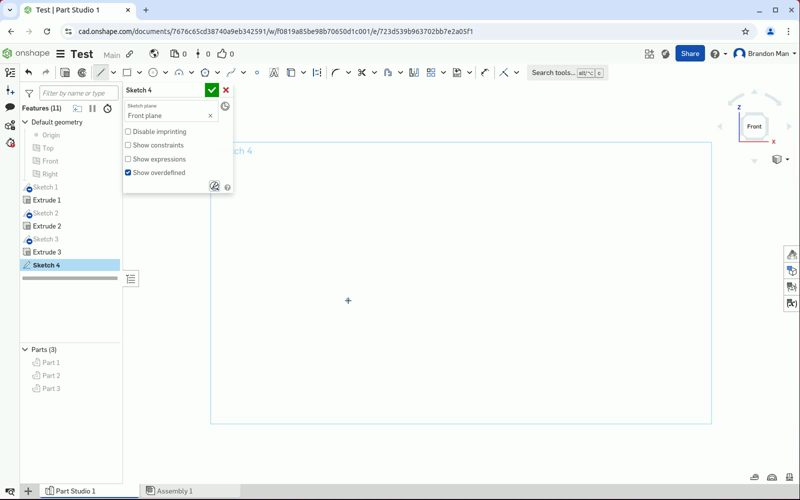
mouse_move(410, 300)
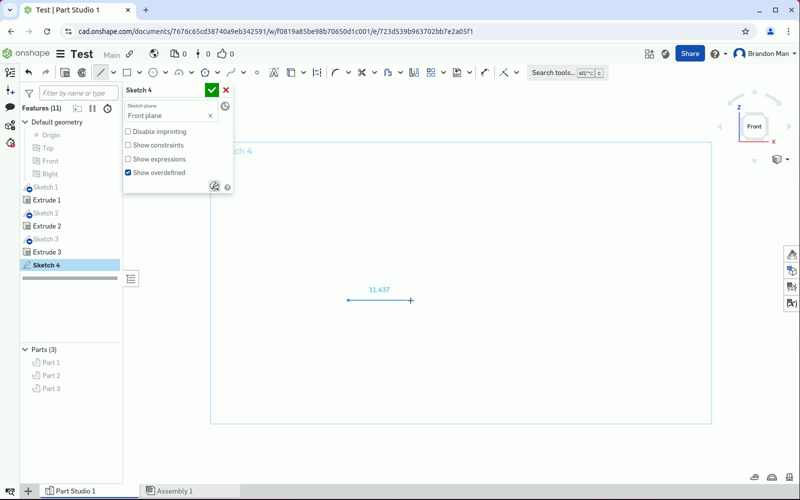
click(410, 300)
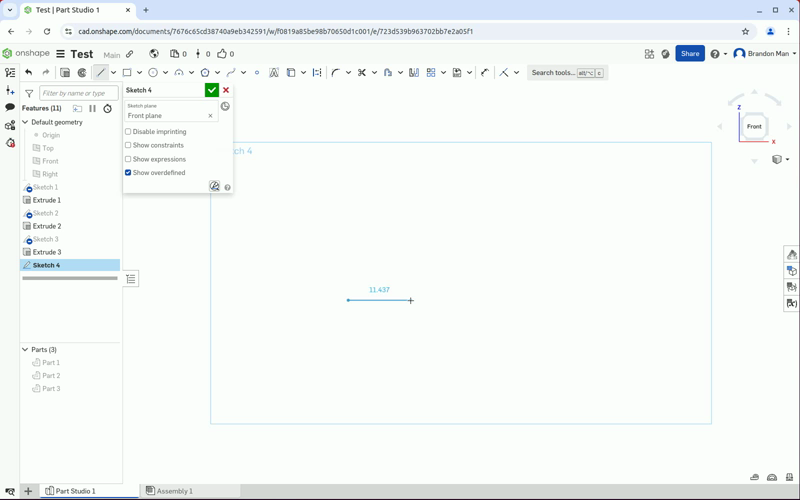
key_up(shift)
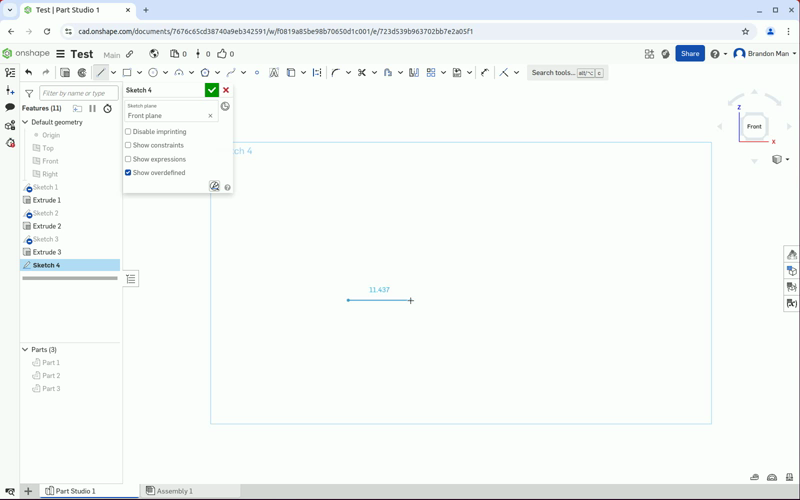
key_down(shift)
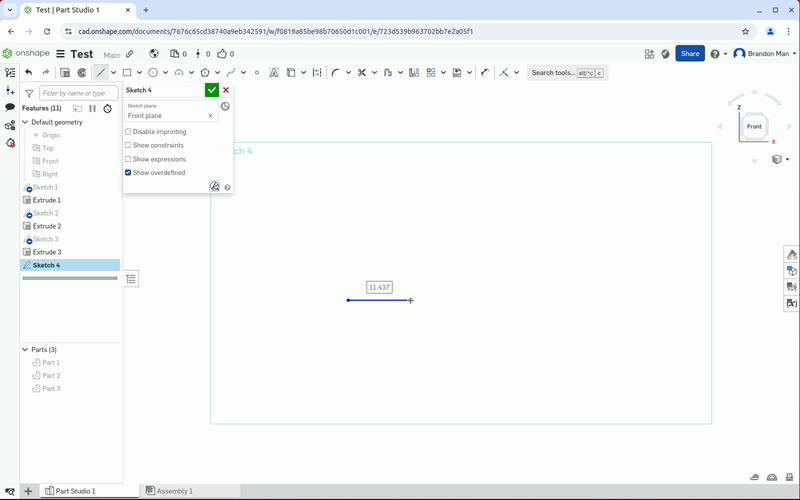
mouse_move(440, 300)
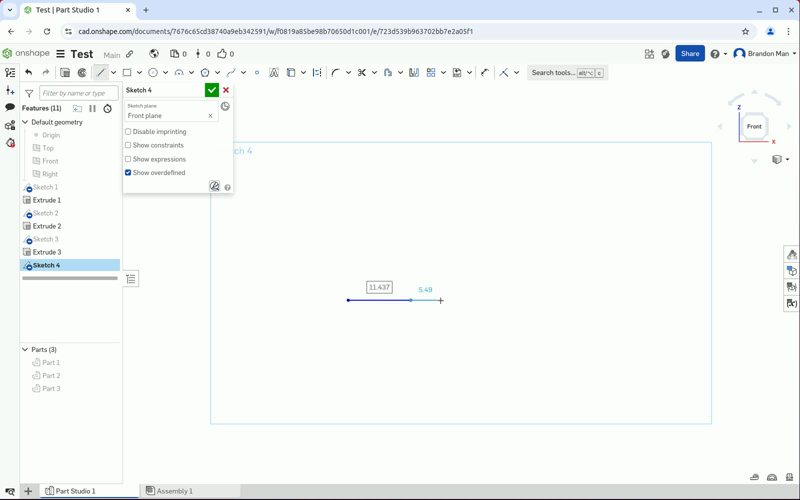
mouse_move(410, 244)
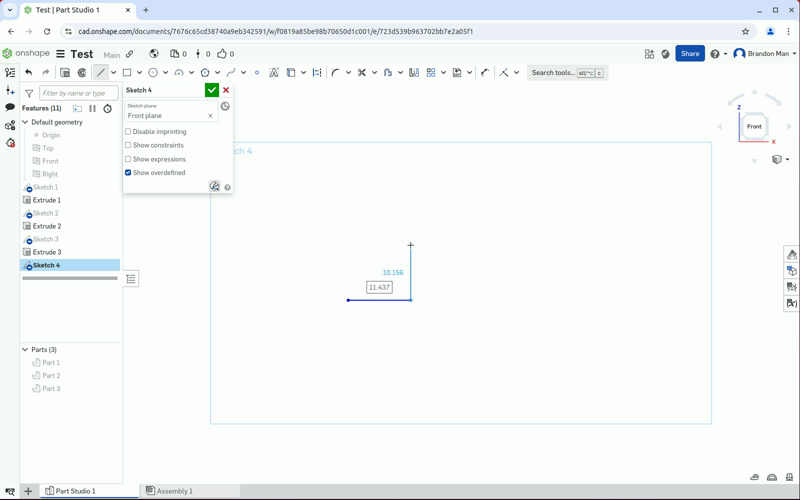
click(410, 244)
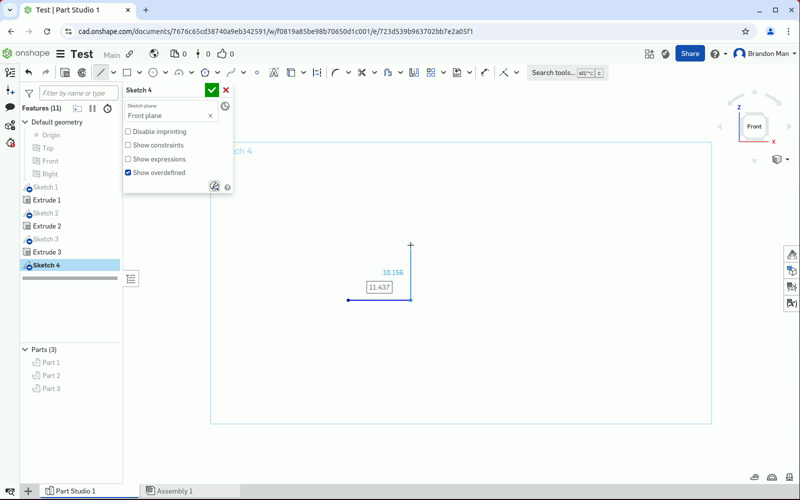
key_up(shift)
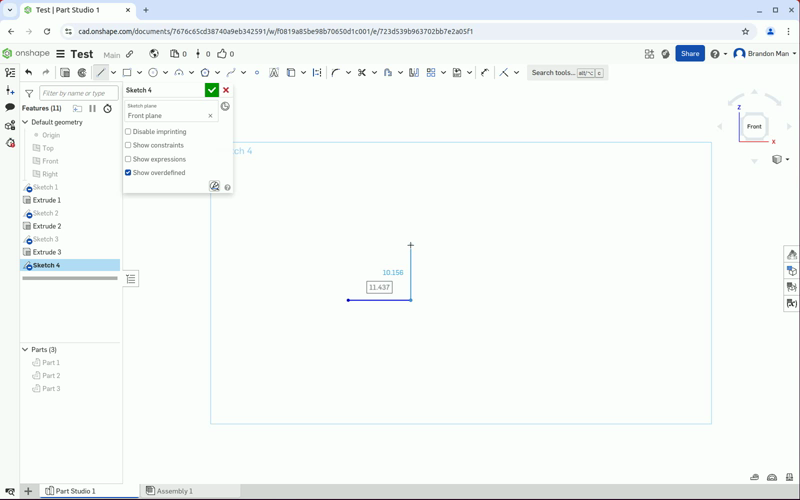
key_down(shift)
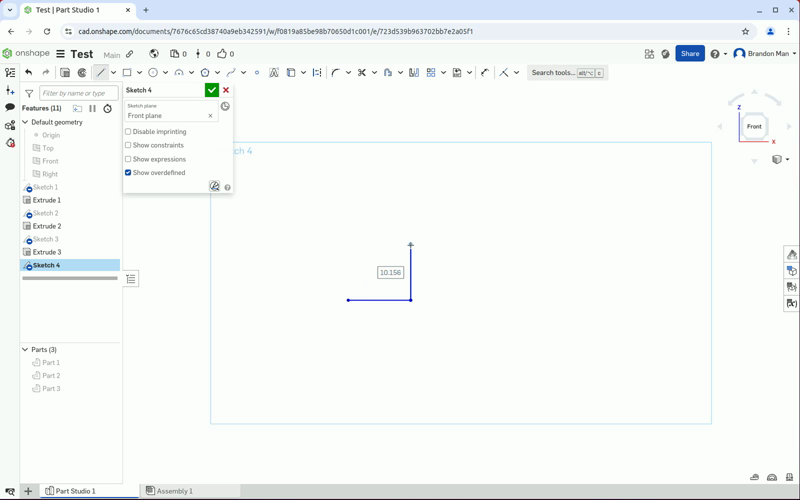
mouse_move(348, 244)
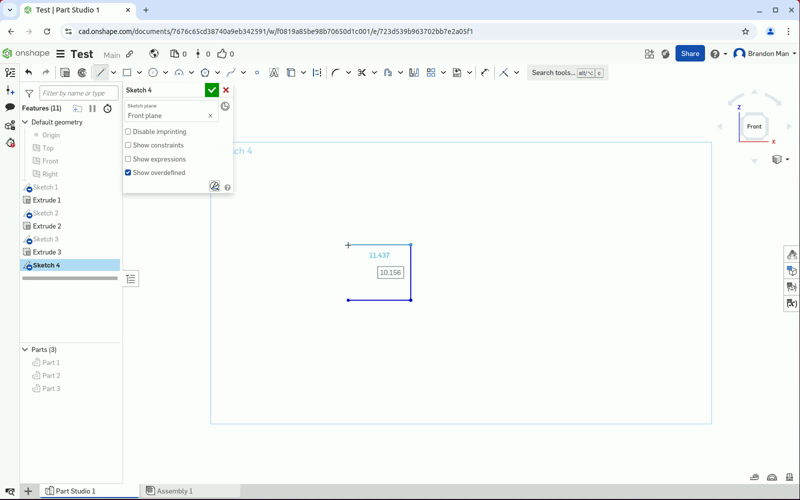
click(348, 244)
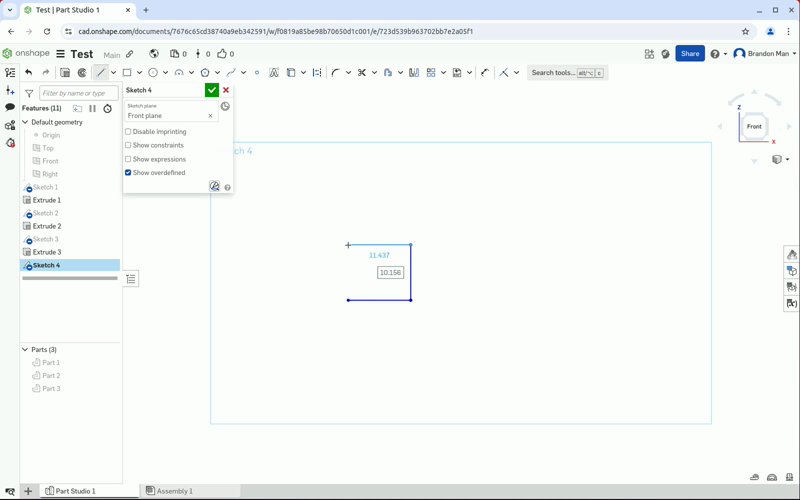
key_up(shift)
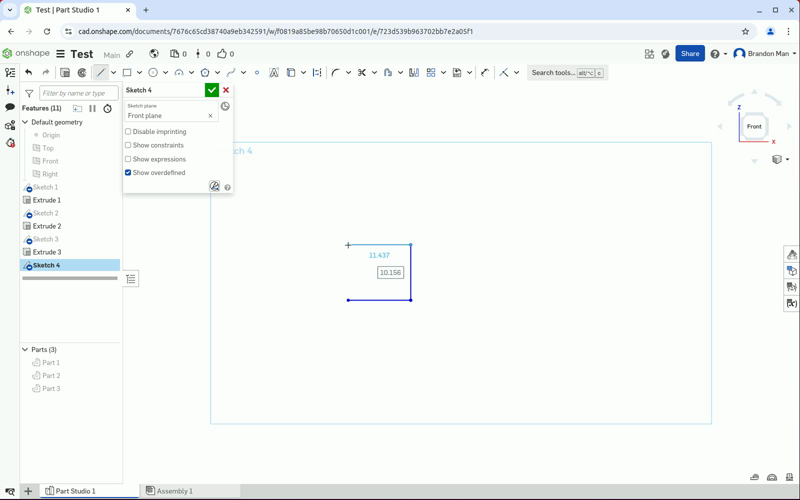
mouse_move(378, 244)
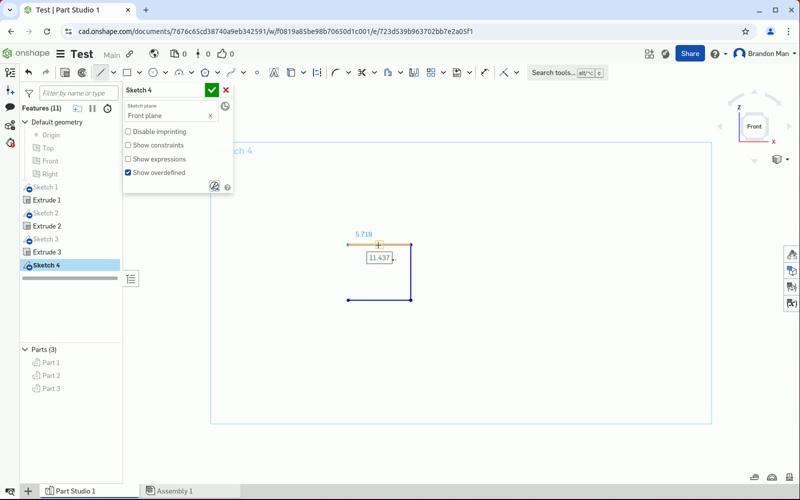
key_down(shift)
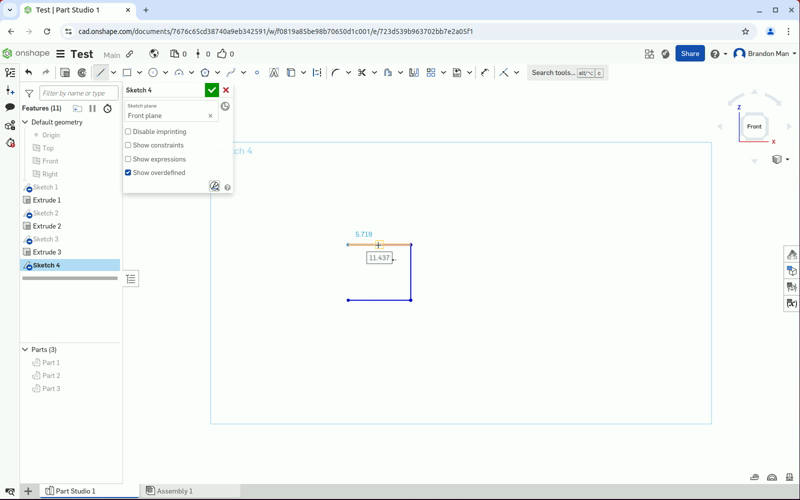
mouse_move(348, 300)
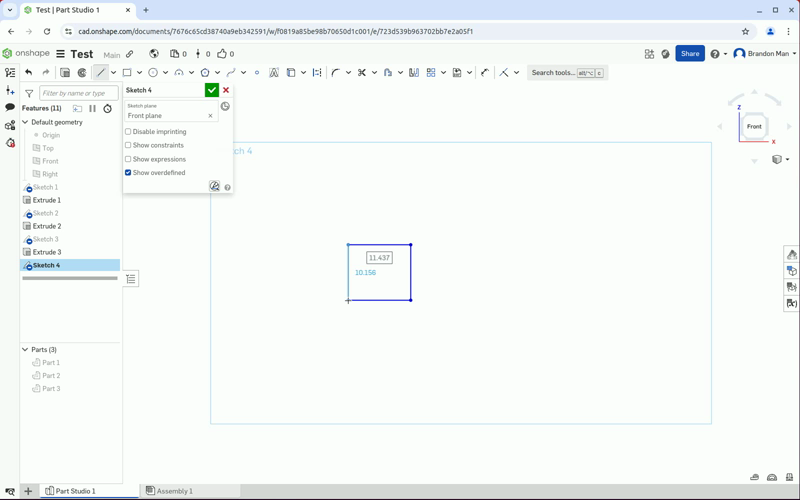
key_up(shift)
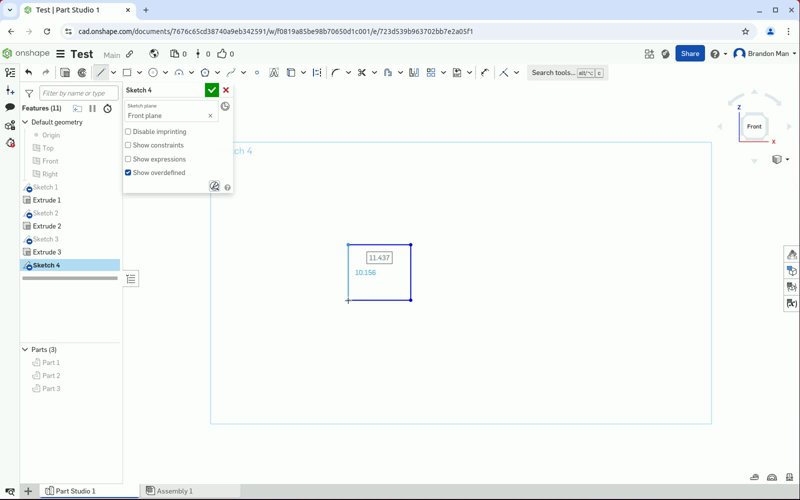
click(348, 300)
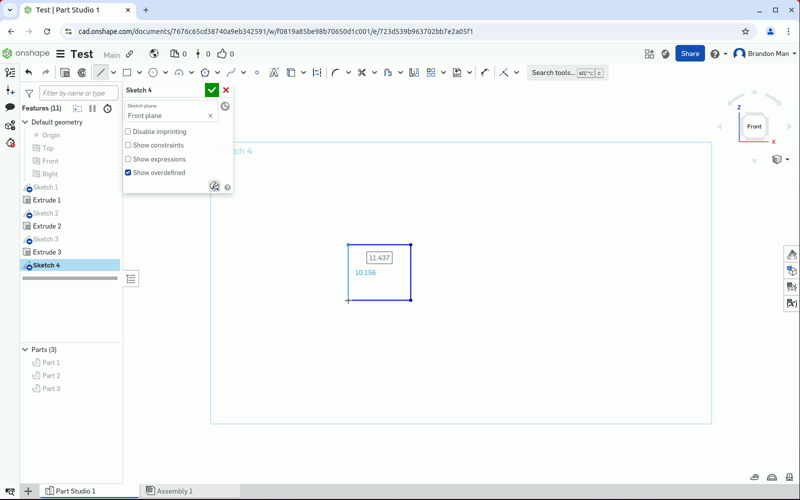
key(esc)
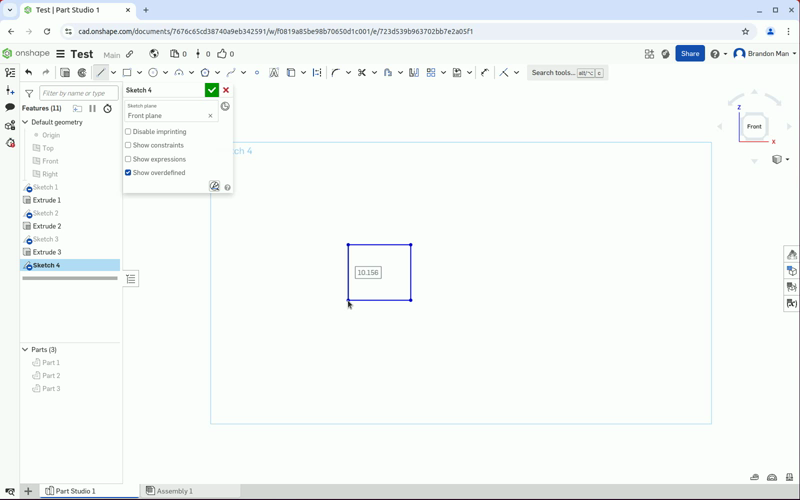
mouse_move(371, 283)
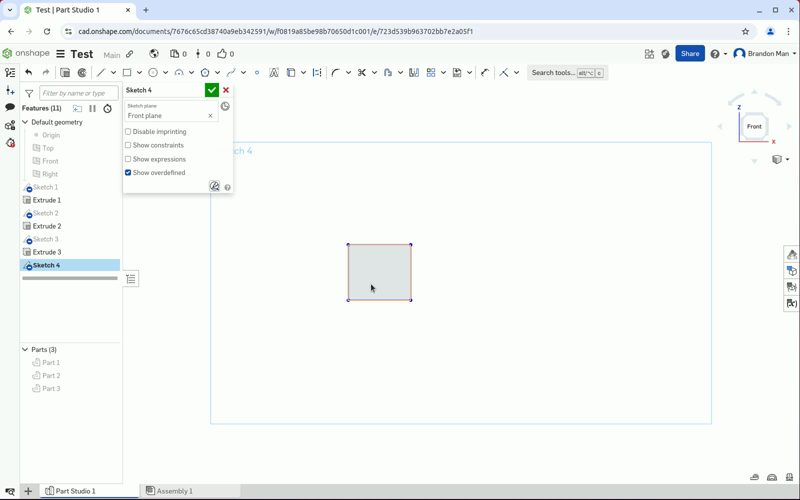
click(371, 283)
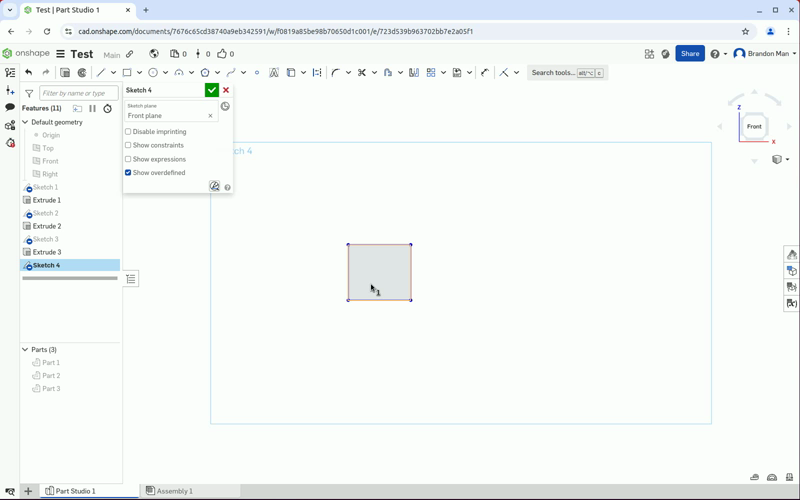
mouse_move(73, 352)
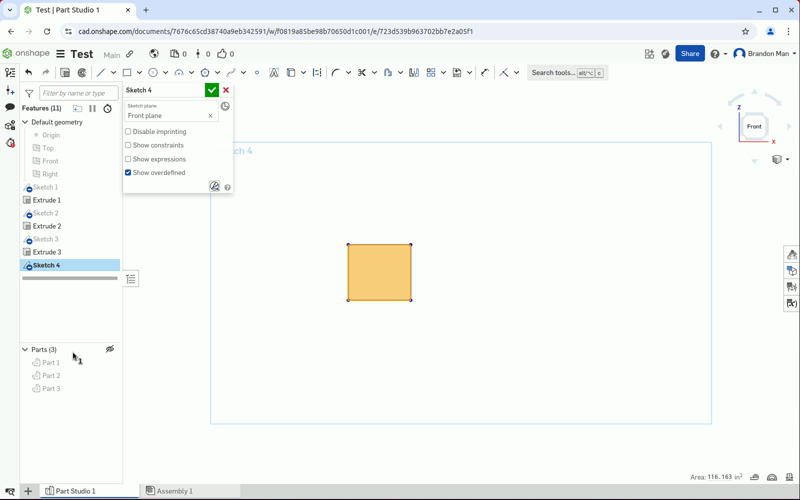
key(shift+y)
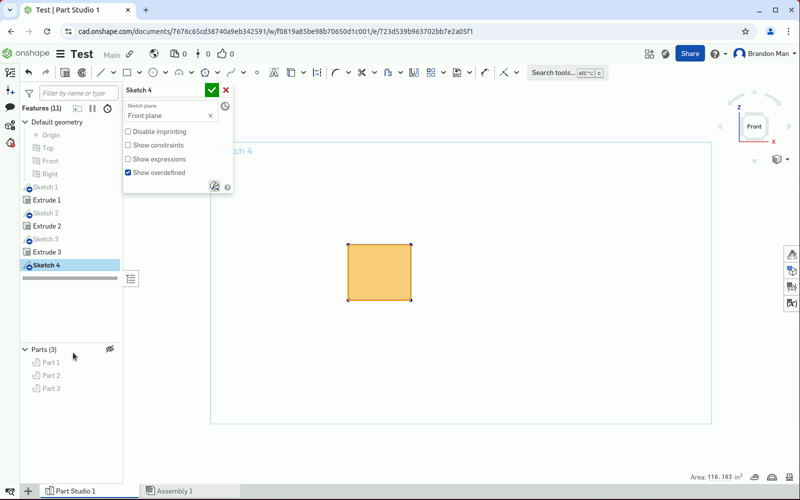
key(shift+e)
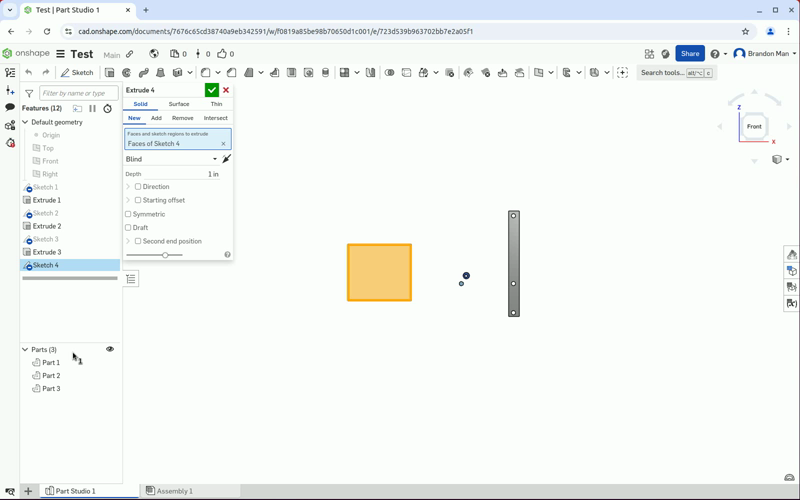
mouse_move(143, 106)
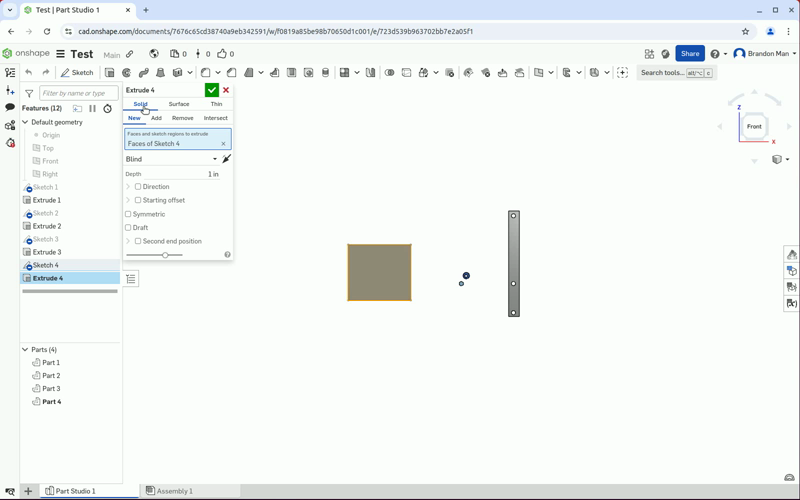
click(143, 106)
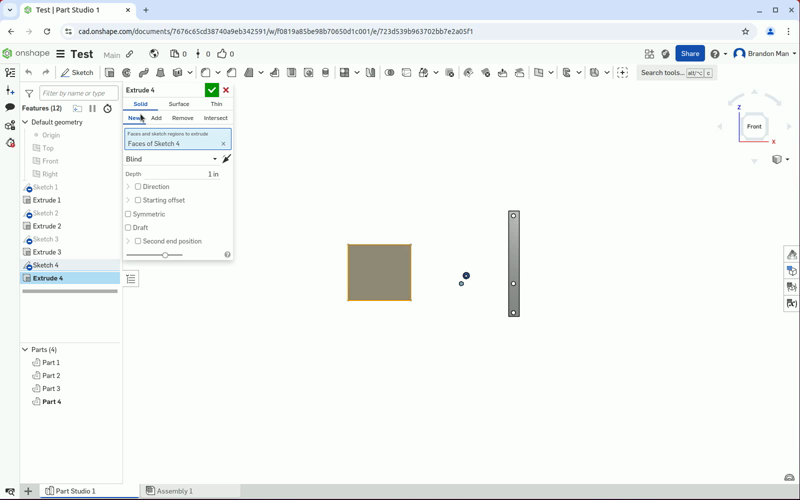
mouse_move(137, 120)
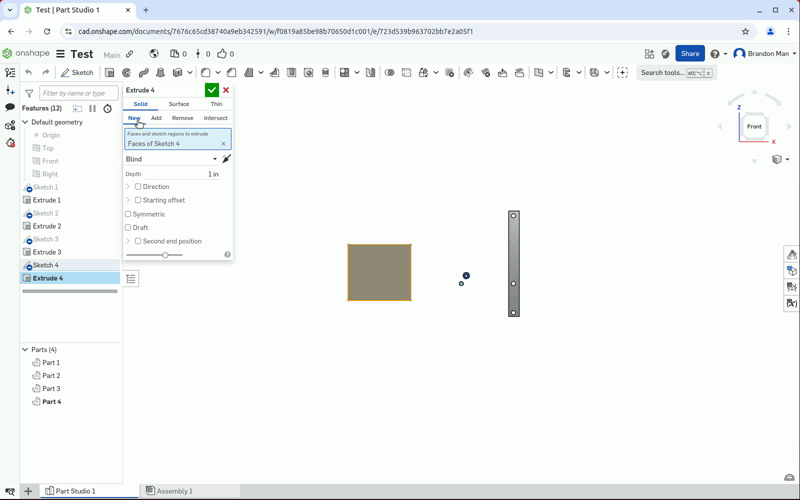
click(137, 120)
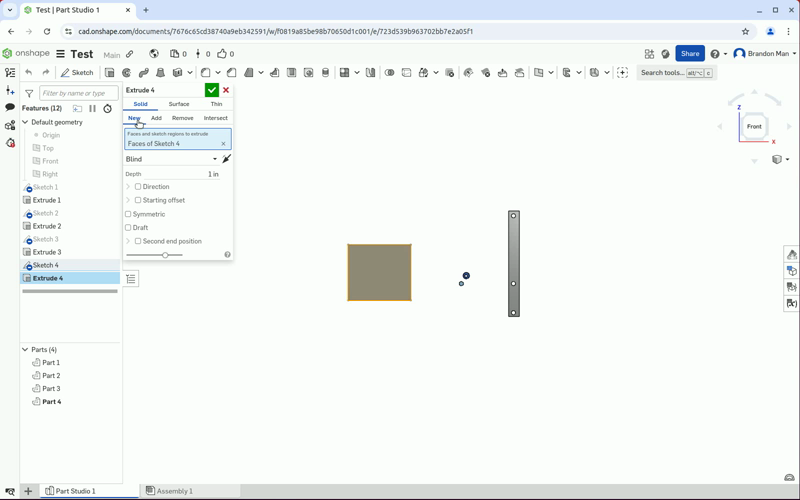
key(tab, 4)
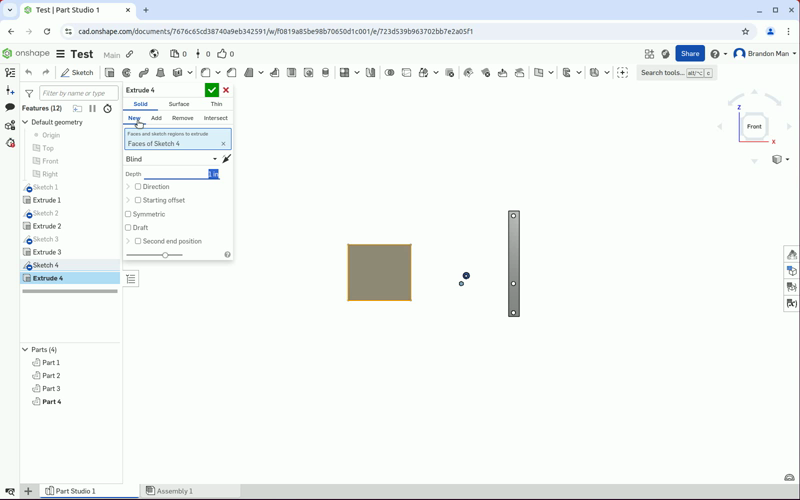
text(-0.241)
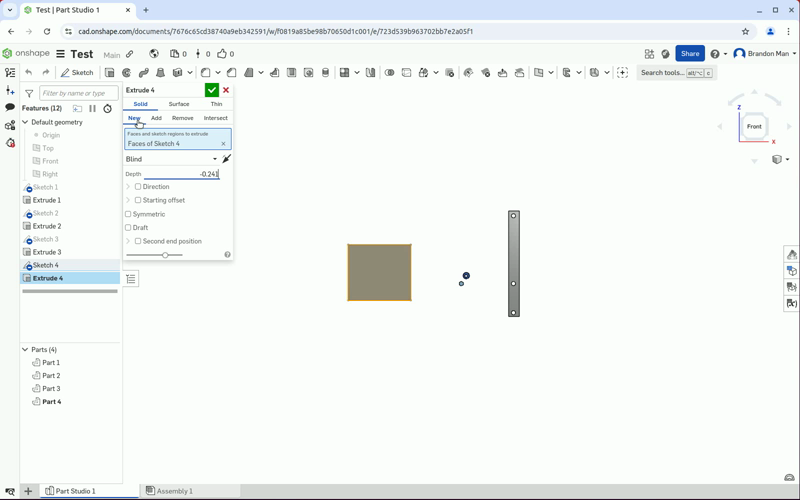
key(enter)
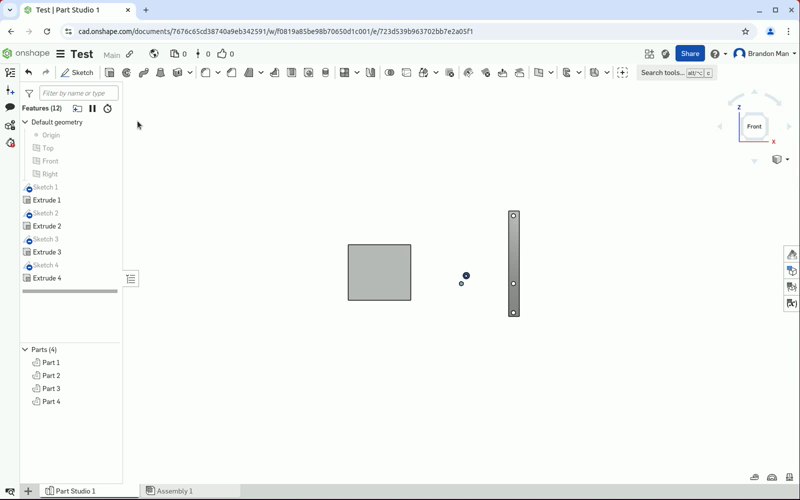
key(shift+h)
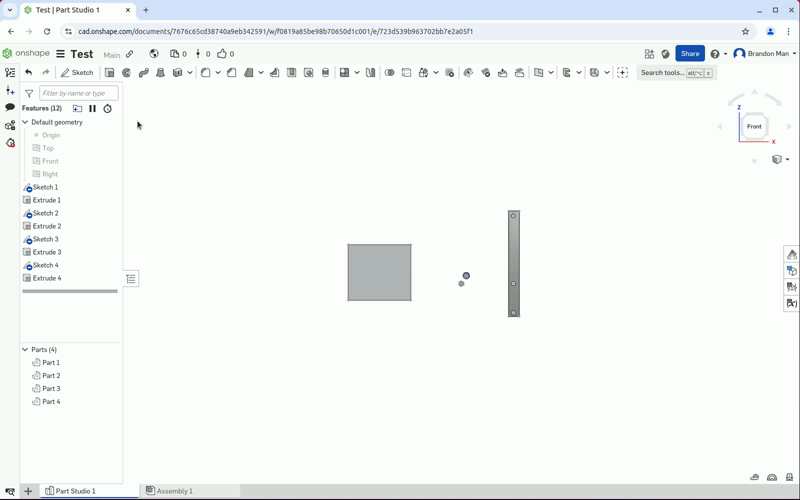
key(shift+h)
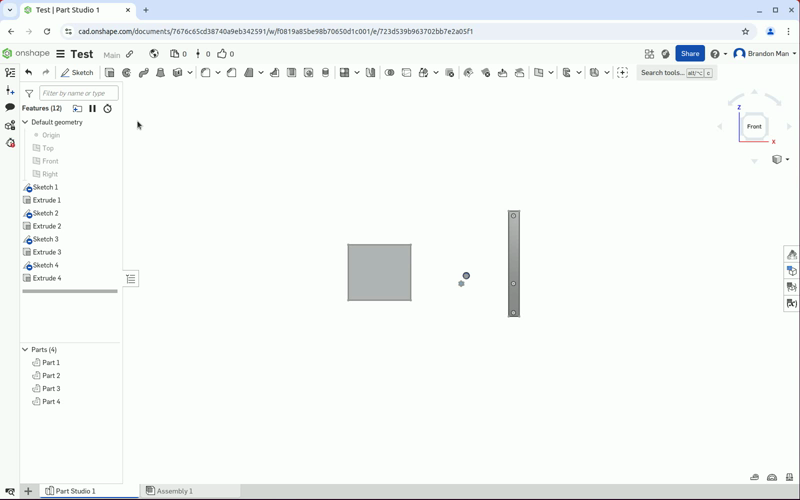
key(shift+7)
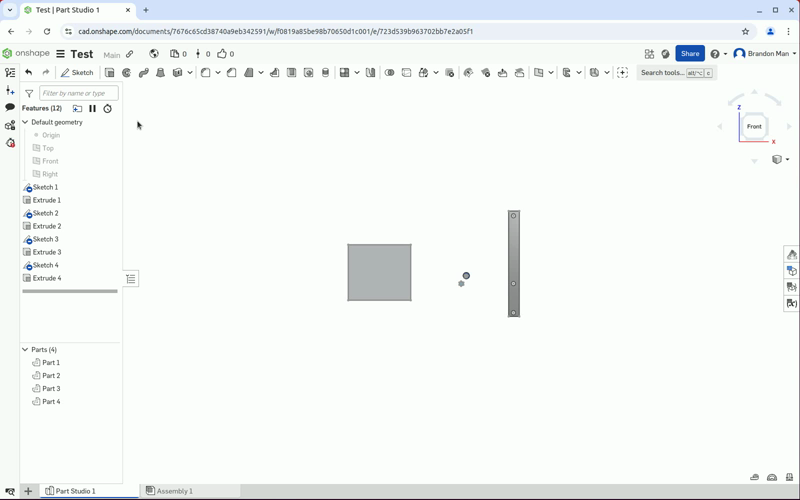
key(left, 2)
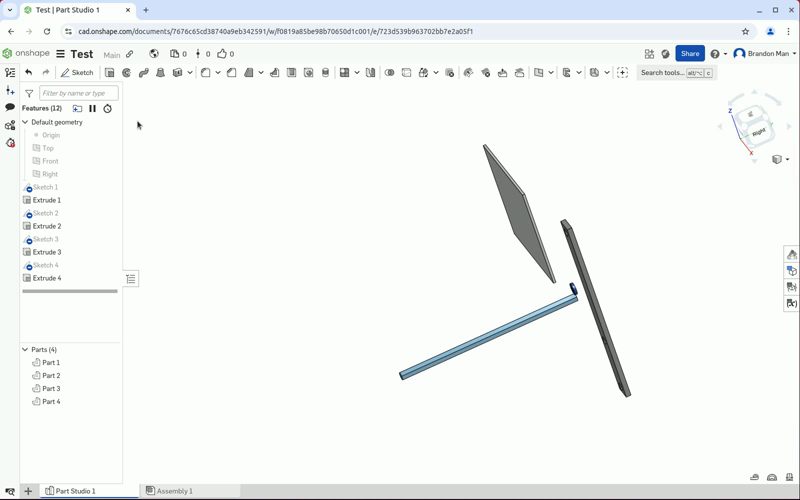
key(down, 2)
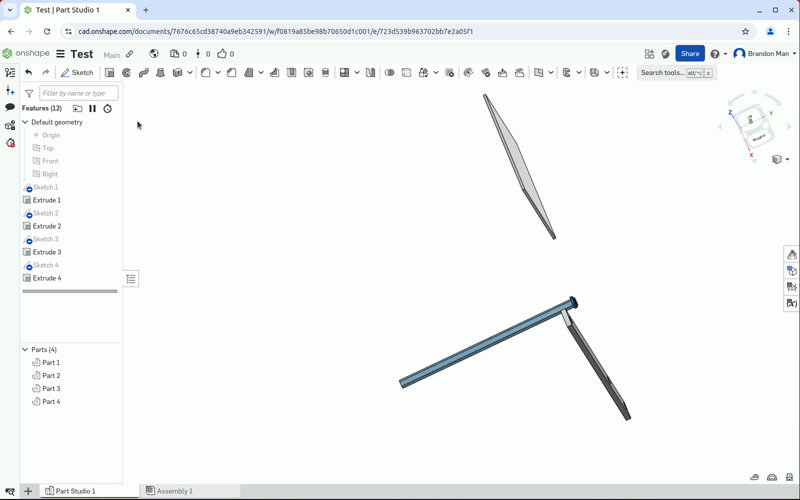
key(up, 2)
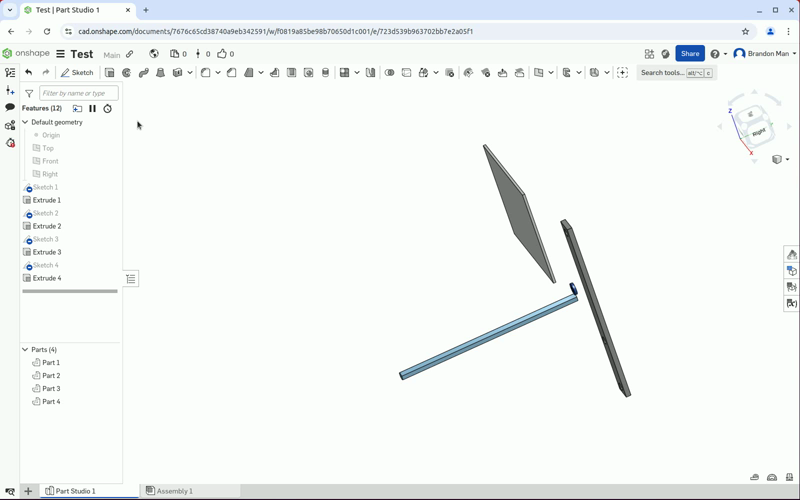
key(right, 2)
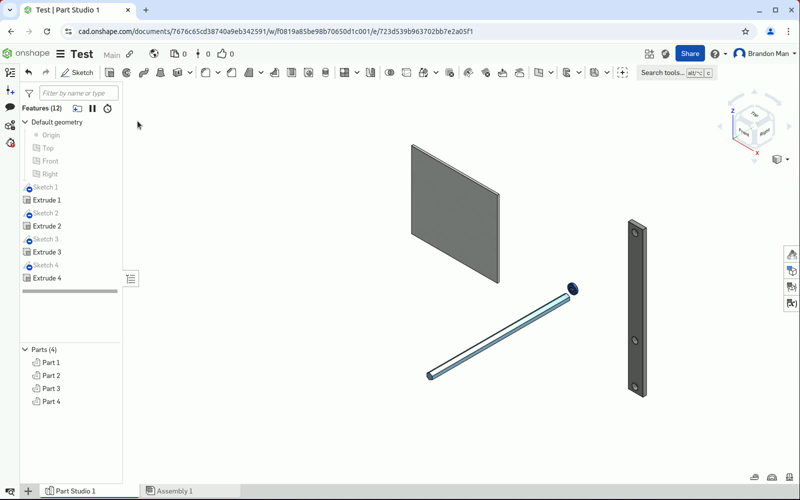
mouse_move(73, 189)
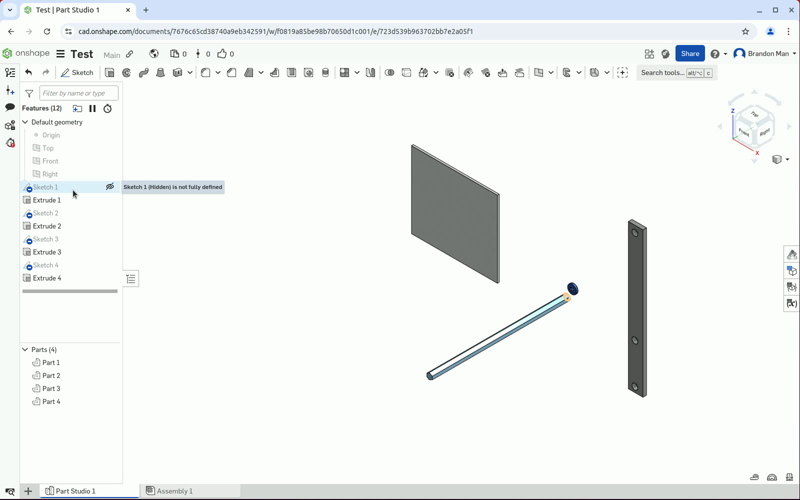
click(73, 189)